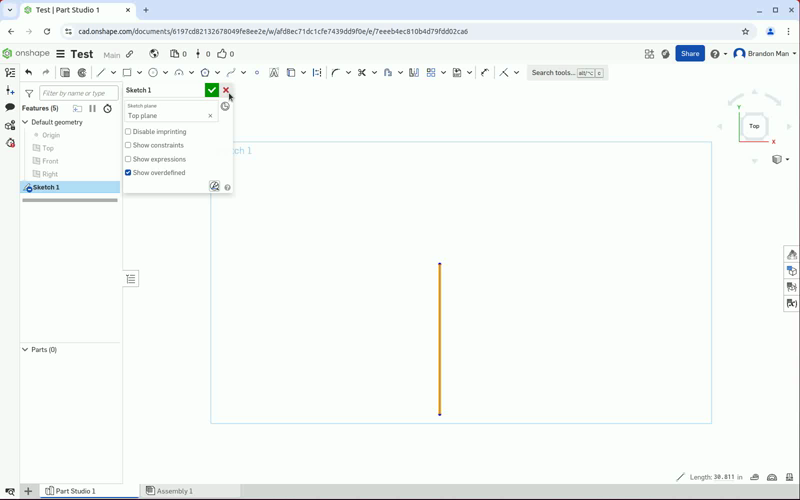
key(shift+h)
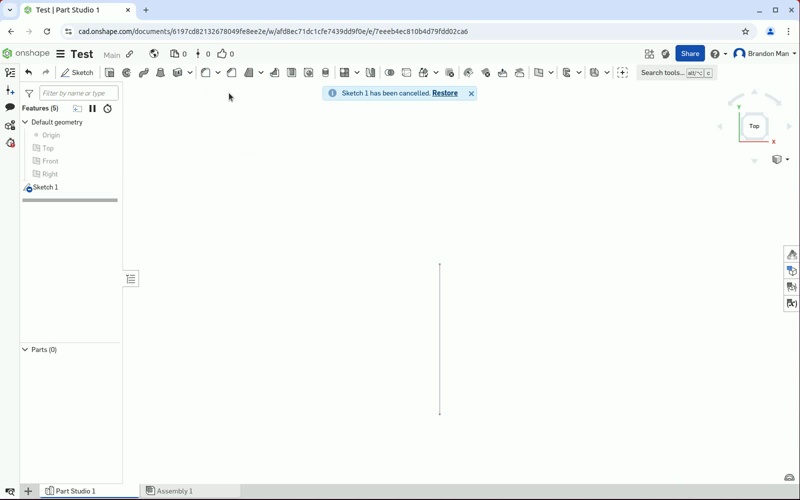
key(shift+s)
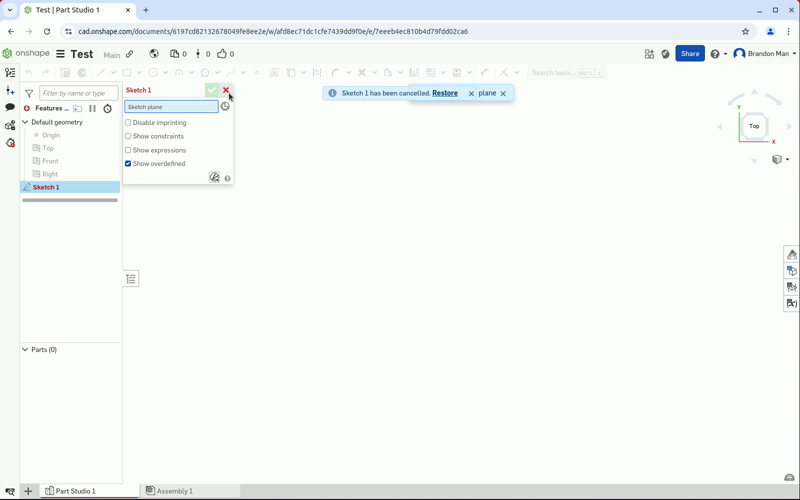
mouse_move(73, 150)
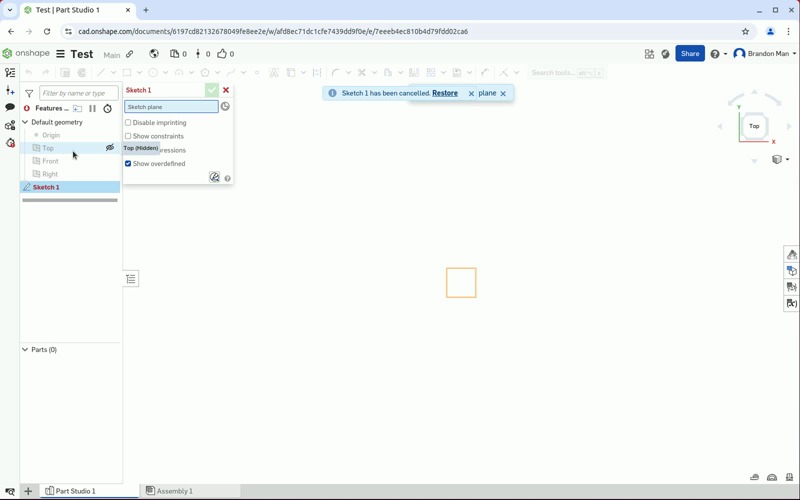
click(73, 150)
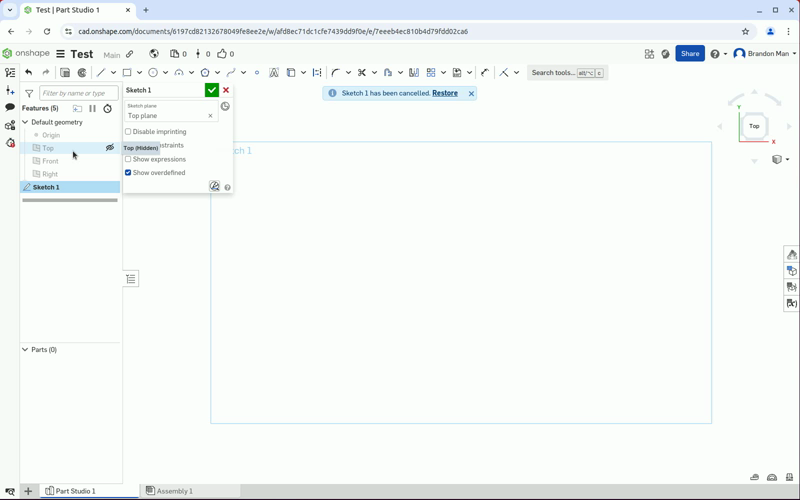
mouse_move(73, 352)
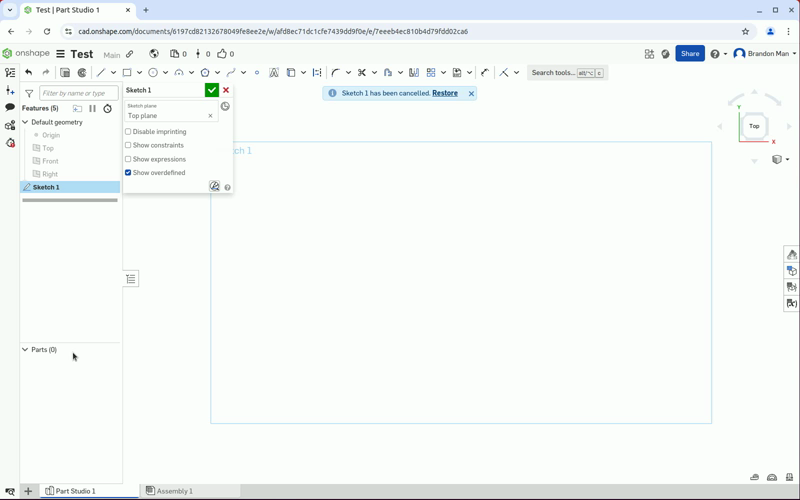
key(y)
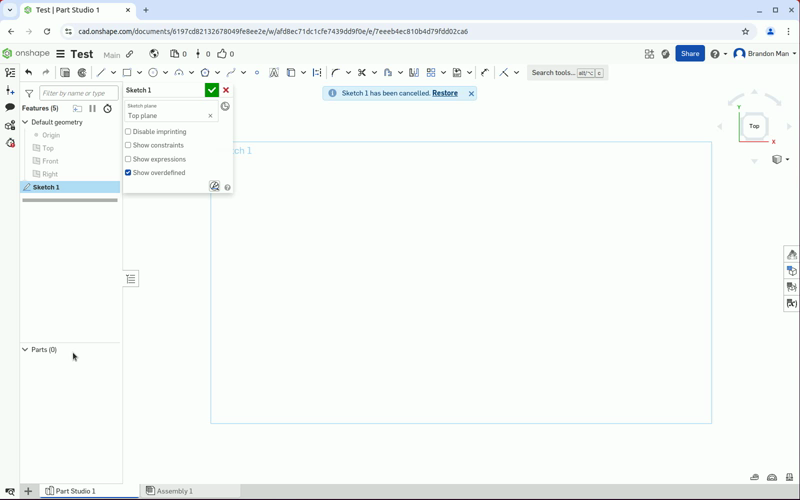
key(l)
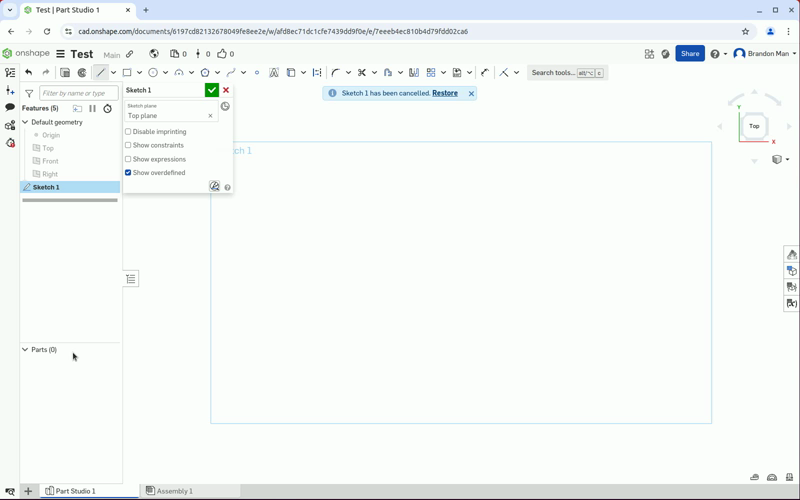
key_down(shift)
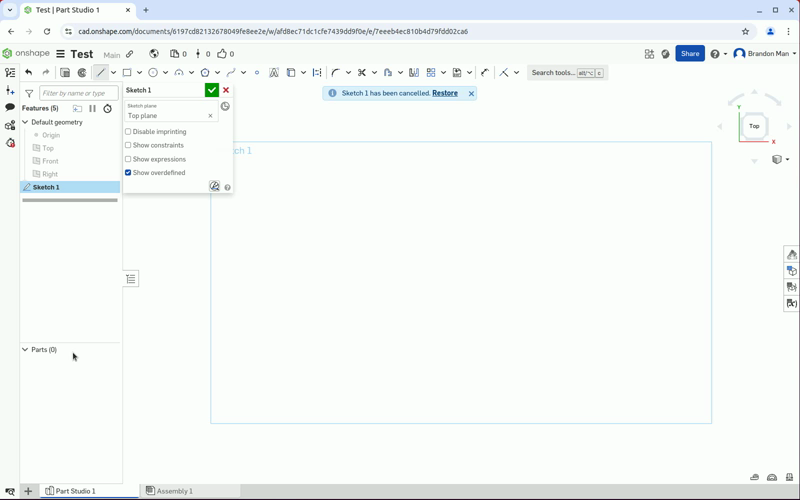
mouse_move(404, 339)
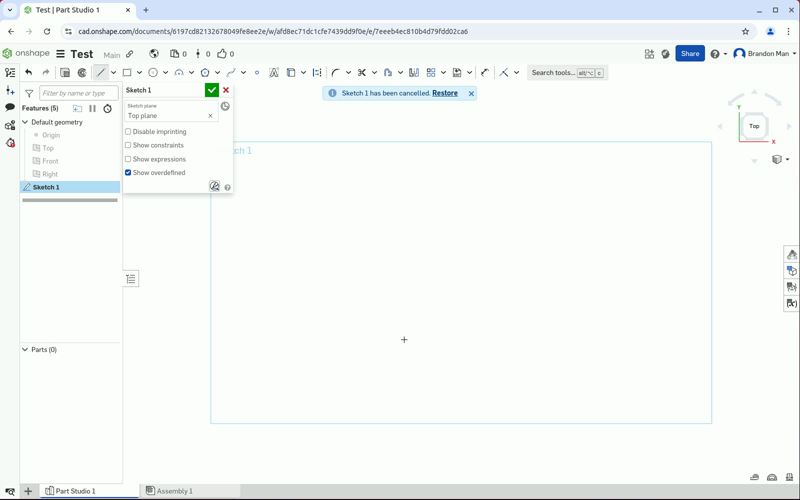
click(404, 339)
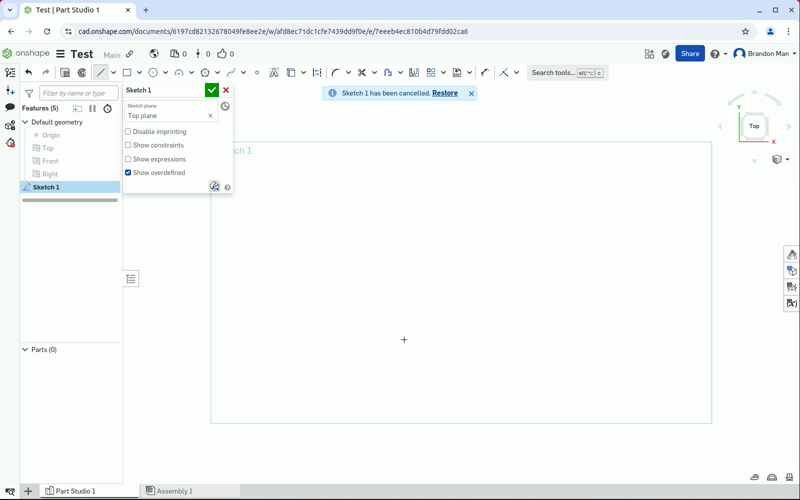
key_up(shift)
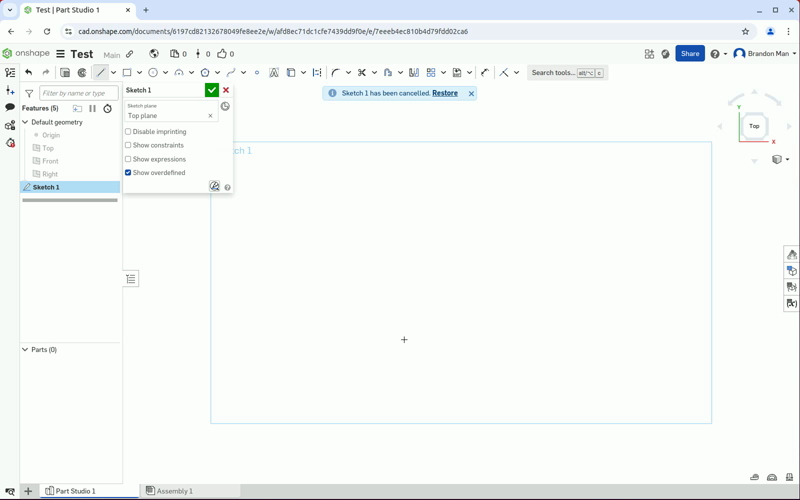
key_down(shift)
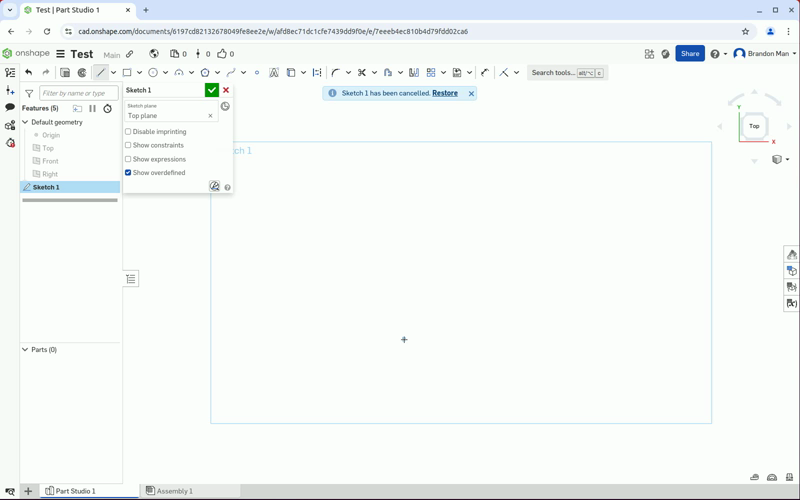
mouse_move(516, 339)
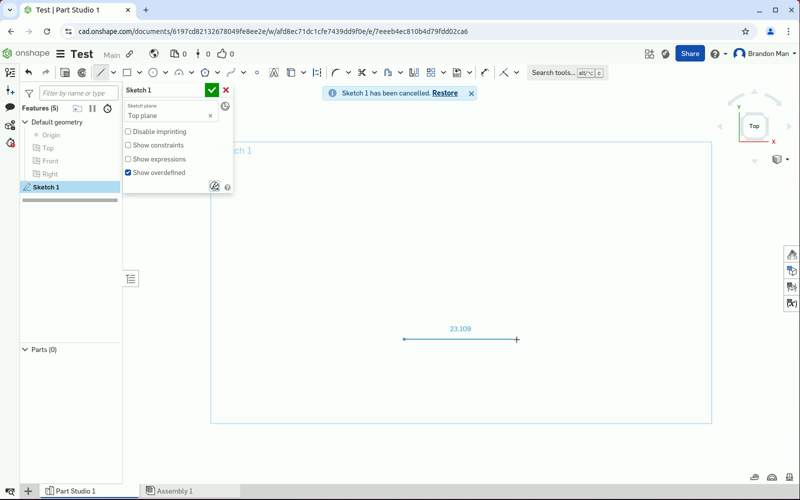
click(516, 339)
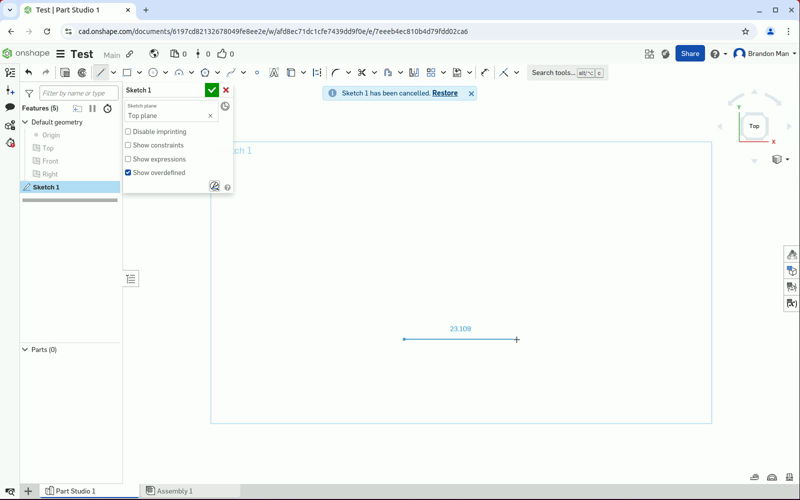
key_up(shift)
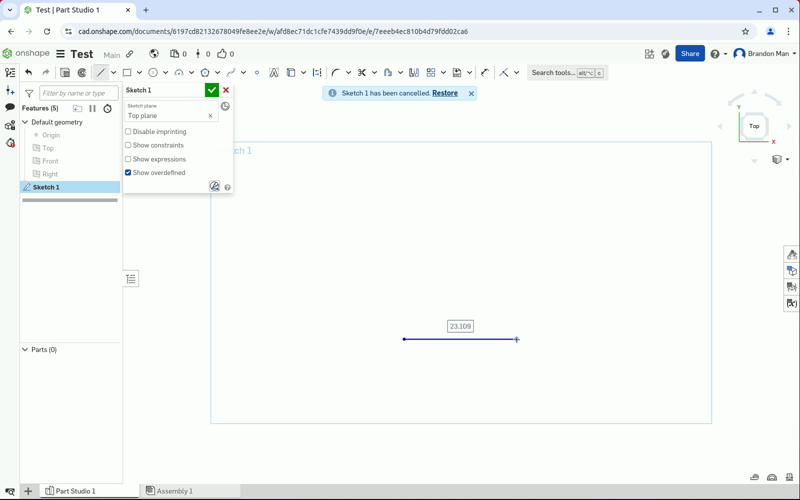
key_down(shift)
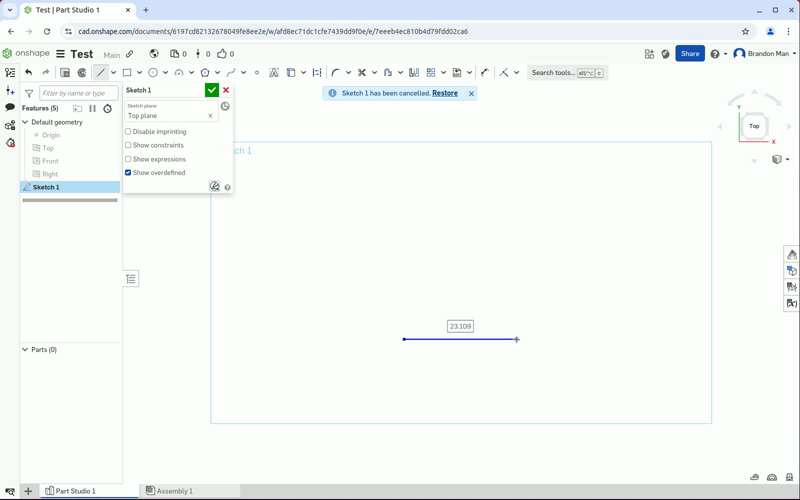
mouse_move(546, 339)
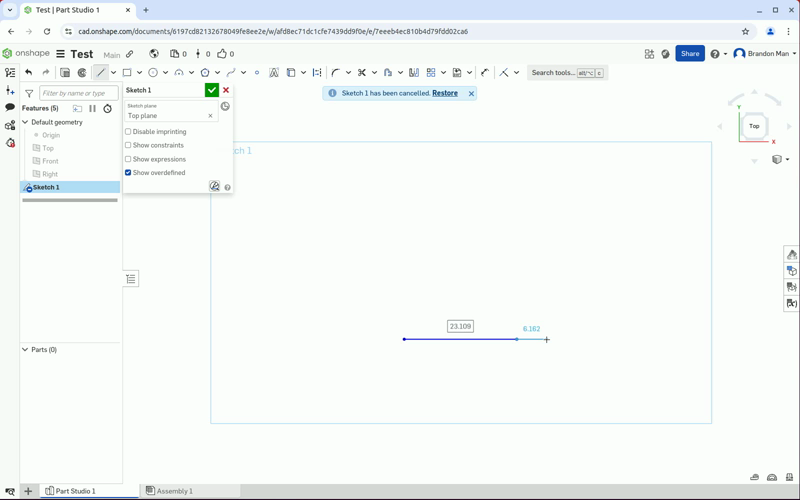
mouse_move(516, 332)
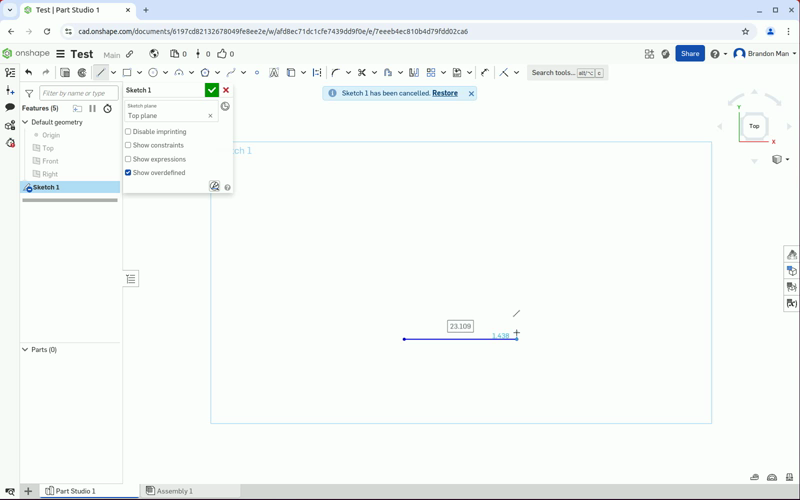
scroll(6)
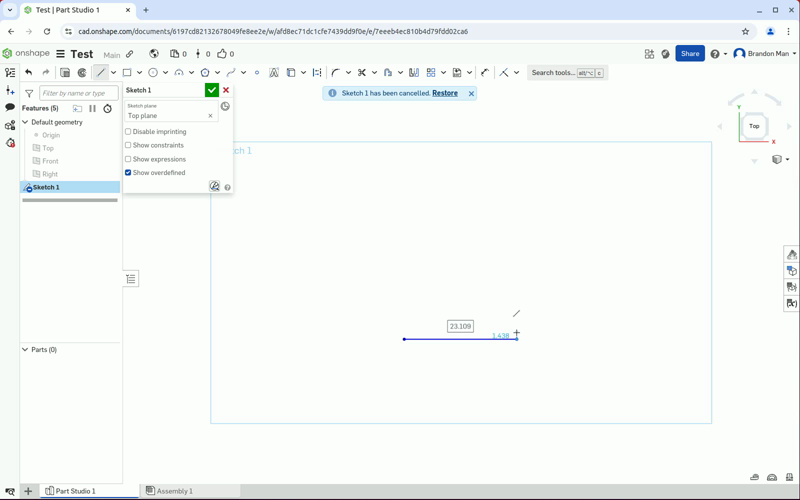
scroll(6)
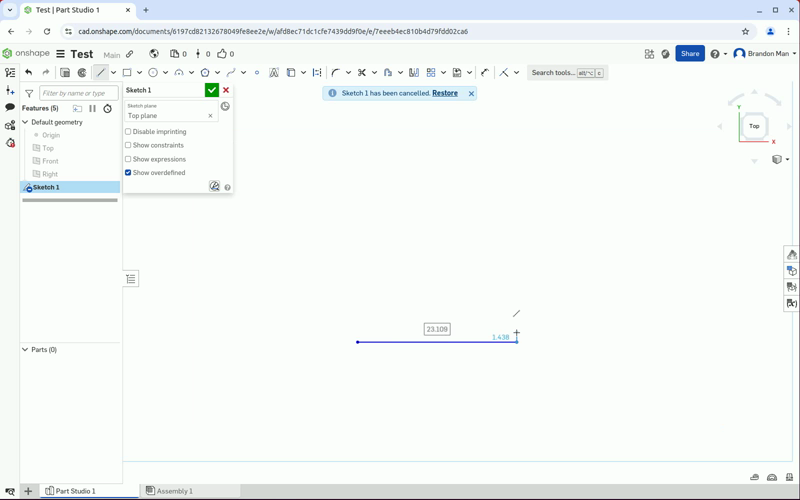
scroll(6)
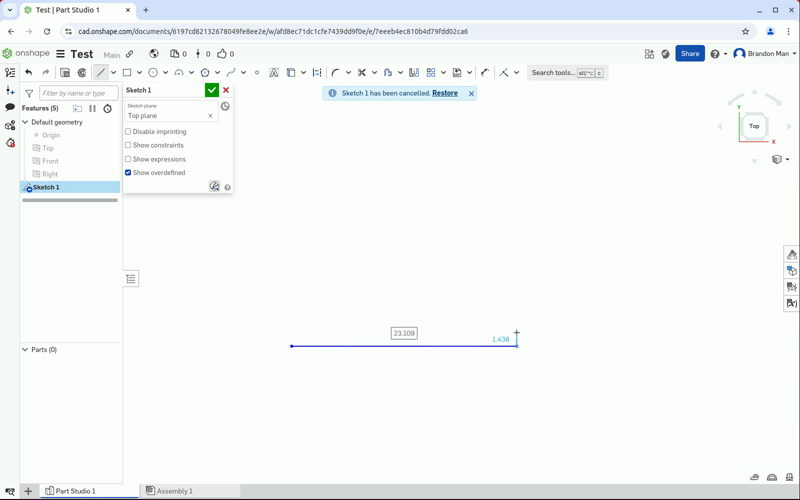
scroll(6)
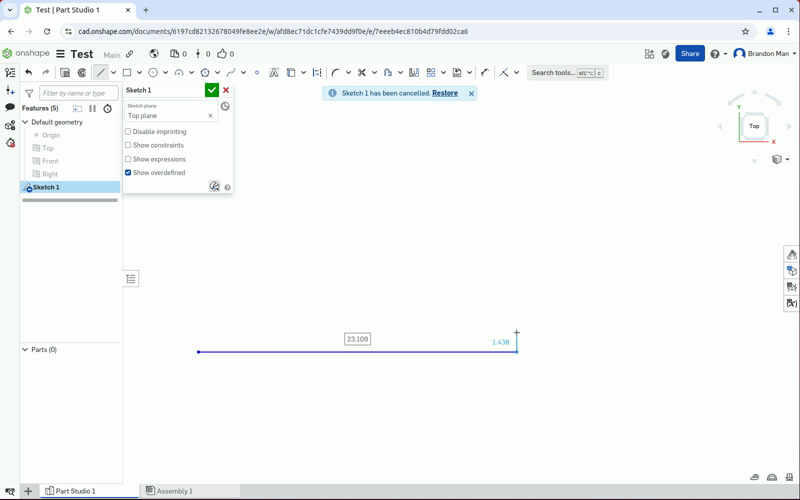
scroll(6)
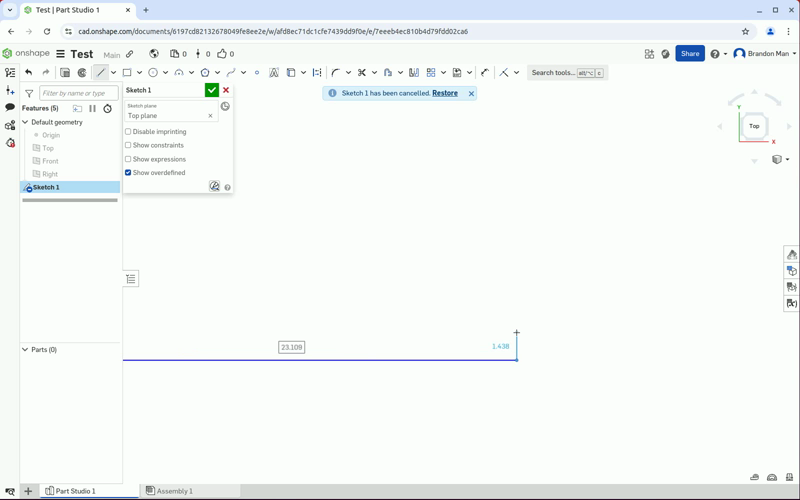
scroll(6)
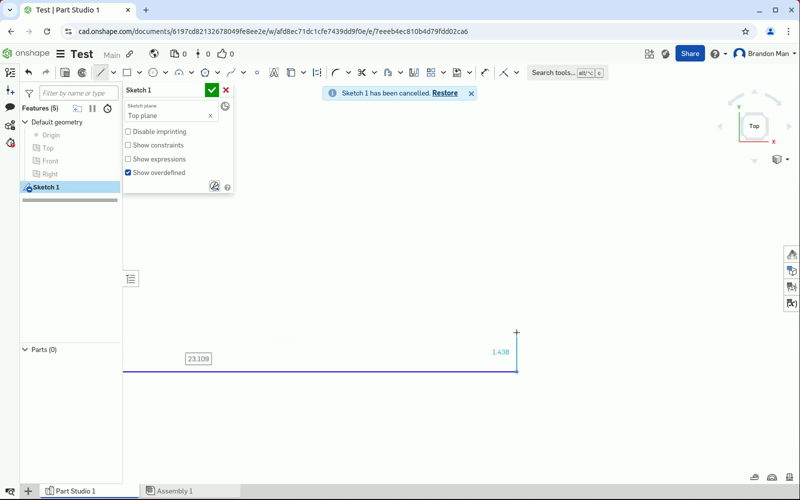
scroll(6)
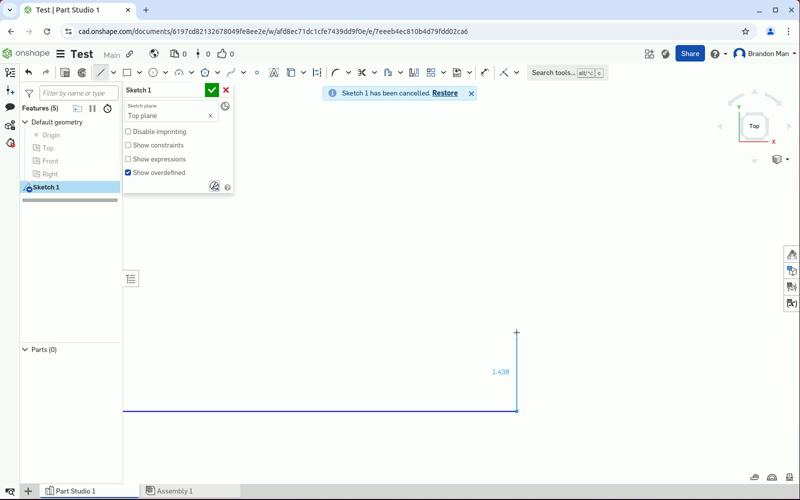
click(516, 332)
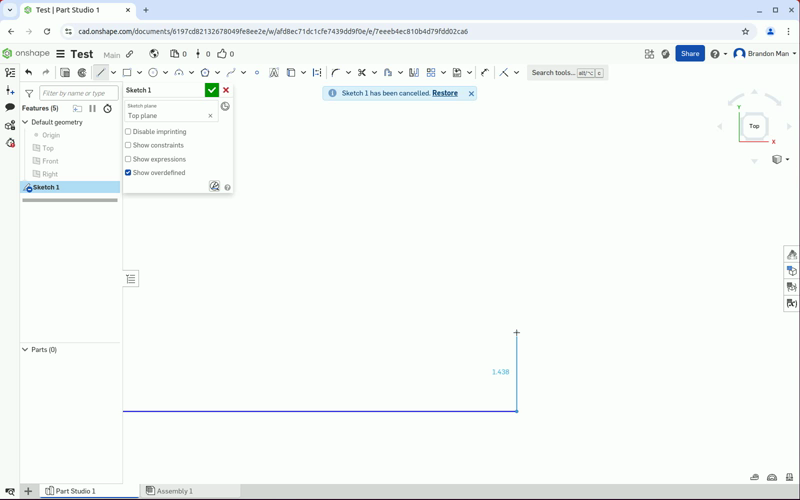
scroll(-6)
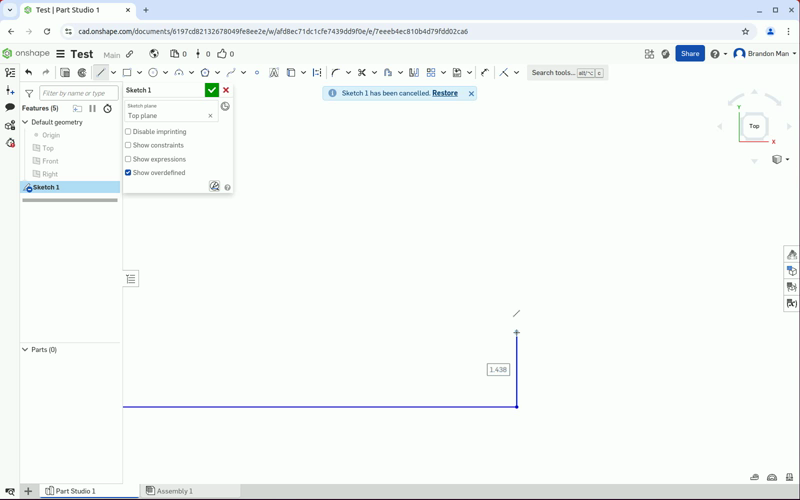
scroll(-6)
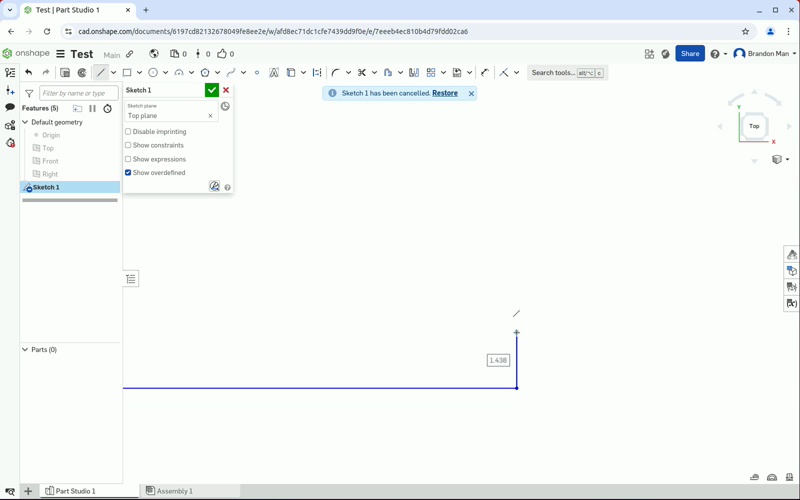
scroll(-6)
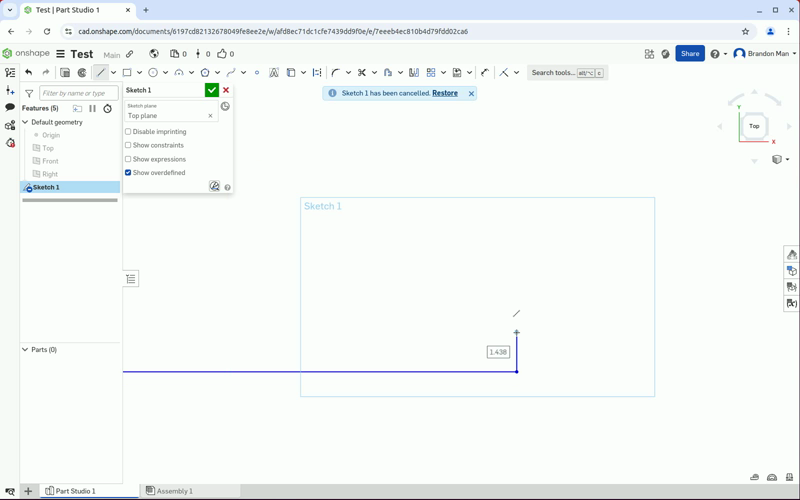
scroll(-6)
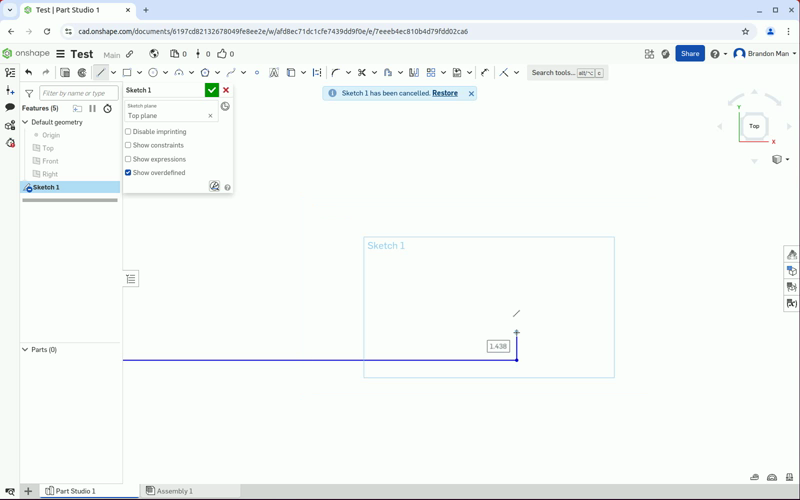
scroll(-6)
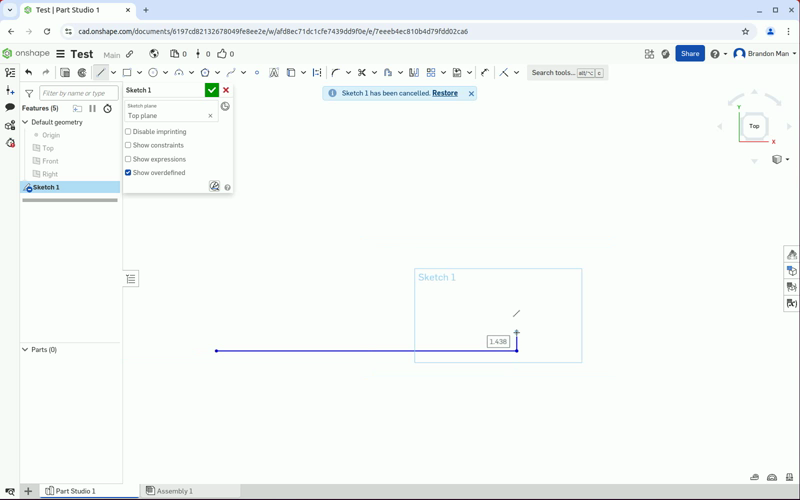
scroll(-6)
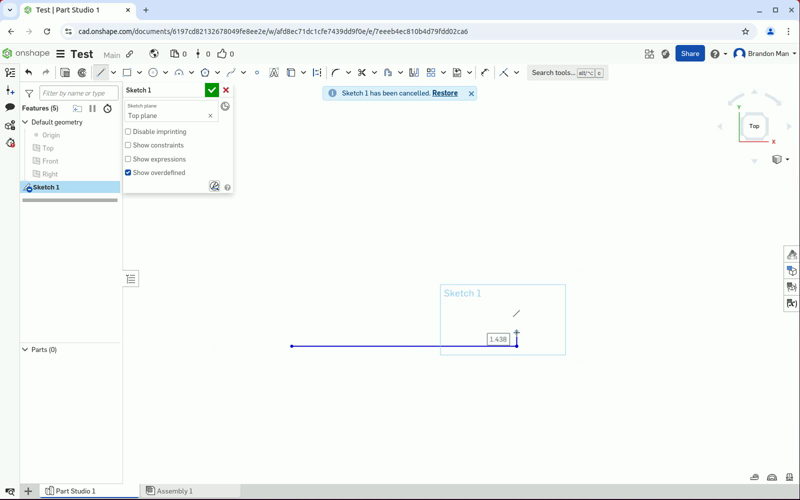
scroll(-6)
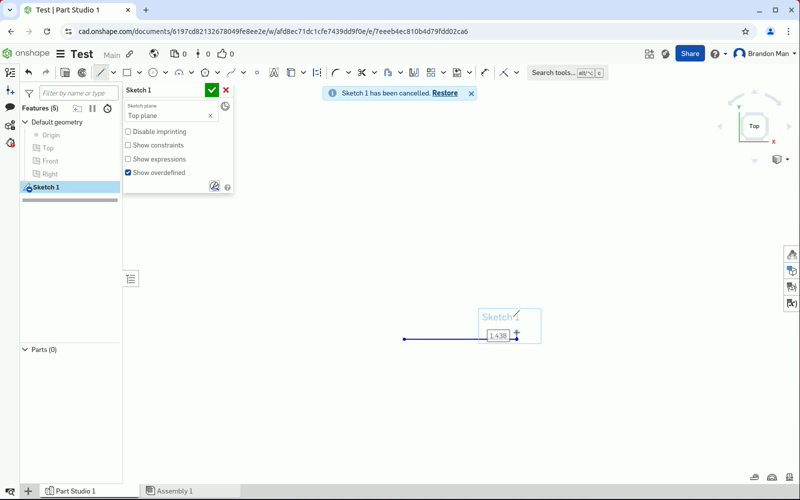
key_up(shift)
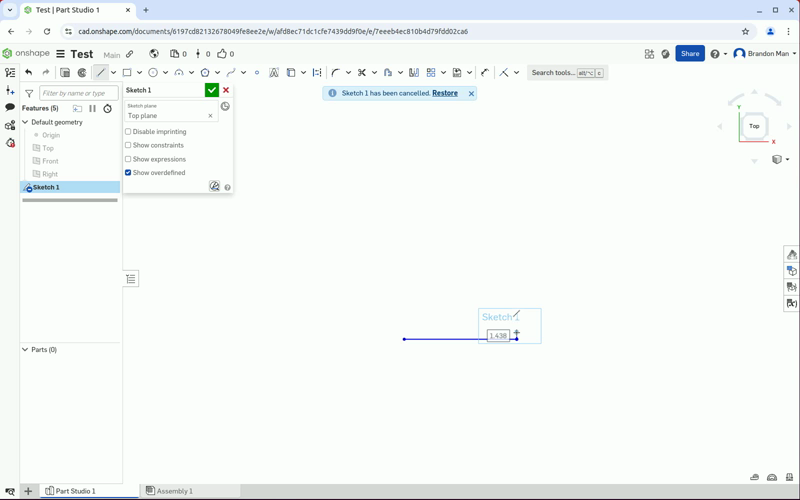
key_down(shift)
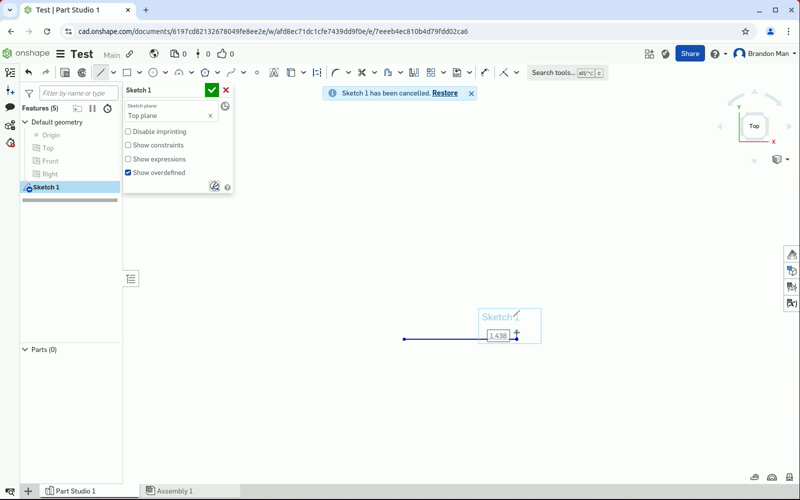
mouse_move(404, 332)
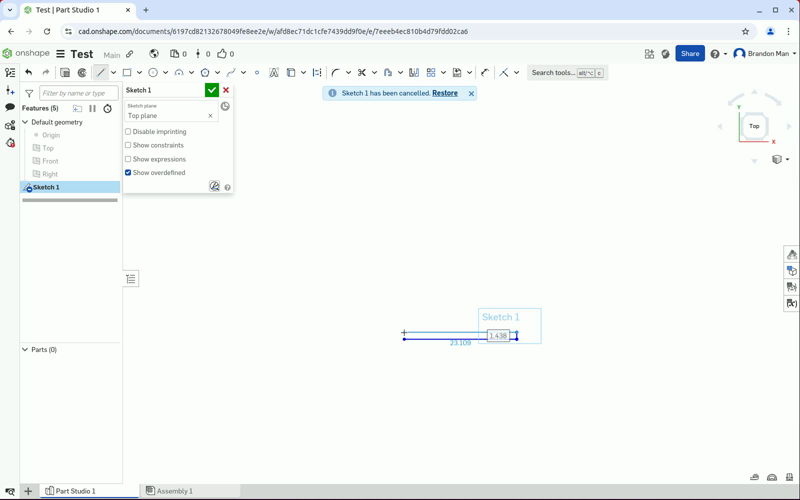
click(404, 332)
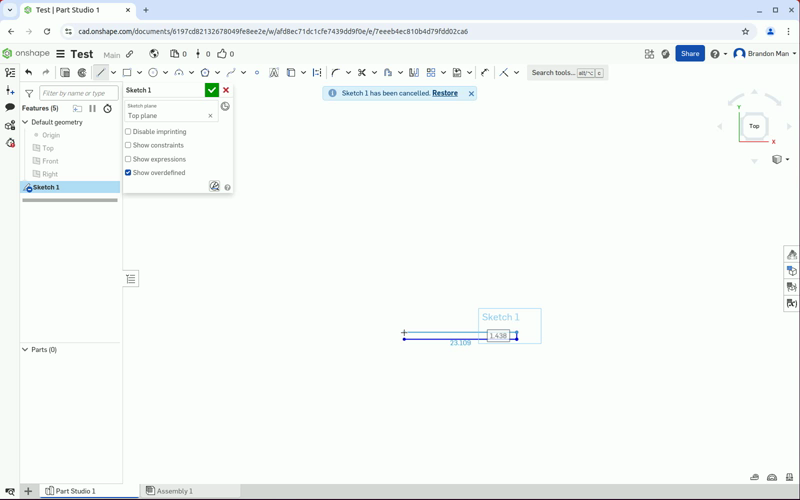
key_up(shift)
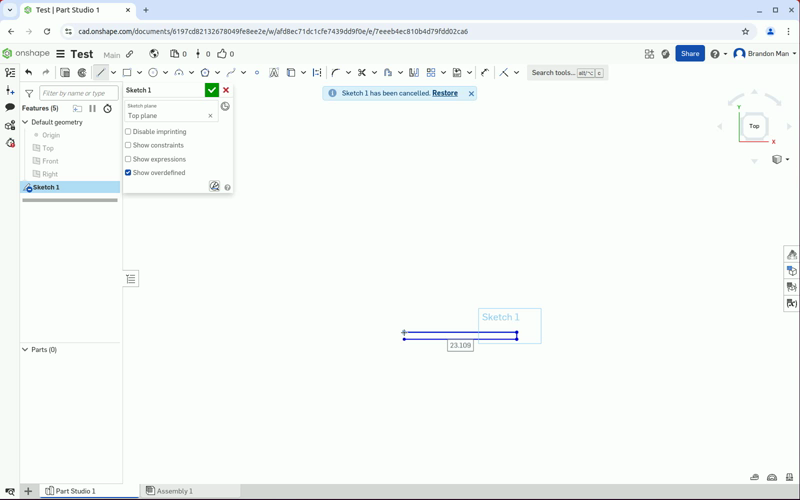
mouse_move(434, 332)
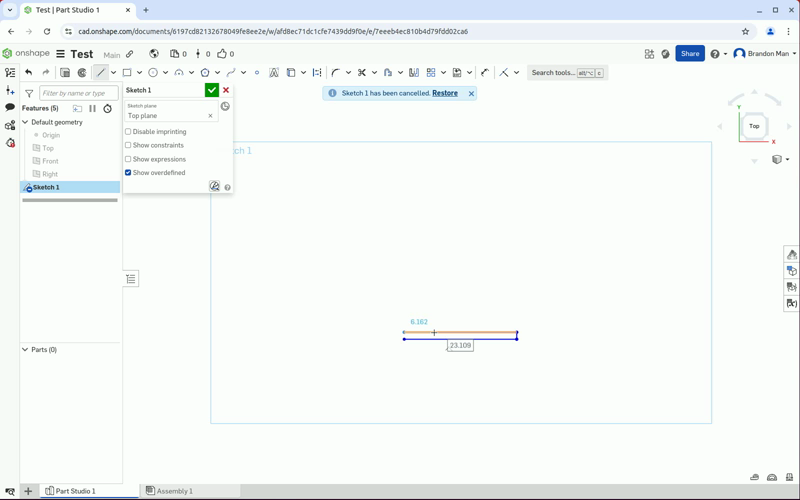
key_down(shift)
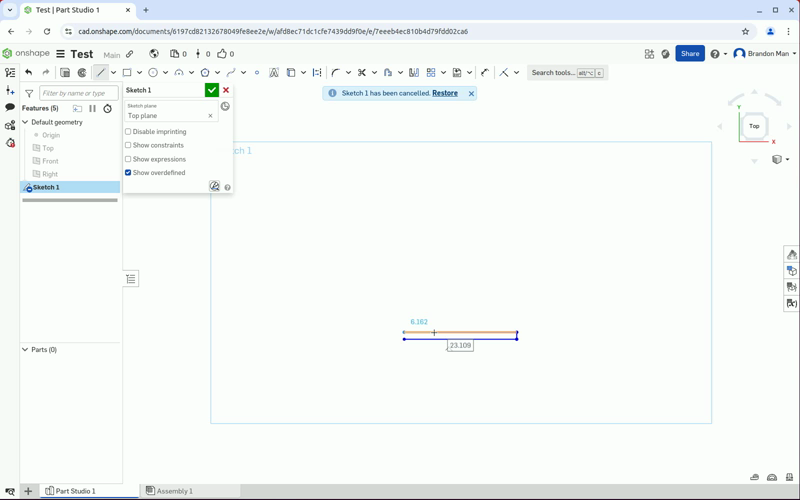
mouse_move(404, 339)
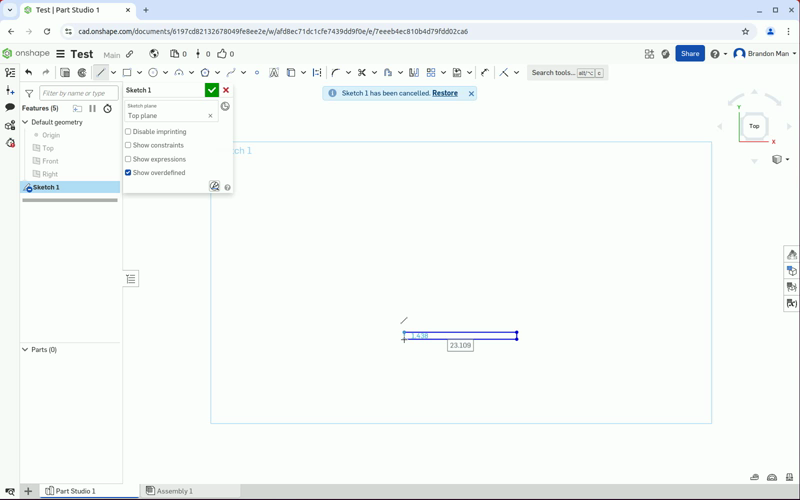
scroll(6)
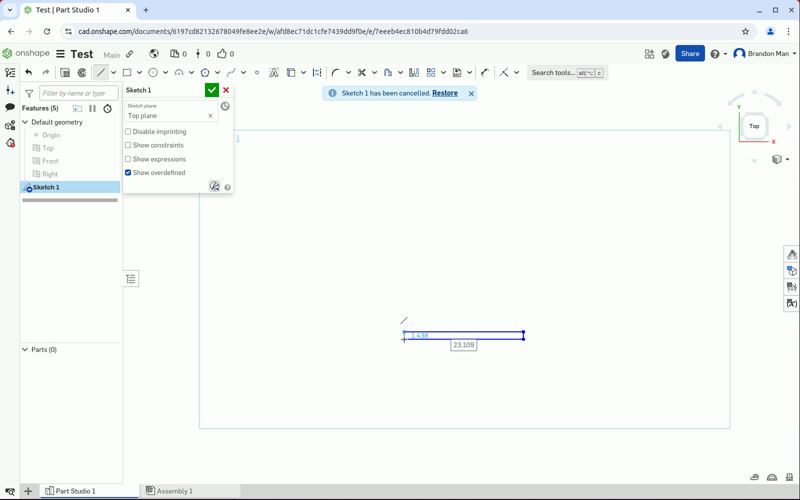
scroll(6)
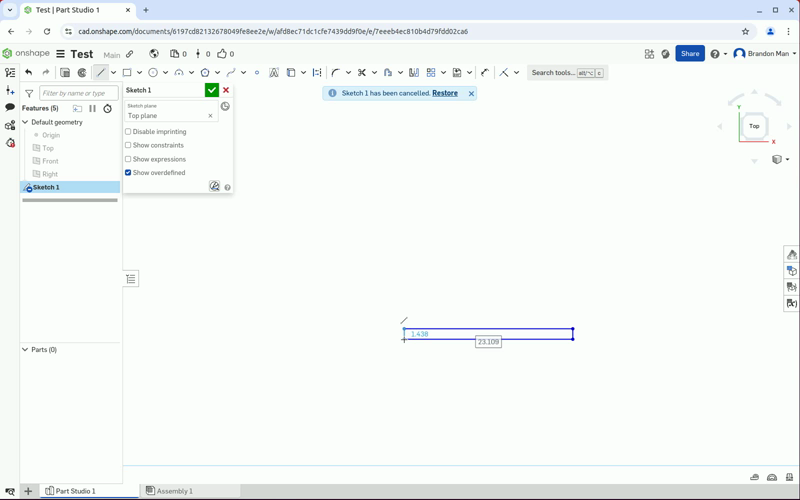
scroll(6)
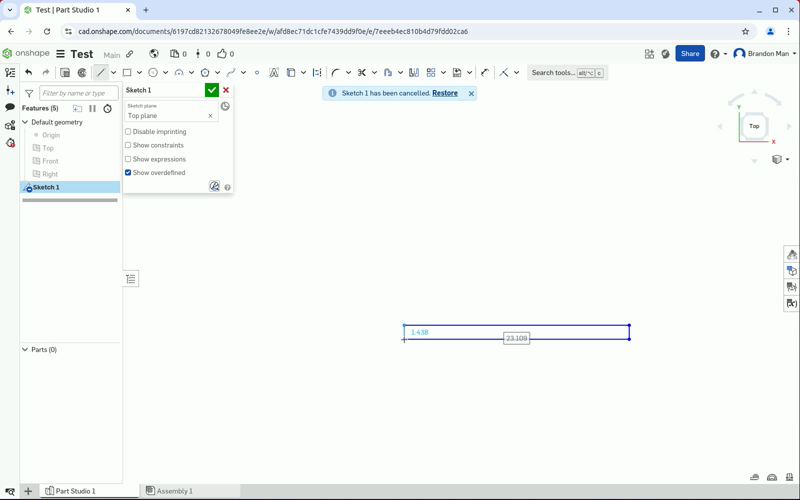
scroll(6)
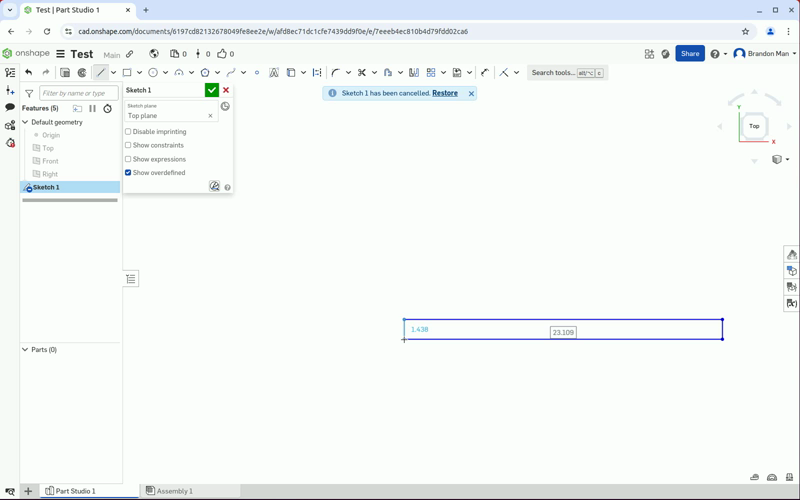
scroll(6)
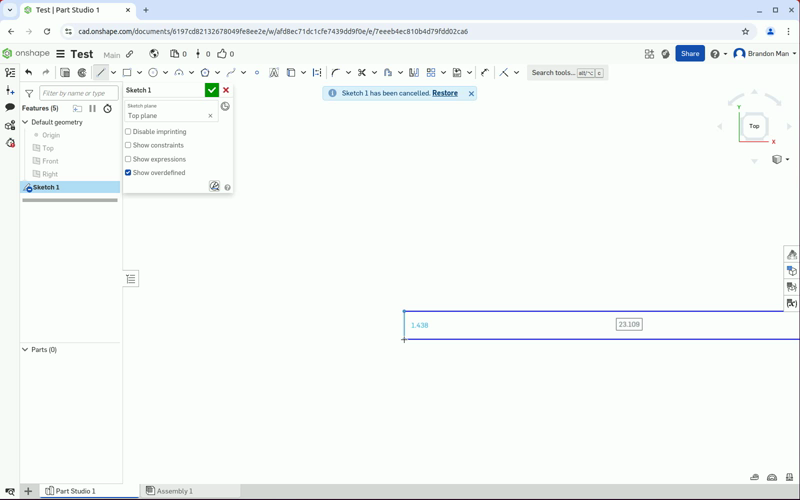
scroll(6)
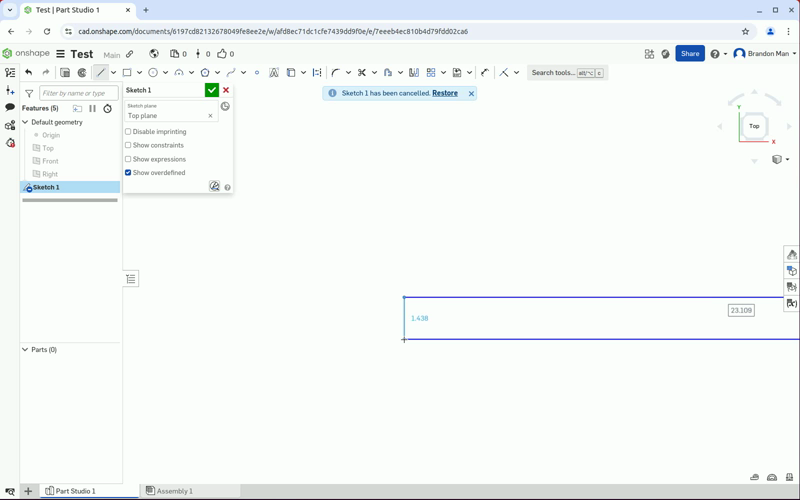
scroll(6)
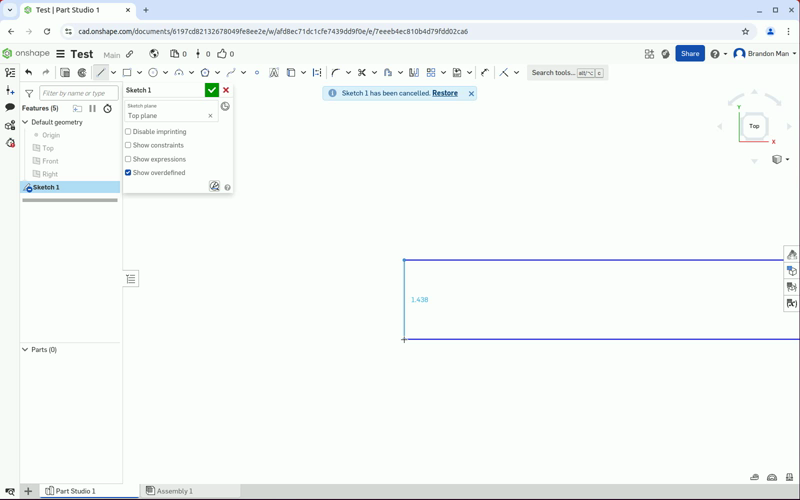
key_up(shift)
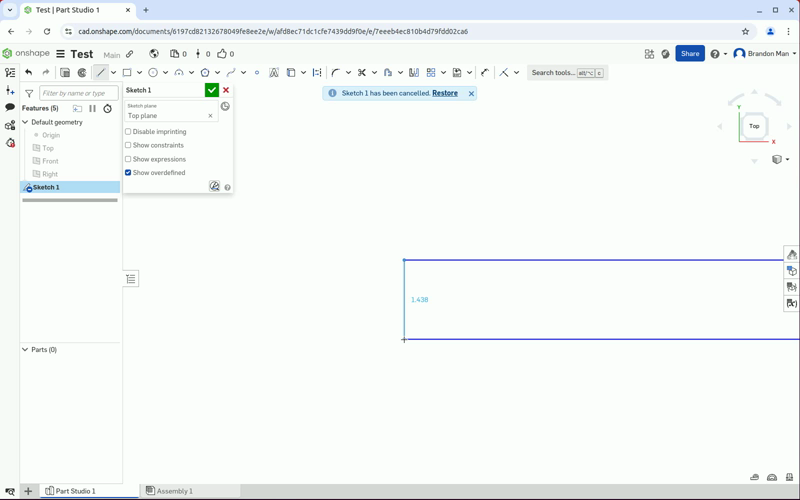
click(404, 339)
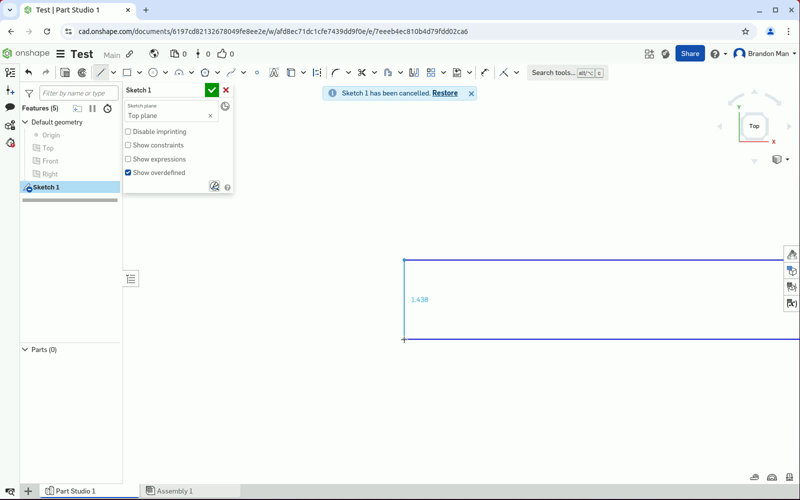
scroll(-6)
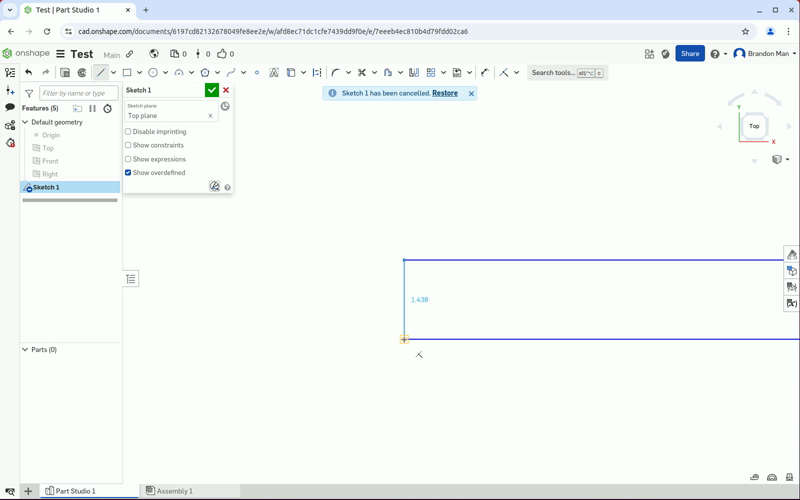
scroll(-6)
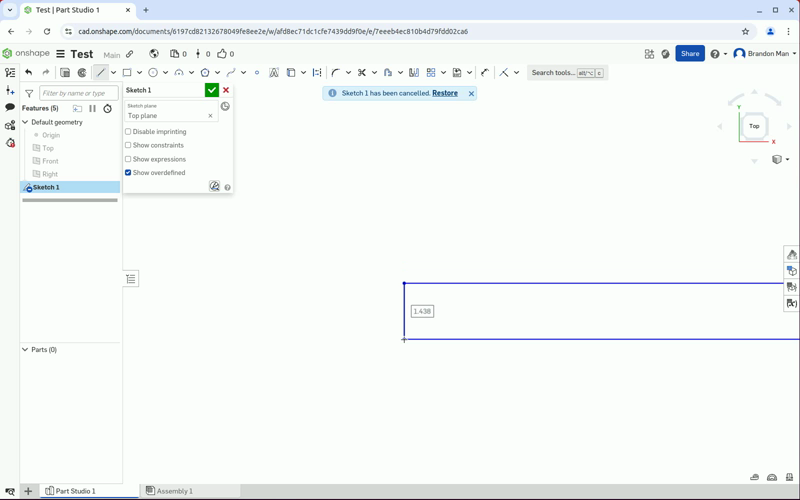
scroll(-6)
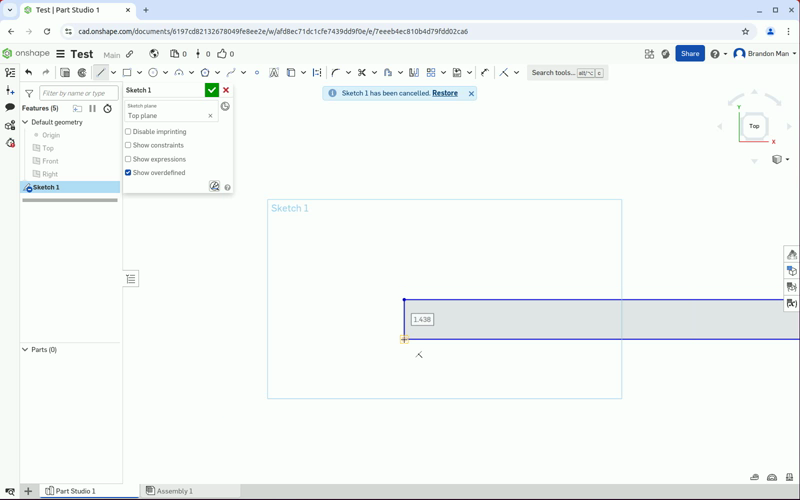
scroll(-6)
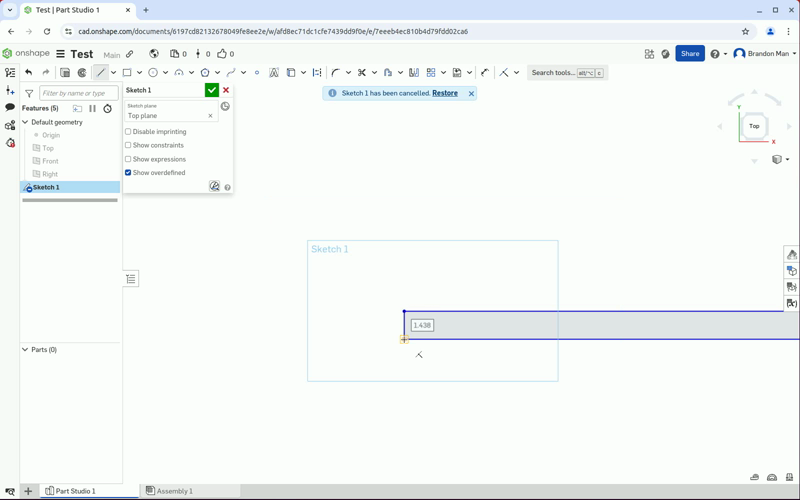
scroll(-6)
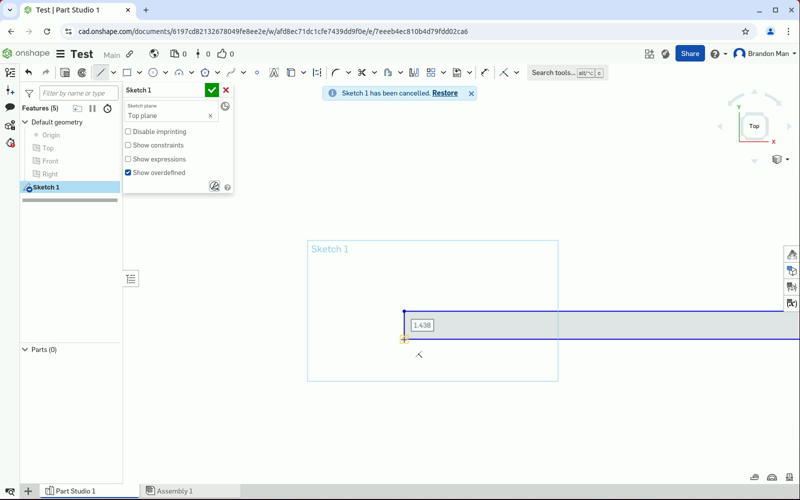
scroll(-6)
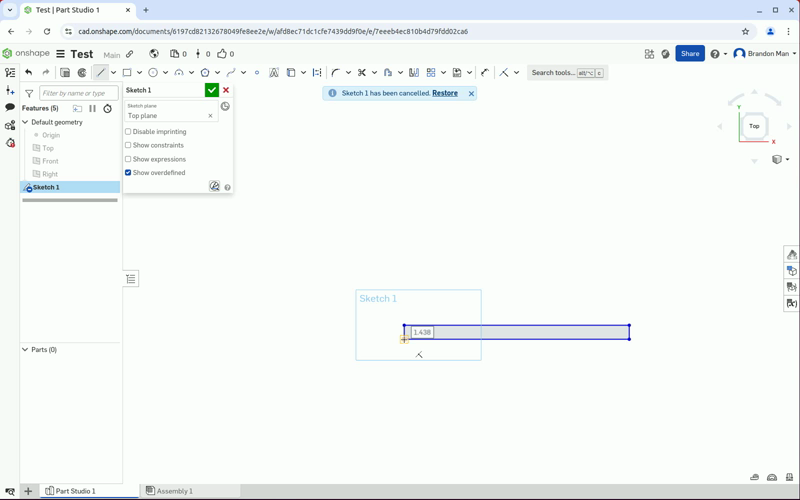
scroll(-6)
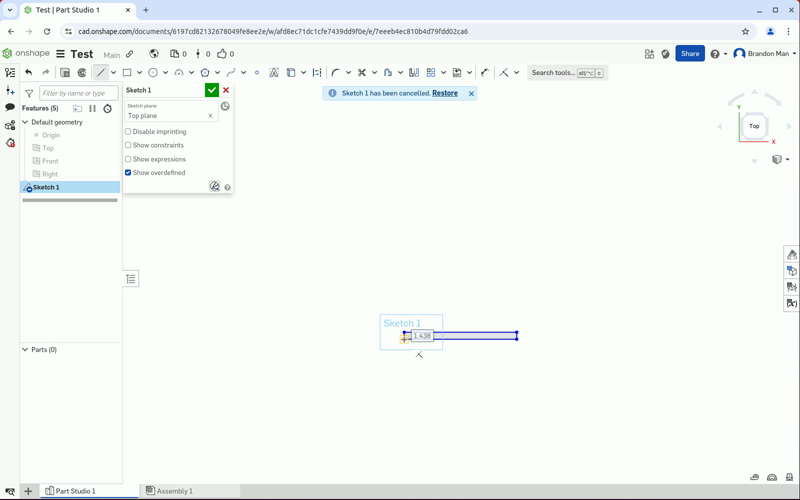
key(esc)
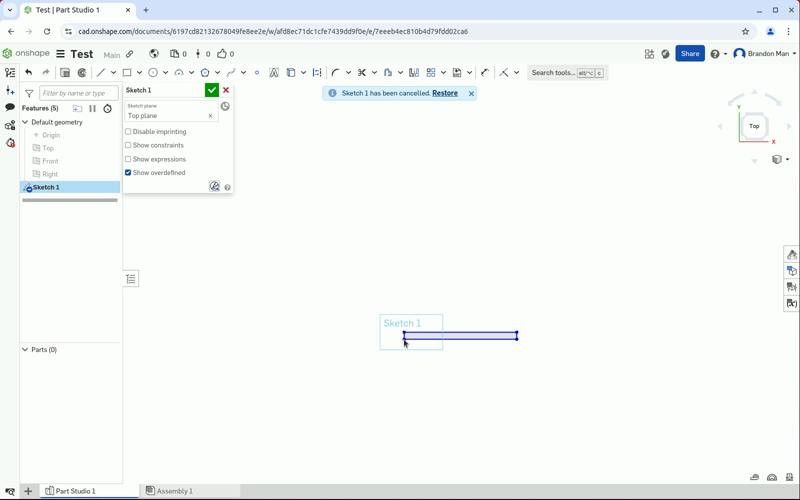
mouse_move(449, 336)
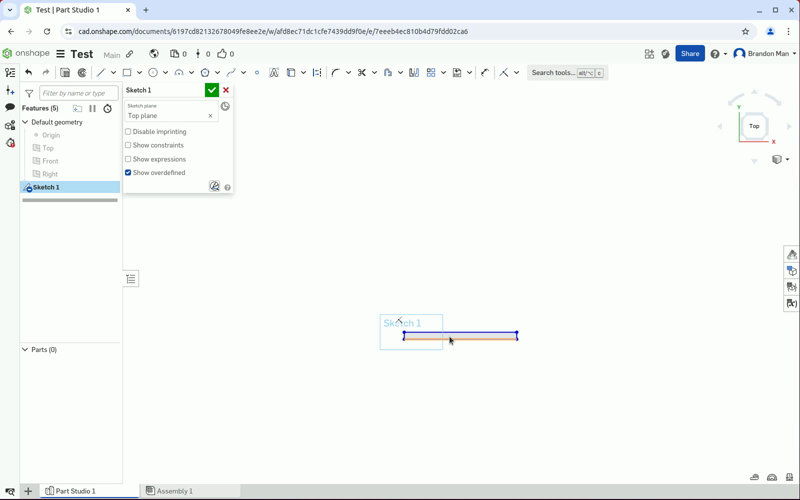
scroll(6)
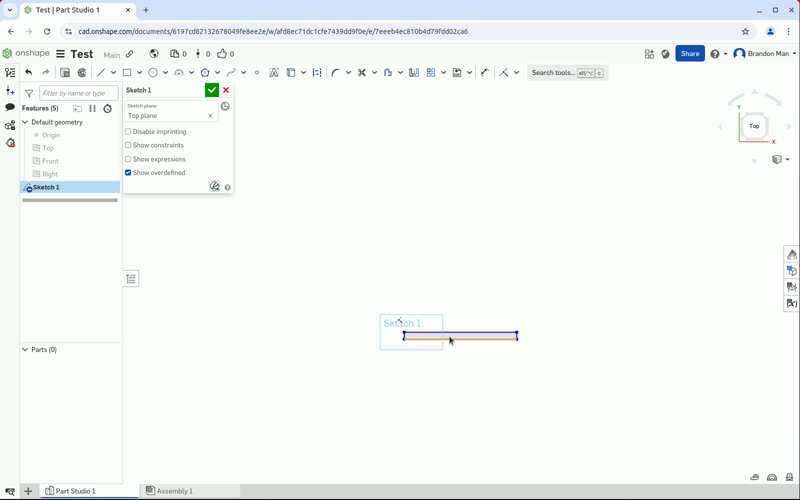
scroll(6)
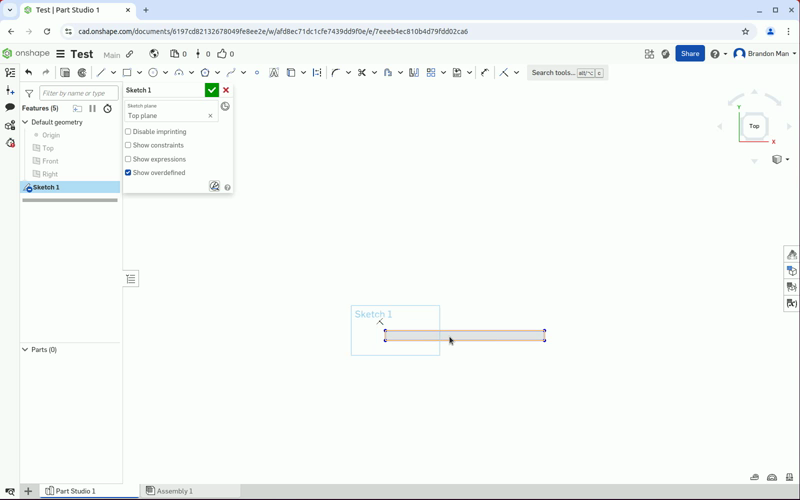
scroll(6)
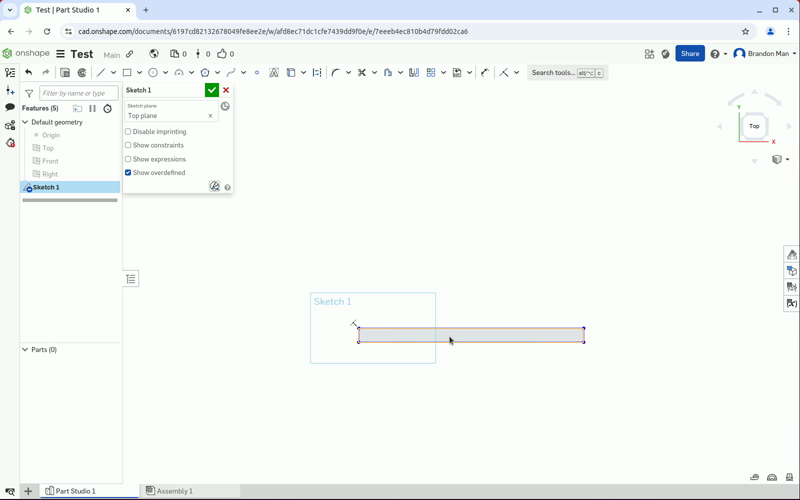
scroll(6)
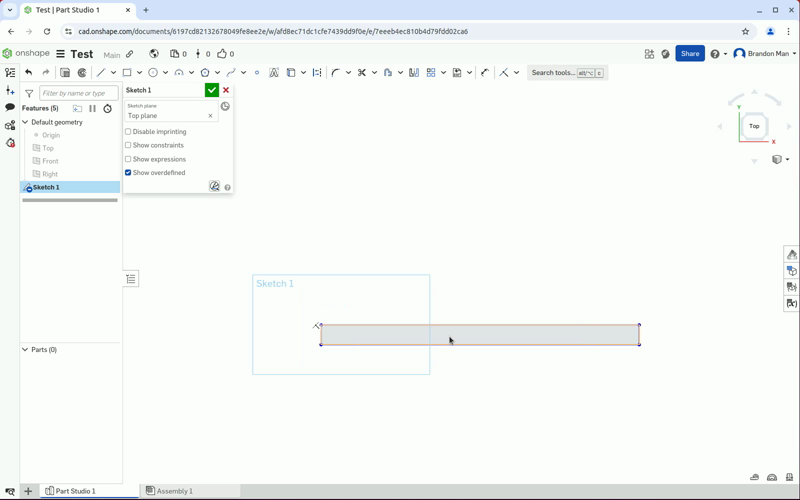
scroll(6)
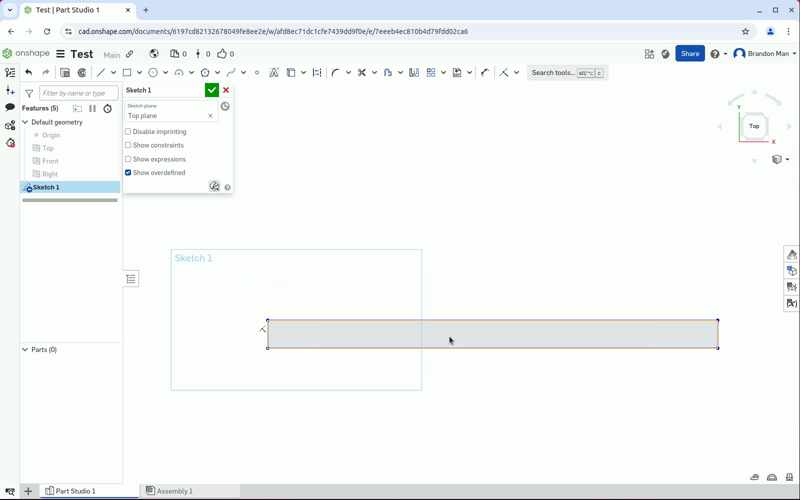
scroll(6)
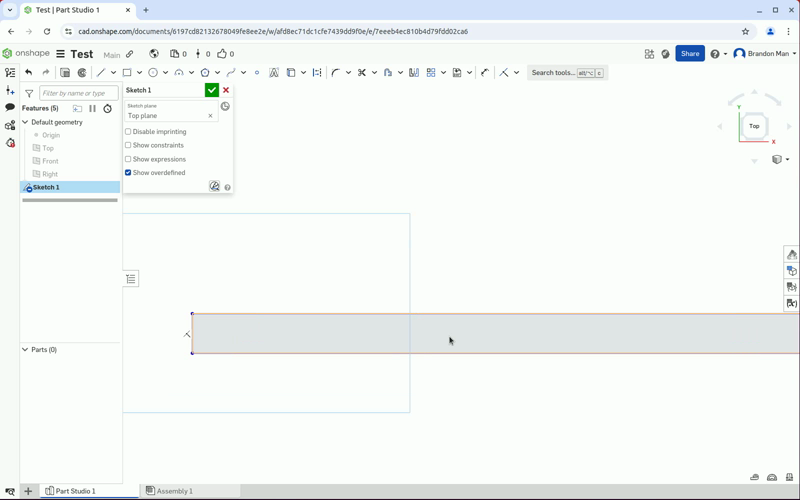
scroll(6)
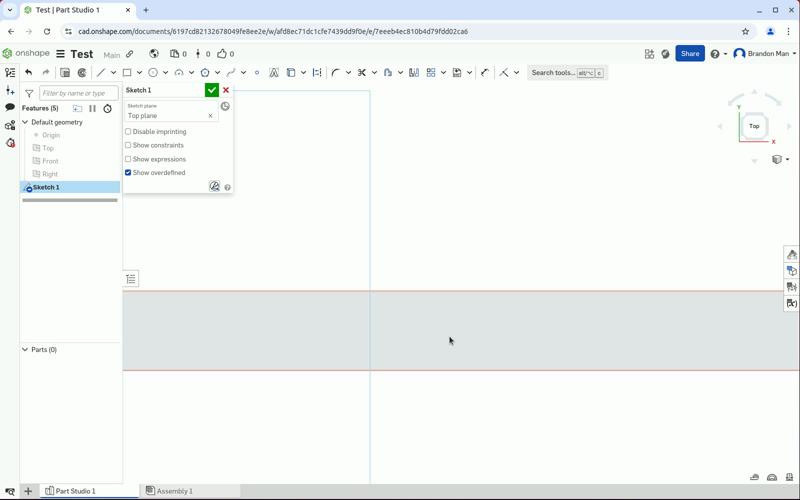
click(449, 336)
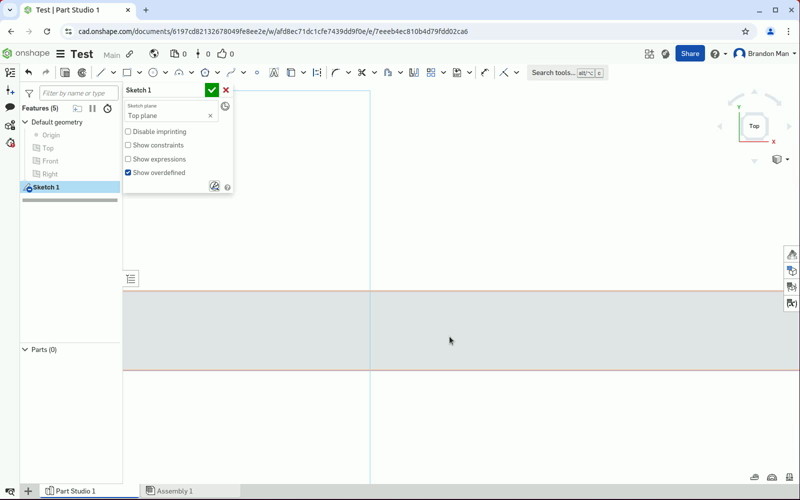
scroll(-6)
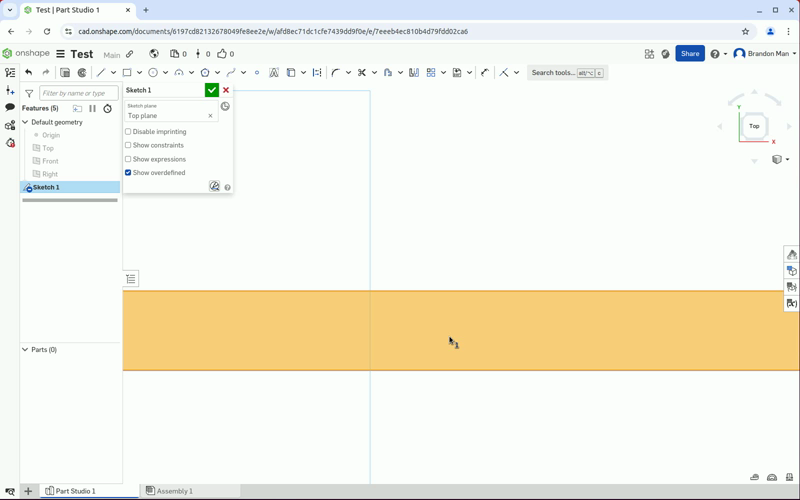
scroll(-6)
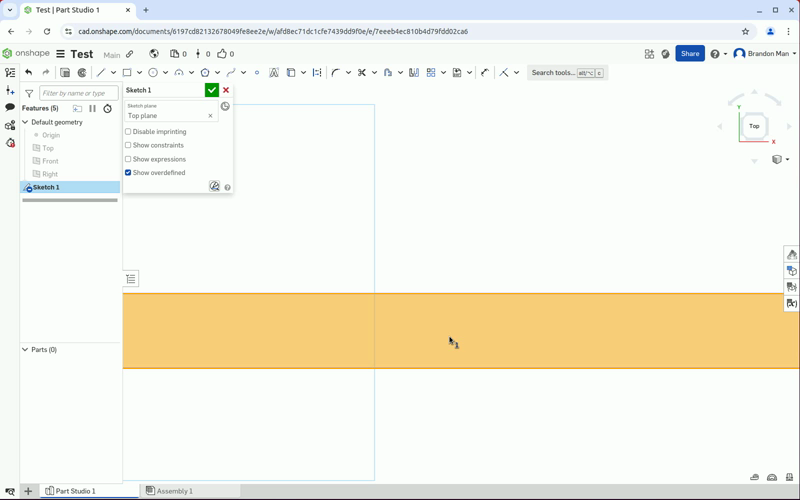
scroll(-6)
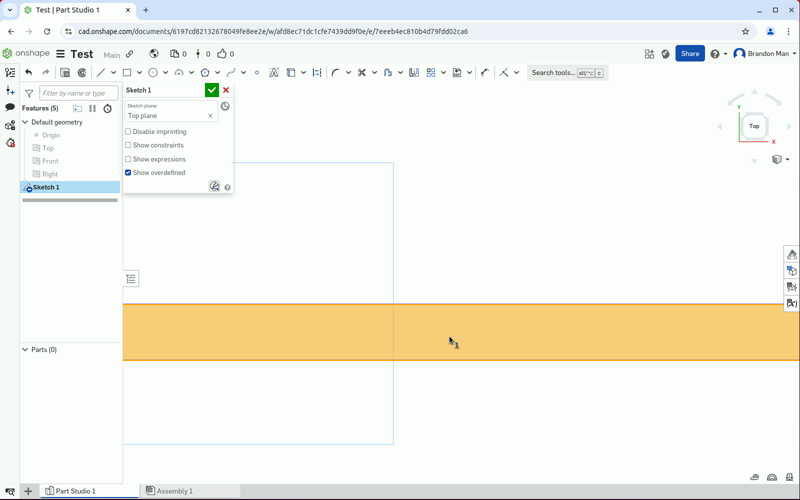
scroll(-6)
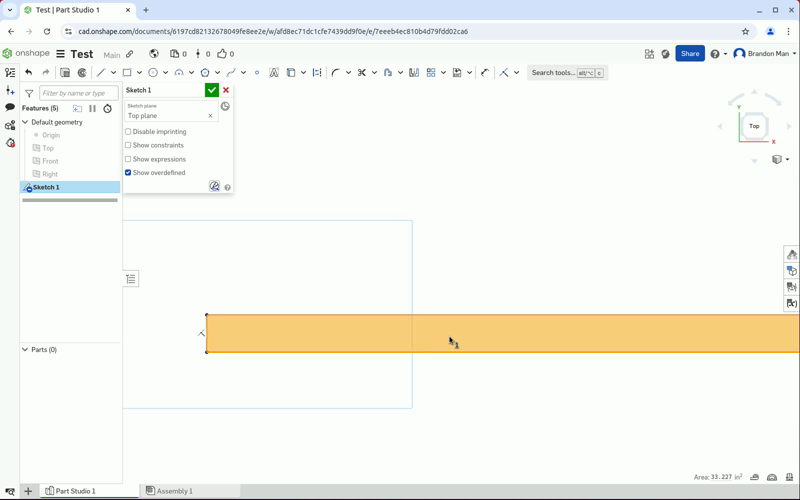
scroll(-6)
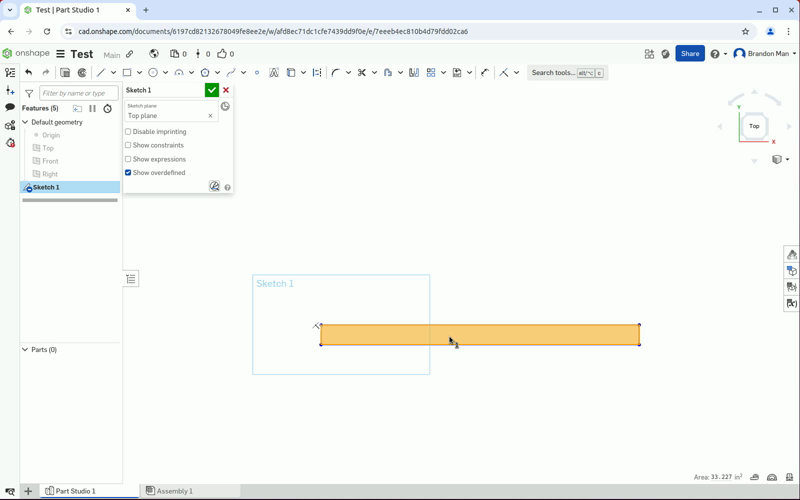
scroll(-6)
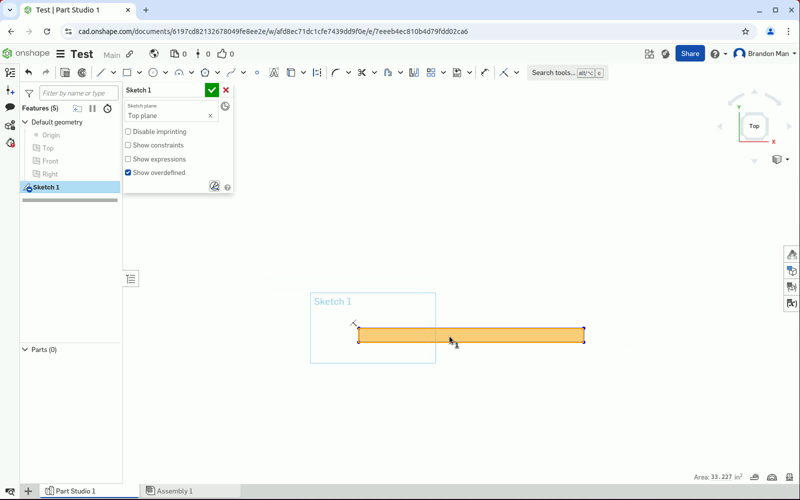
scroll(-6)
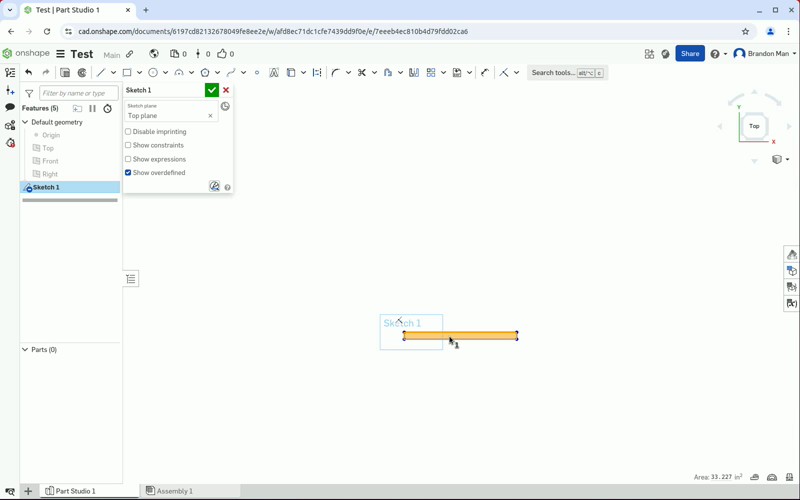
mouse_move(73, 352)
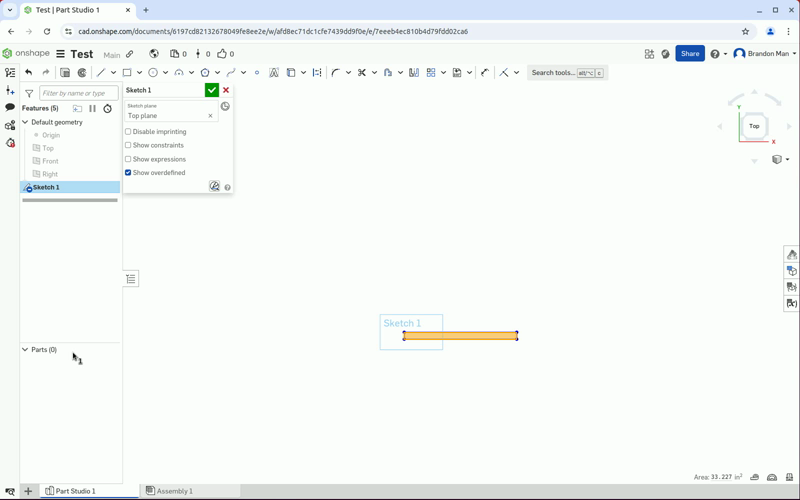
key(shift+y)
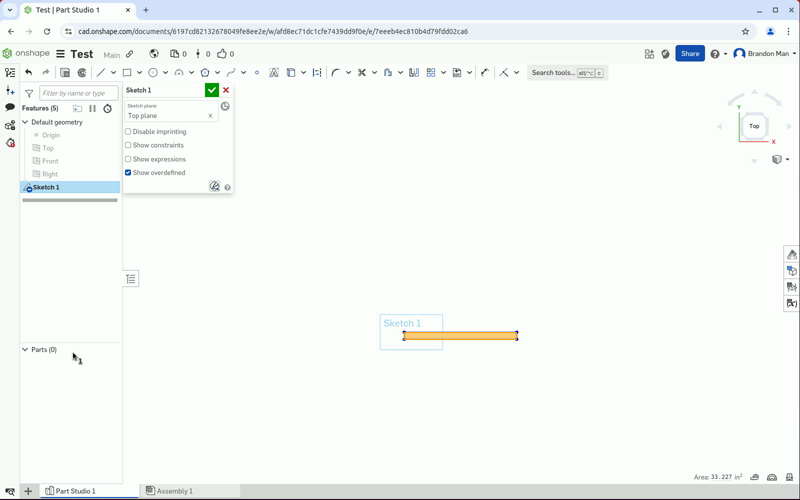
key(shift+e)
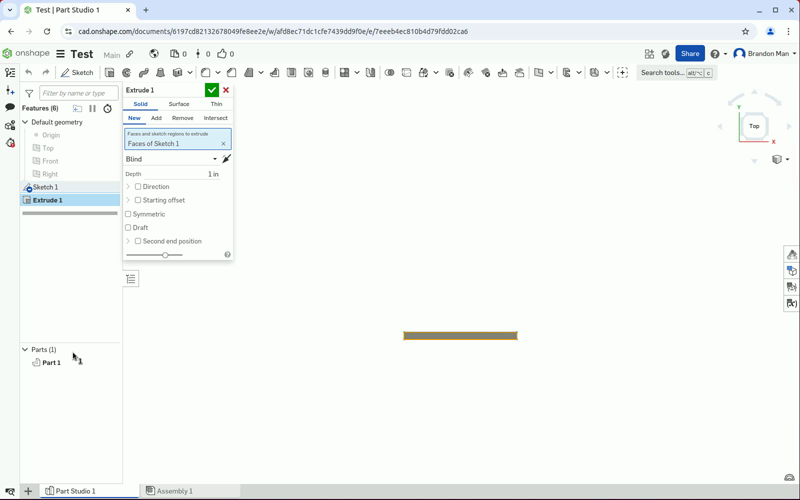
mouse_move(143, 106)
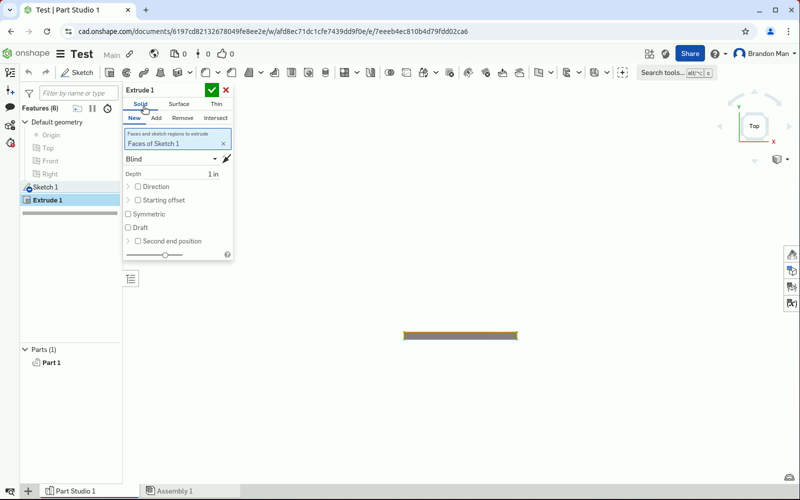
click(143, 106)
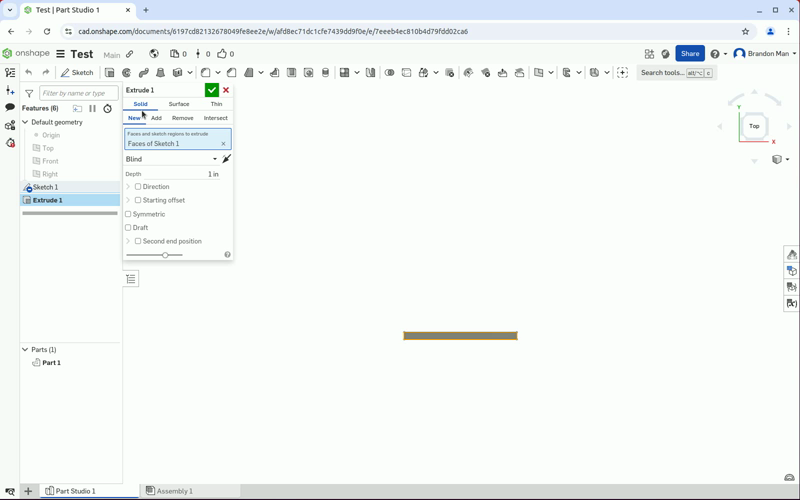
mouse_move(137, 120)
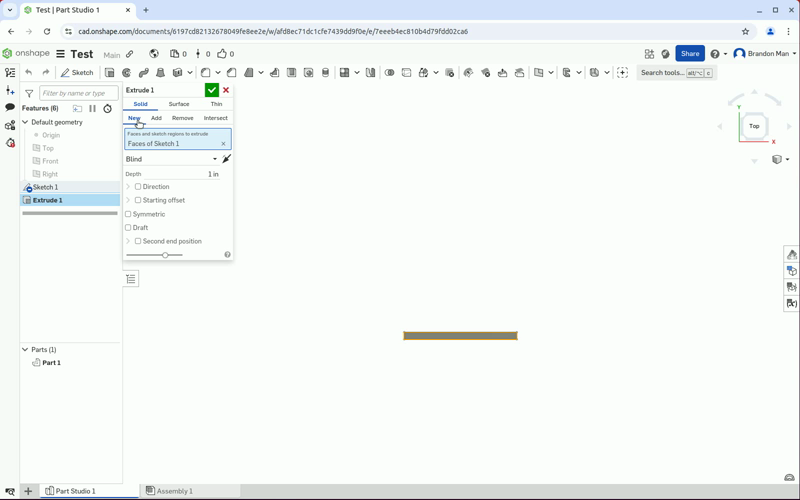
click(137, 120)
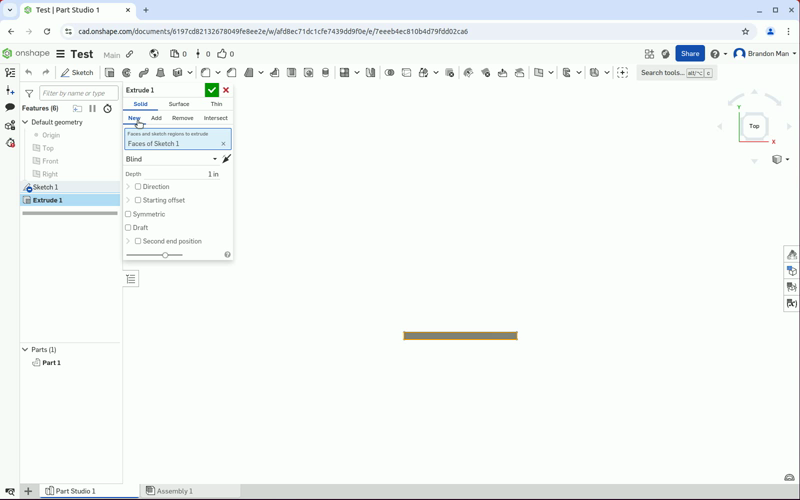
key(tab, 4)
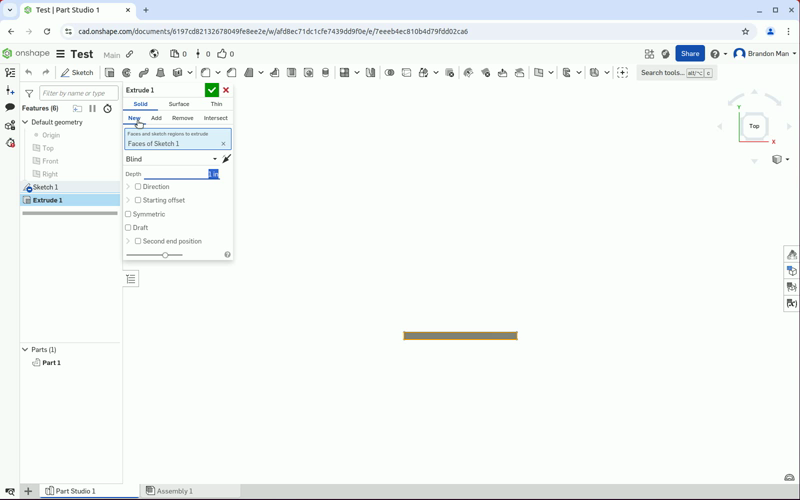
text(8.906)
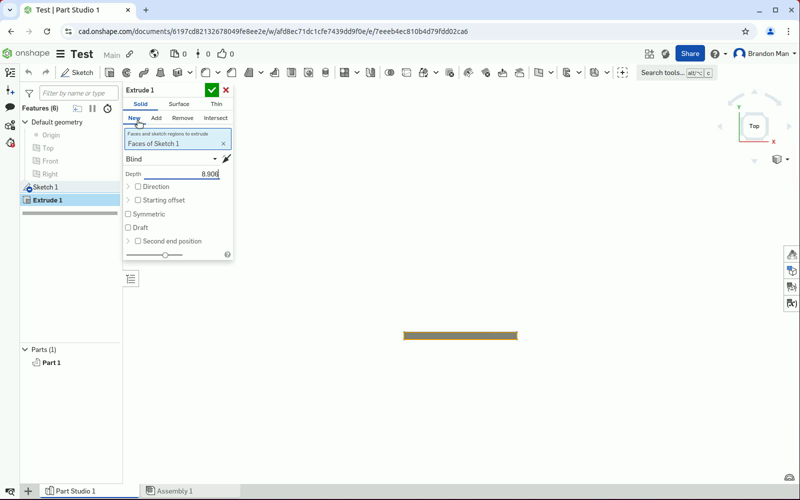
key(enter)
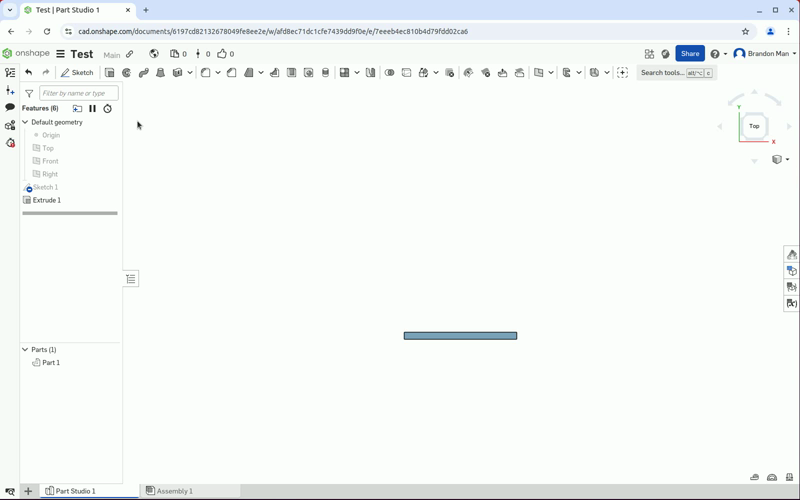
key(shift+h)
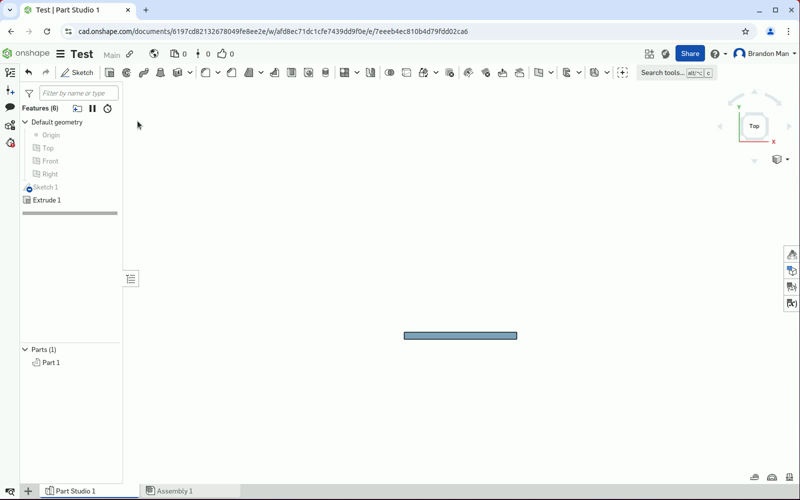
key(shift+h)
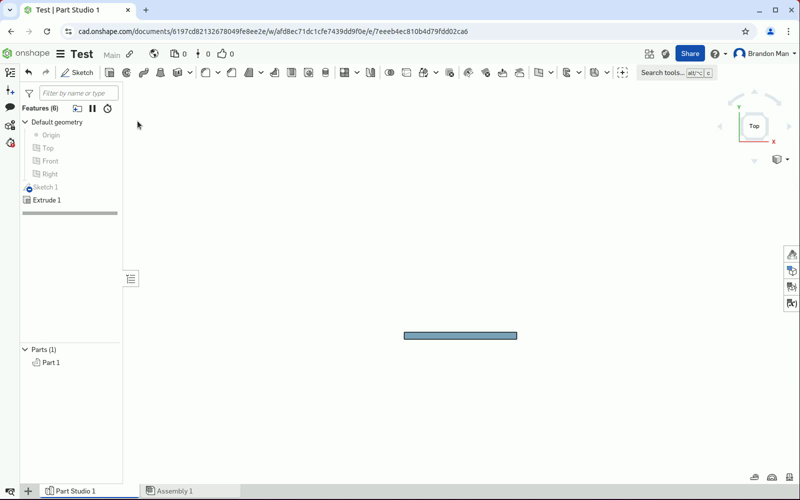
mouse_move(73, 189)
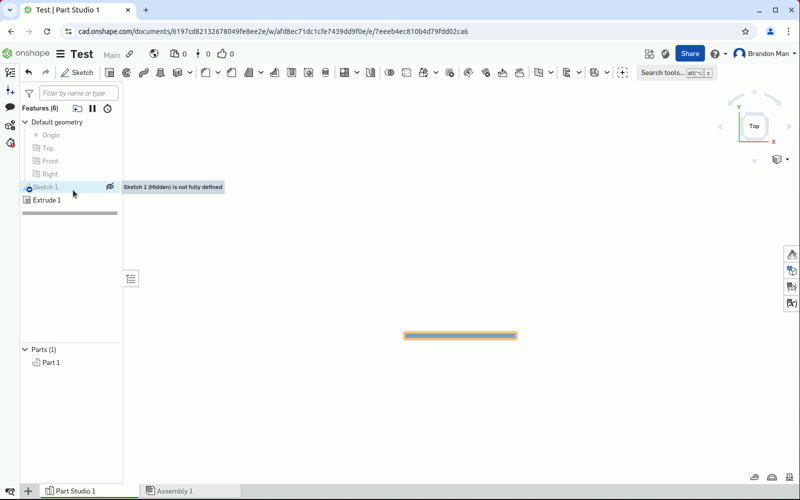
click(73, 189)
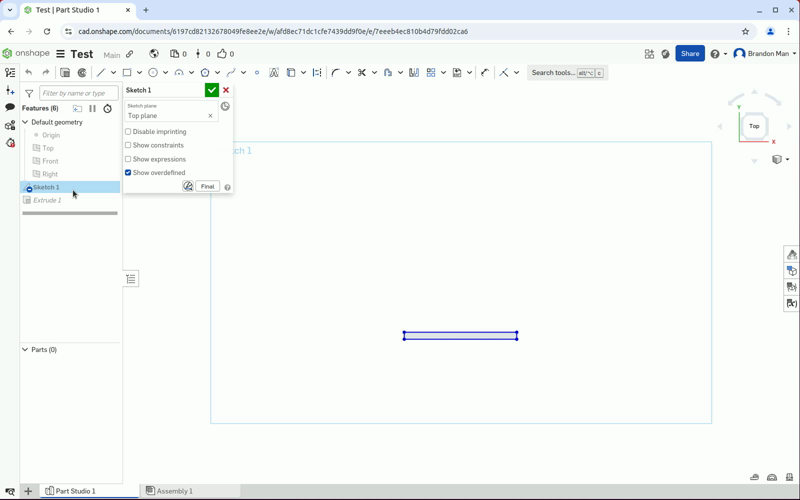
mouse_move(229, 92)
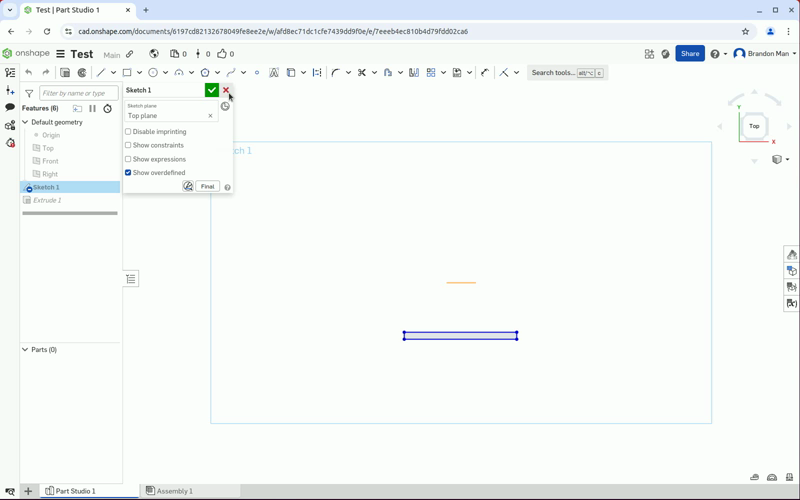
click(229, 92)
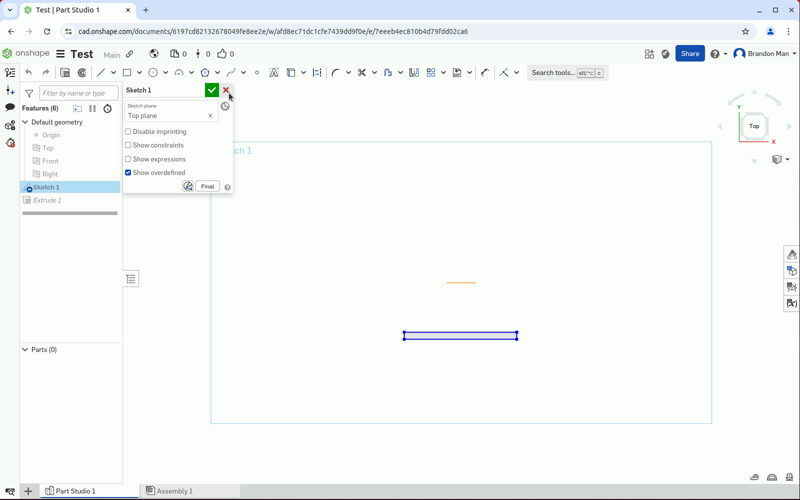
key(shift+s)
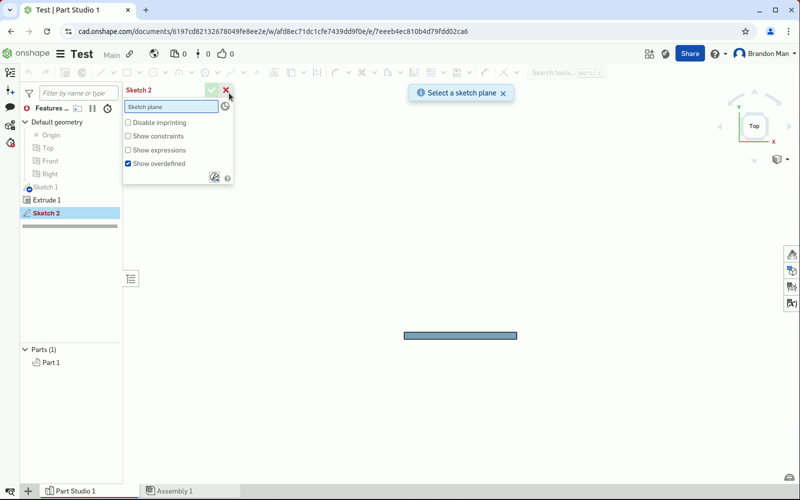
mouse_move(73, 150)
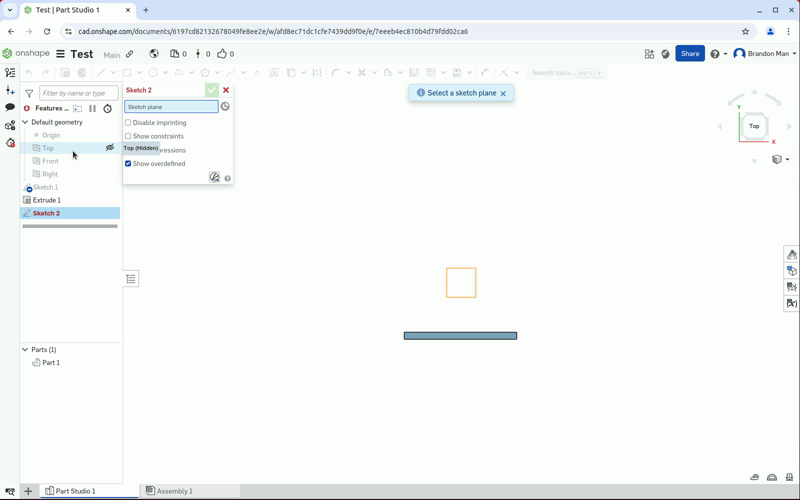
click(73, 150)
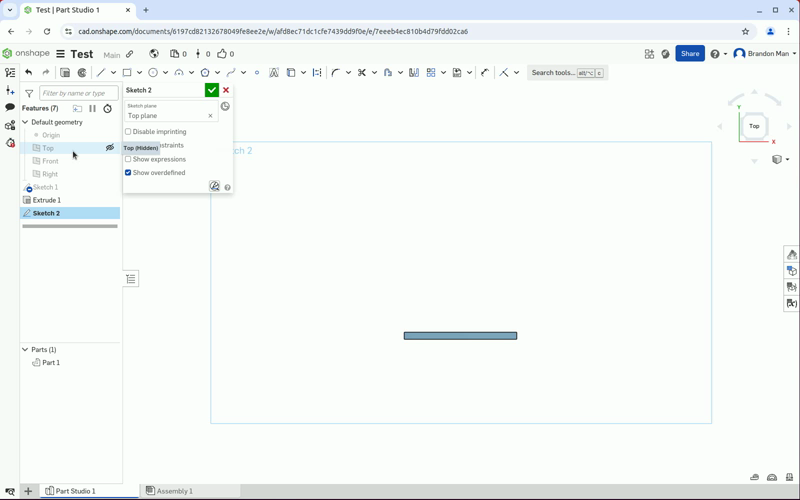
mouse_move(73, 352)
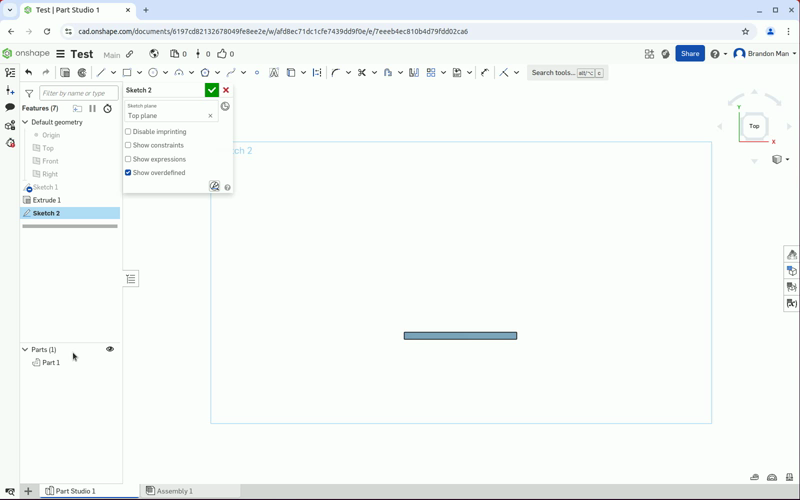
key(y)
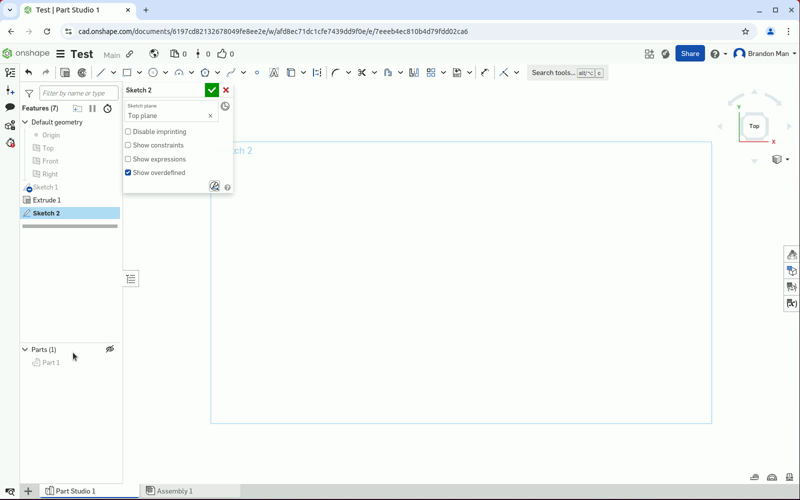
key(l)
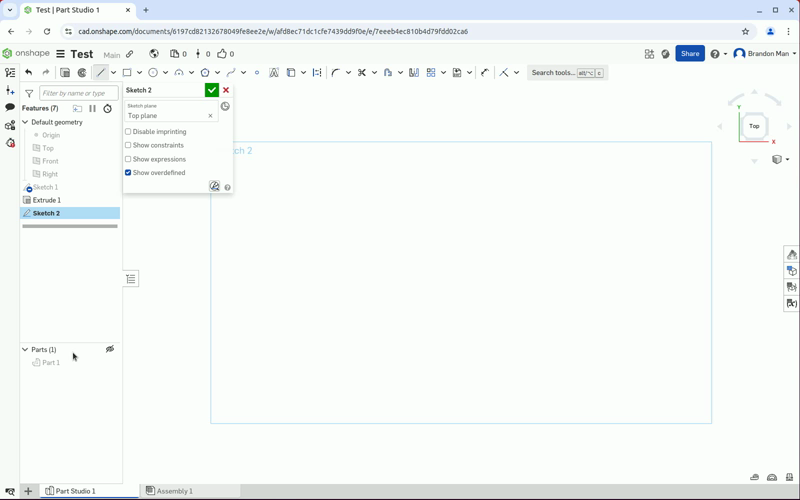
key_down(shift)
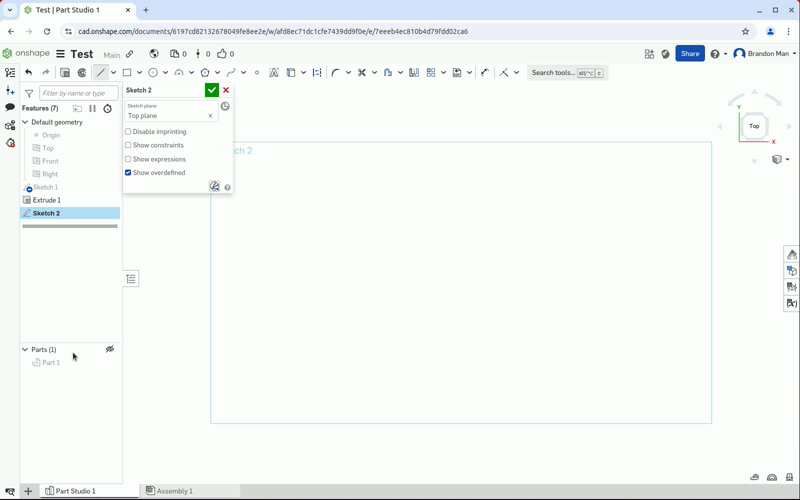
mouse_move(355, 339)
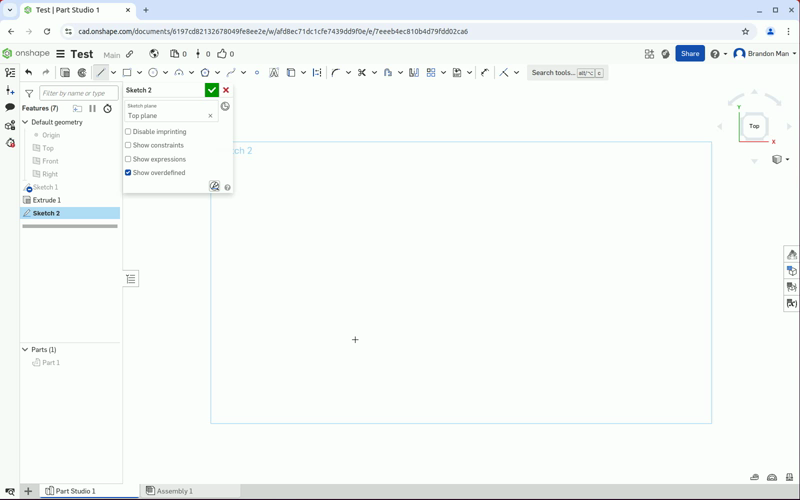
click(355, 339)
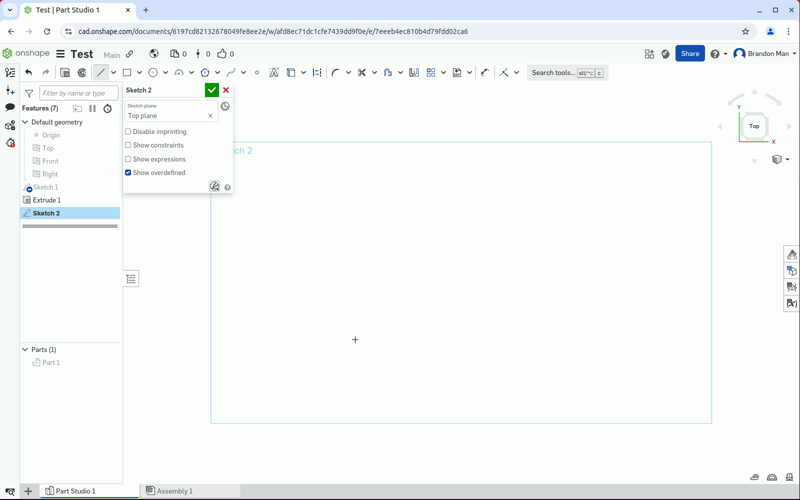
key_up(shift)
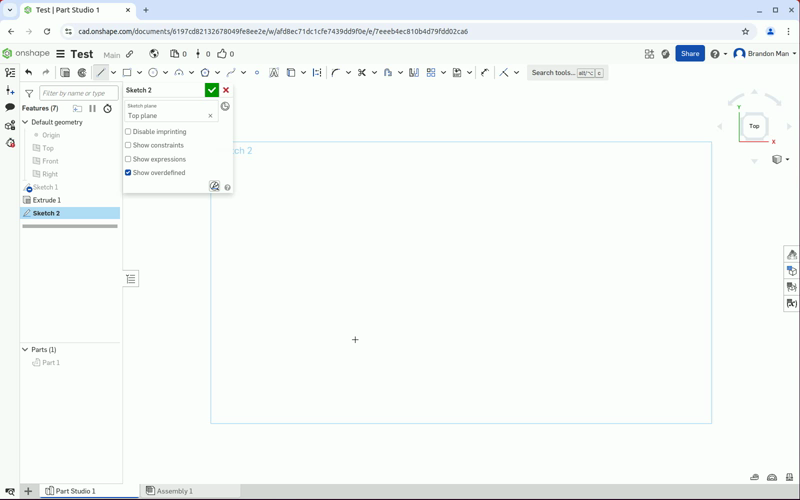
key_down(shift)
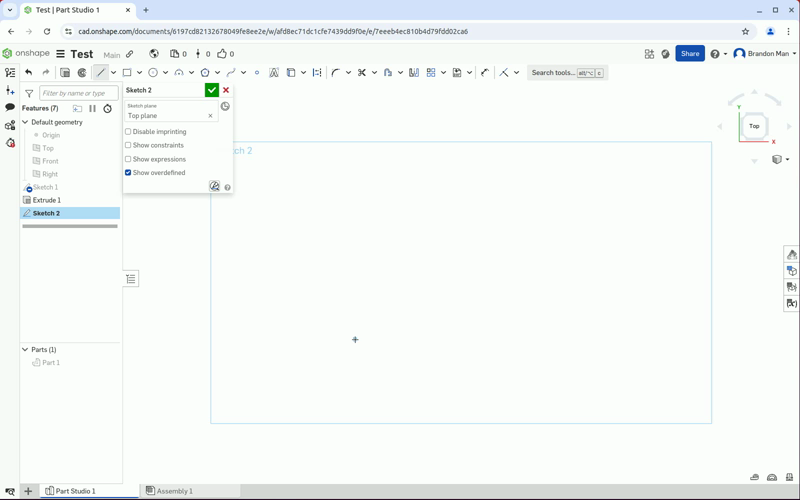
mouse_move(385, 339)
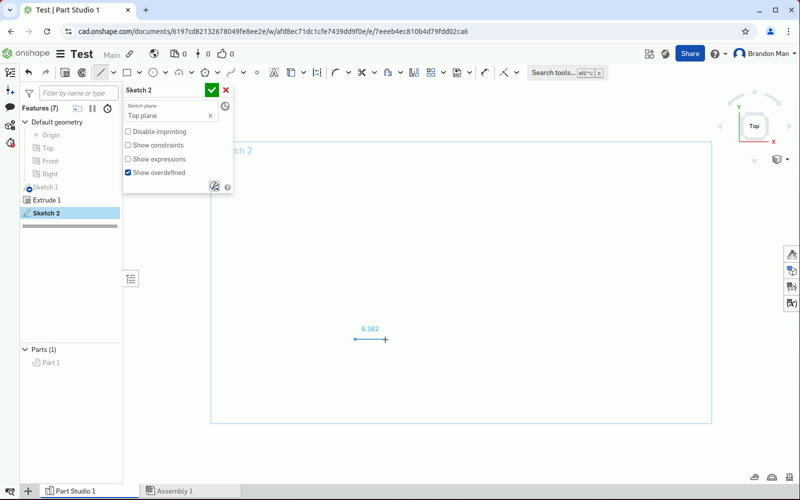
mouse_move(405, 339)
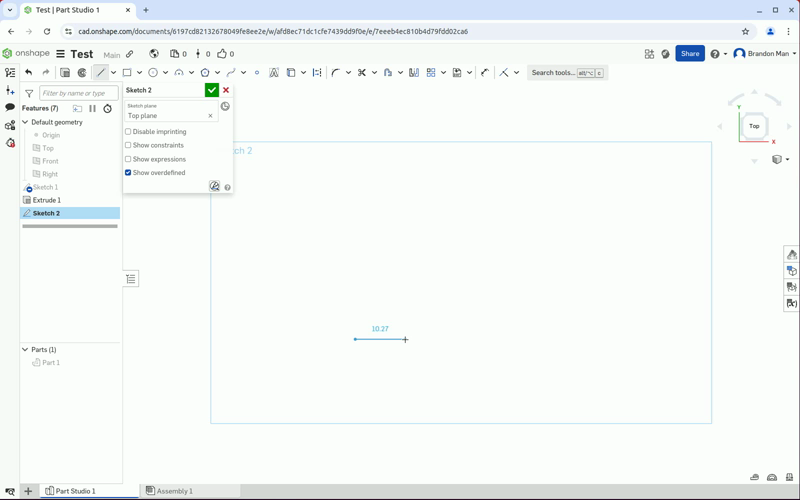
click(405, 339)
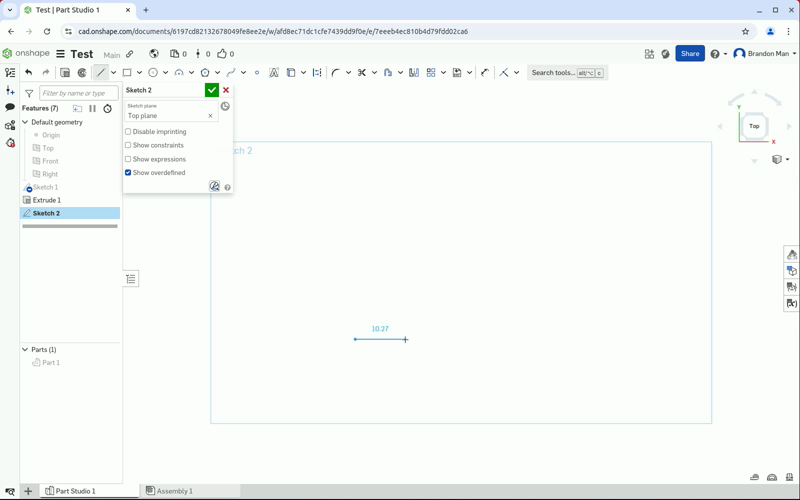
key_up(shift)
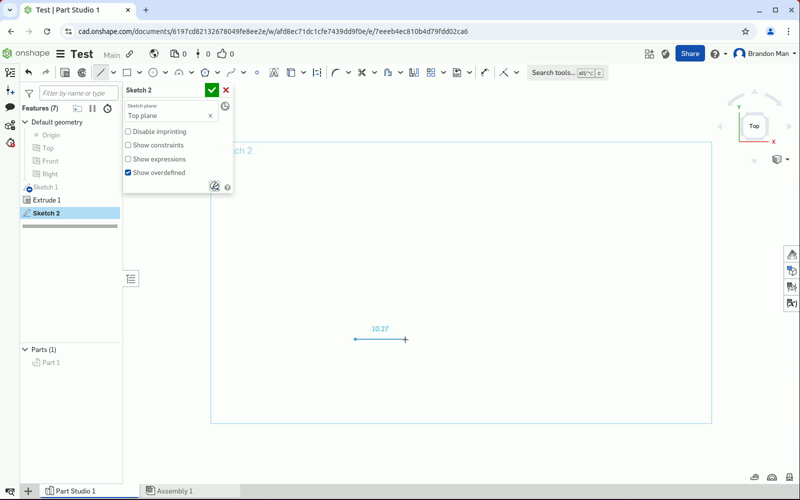
key_down(shift)
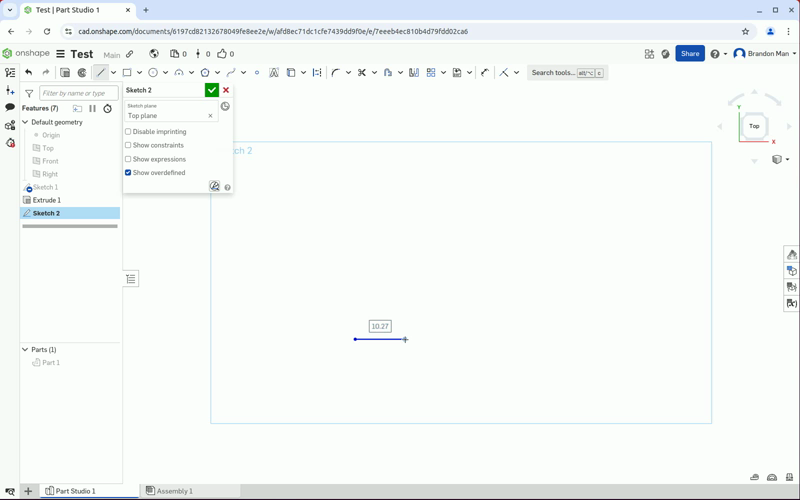
mouse_move(435, 339)
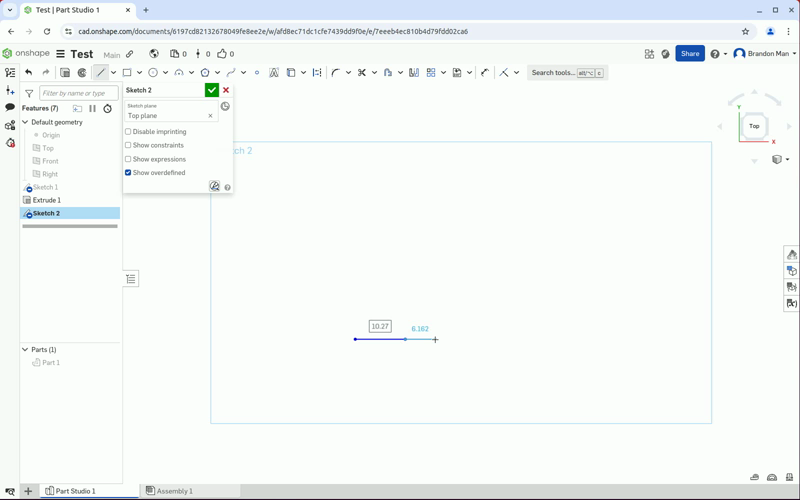
mouse_move(405, 332)
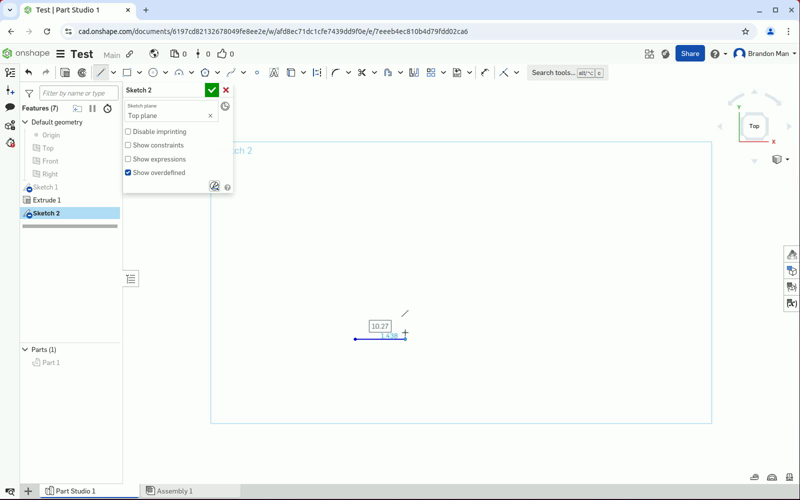
scroll(6)
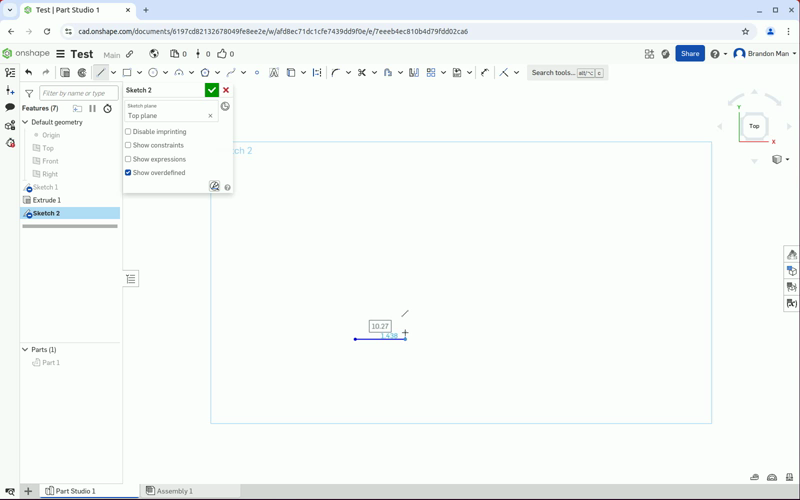
scroll(6)
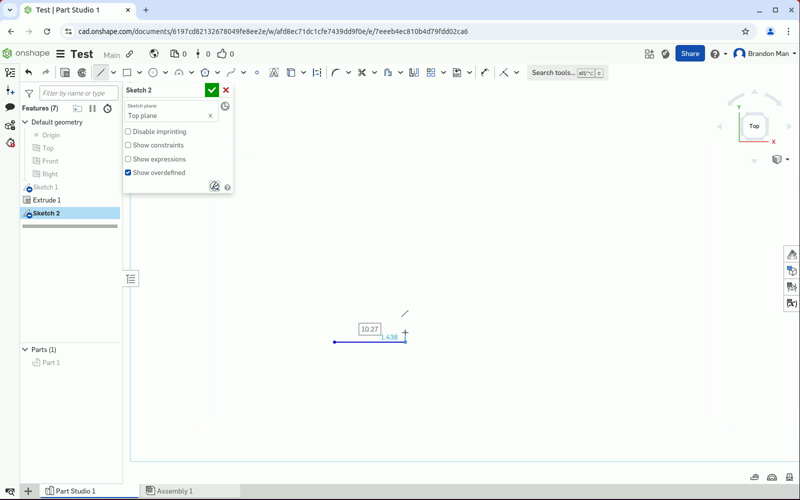
scroll(6)
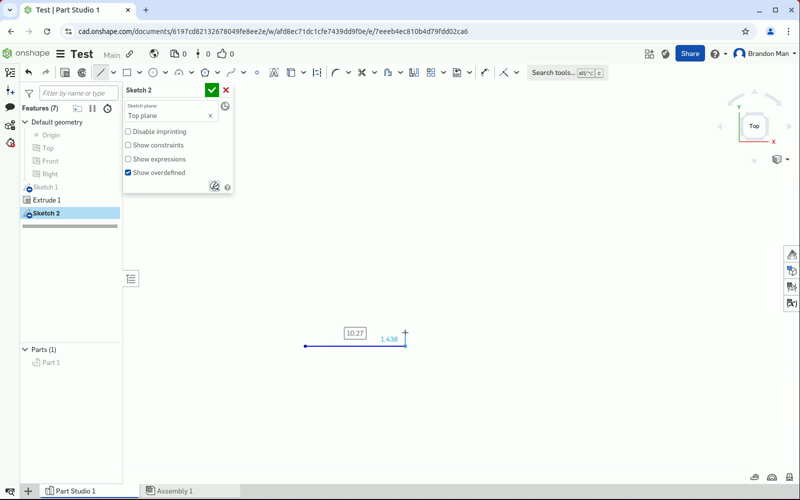
scroll(6)
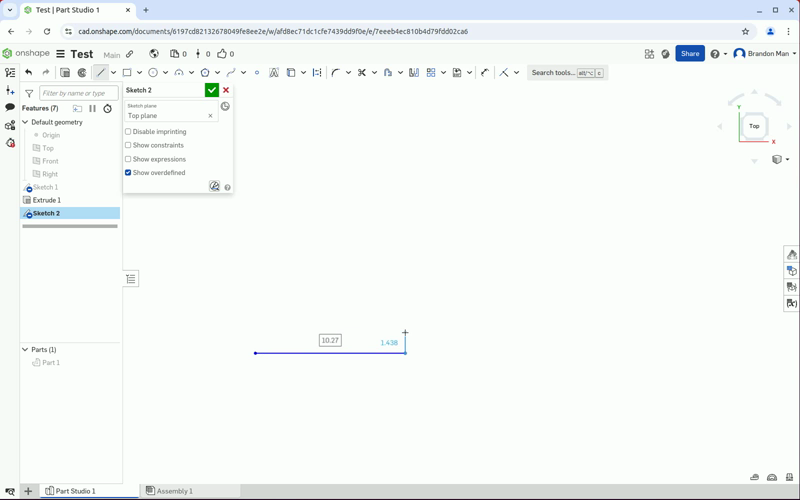
scroll(6)
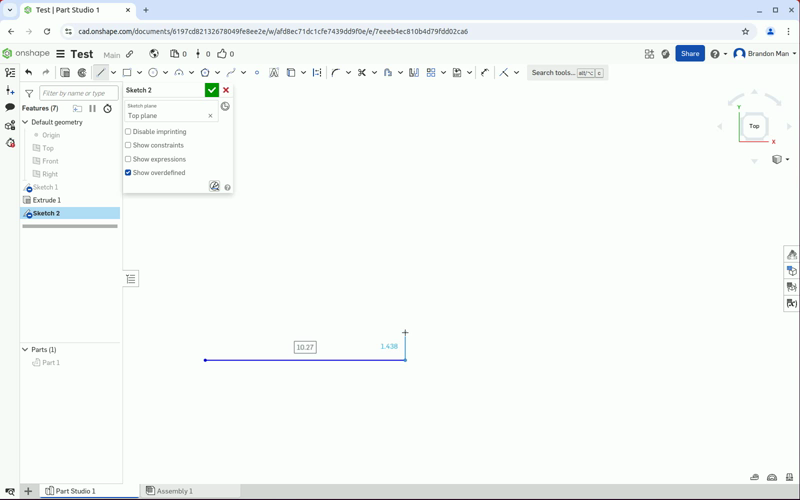
scroll(6)
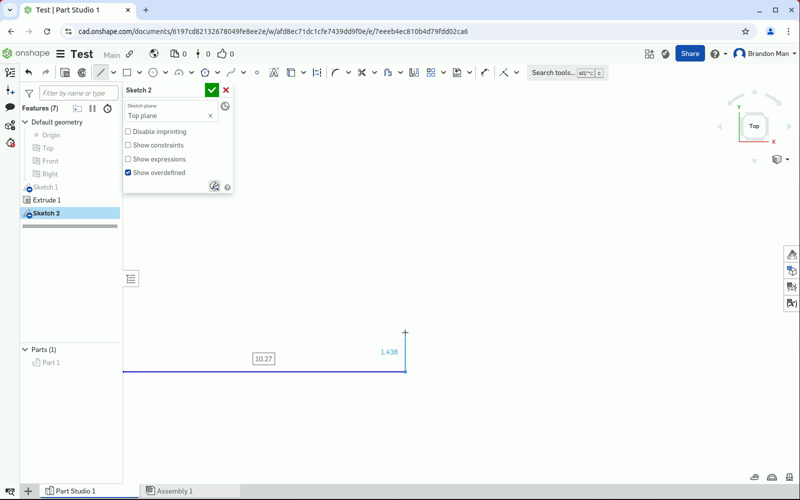
scroll(6)
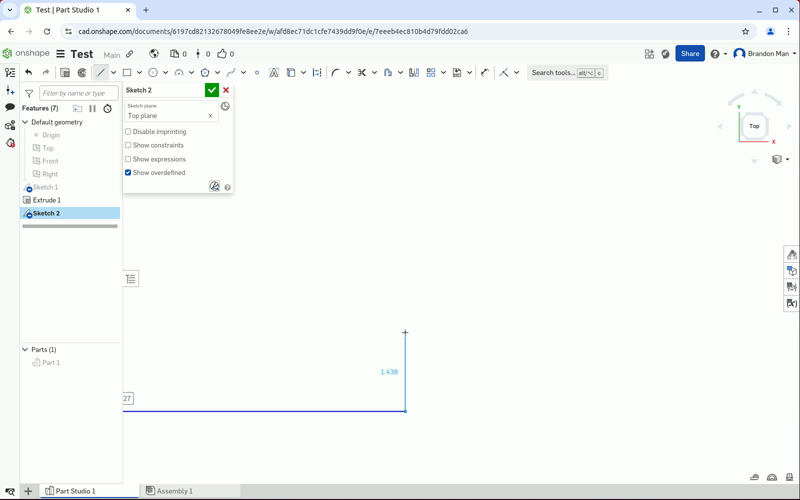
click(405, 332)
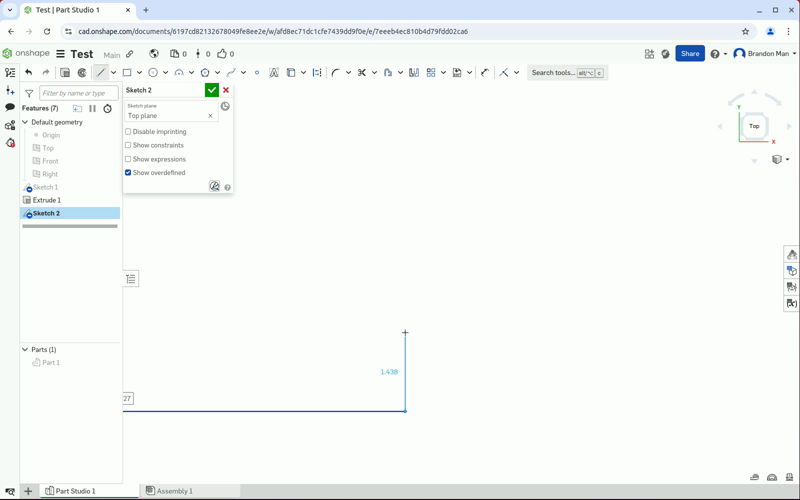
scroll(-6)
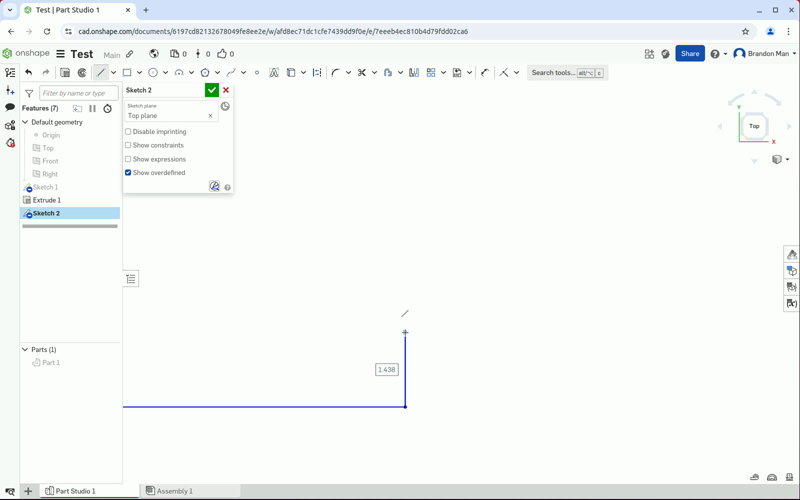
scroll(-6)
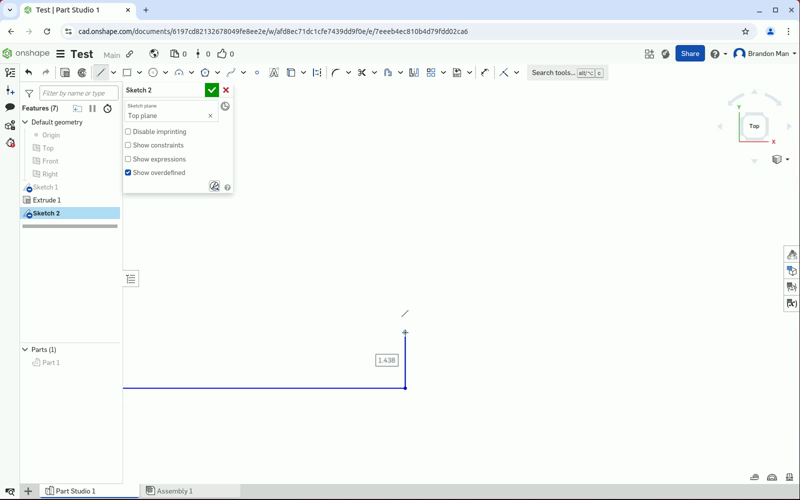
scroll(-6)
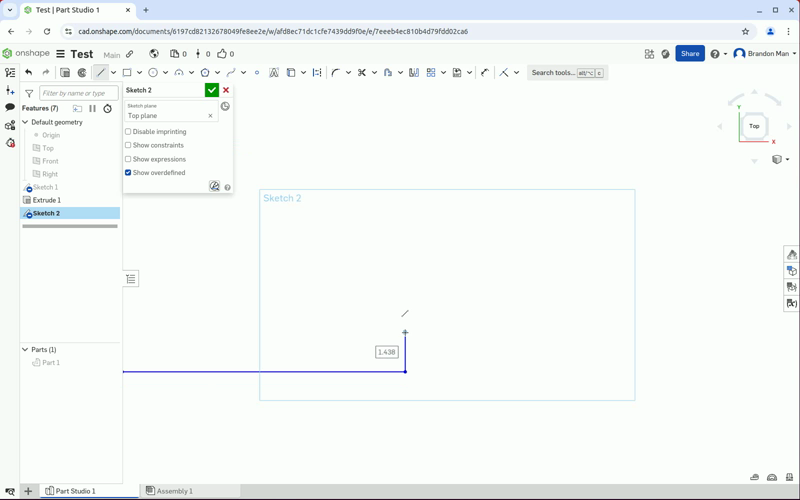
scroll(-6)
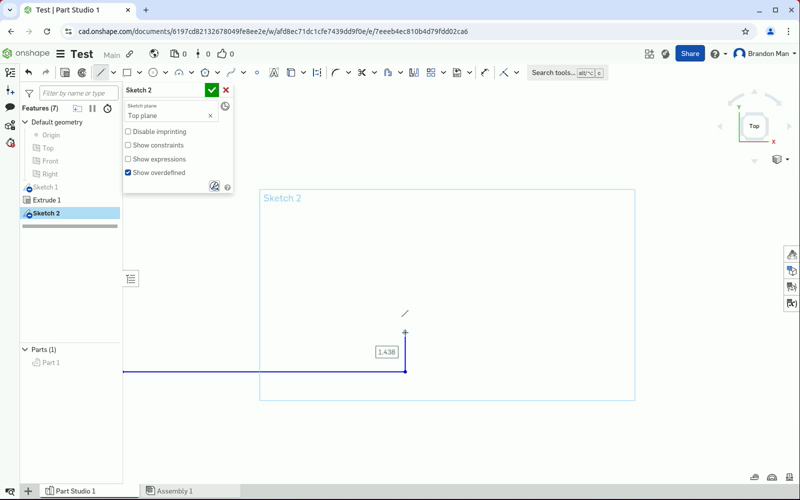
scroll(-6)
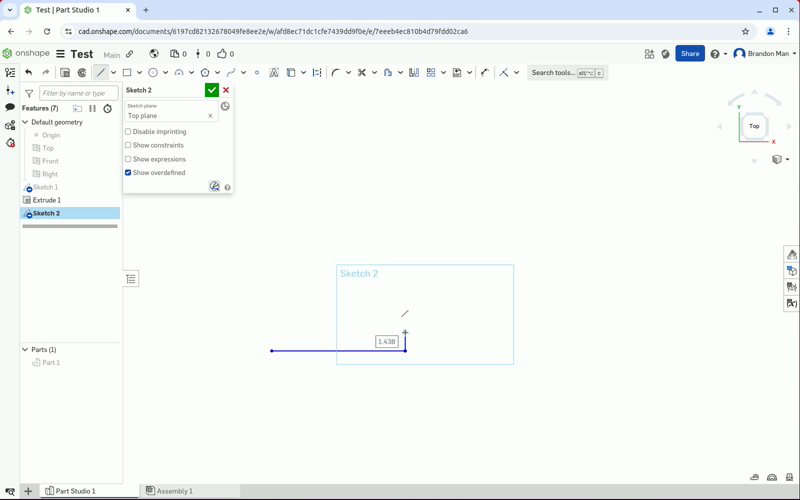
scroll(-6)
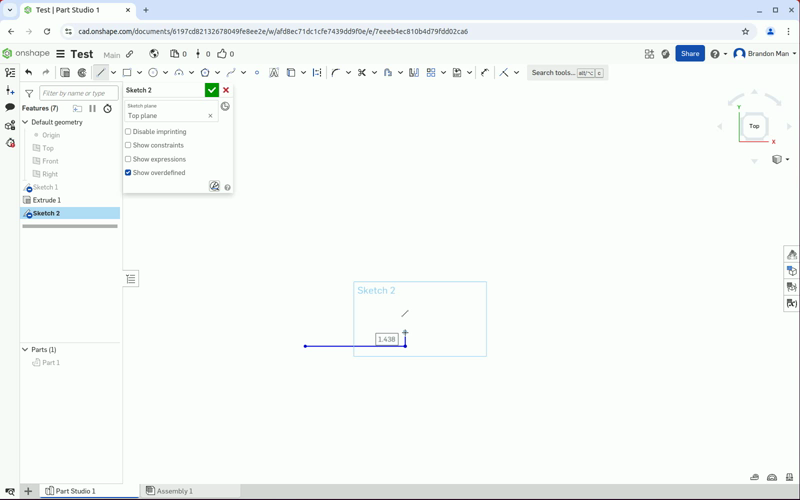
scroll(-6)
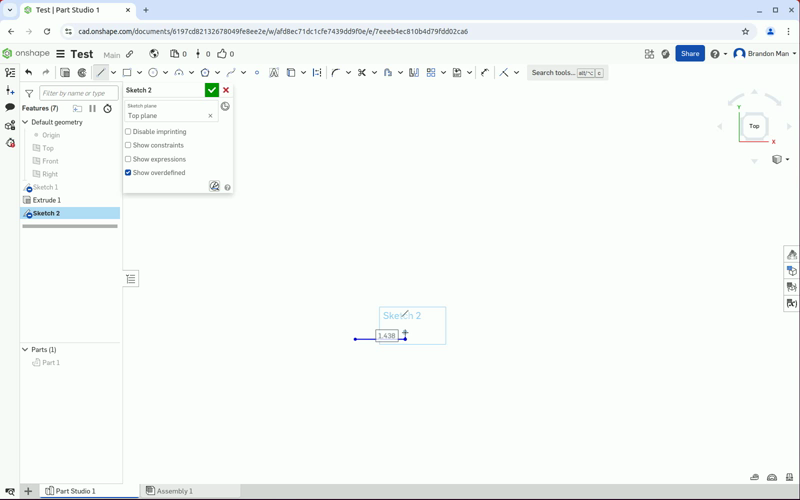
key_up(shift)
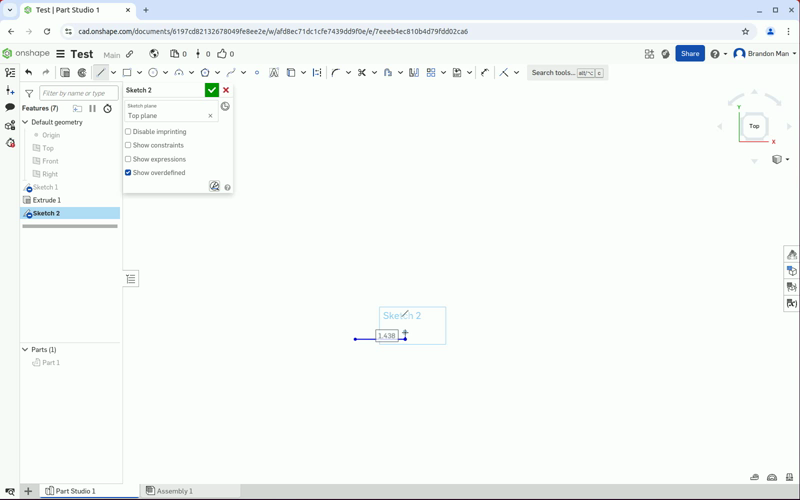
key_down(shift)
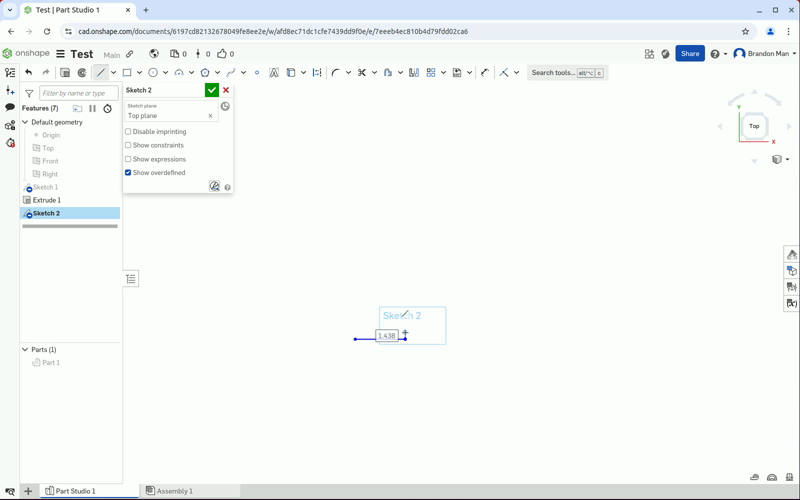
mouse_move(435, 332)
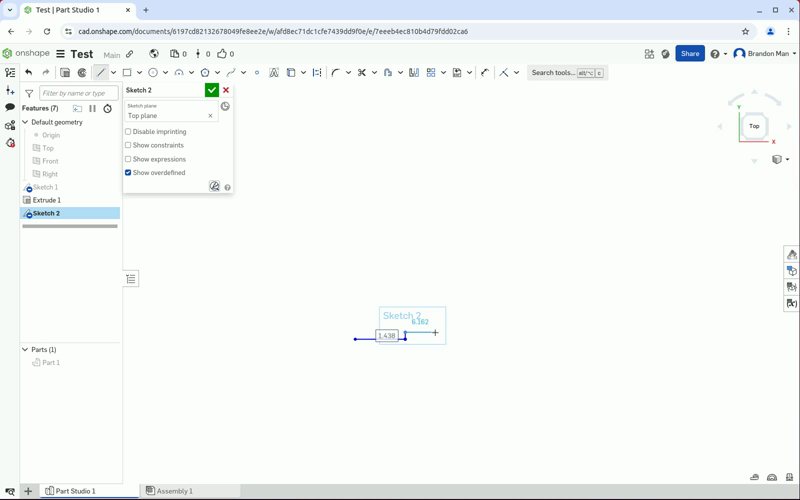
mouse_move(362, 332)
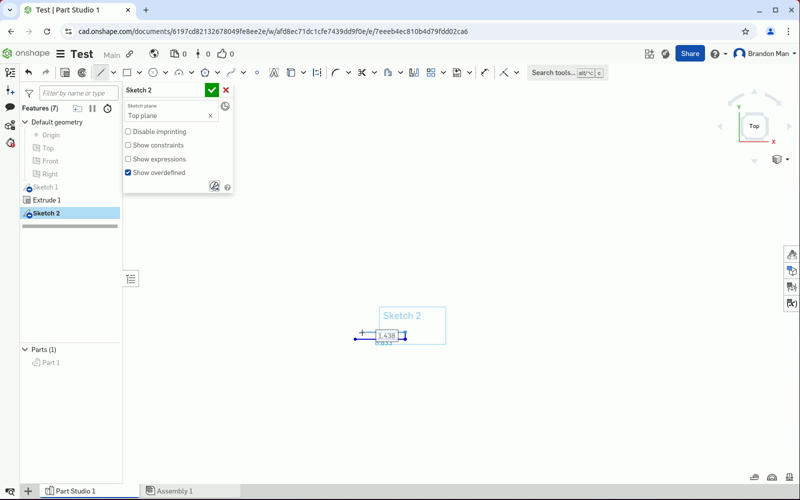
click(362, 332)
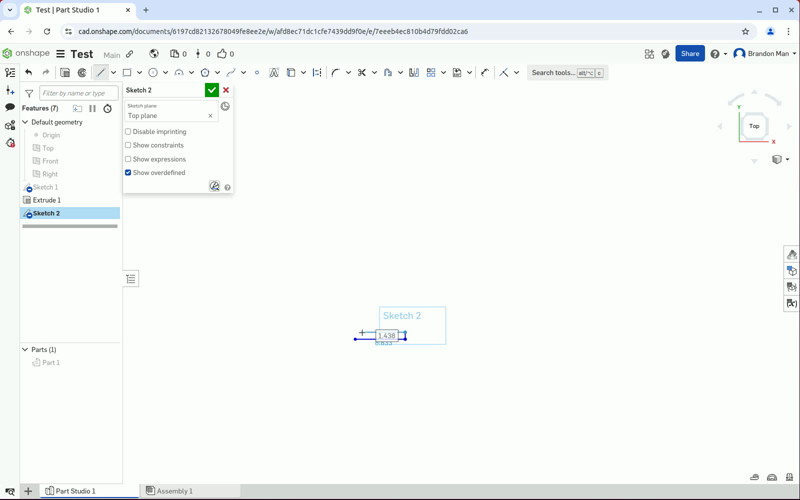
key_up(shift)
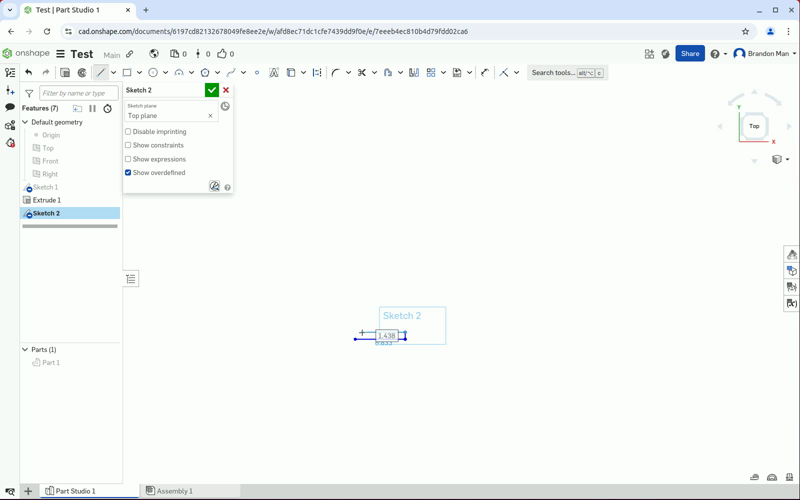
key_down(shift)
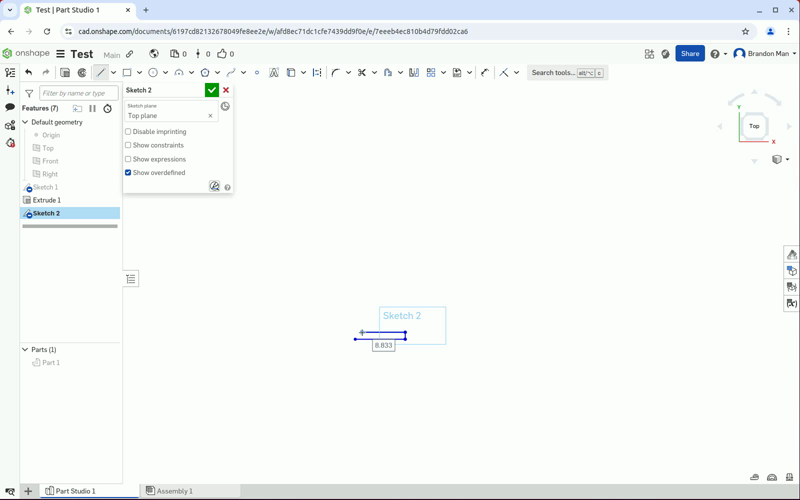
mouse_move(362, 238)
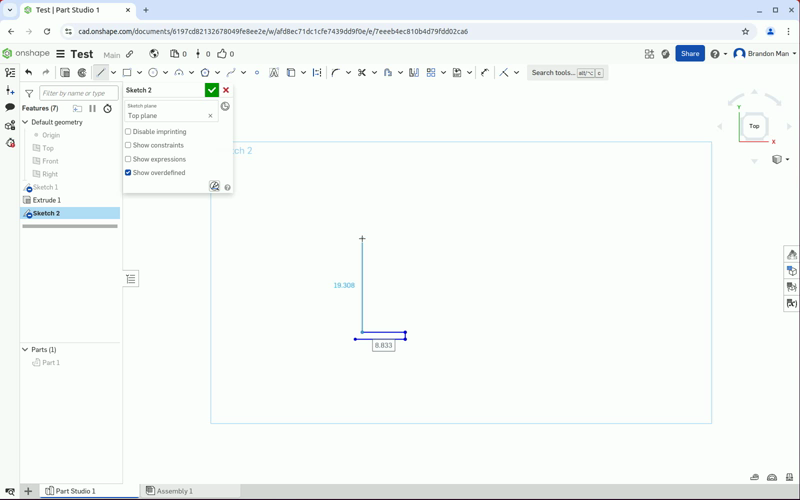
click(362, 238)
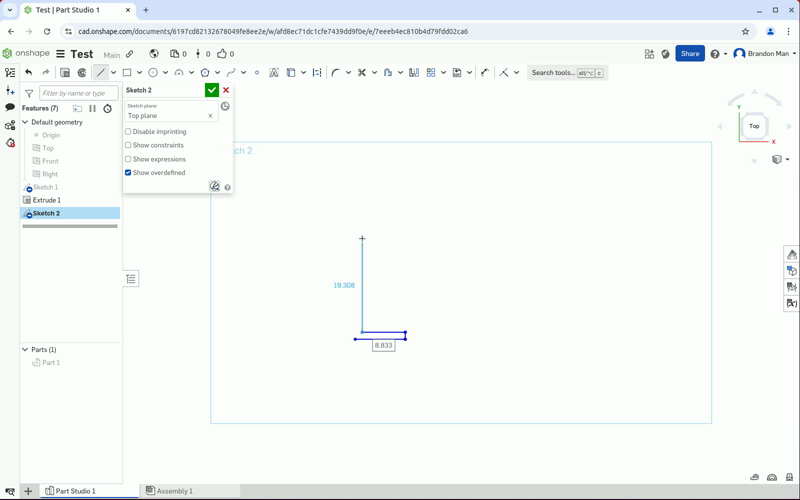
key_up(shift)
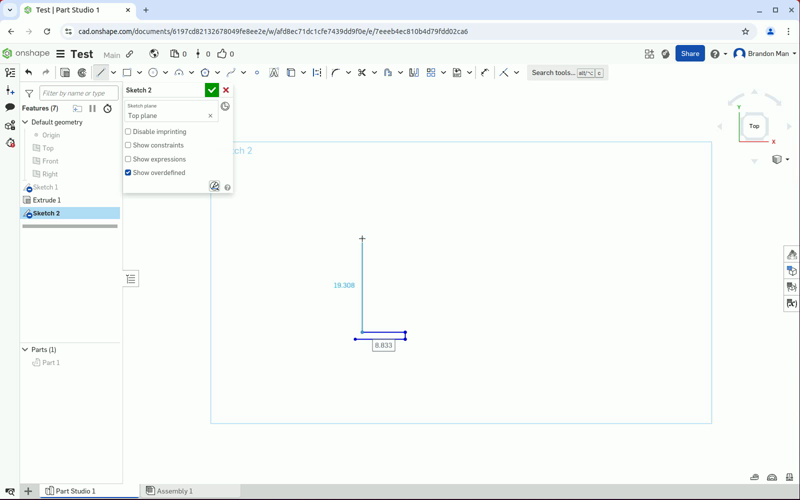
key_down(shift)
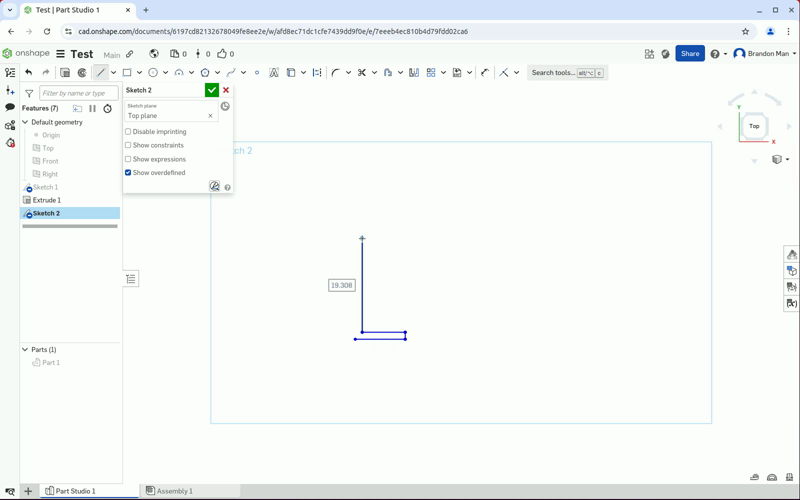
mouse_move(392, 238)
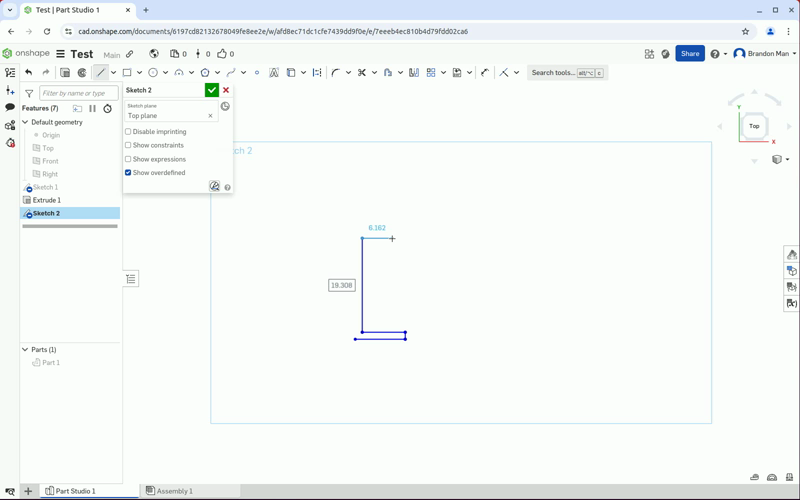
mouse_move(405, 238)
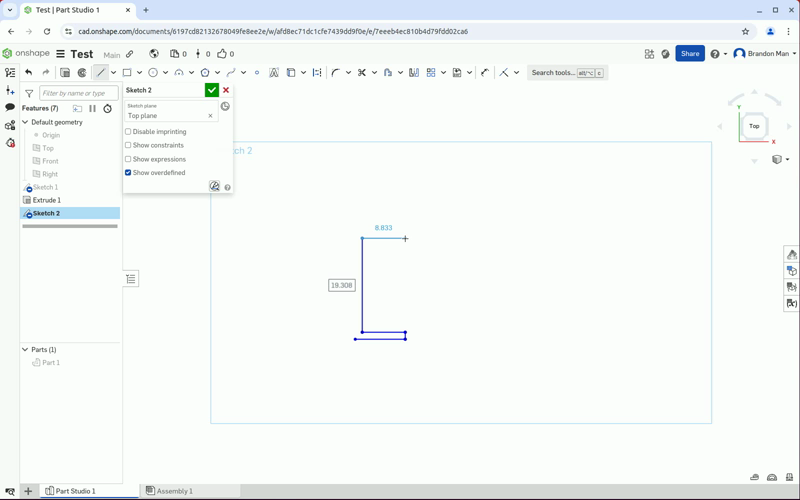
click(405, 238)
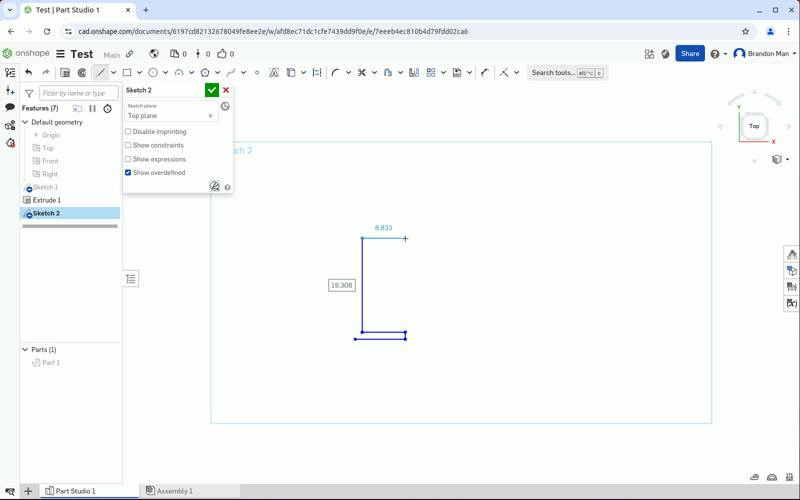
key_up(shift)
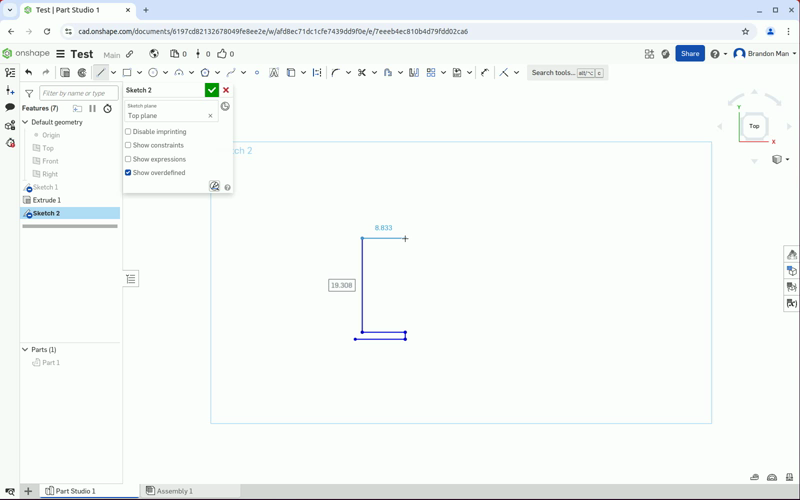
key_down(shift)
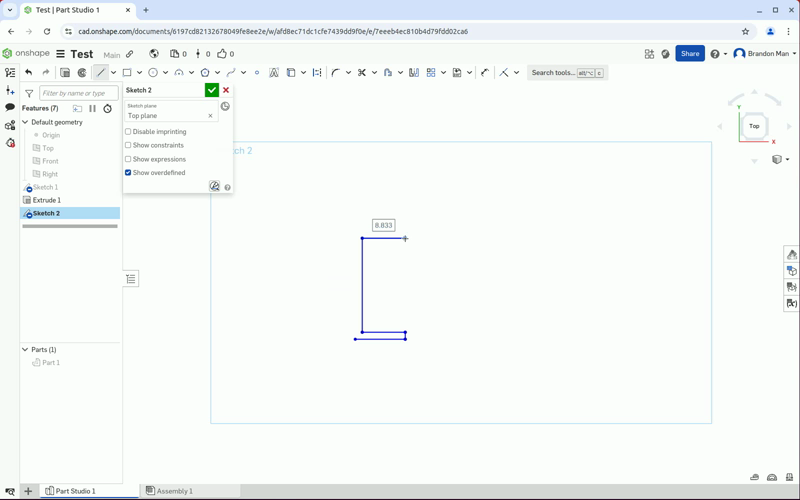
mouse_move(435, 238)
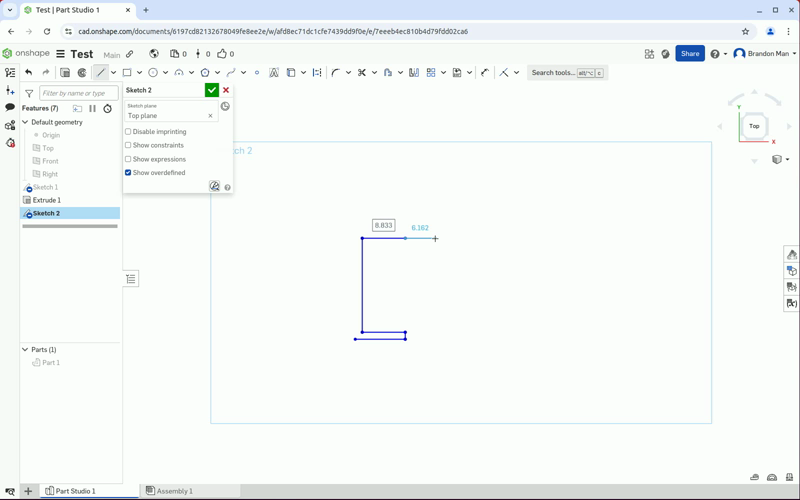
mouse_move(405, 231)
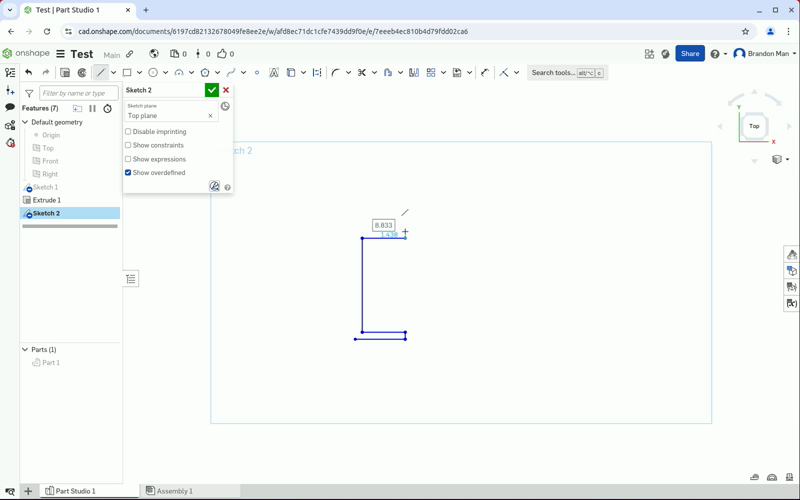
scroll(6)
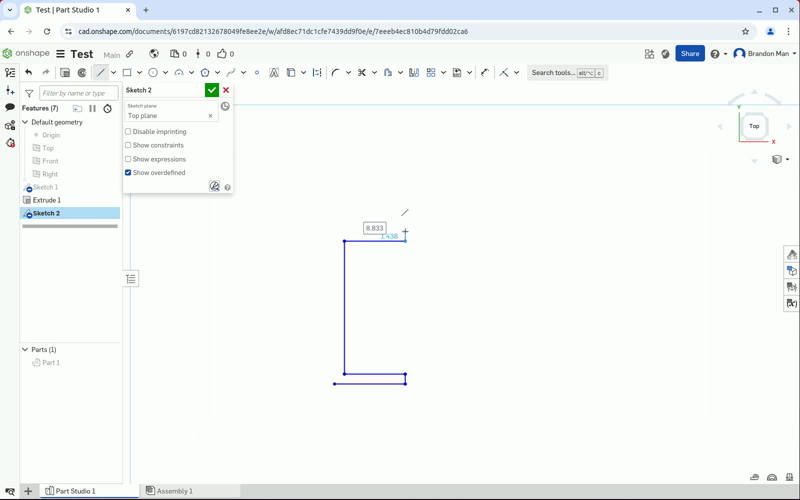
scroll(6)
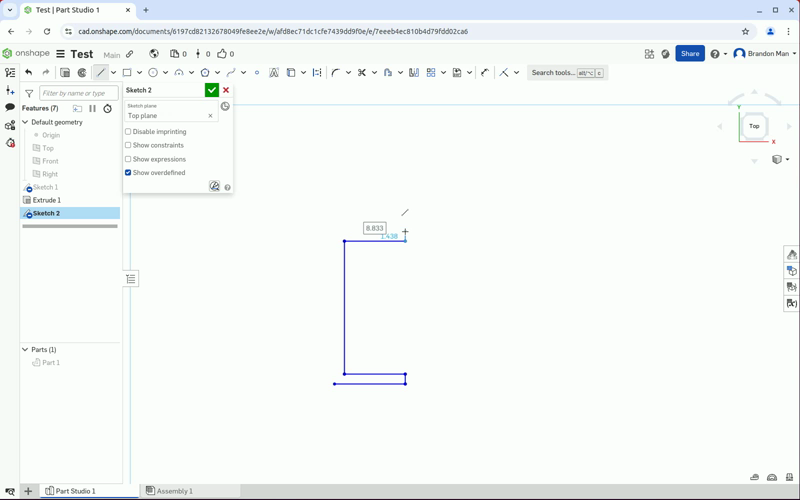
scroll(6)
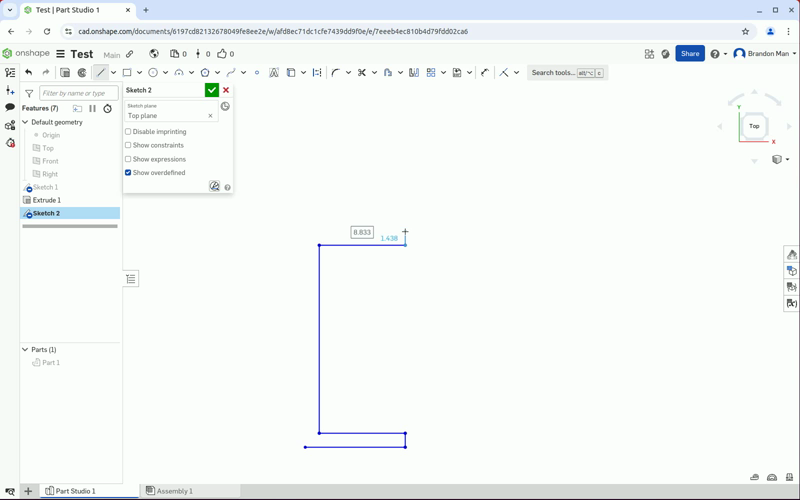
scroll(6)
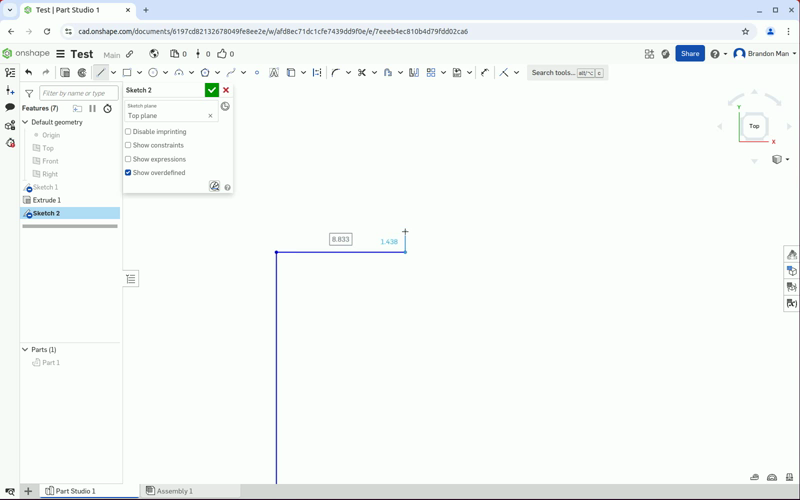
scroll(6)
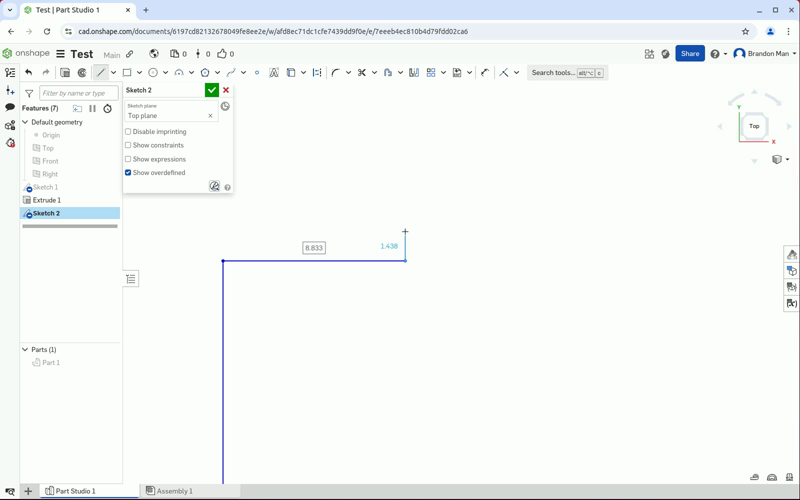
scroll(6)
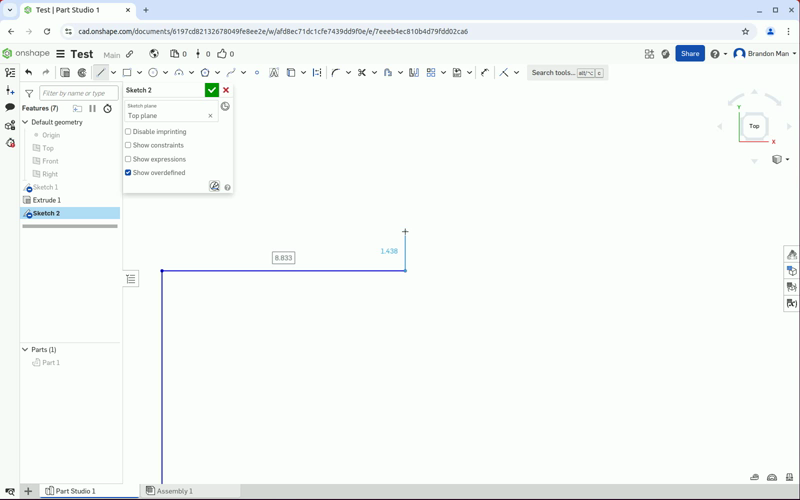
scroll(6)
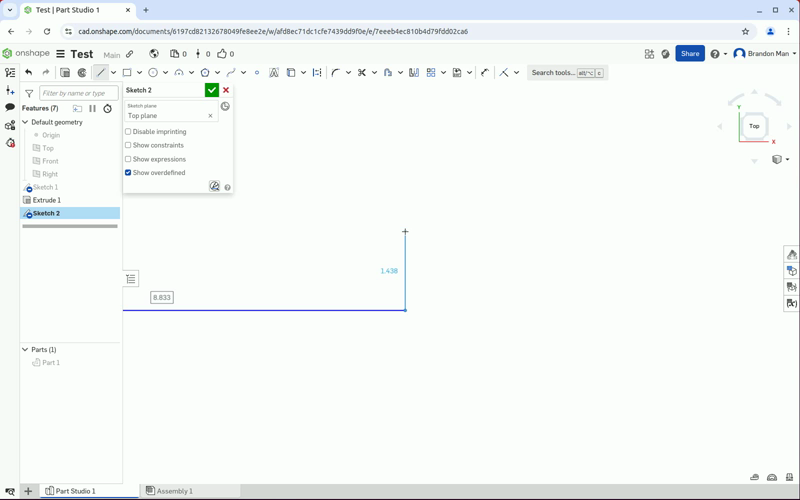
click(405, 231)
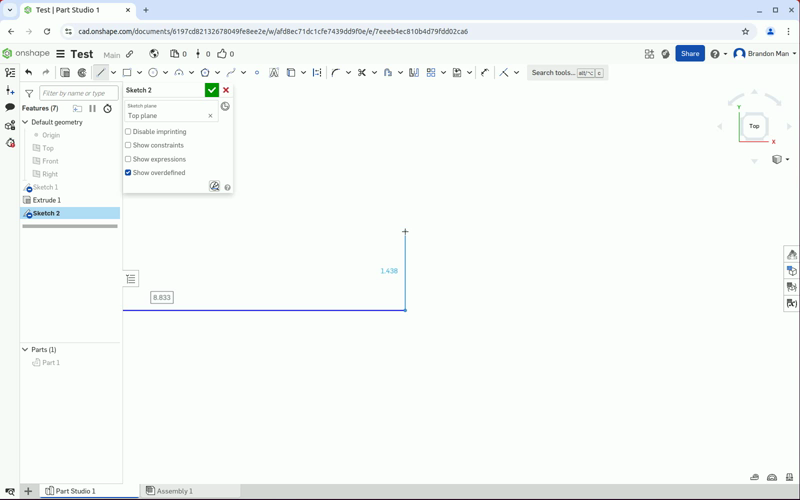
scroll(-6)
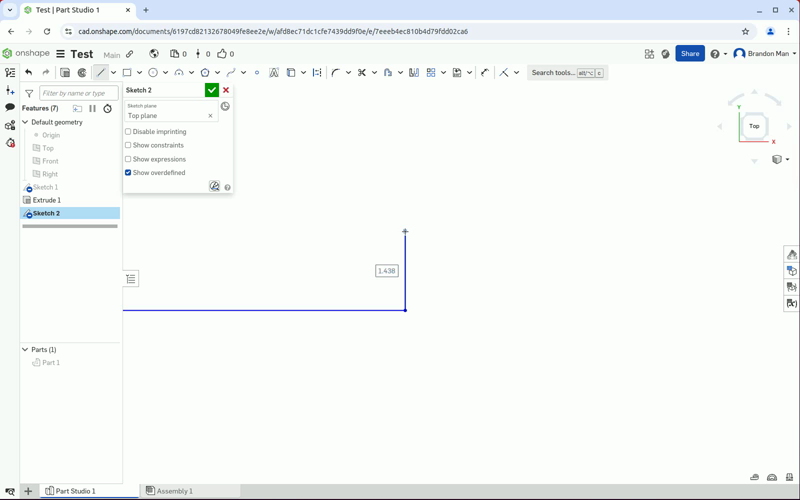
scroll(-6)
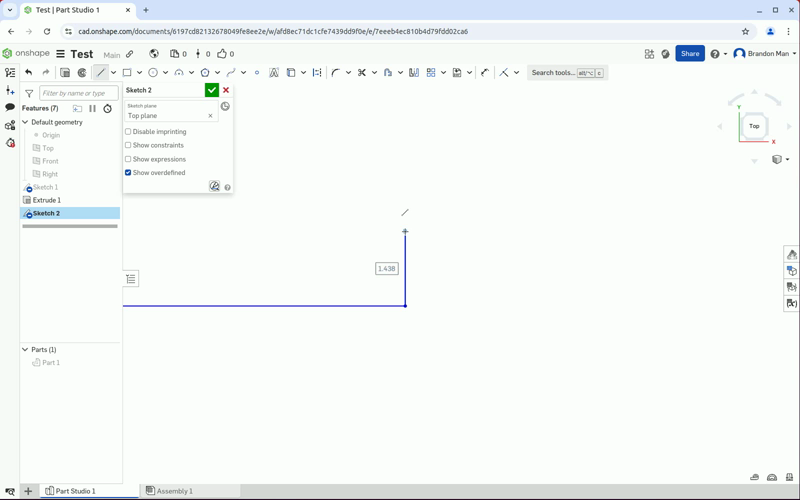
scroll(-6)
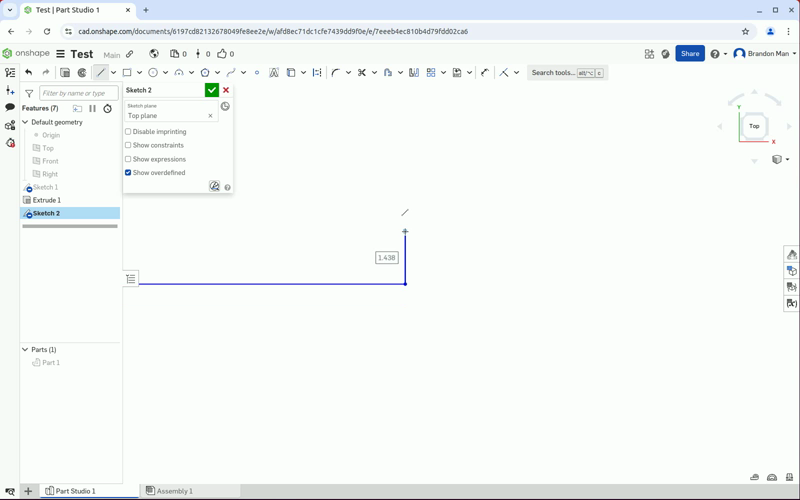
scroll(-6)
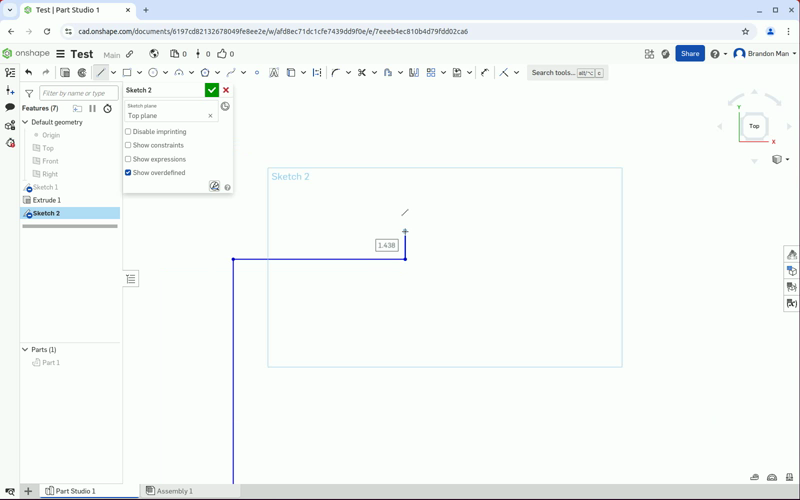
scroll(-6)
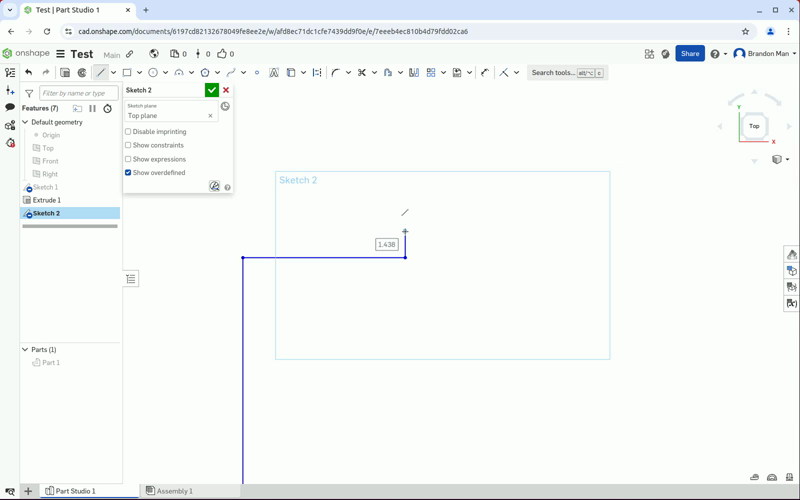
scroll(-6)
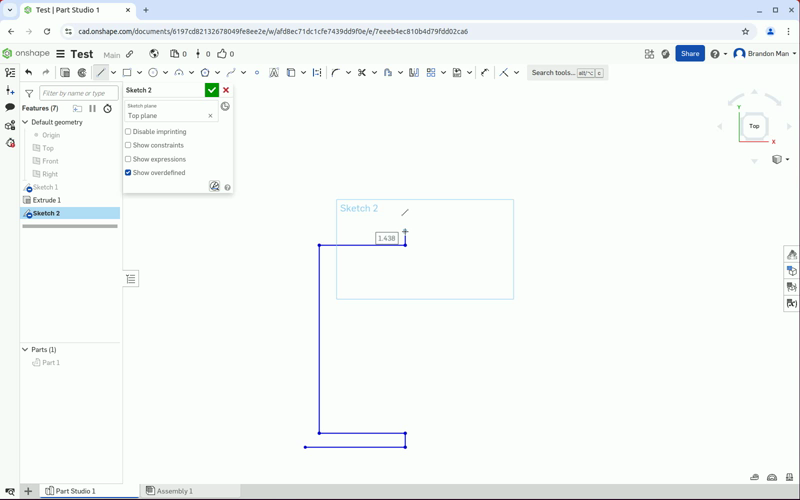
scroll(-6)
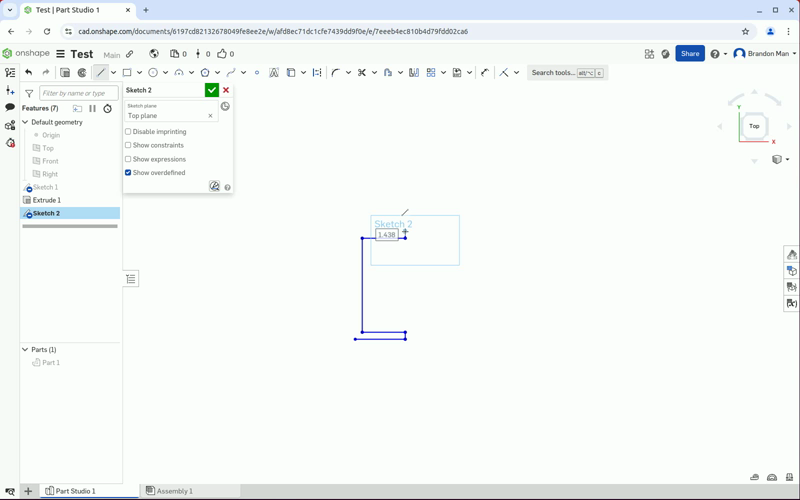
key_up(shift)
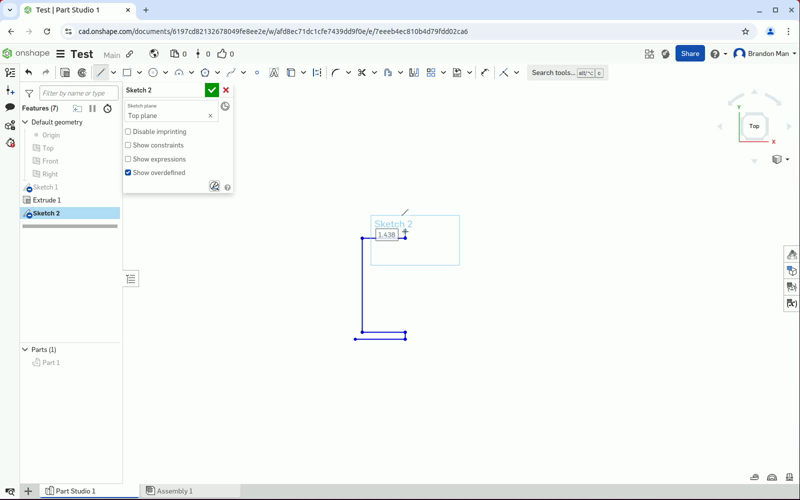
key_down(shift)
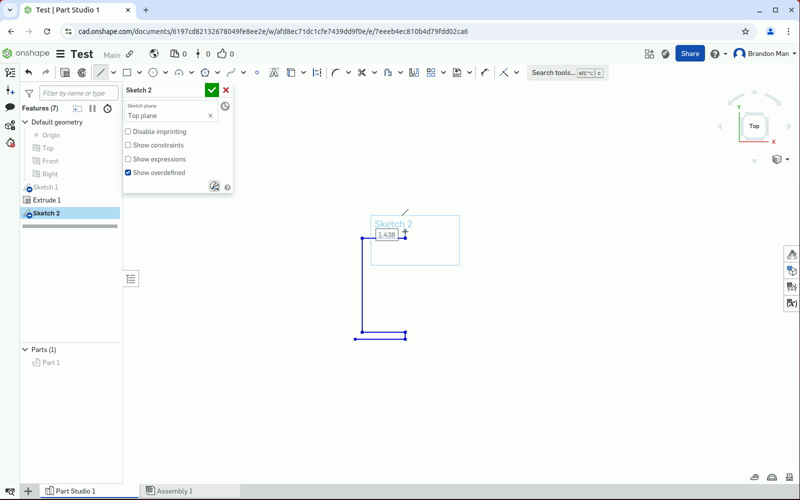
mouse_move(435, 231)
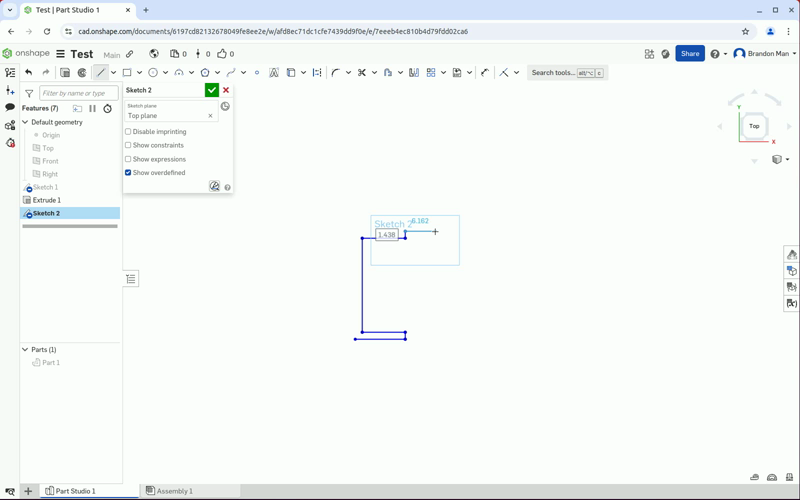
mouse_move(355, 231)
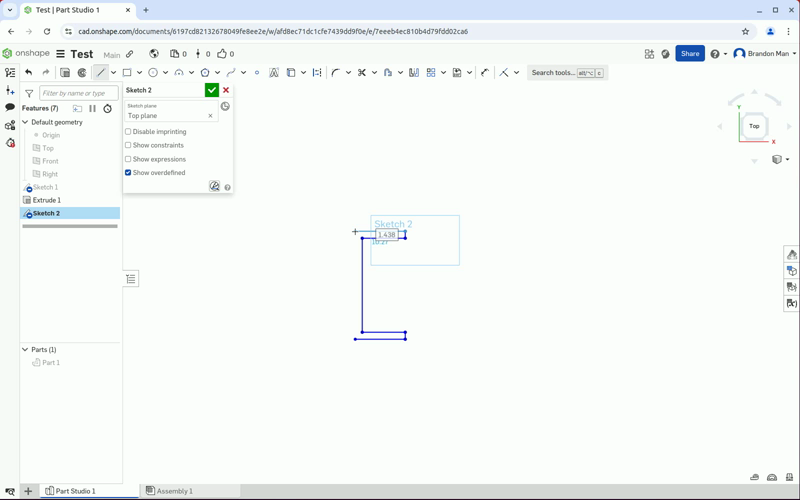
click(355, 231)
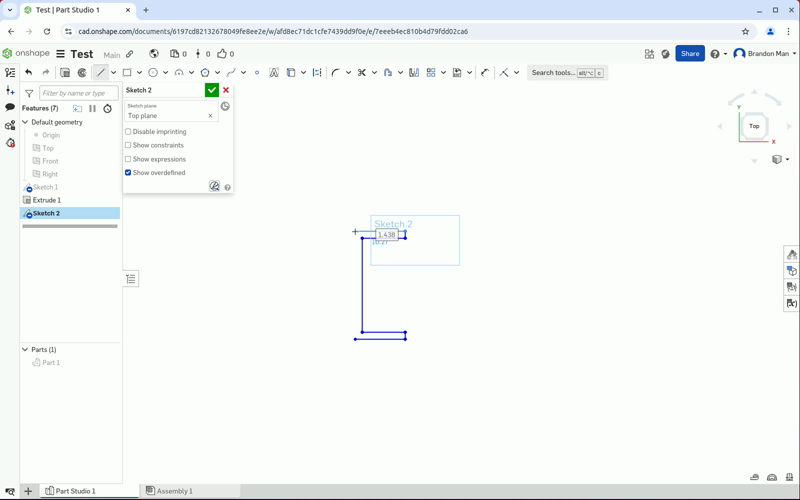
key_up(shift)
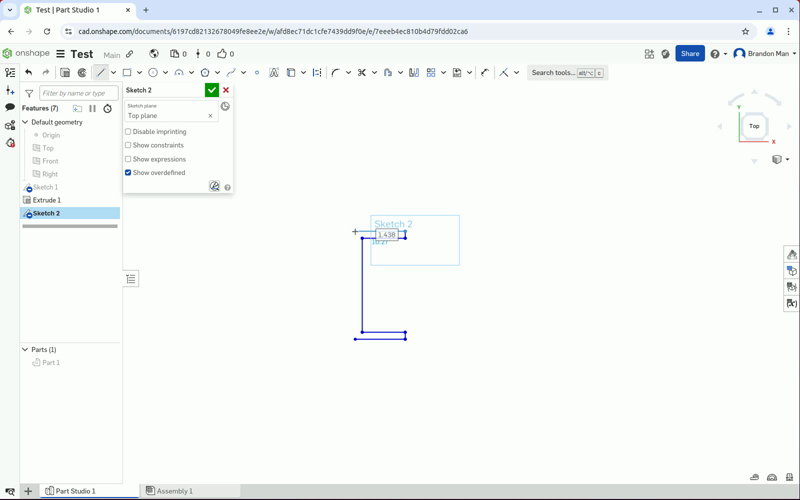
key_down(shift)
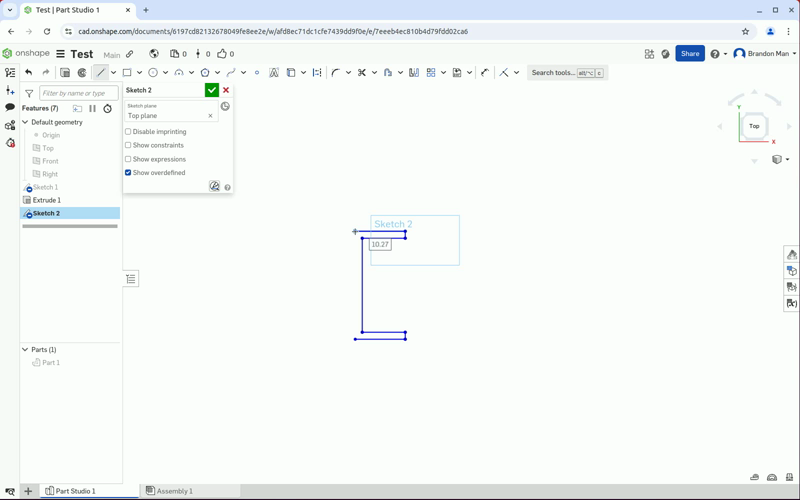
mouse_move(355, 339)
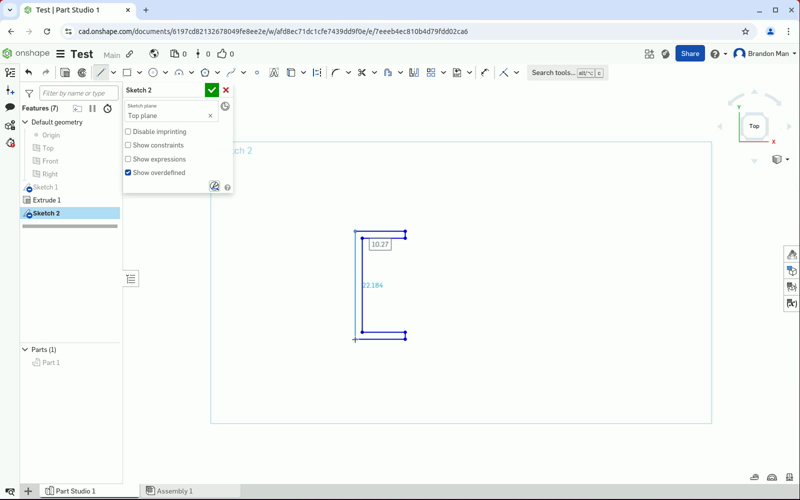
key_up(shift)
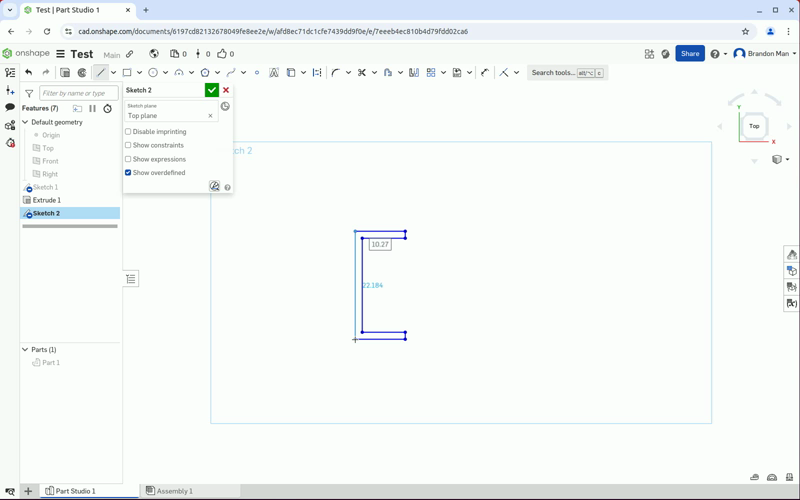
click(355, 339)
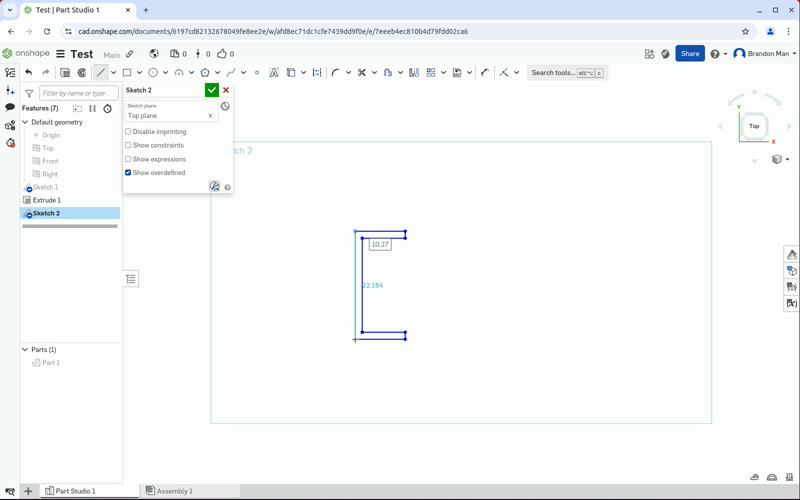
key(esc)
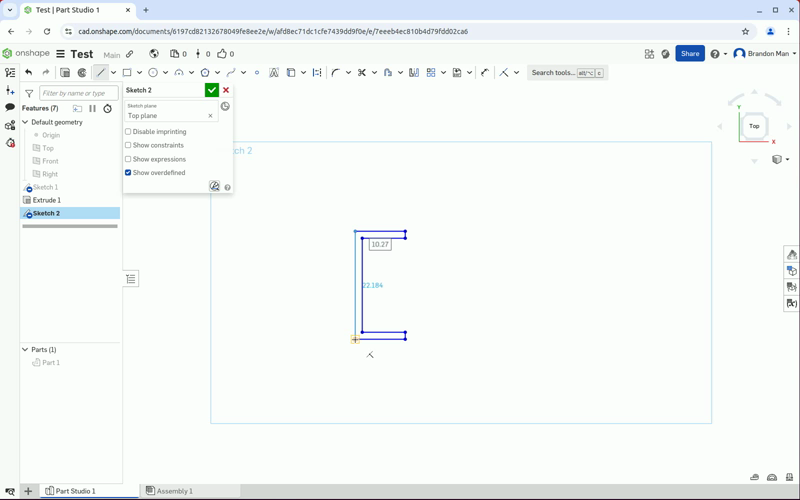
mouse_move(360, 292)
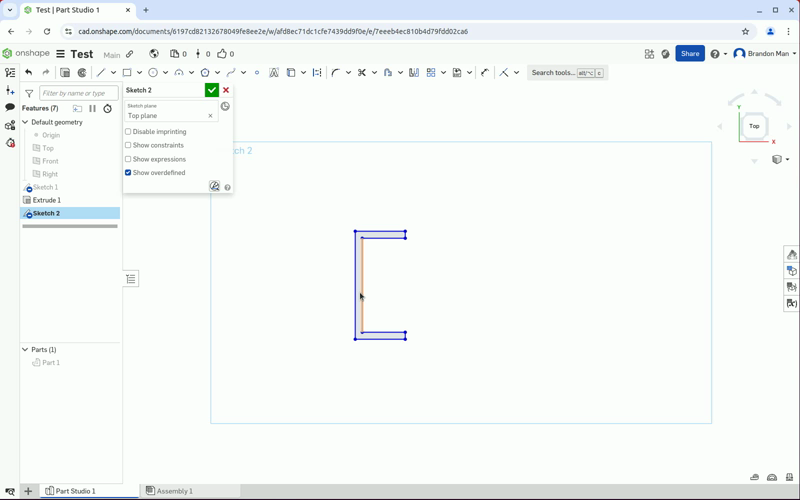
scroll(6)
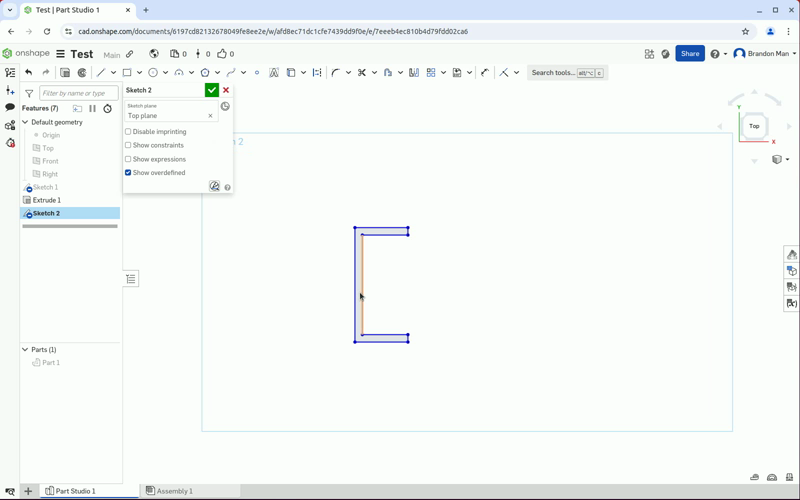
scroll(6)
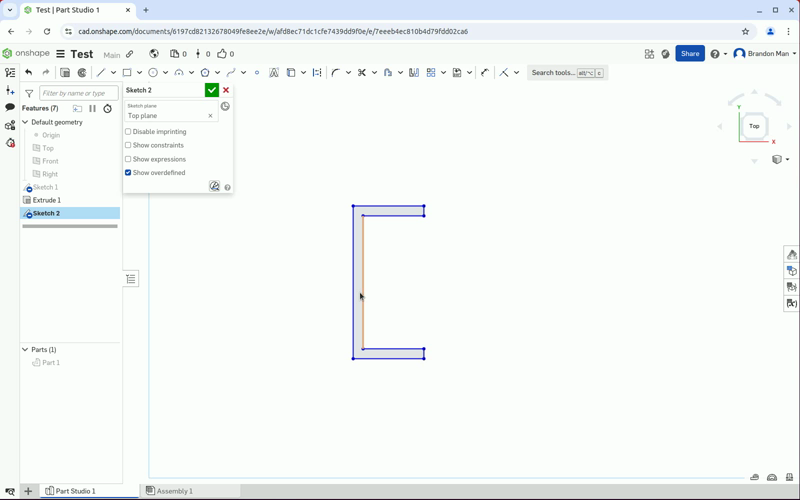
scroll(6)
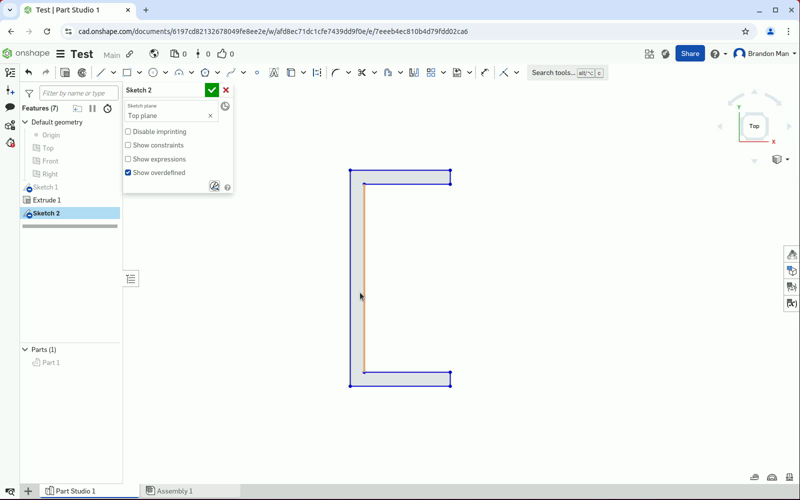
scroll(6)
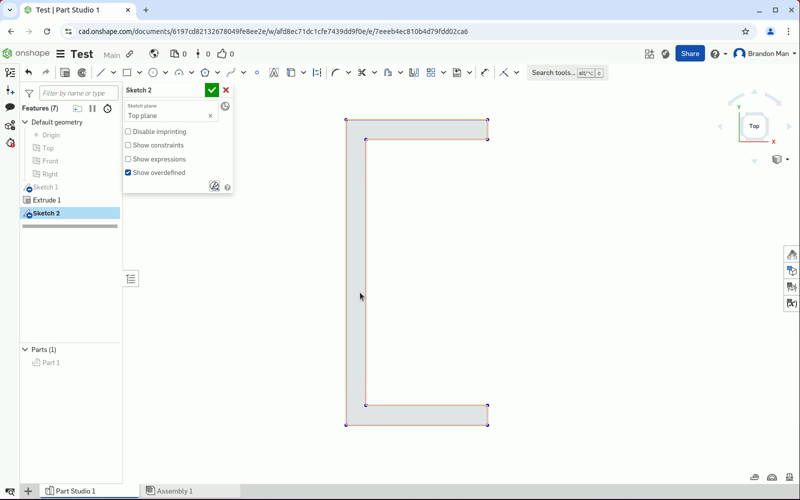
scroll(6)
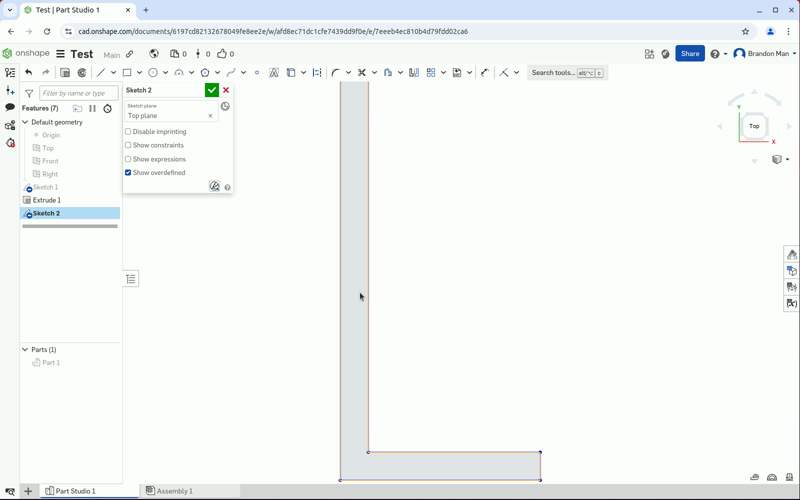
scroll(6)
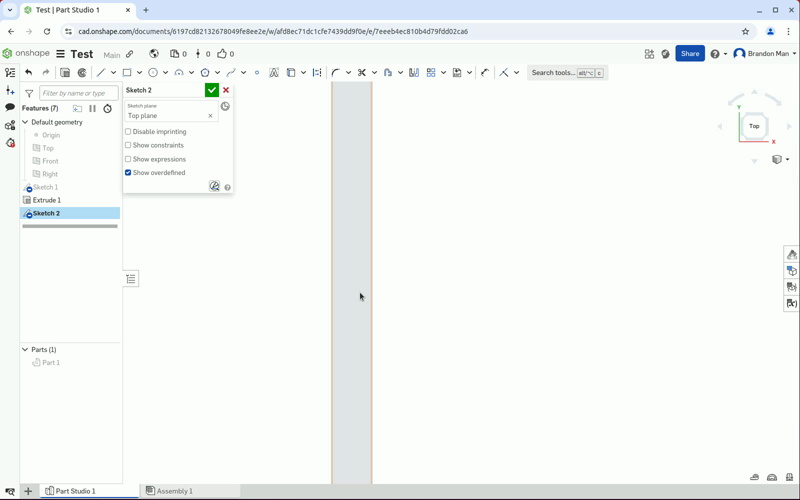
scroll(6)
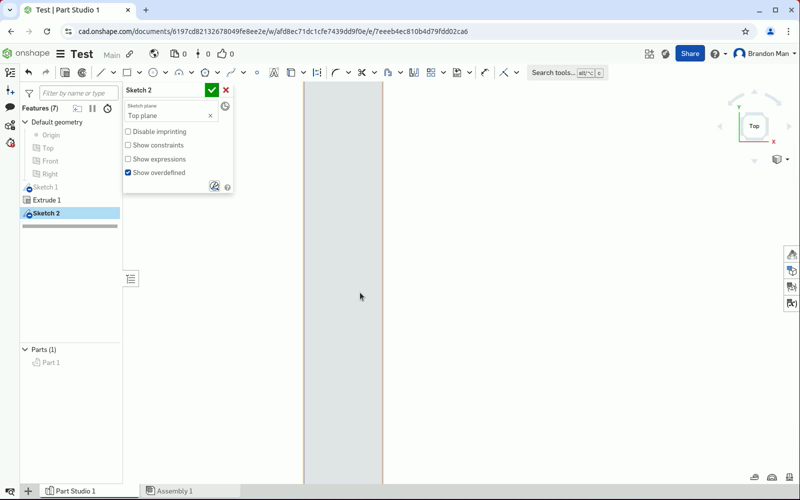
click(360, 292)
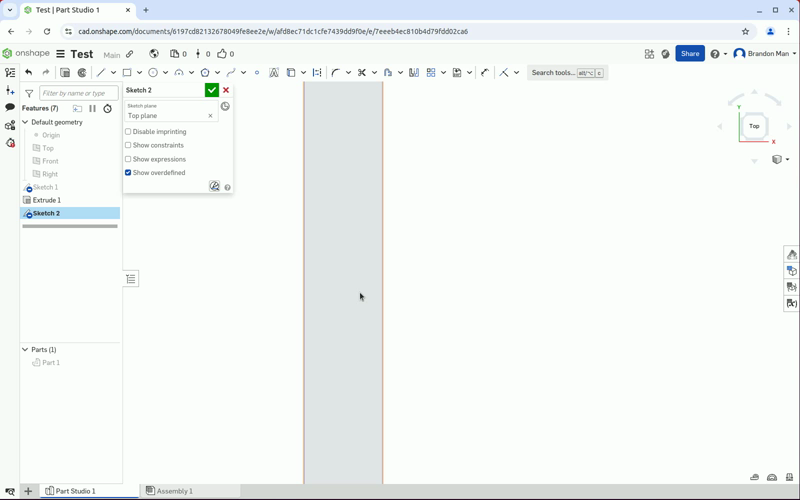
scroll(-6)
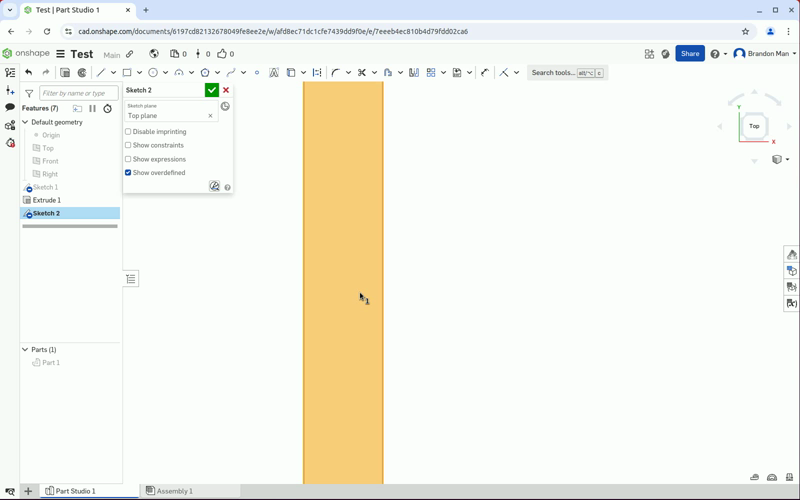
scroll(-6)
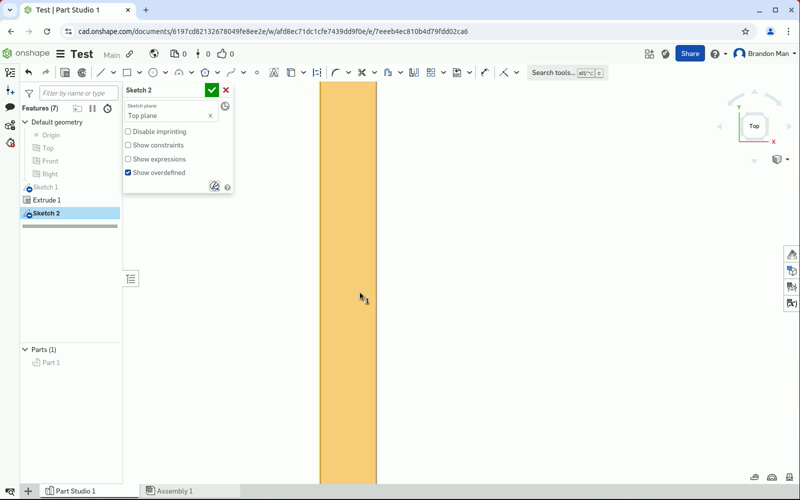
scroll(-6)
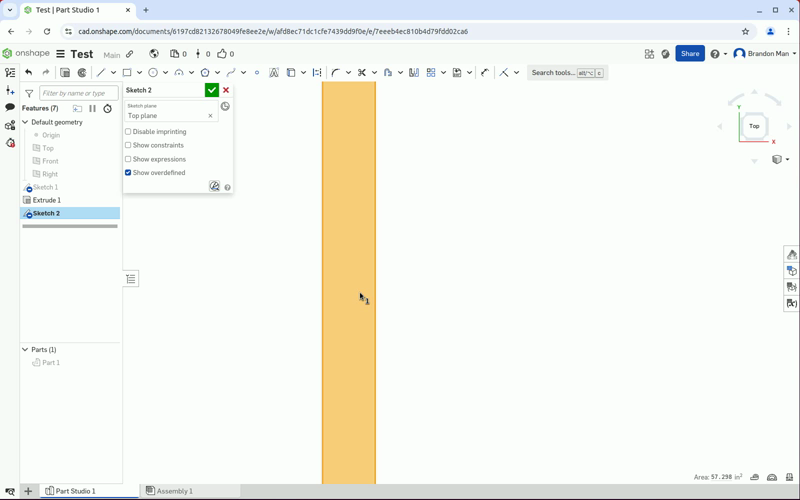
scroll(-6)
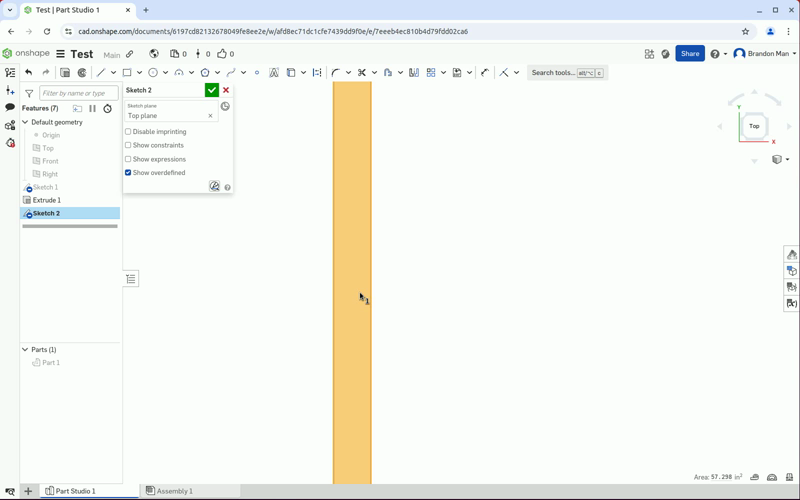
scroll(-6)
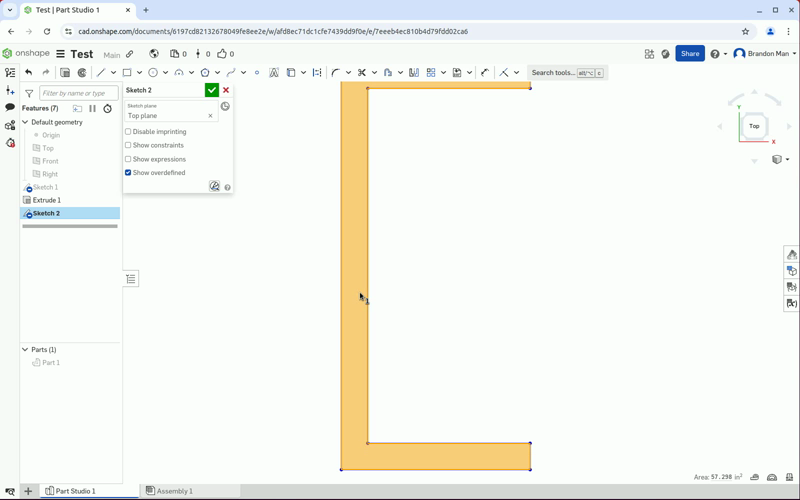
scroll(-6)
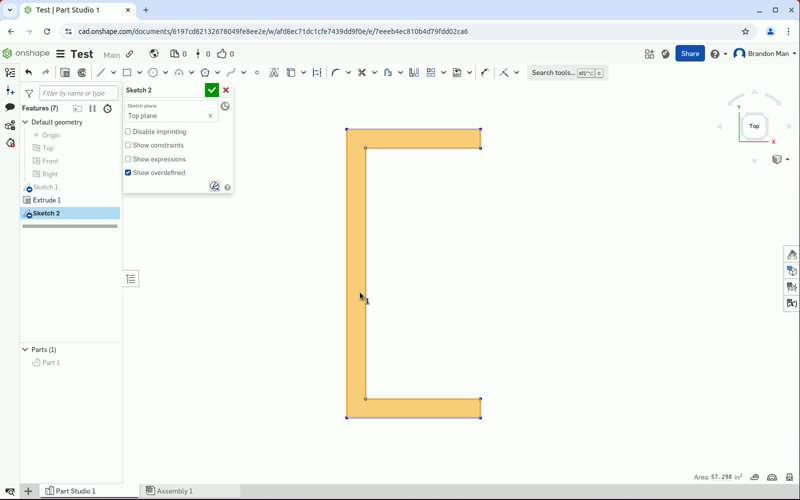
scroll(-6)
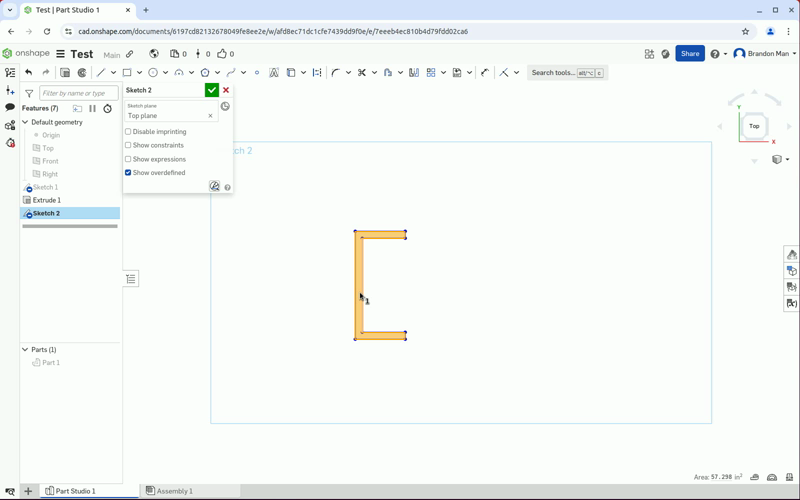
mouse_move(73, 352)
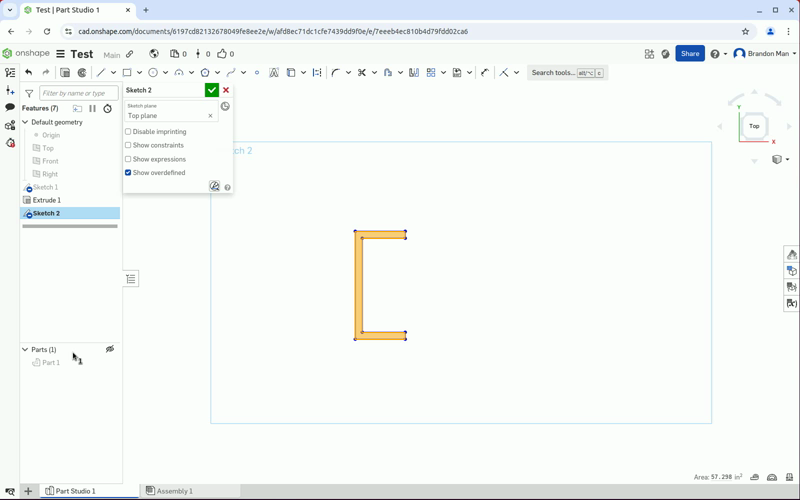
key(shift+y)
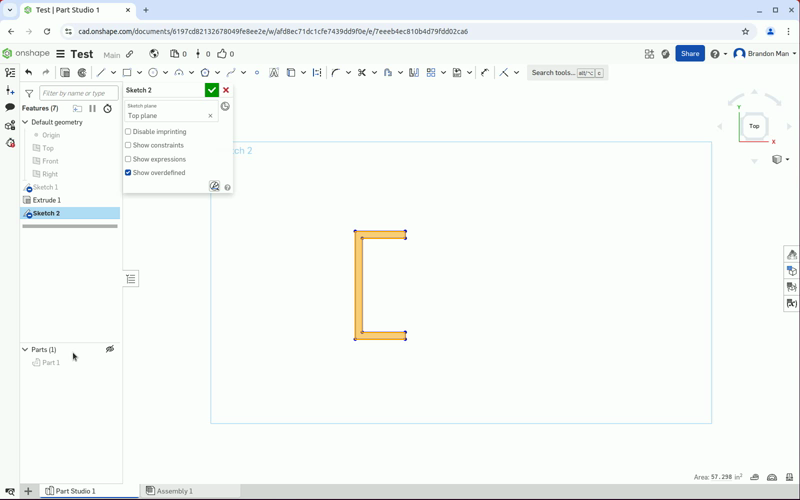
key(shift+e)
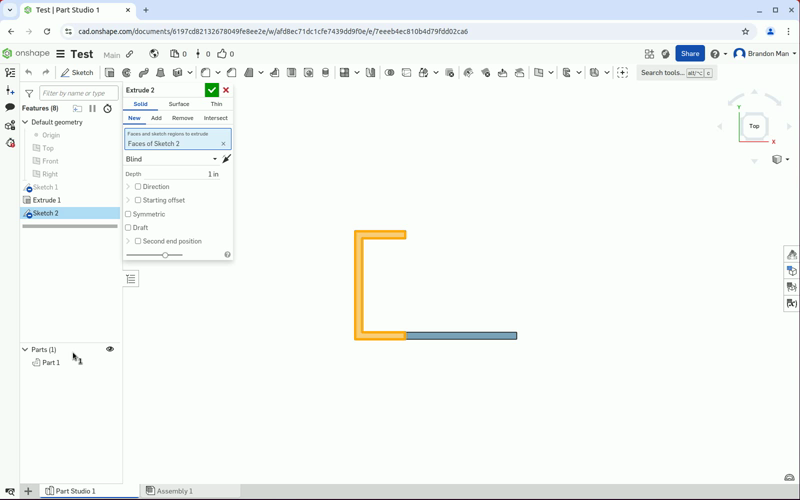
mouse_move(143, 106)
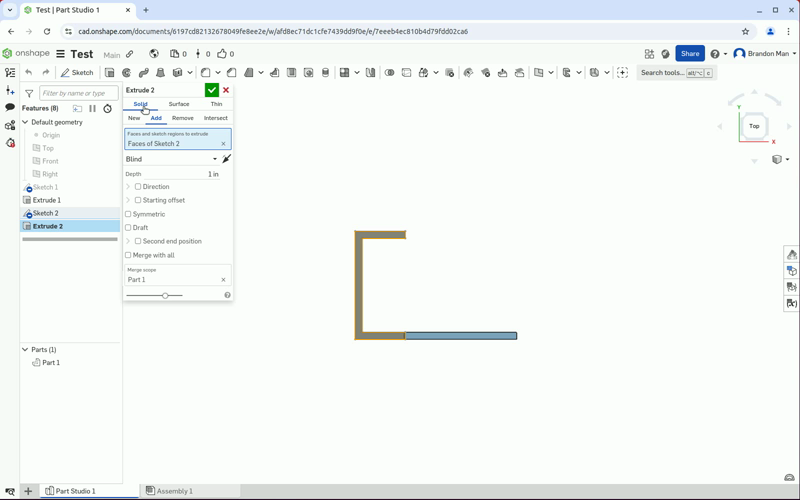
click(143, 106)
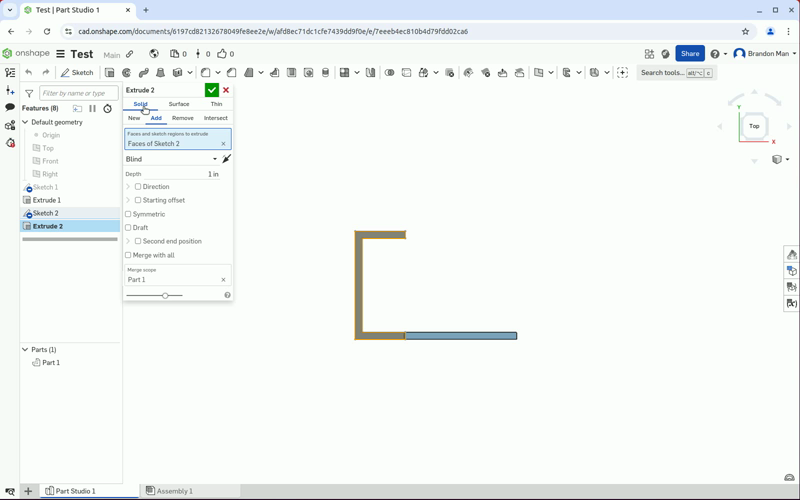
mouse_move(137, 120)
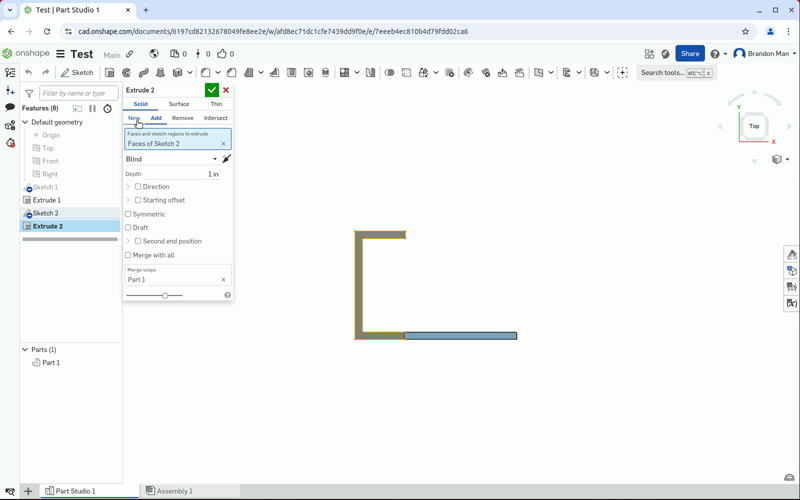
click(137, 120)
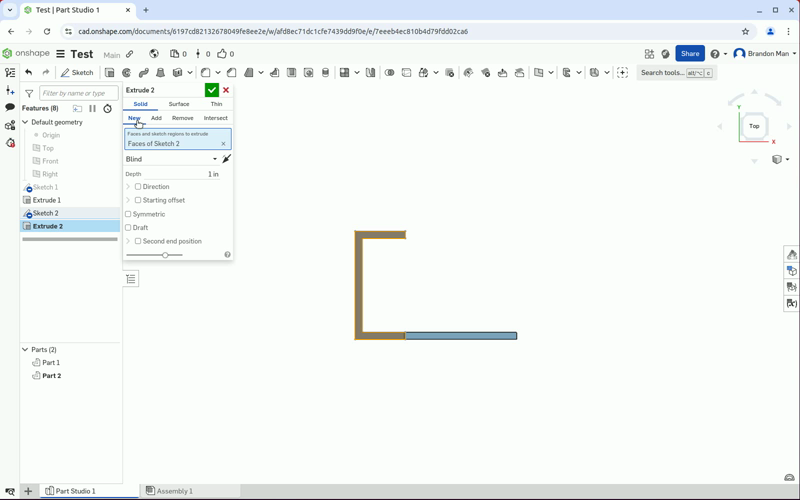
key(tab, 4)
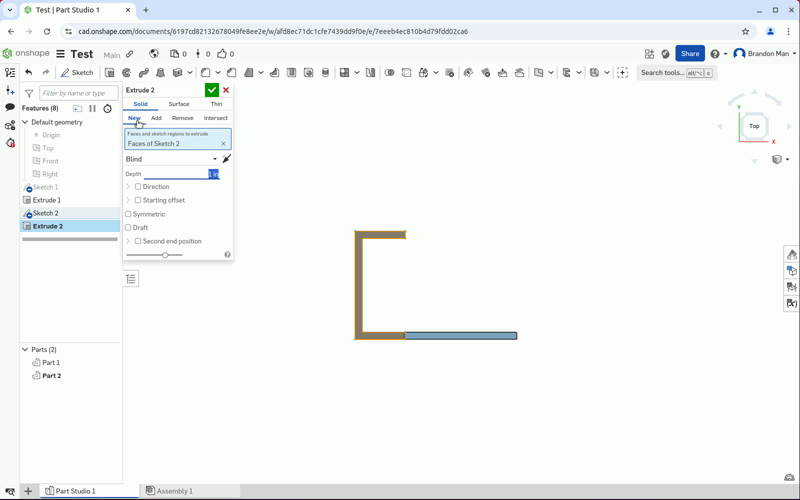
text(8.906)
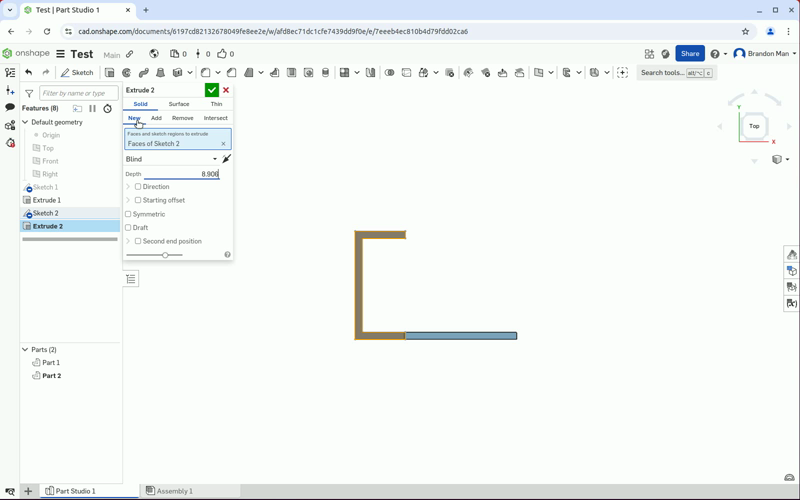
key(enter)
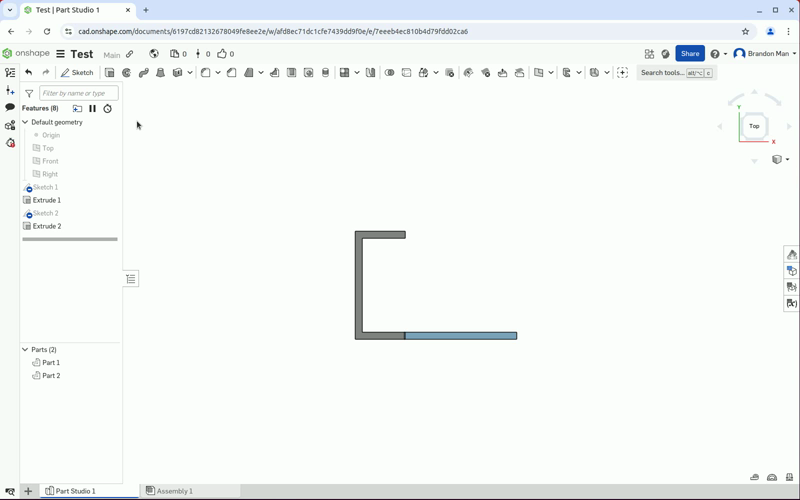
key(shift+h)
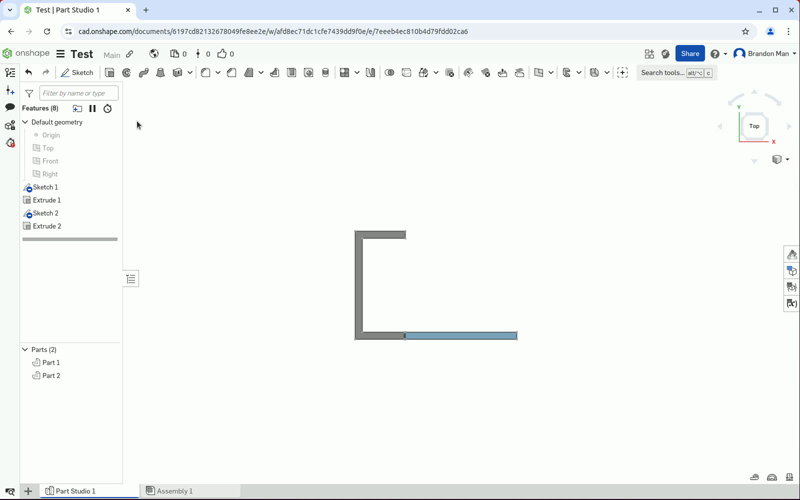
key(shift+h)
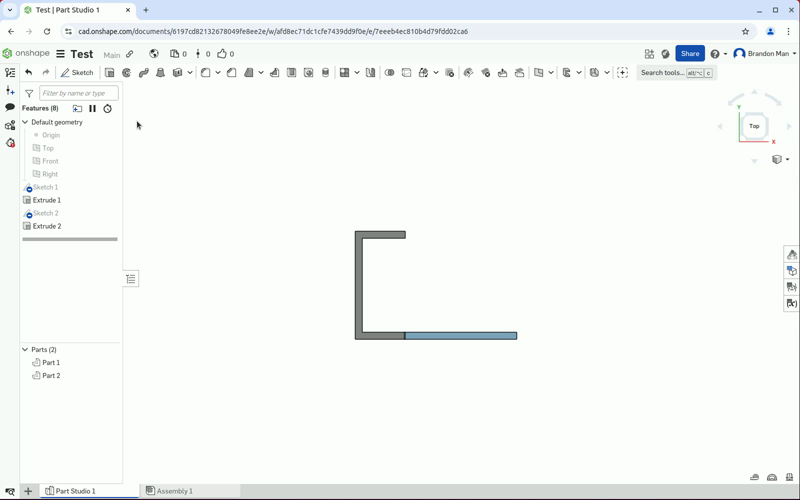
mouse_move(73, 189)
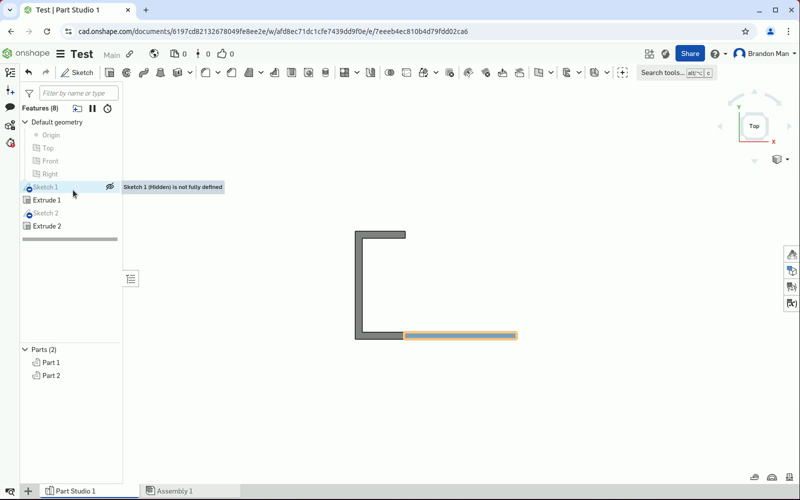
click(73, 189)
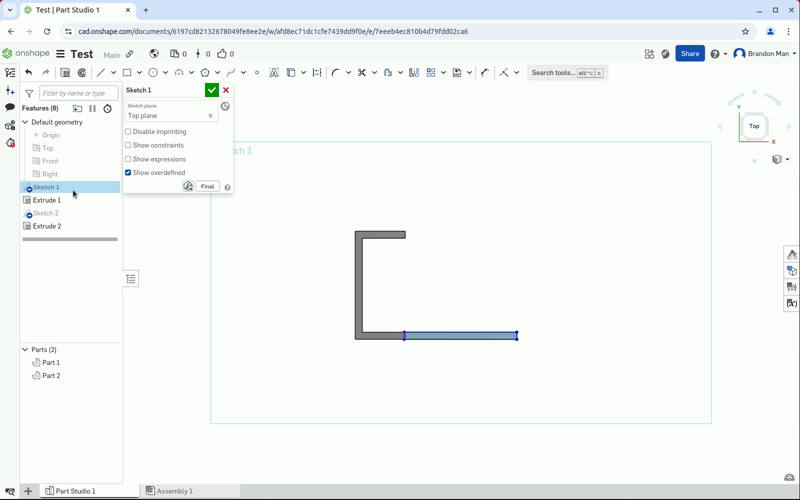
mouse_move(229, 92)
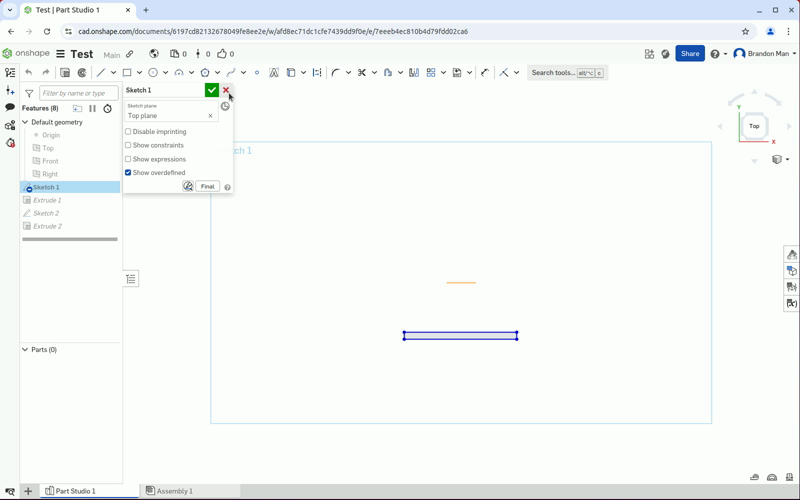
click(229, 92)
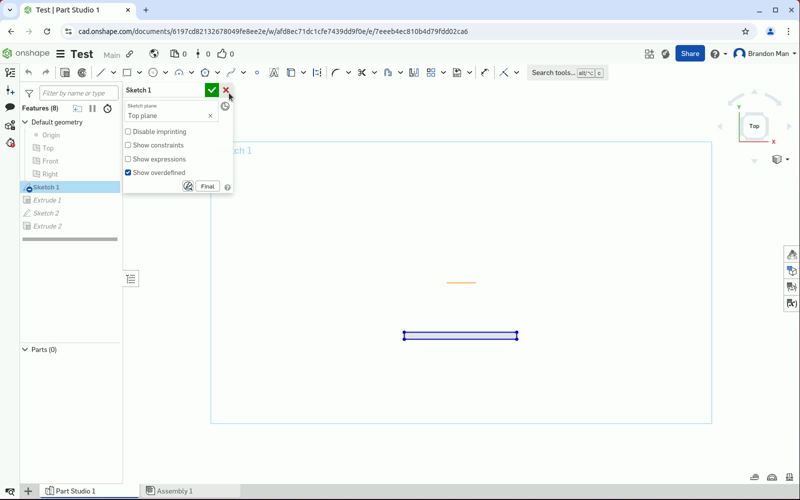
key(shift+s)
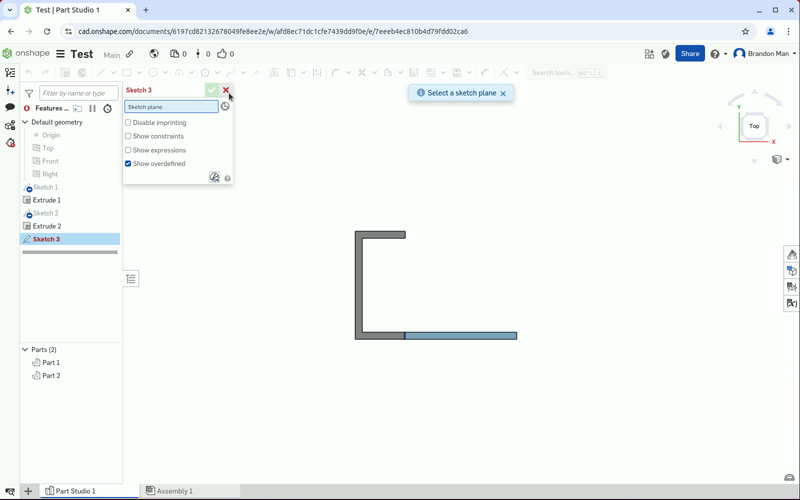
mouse_move(73, 150)
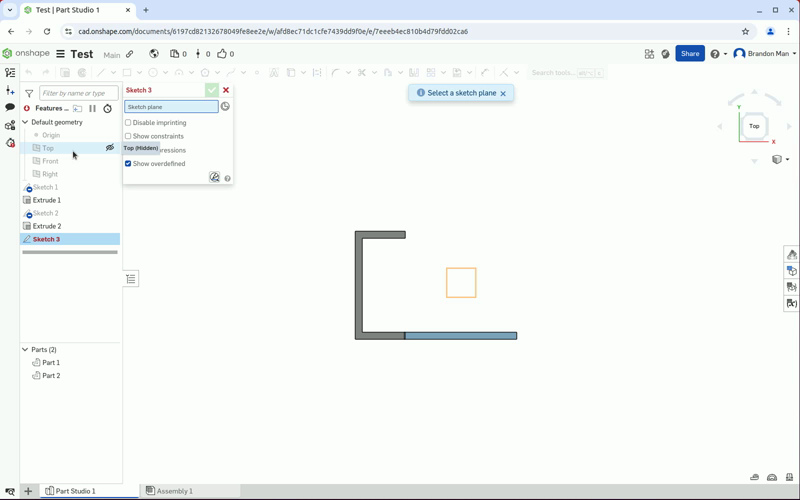
click(73, 150)
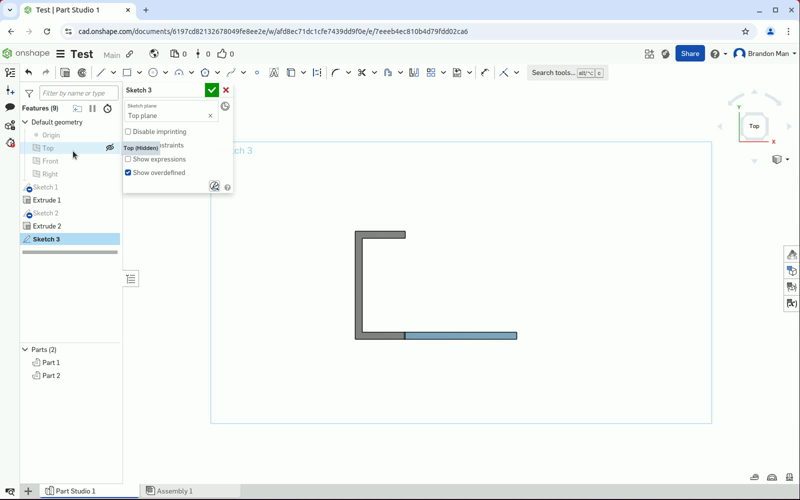
mouse_move(73, 352)
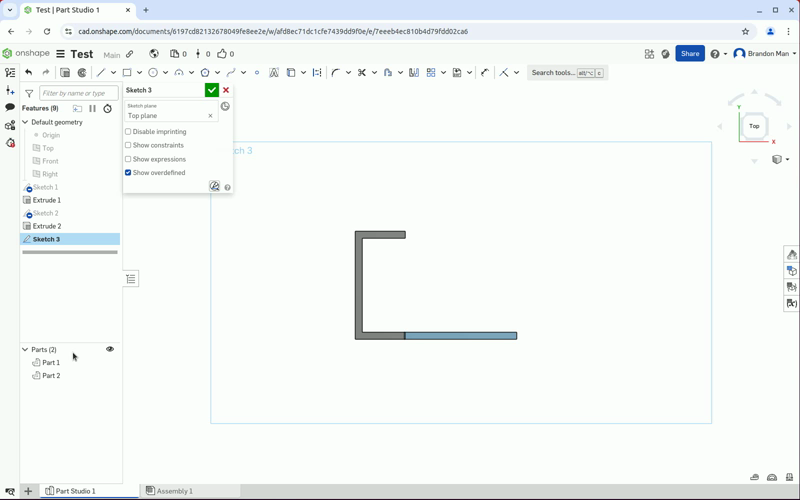
key(y)
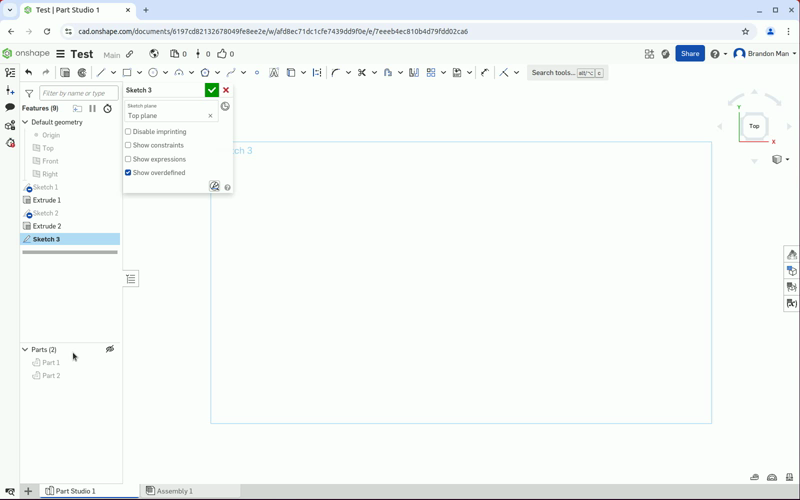
key(l)
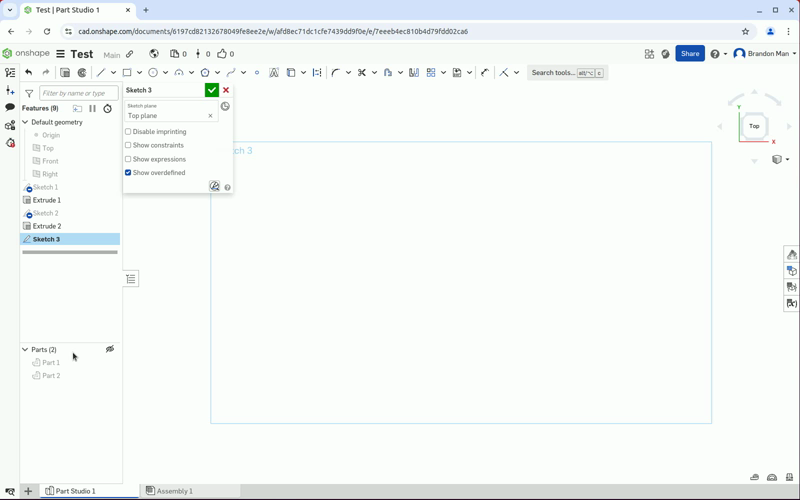
key_down(shift)
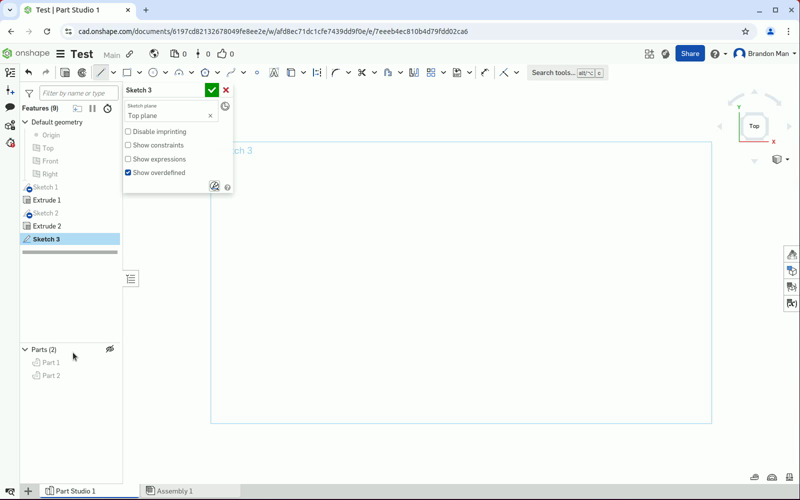
mouse_move(404, 239)
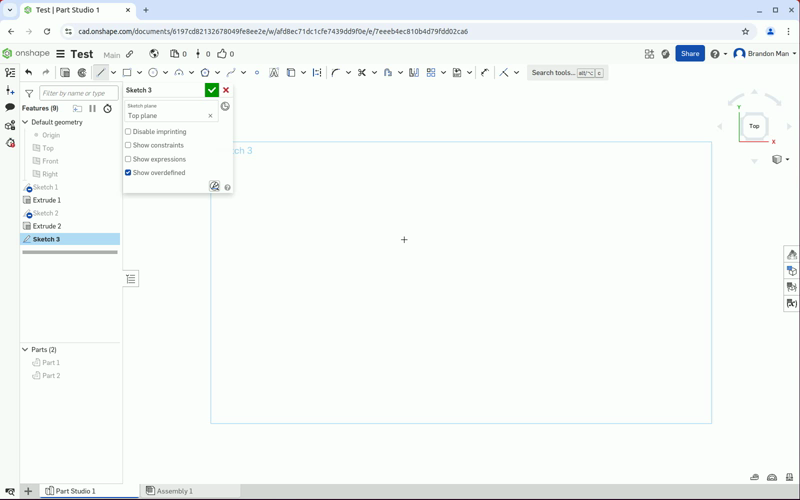
click(404, 239)
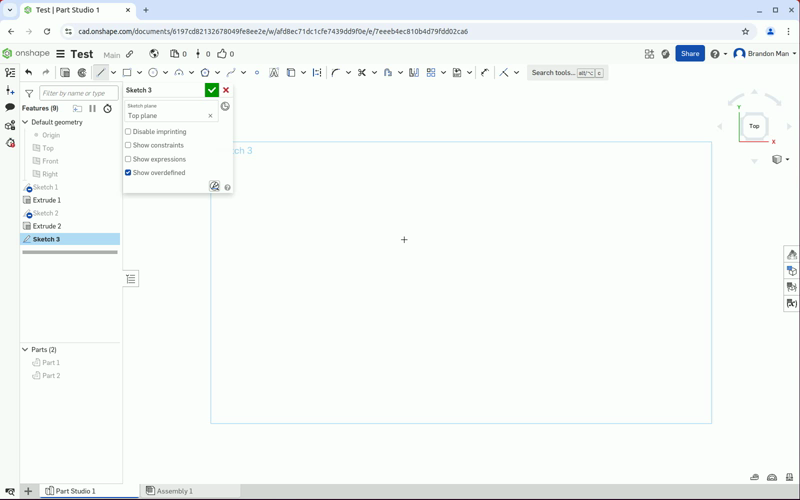
key_up(shift)
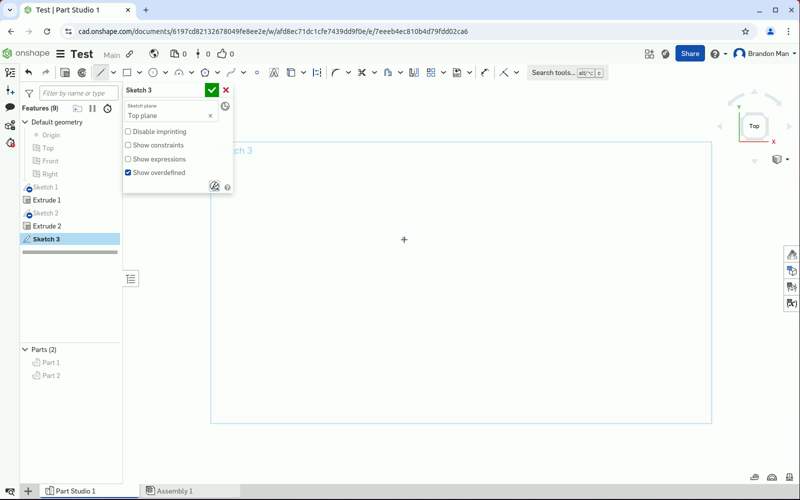
key_down(shift)
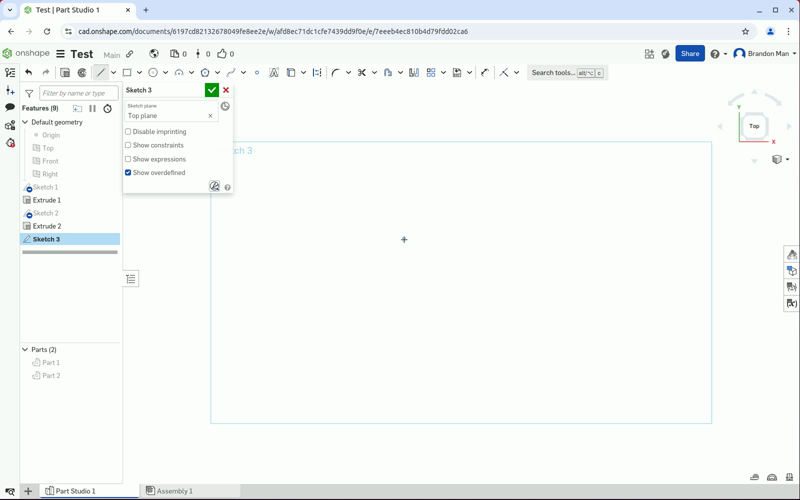
mouse_move(516, 239)
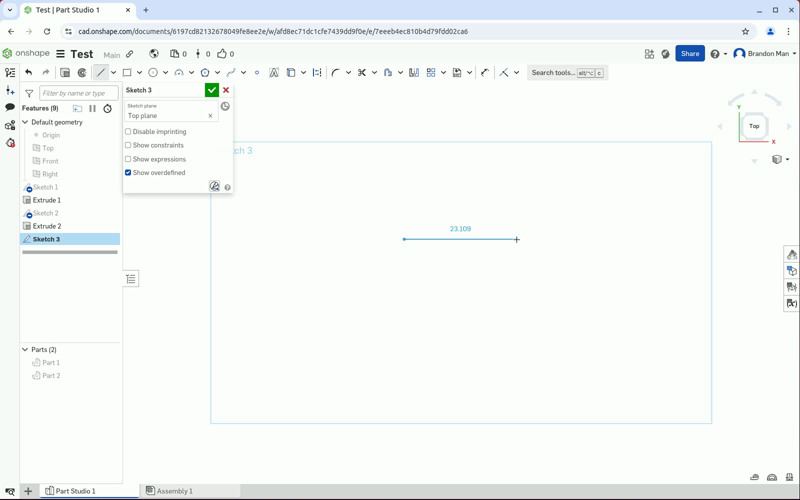
click(516, 239)
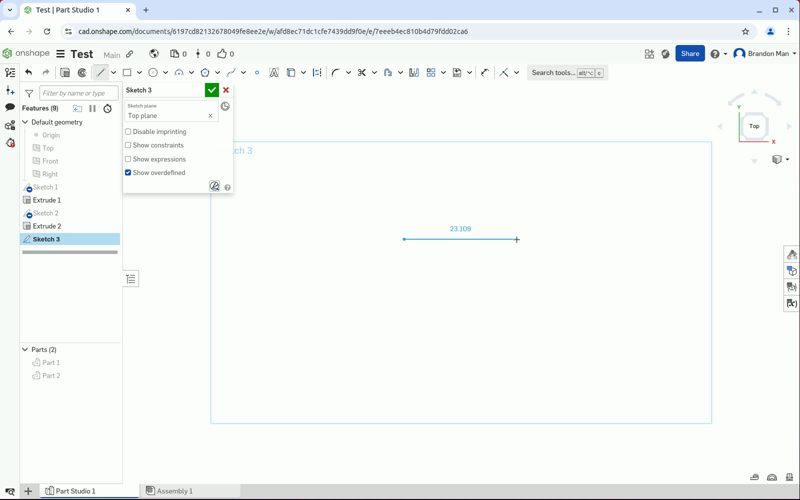
key_up(shift)
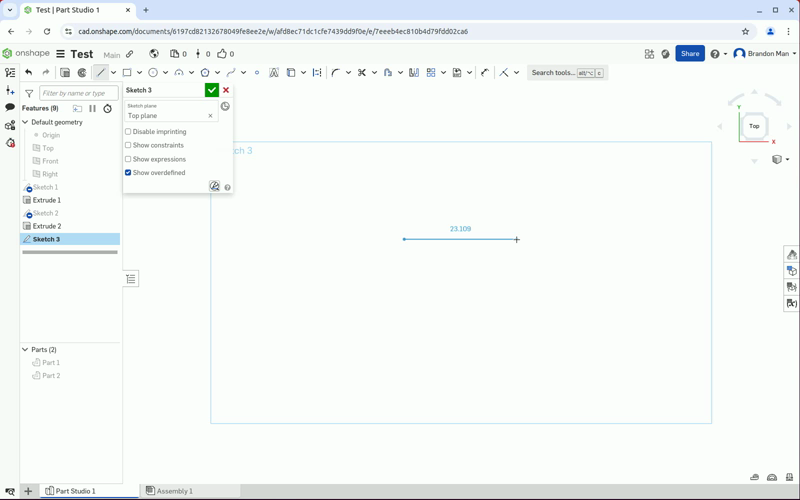
key_down(shift)
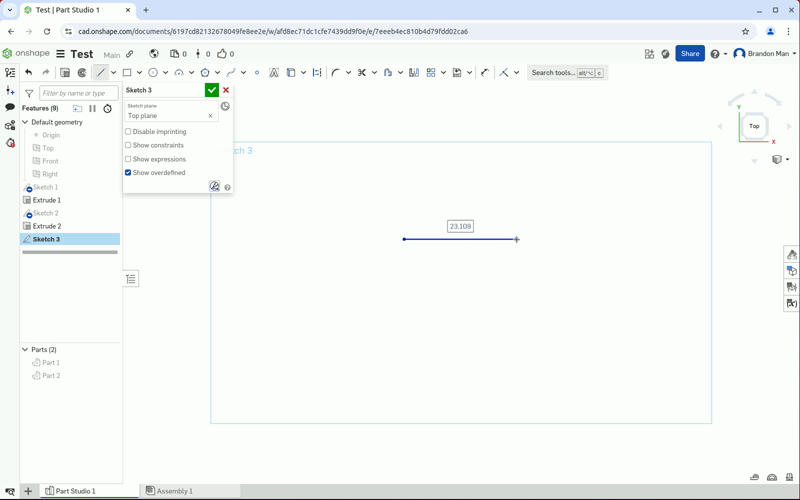
mouse_move(546, 239)
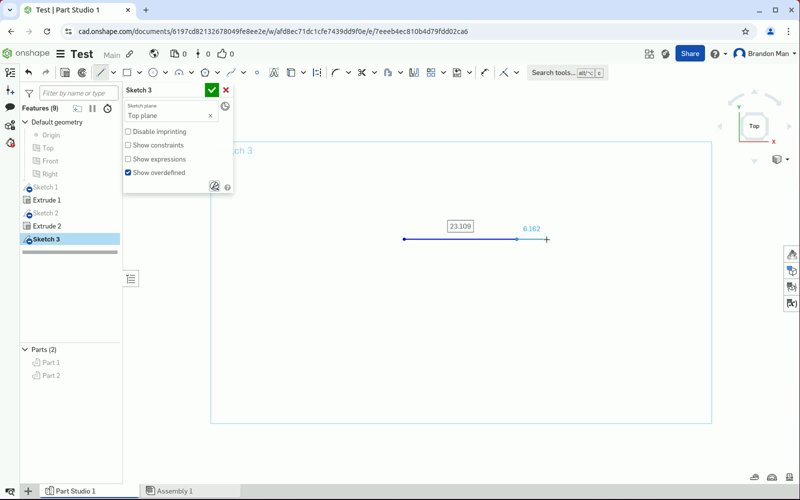
mouse_move(516, 232)
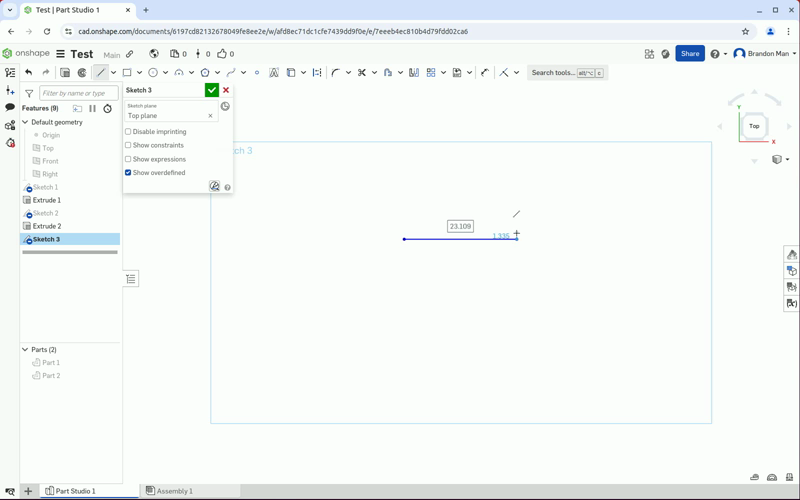
scroll(6)
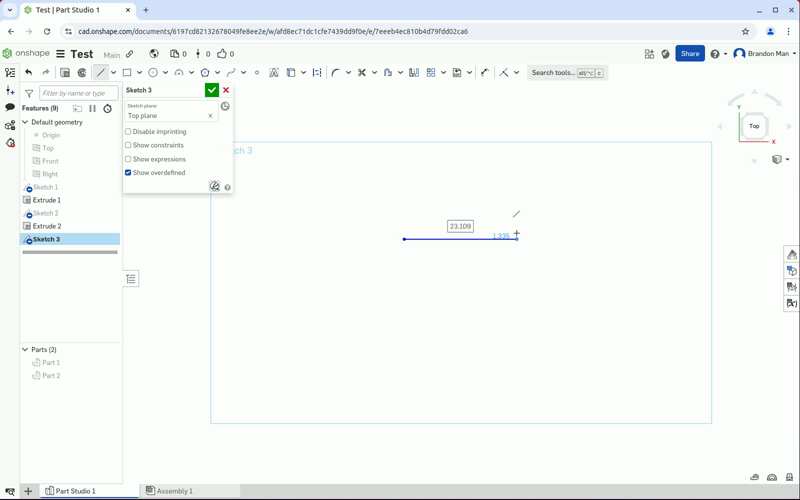
scroll(6)
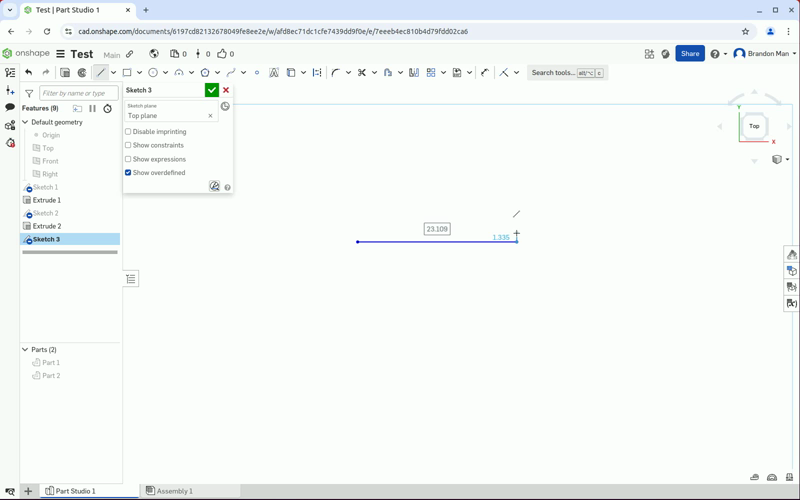
scroll(6)
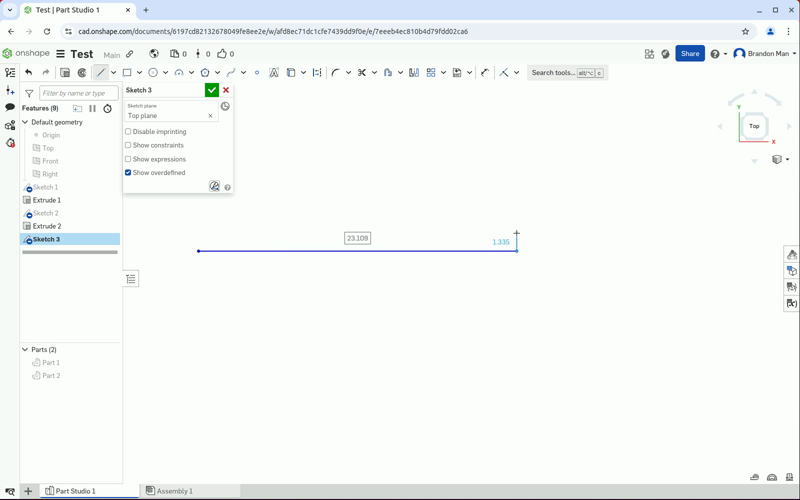
scroll(6)
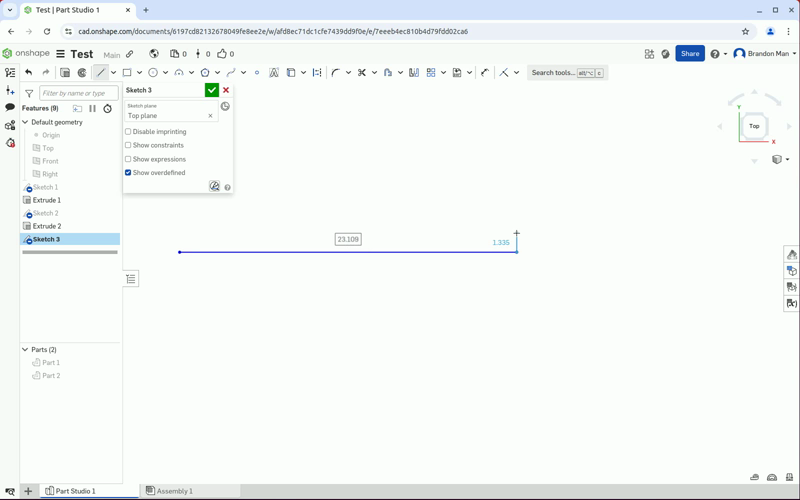
scroll(6)
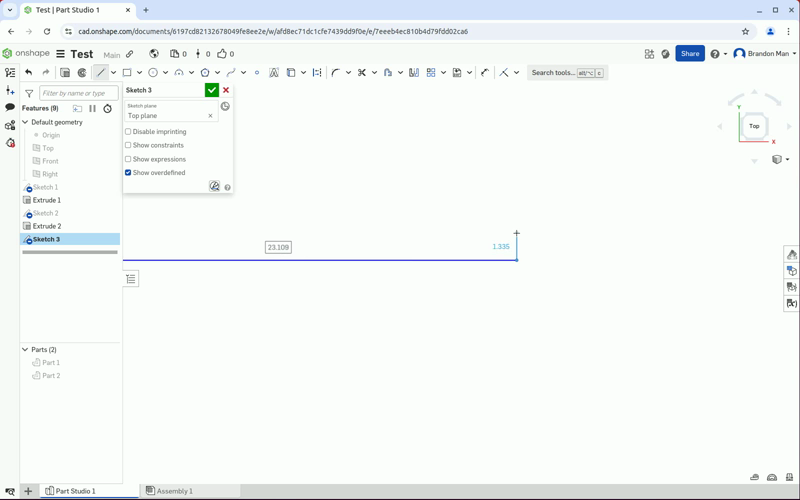
scroll(6)
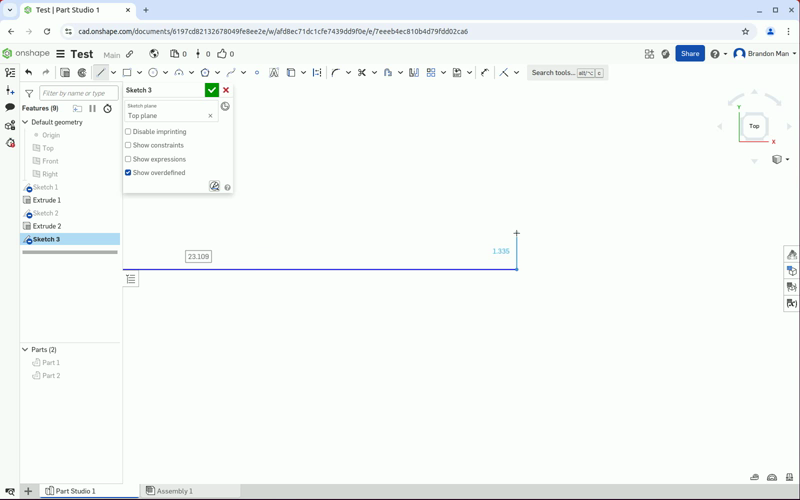
scroll(6)
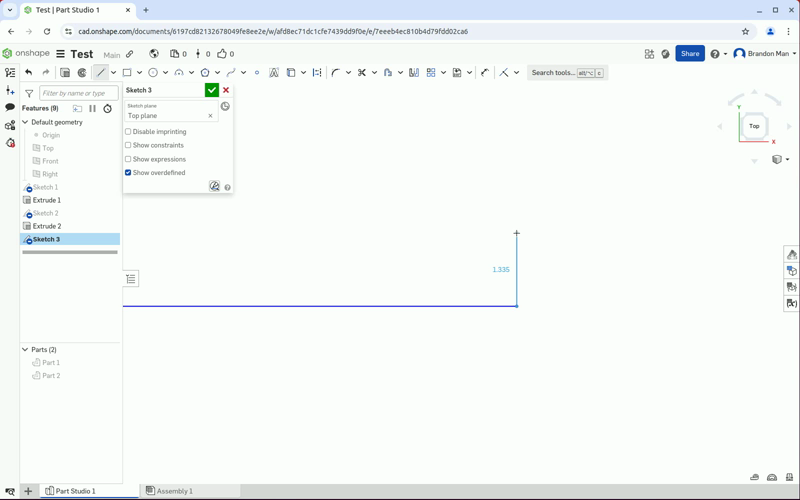
click(516, 232)
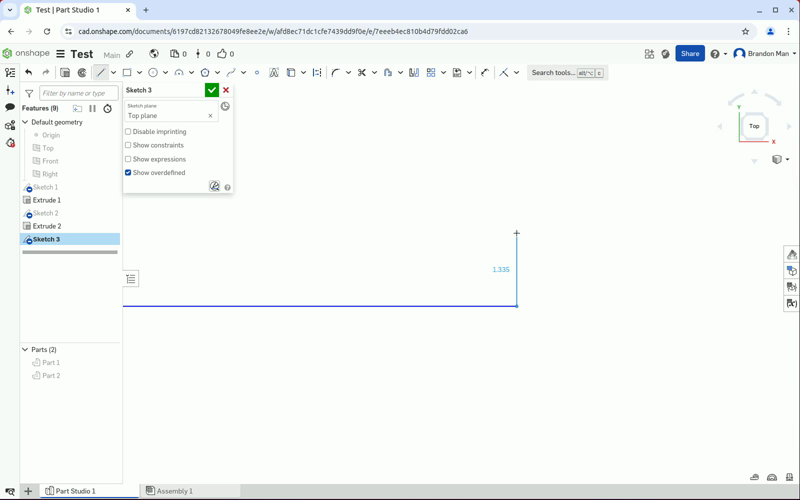
scroll(-6)
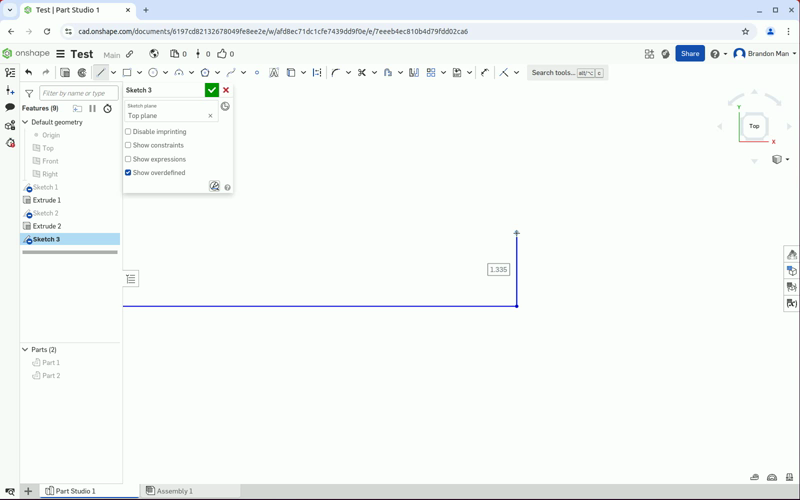
scroll(-6)
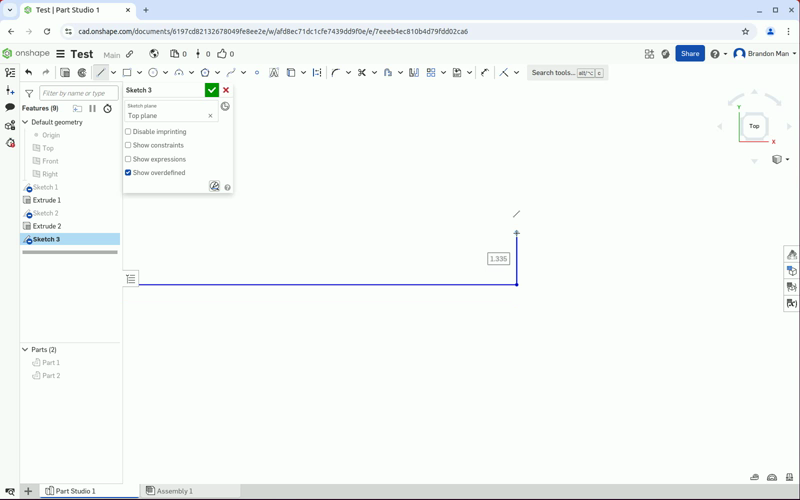
scroll(-6)
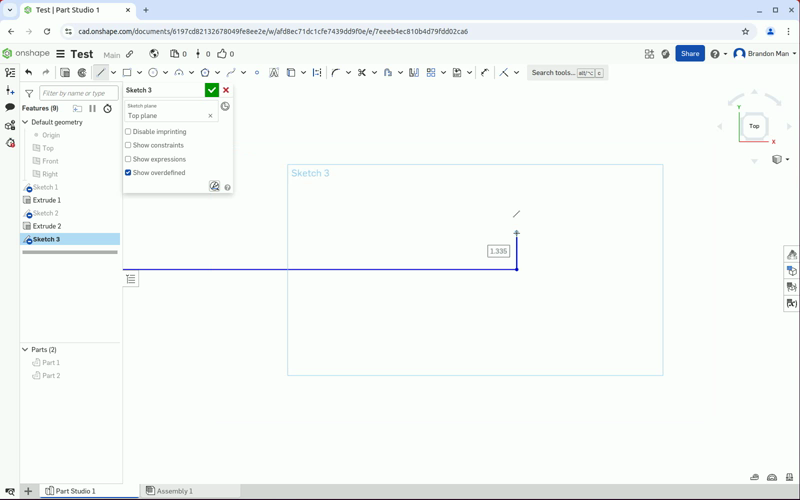
scroll(-6)
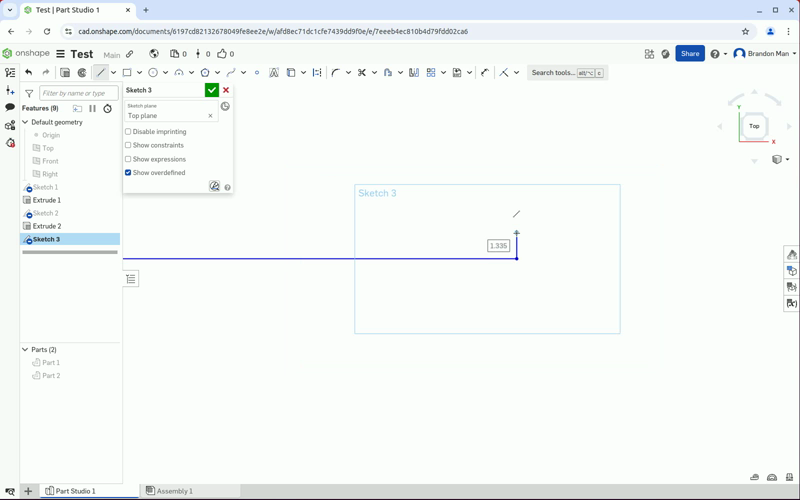
scroll(-6)
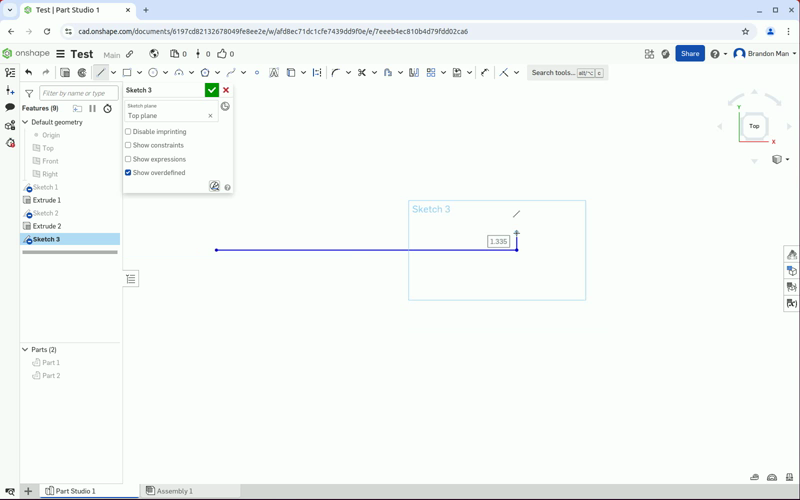
scroll(-6)
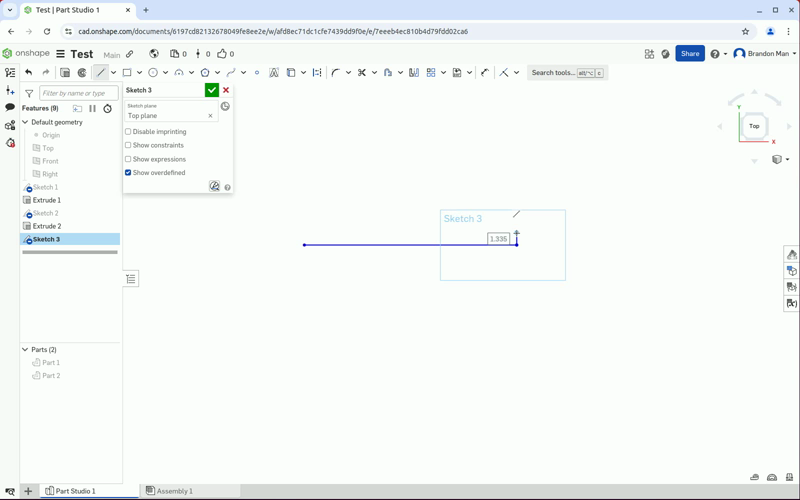
scroll(-6)
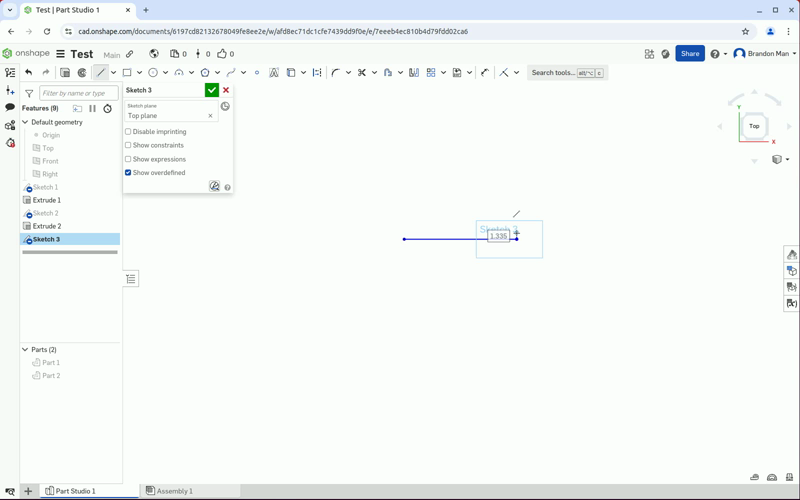
key_up(shift)
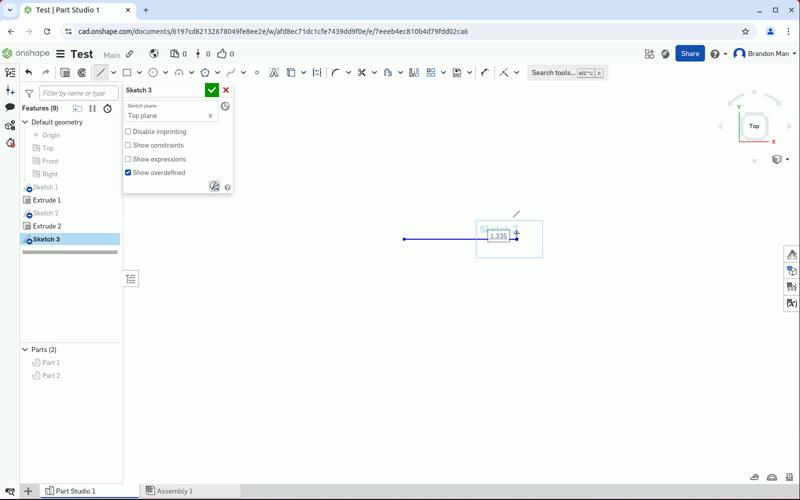
key_down(shift)
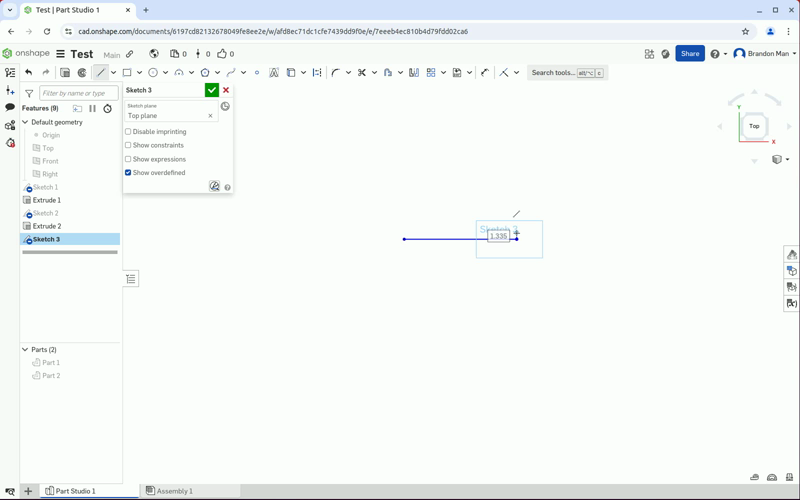
mouse_move(404, 232)
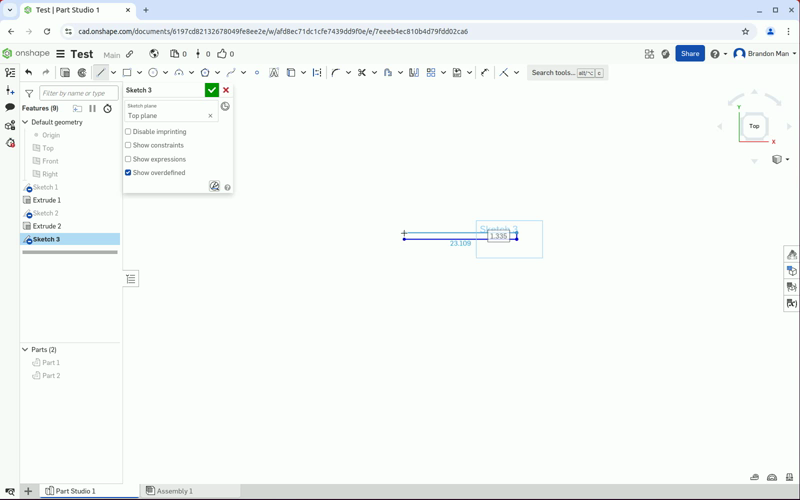
click(404, 232)
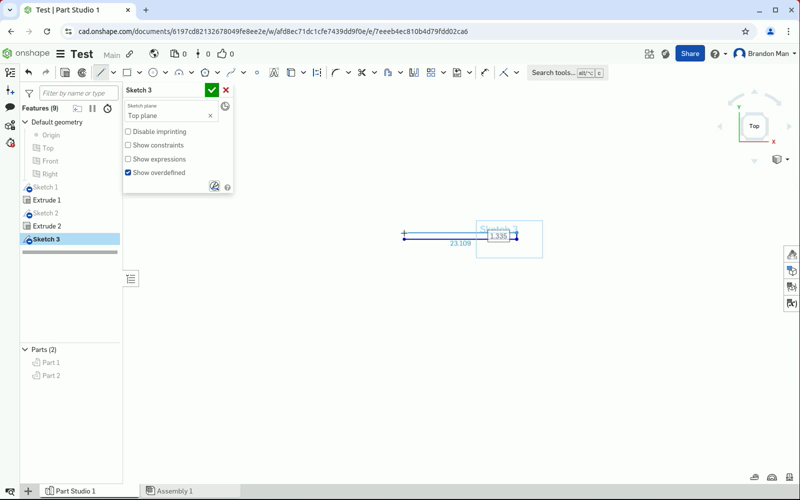
key_up(shift)
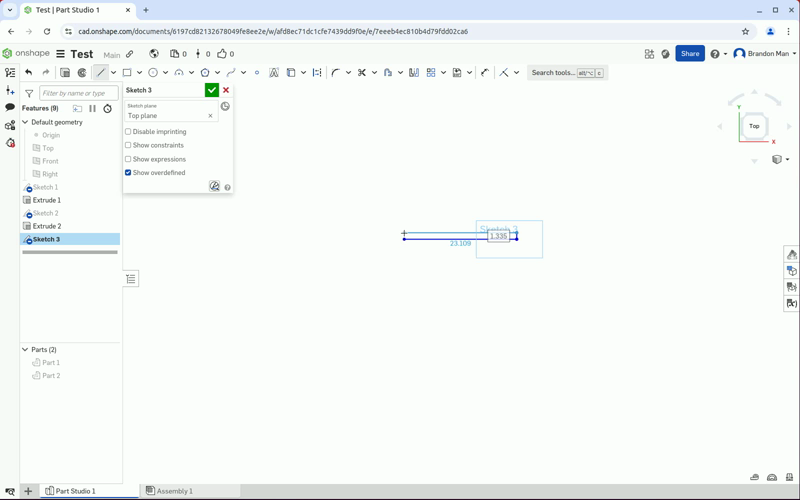
mouse_move(434, 232)
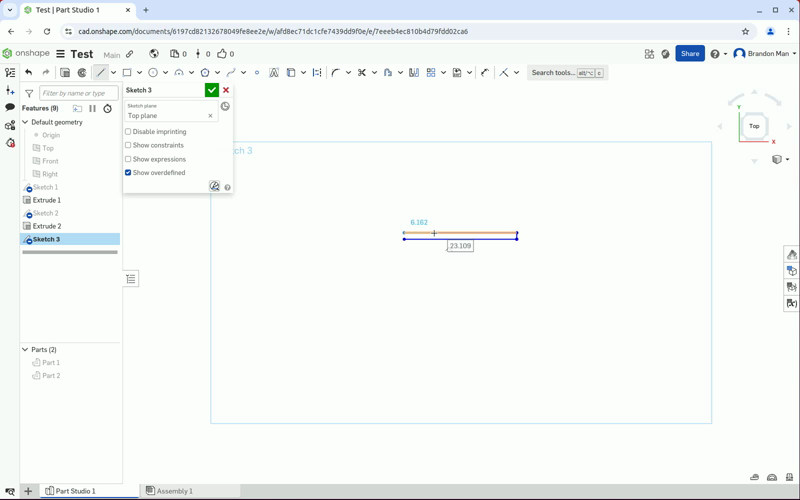
key_down(shift)
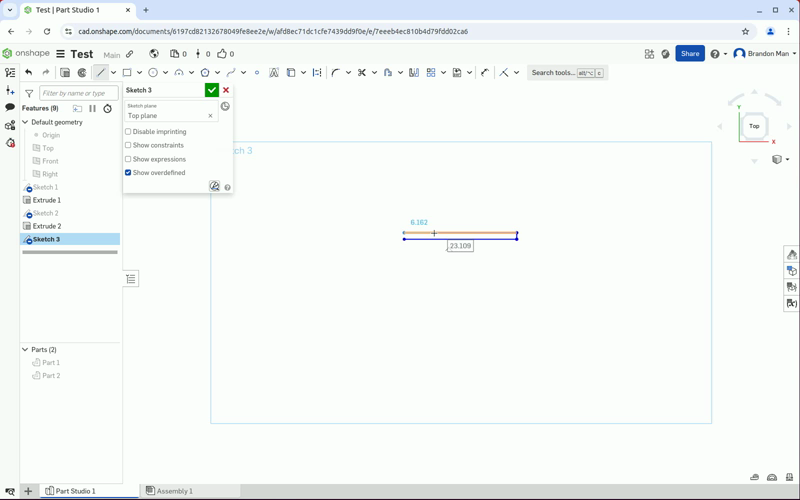
mouse_move(404, 239)
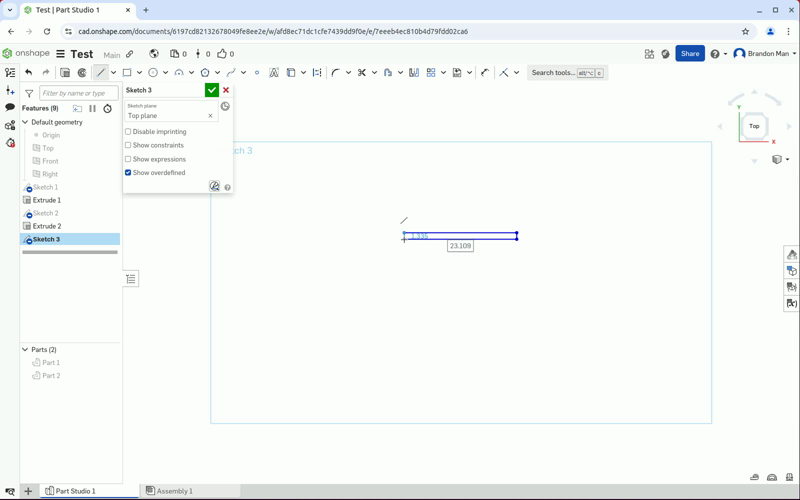
scroll(6)
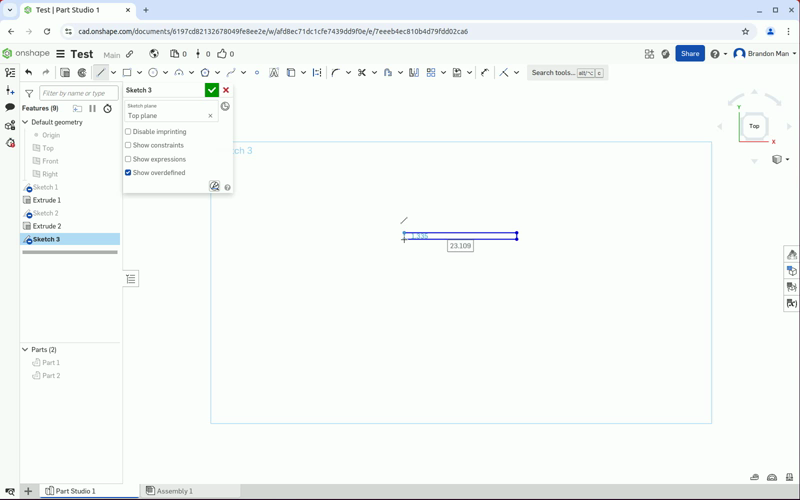
scroll(6)
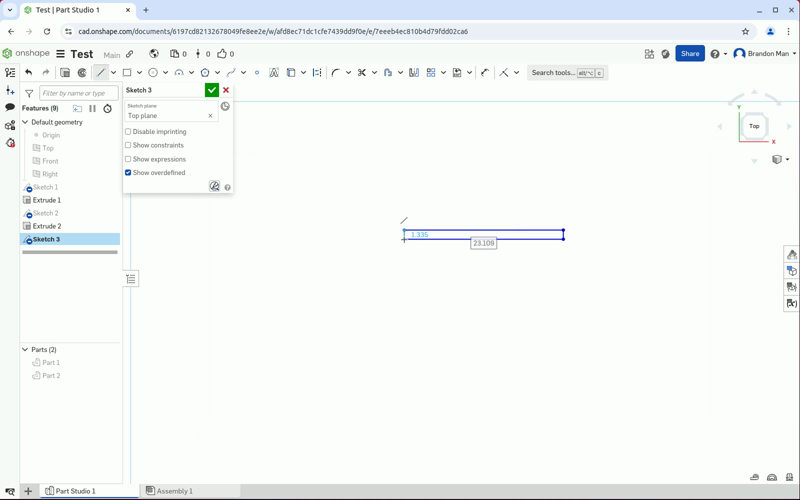
scroll(6)
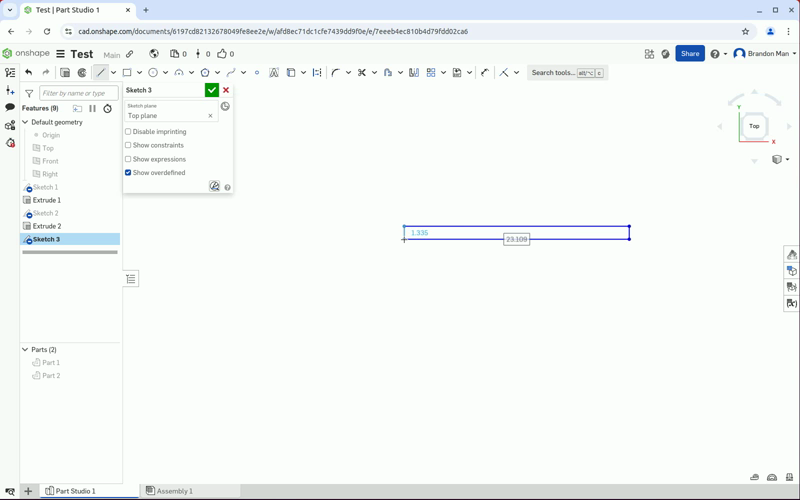
scroll(6)
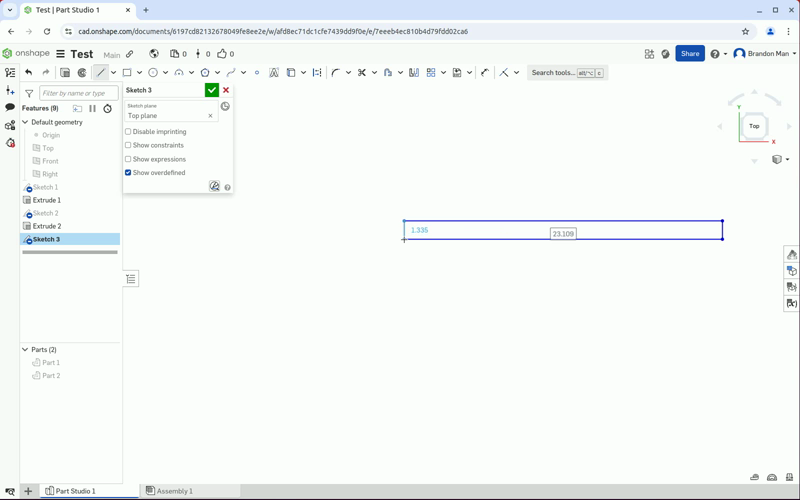
scroll(6)
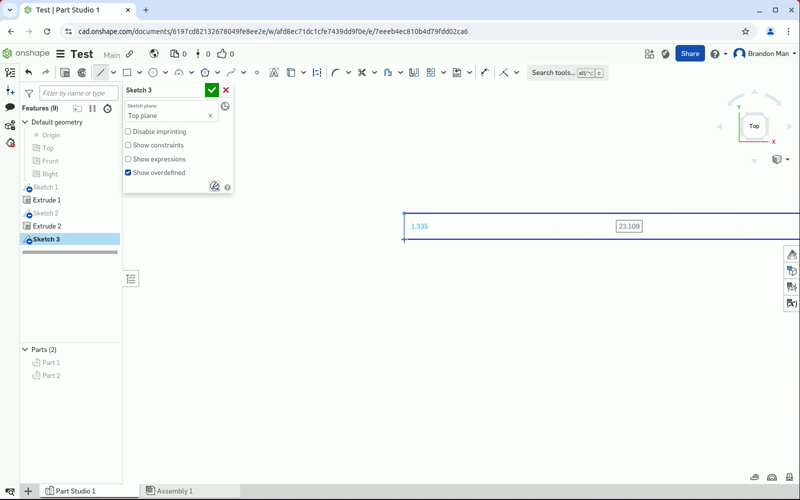
scroll(6)
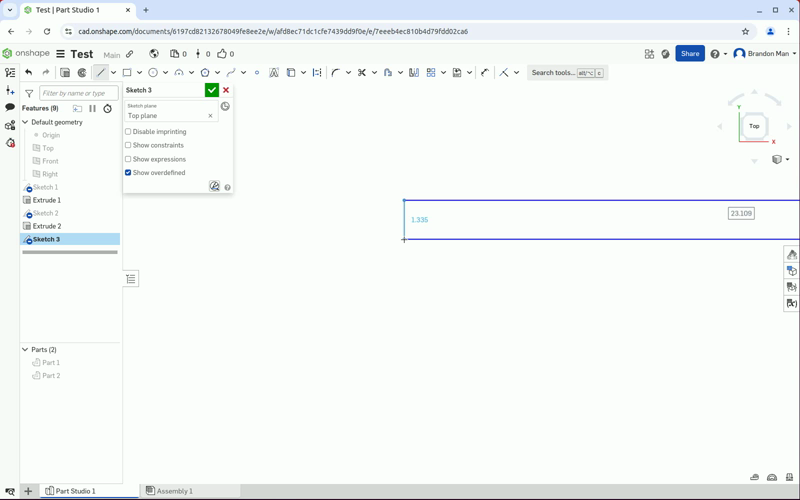
scroll(6)
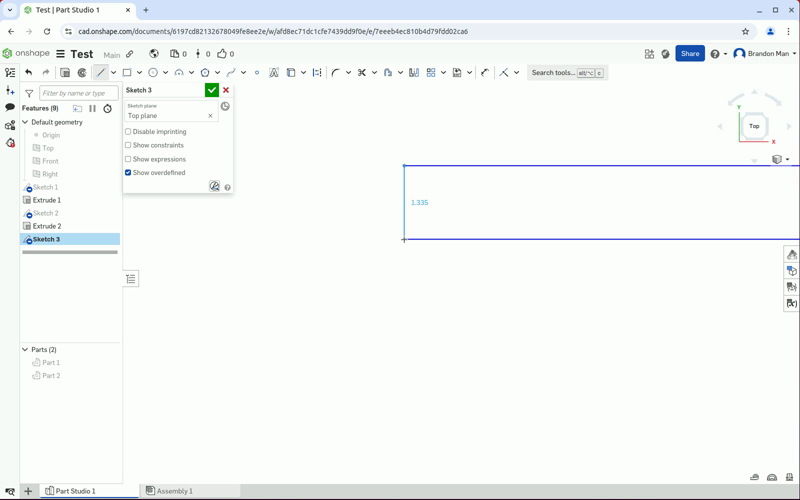
key_up(shift)
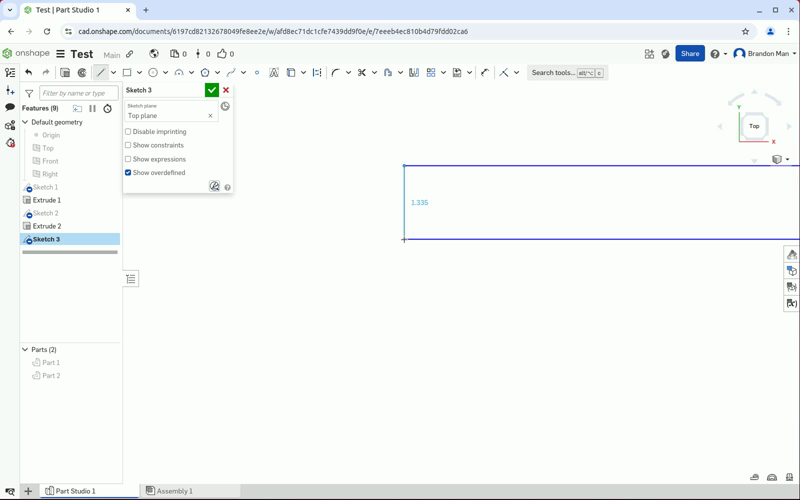
click(404, 239)
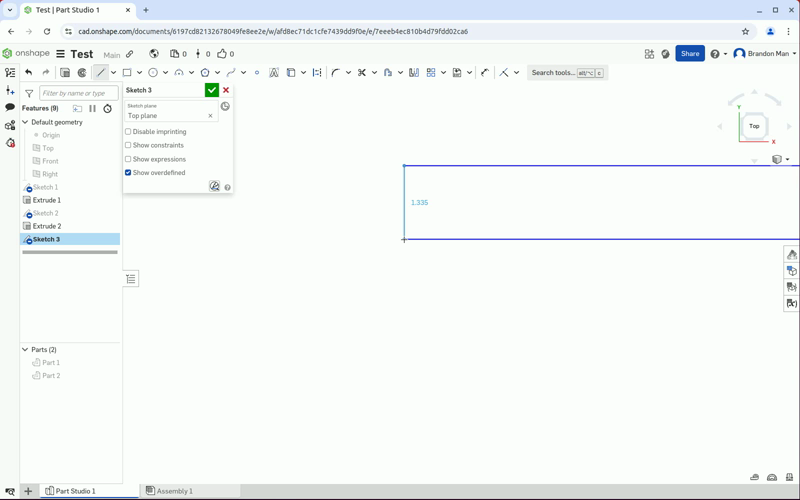
scroll(-6)
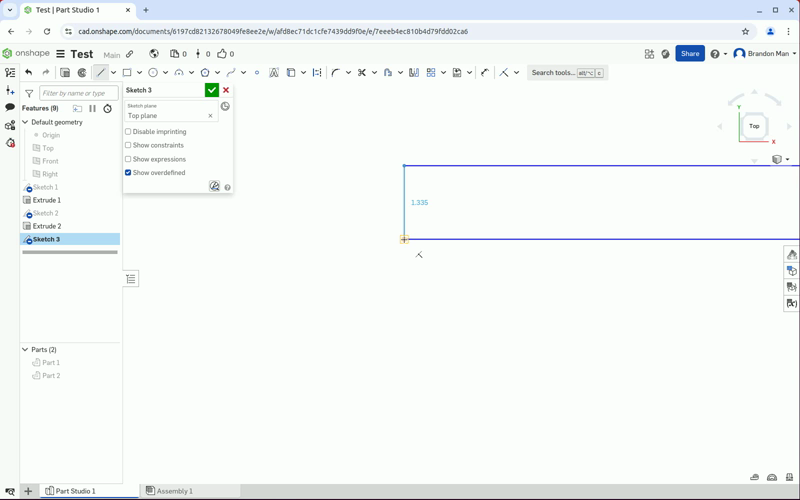
scroll(-6)
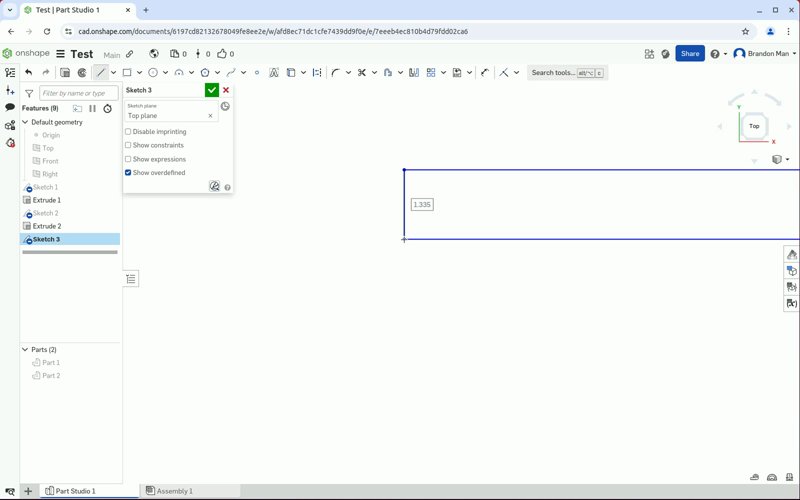
scroll(-6)
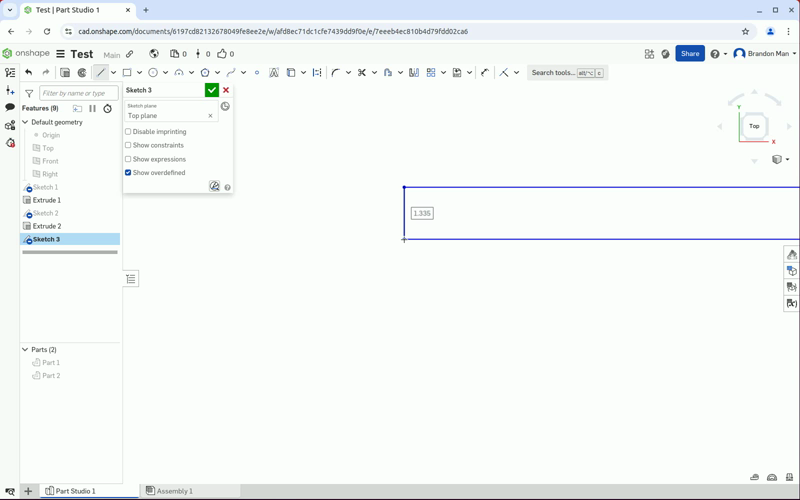
scroll(-6)
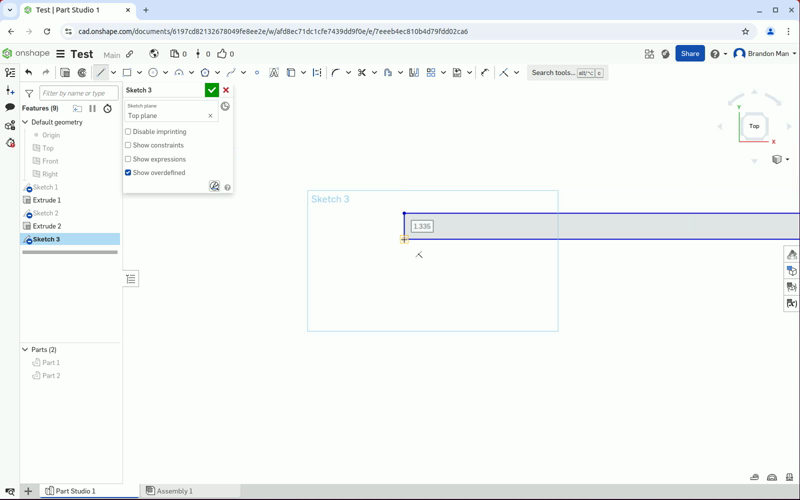
scroll(-6)
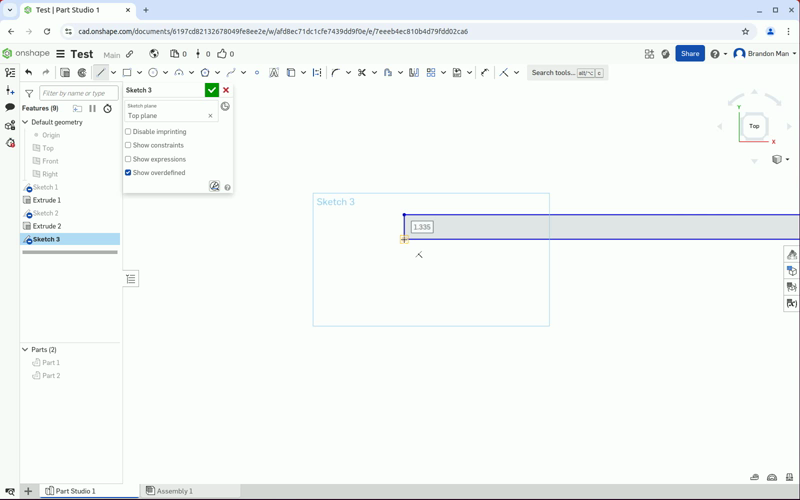
scroll(-6)
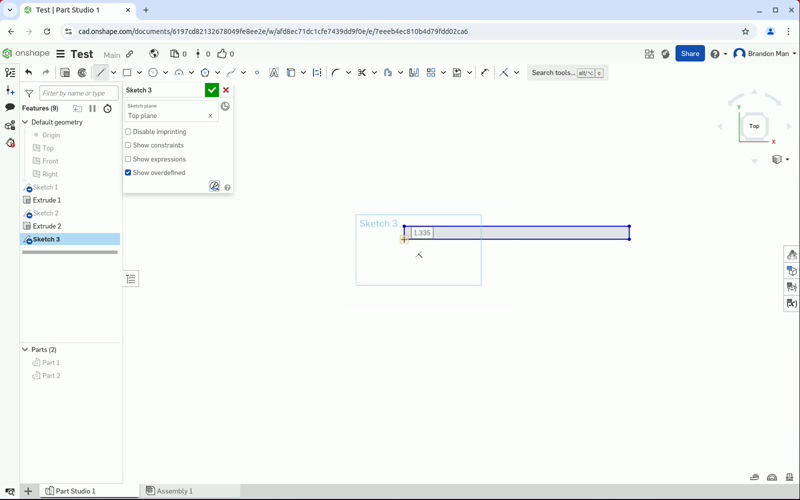
scroll(-6)
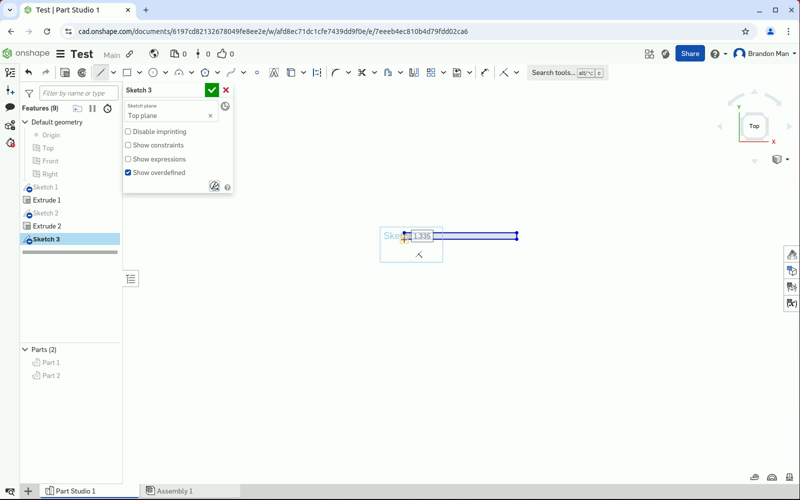
key(esc)
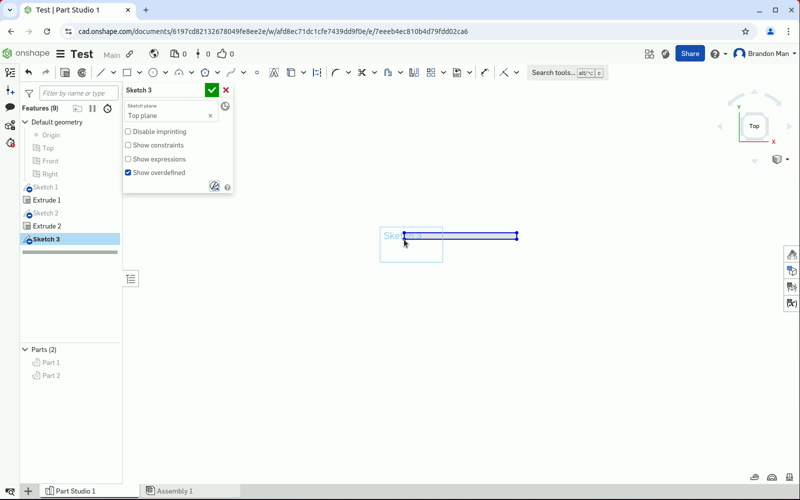
mouse_move(444, 234)
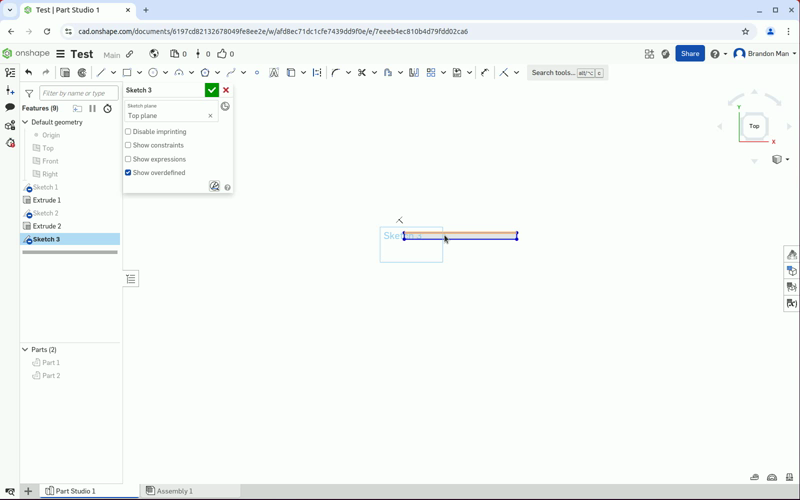
scroll(6)
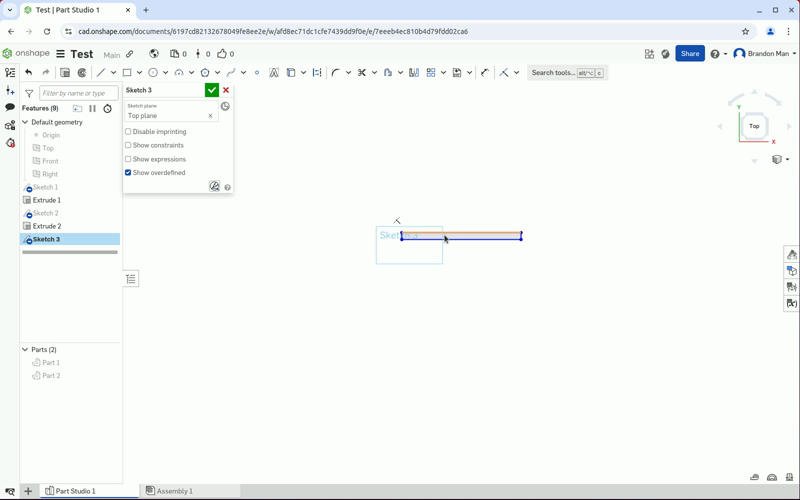
scroll(6)
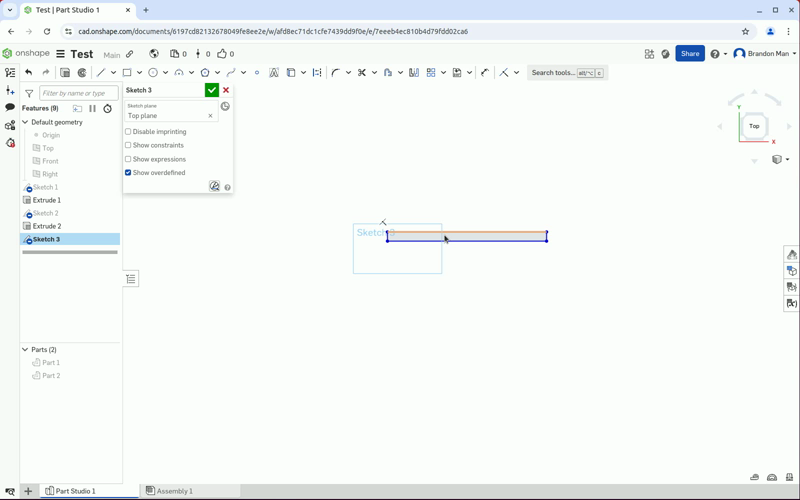
scroll(6)
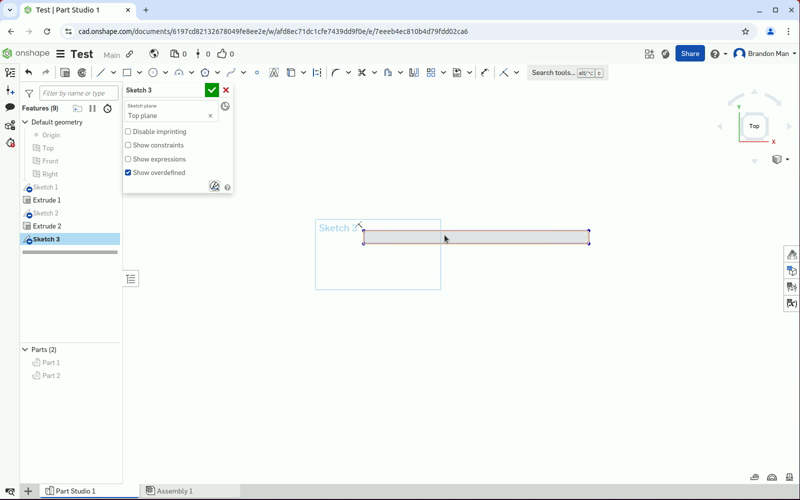
scroll(6)
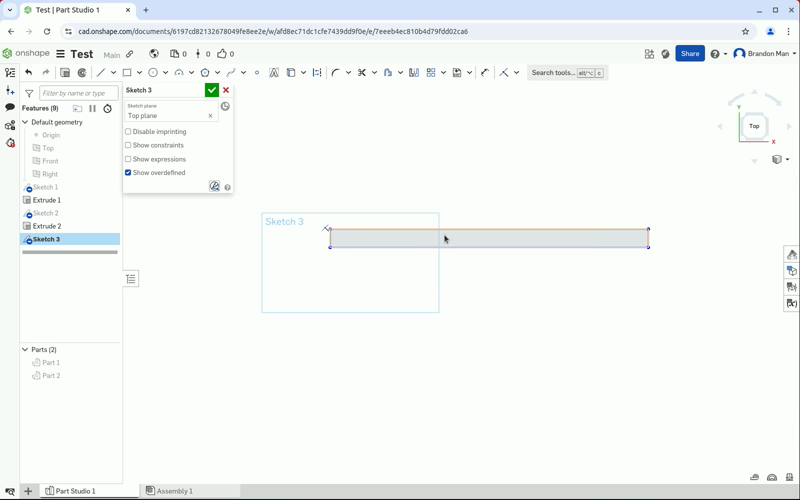
scroll(6)
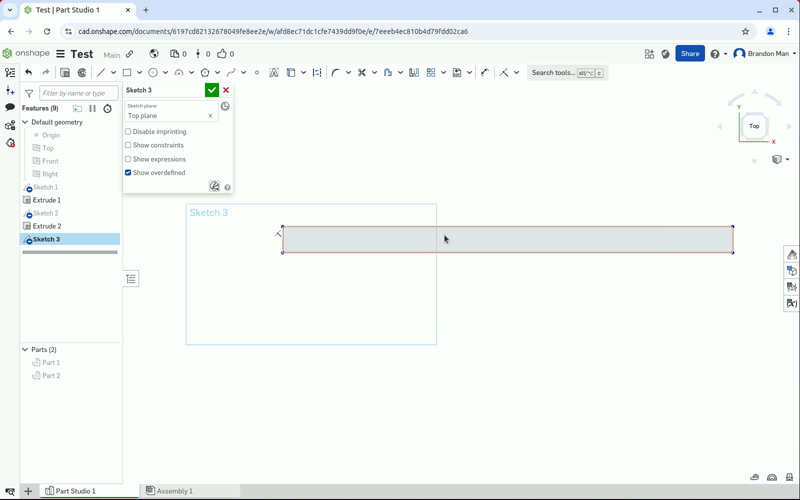
scroll(6)
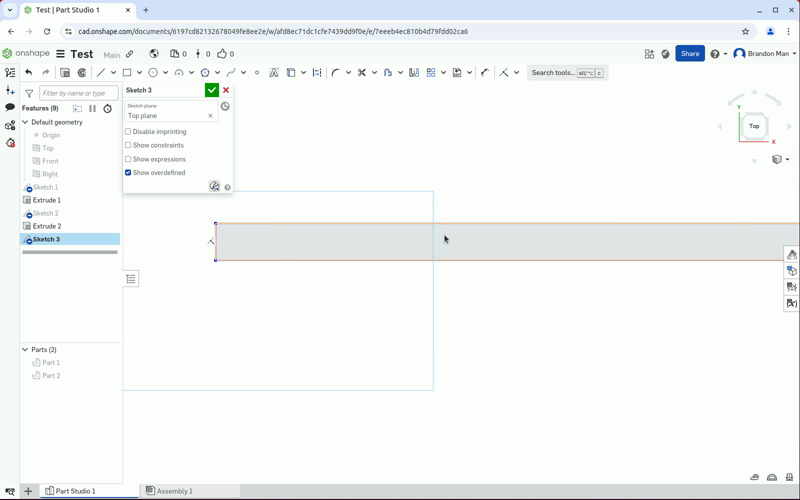
scroll(6)
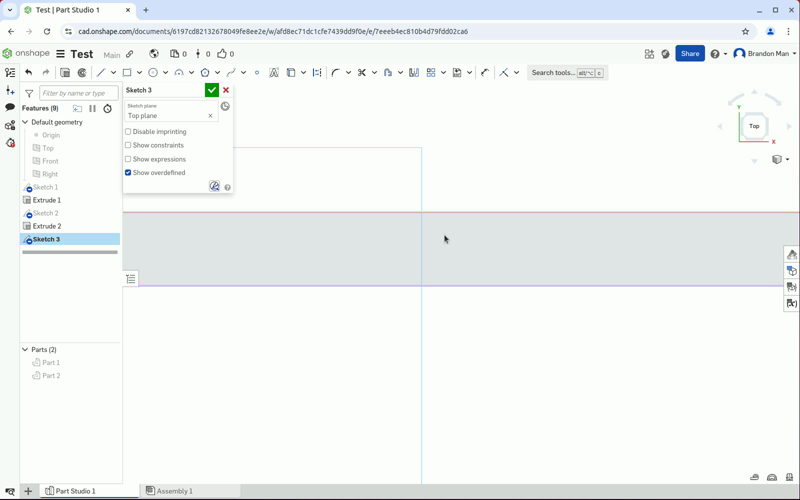
click(444, 234)
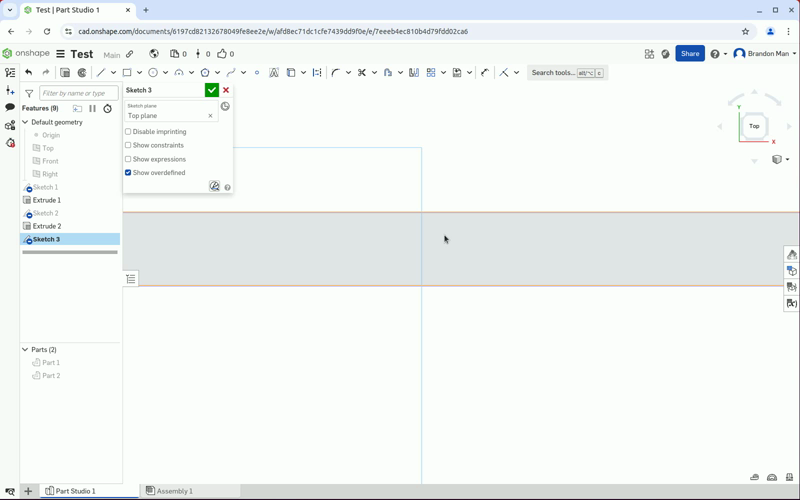
scroll(-6)
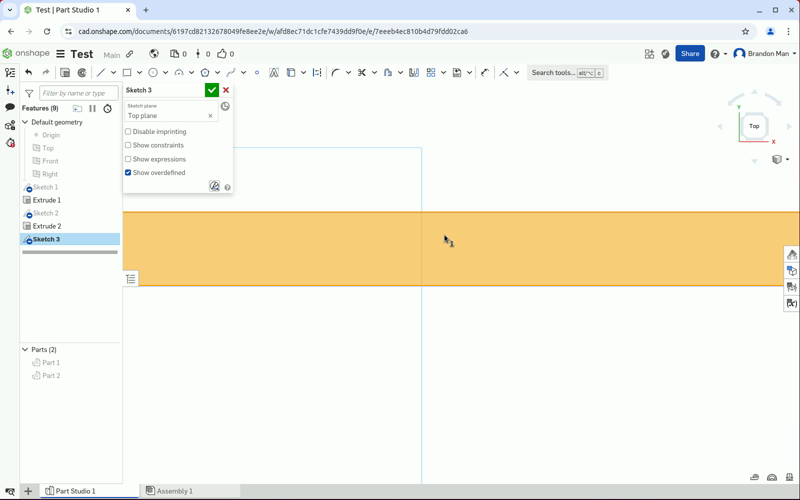
scroll(-6)
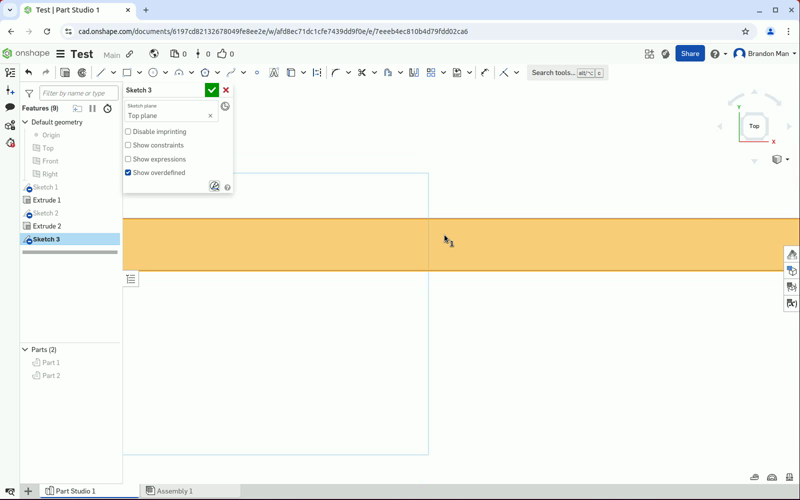
scroll(-6)
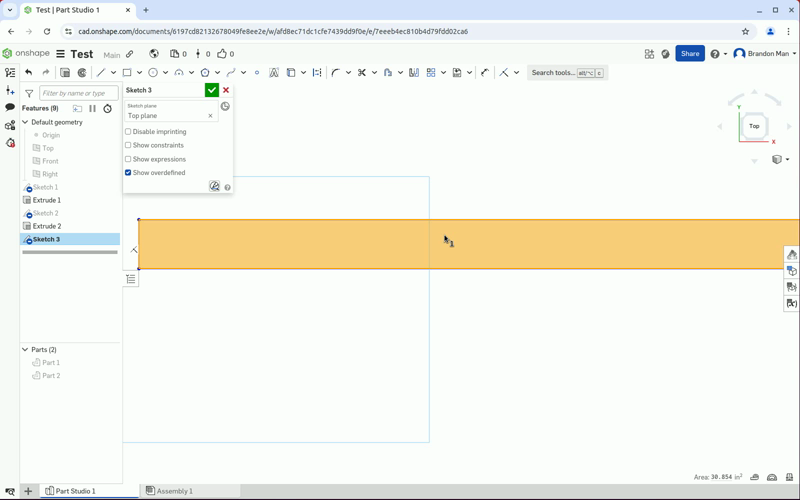
scroll(-6)
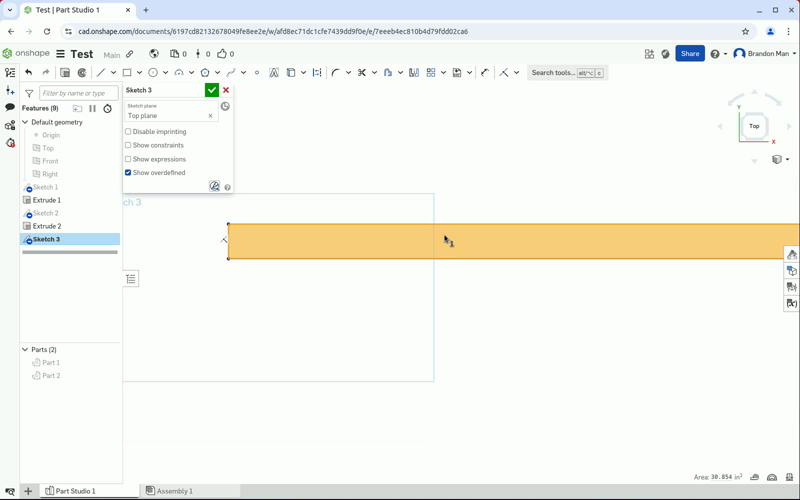
scroll(-6)
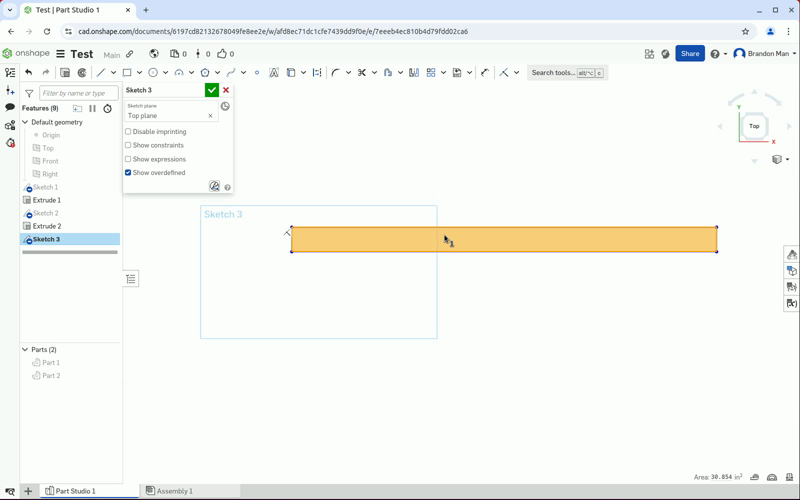
scroll(-6)
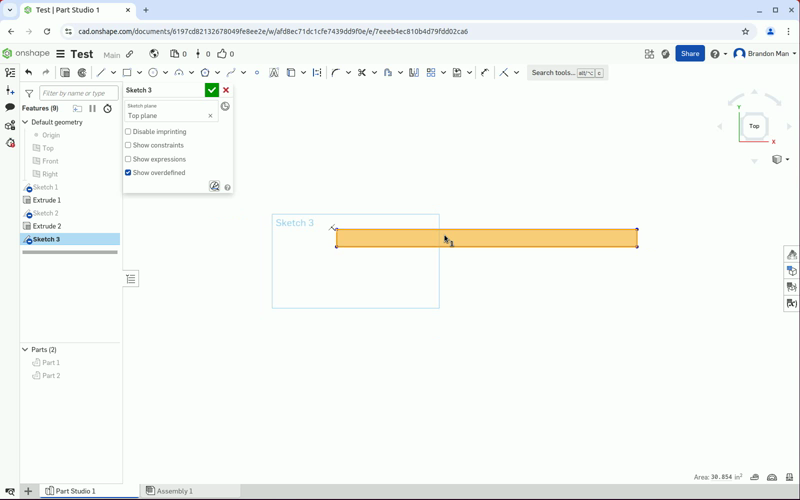
scroll(-6)
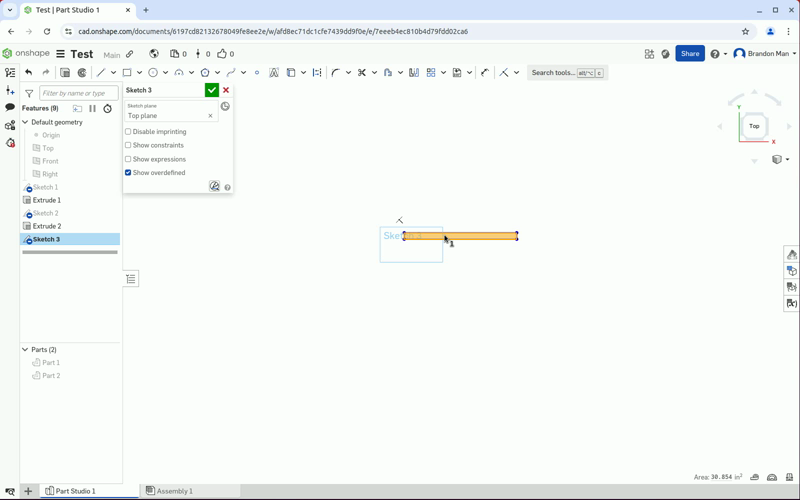
mouse_move(73, 352)
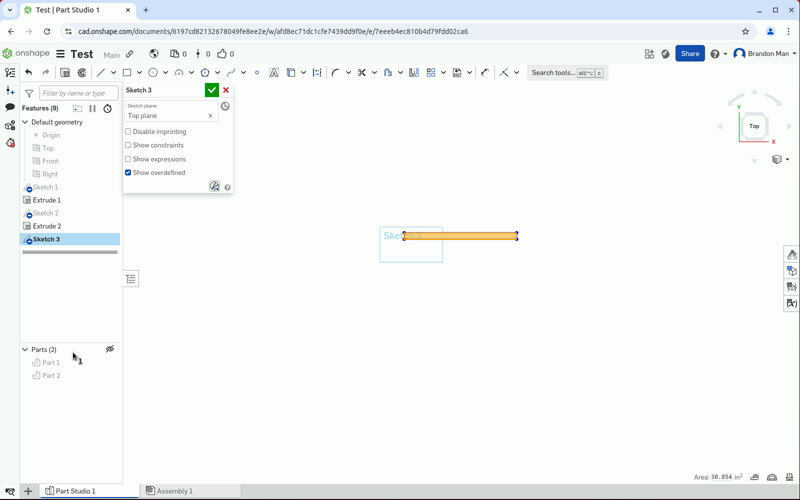
key(shift+y)
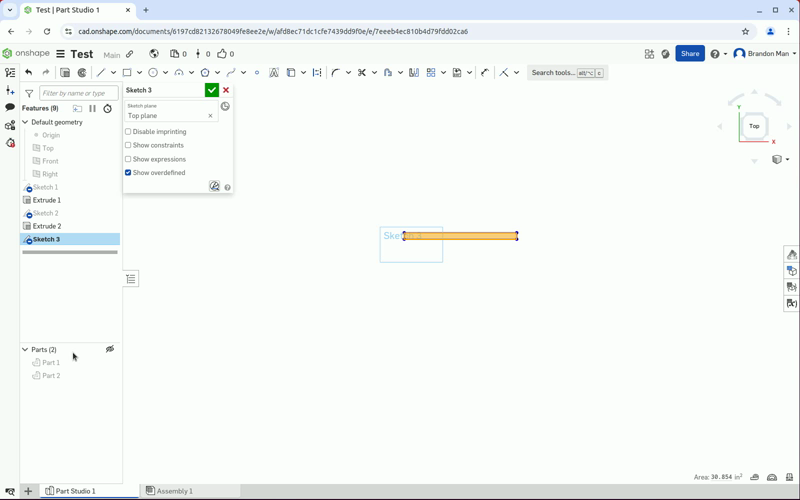
key(shift+e)
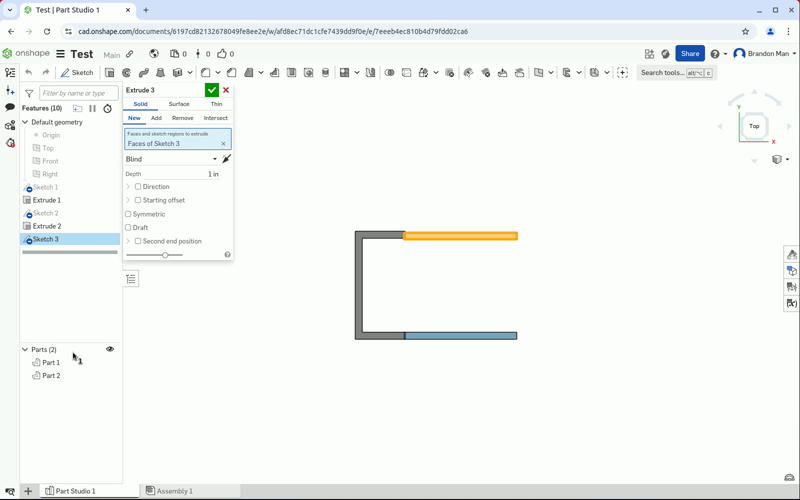
mouse_move(143, 106)
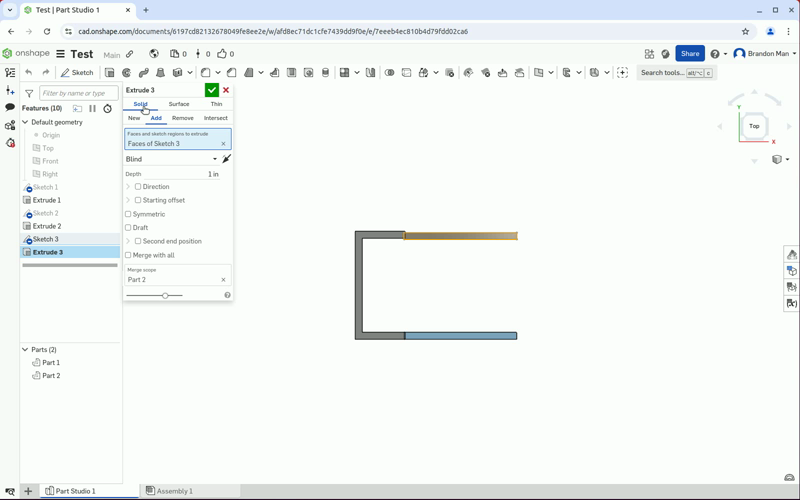
click(143, 106)
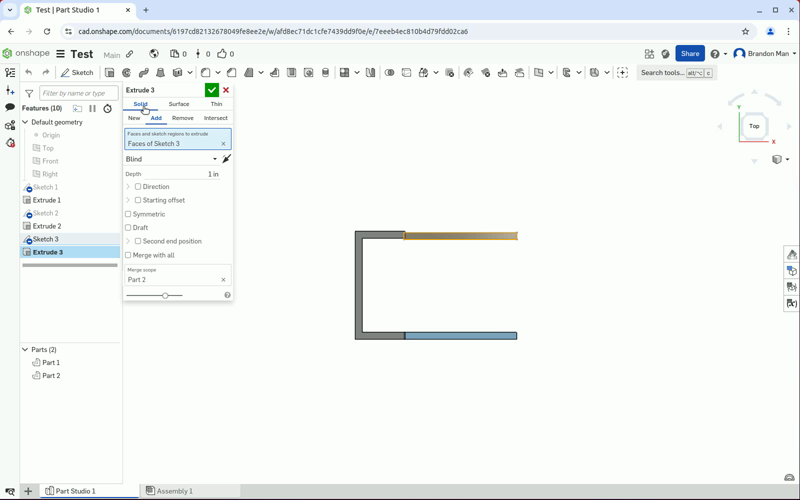
mouse_move(137, 120)
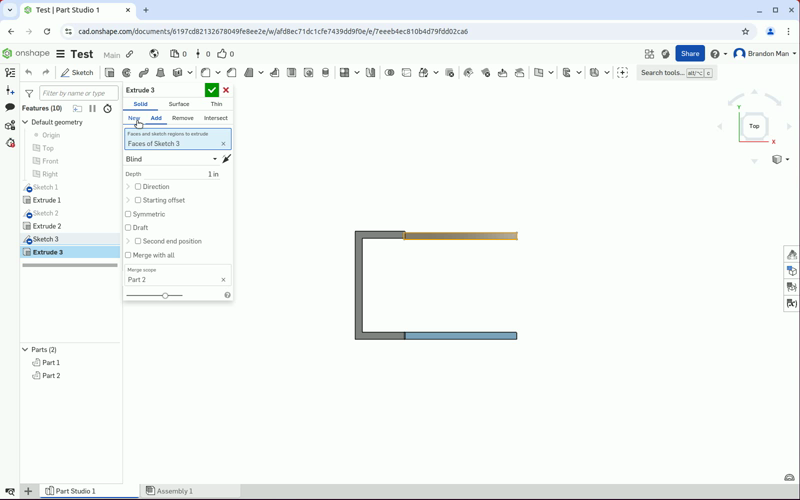
click(137, 120)
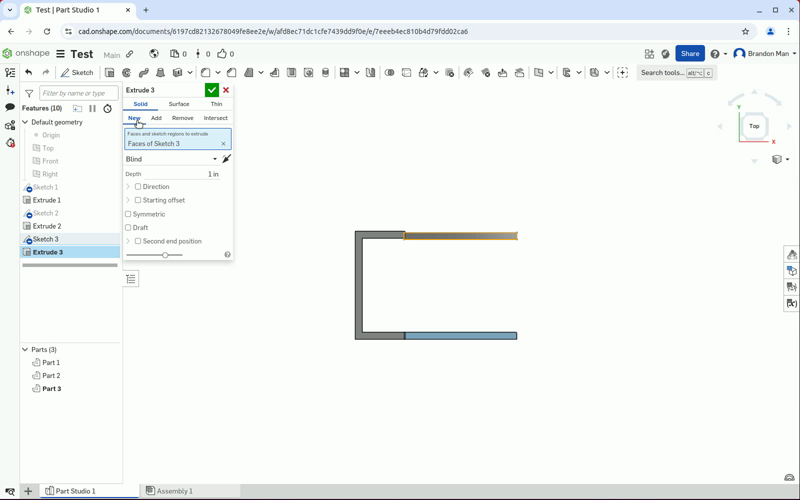
key(tab, 4)
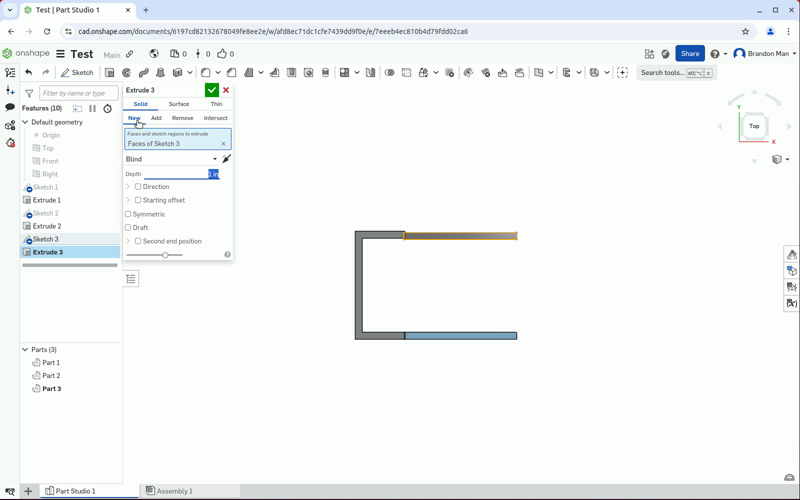
text(8.906)
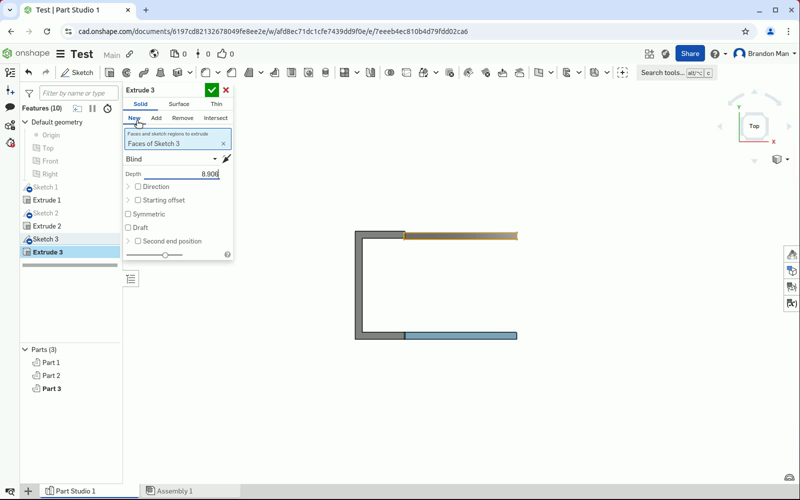
key(enter)
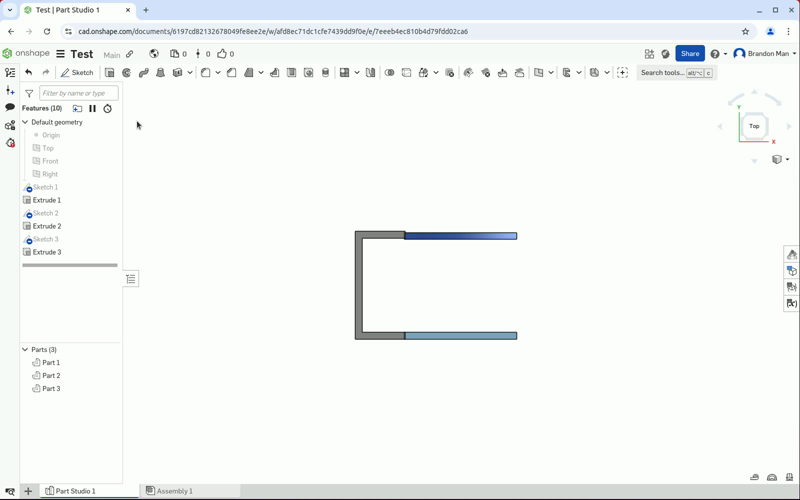
key(shift+h)
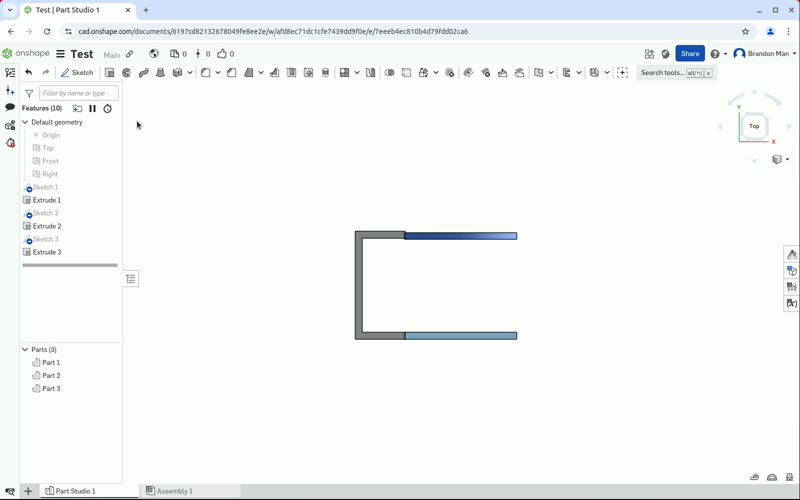
key(shift+h)
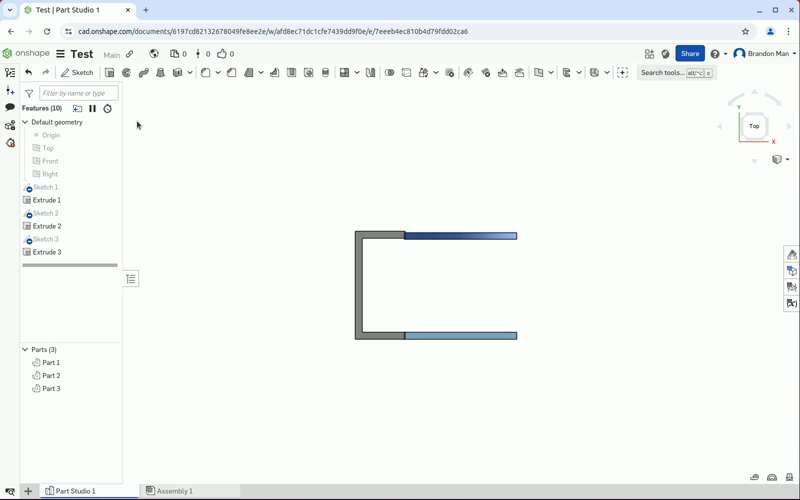
mouse_move(73, 189)
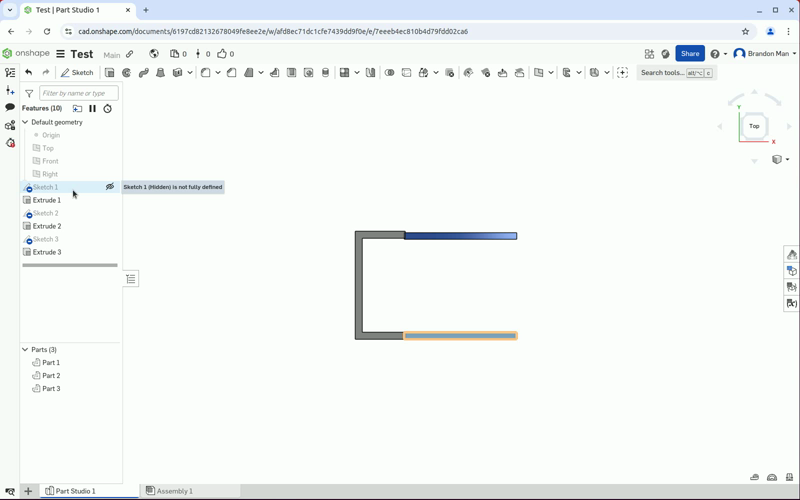
click(73, 189)
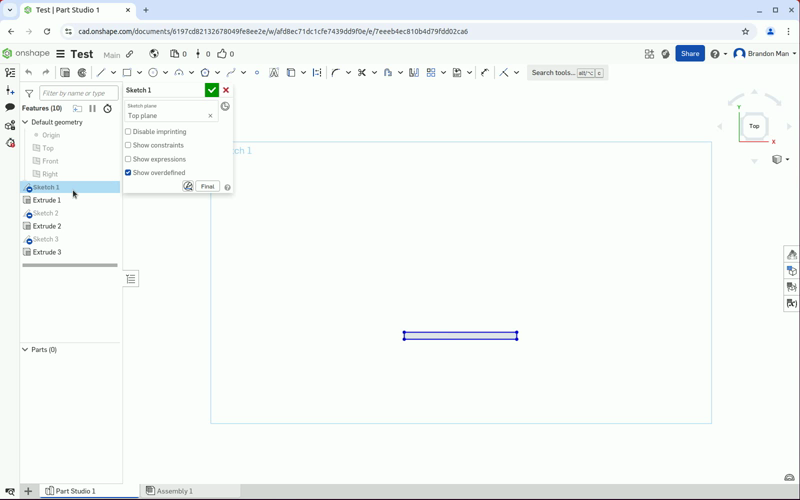
mouse_move(229, 92)
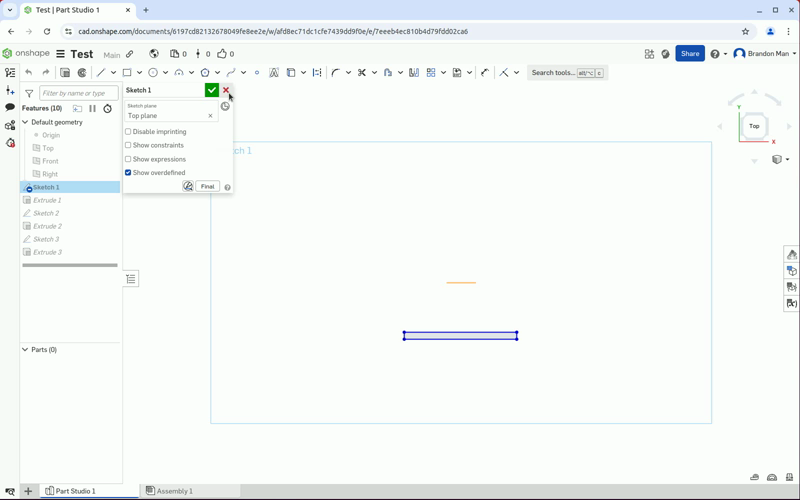
click(229, 92)
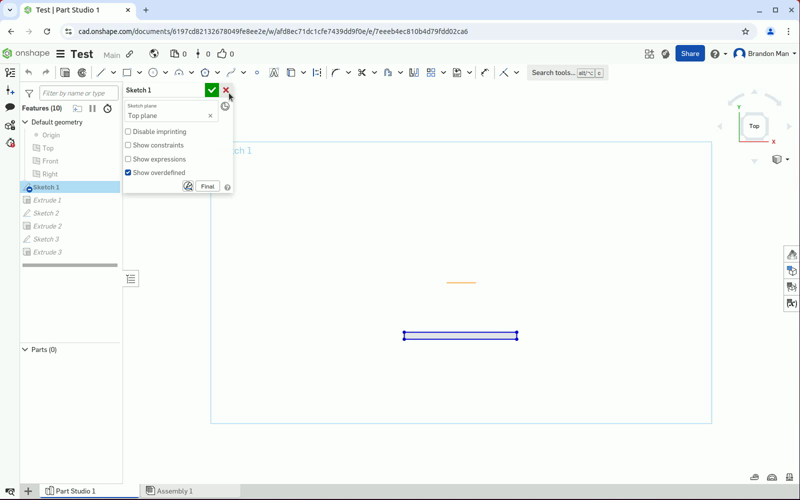
key(shift+s)
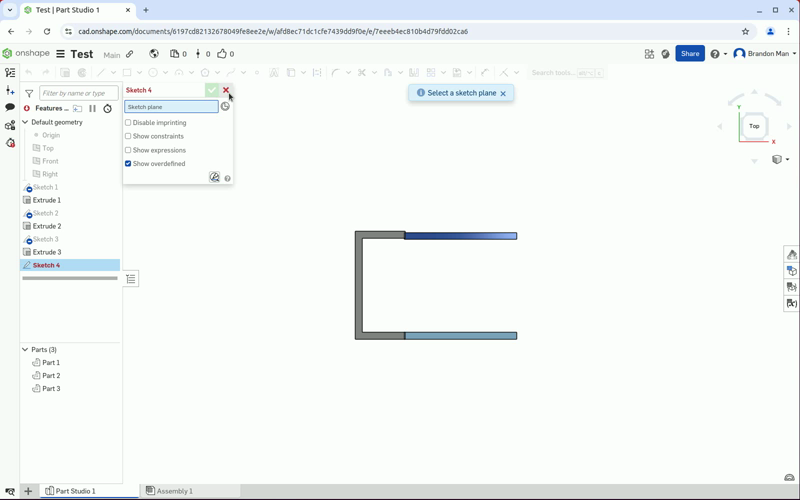
mouse_move(73, 150)
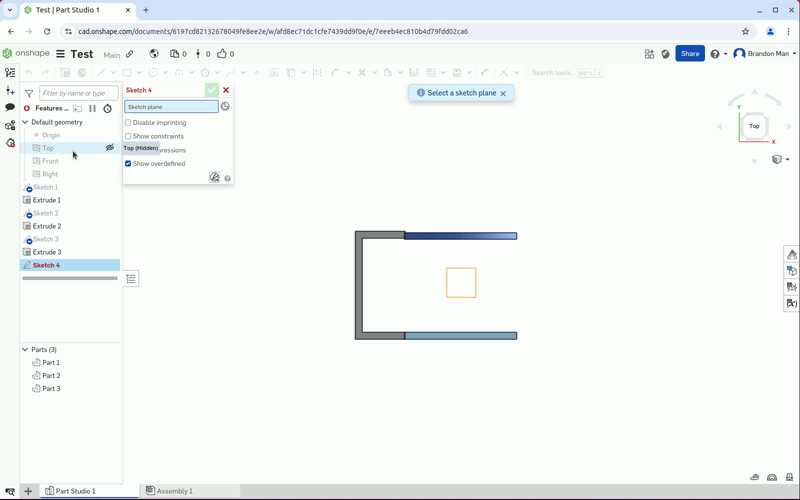
click(73, 150)
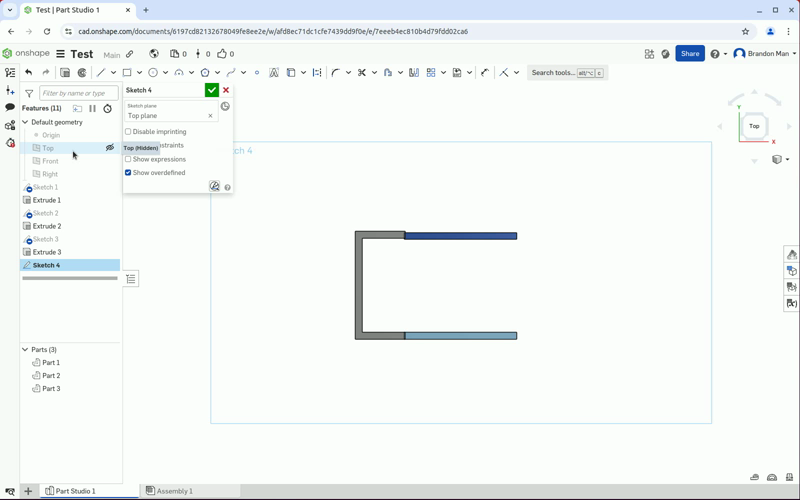
mouse_move(73, 352)
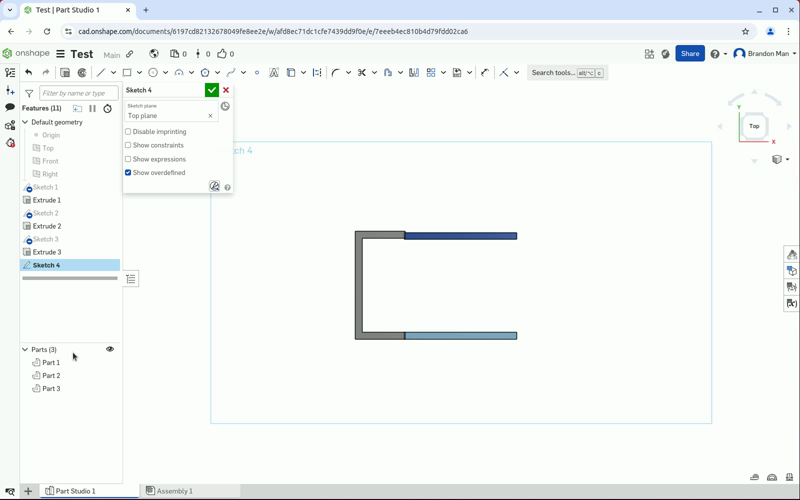
key(y)
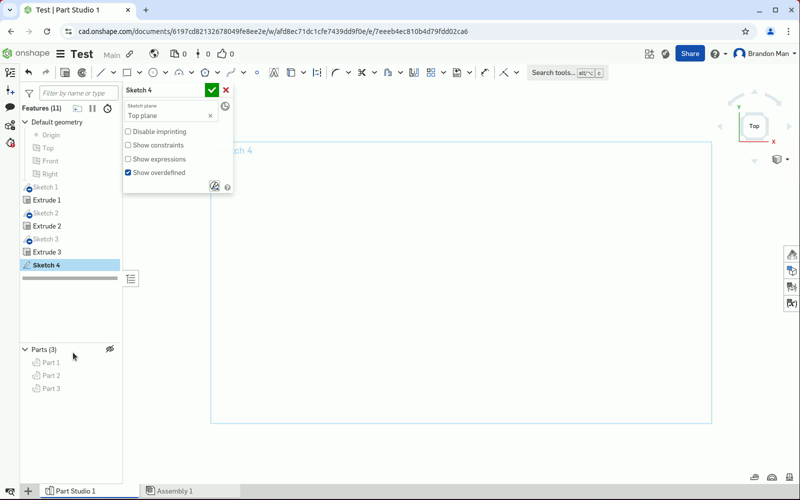
key(l)
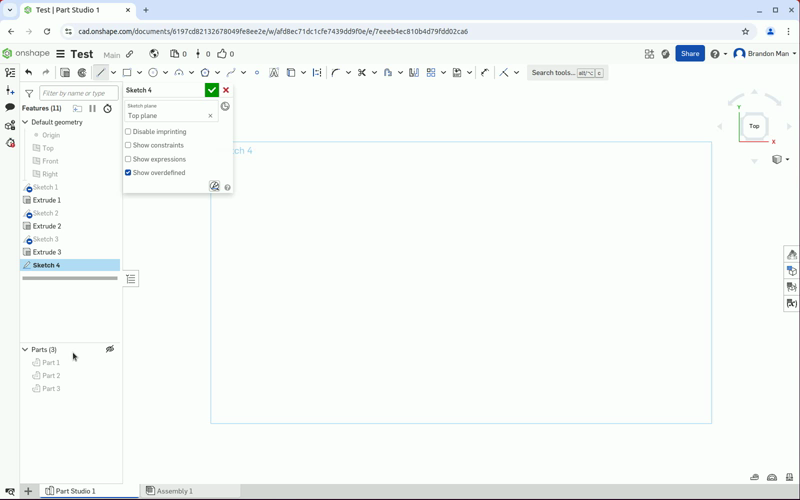
key_down(shift)
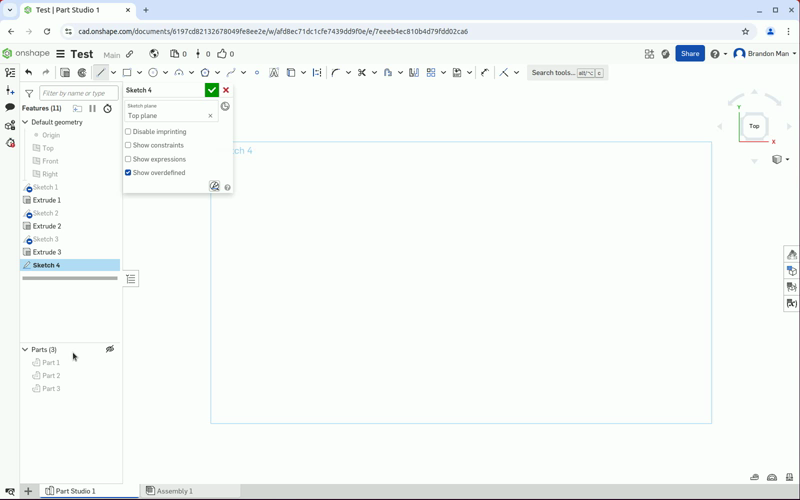
mouse_move(516, 339)
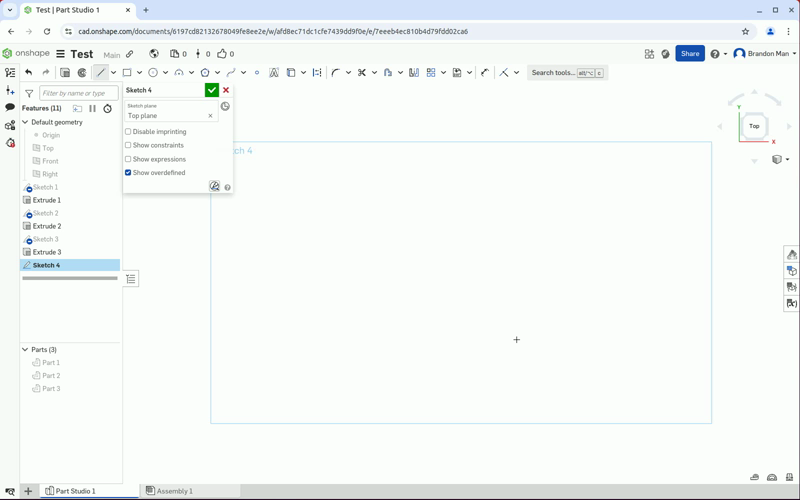
click(516, 339)
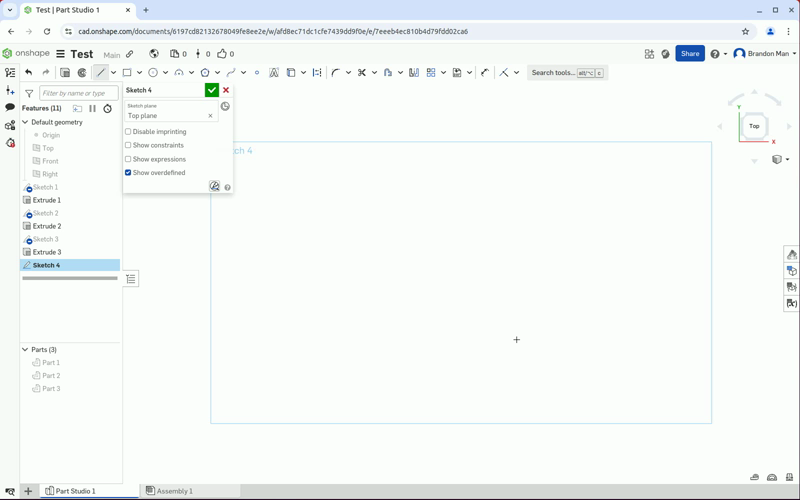
key_up(shift)
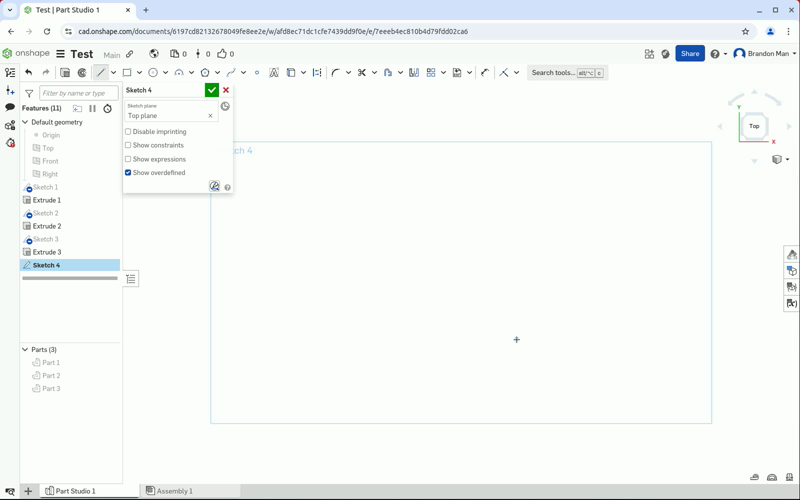
key_down(shift)
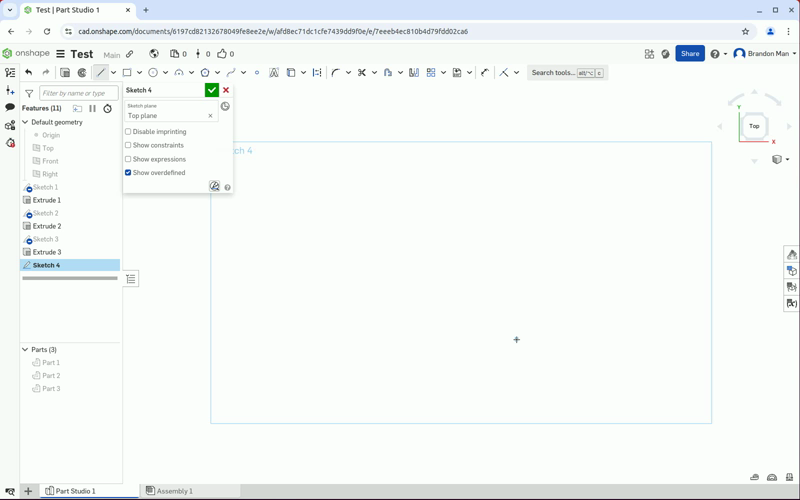
mouse_move(546, 339)
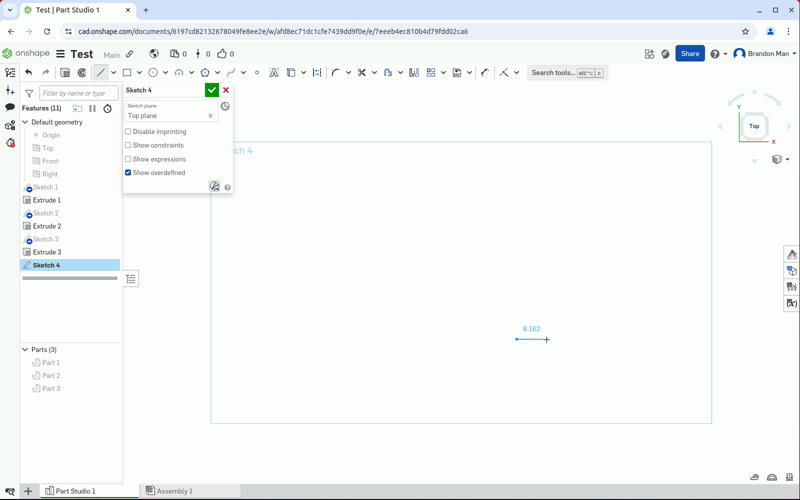
mouse_move(573, 339)
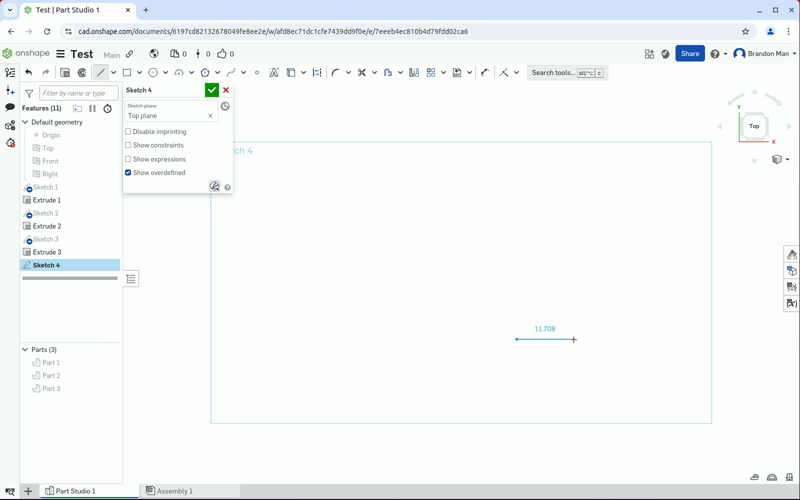
click(573, 339)
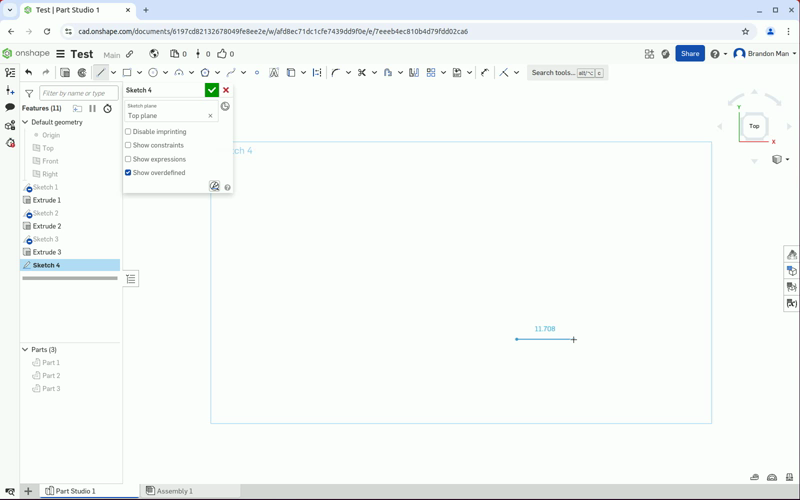
key_up(shift)
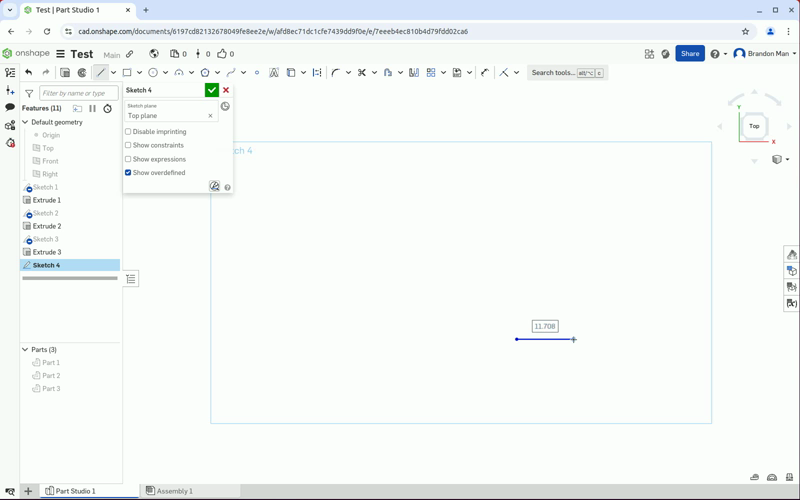
key_down(shift)
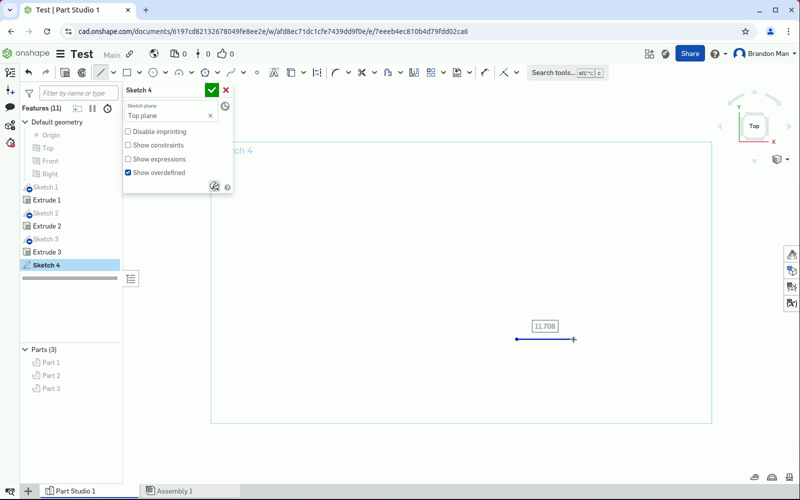
mouse_move(573, 231)
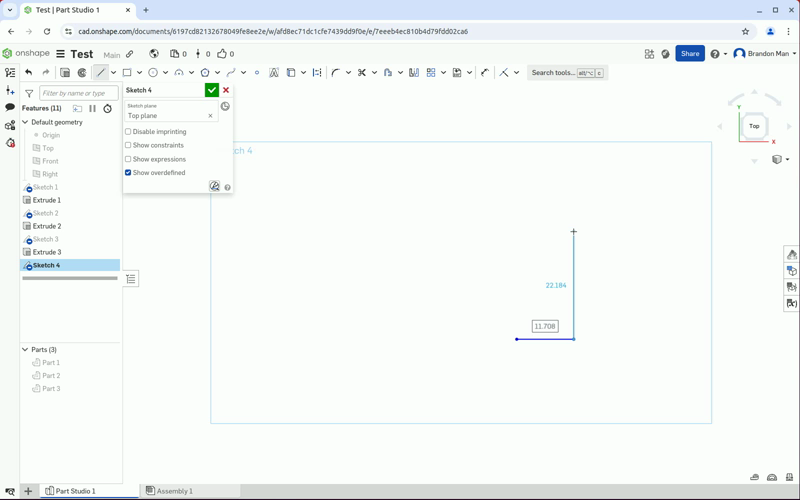
click(573, 231)
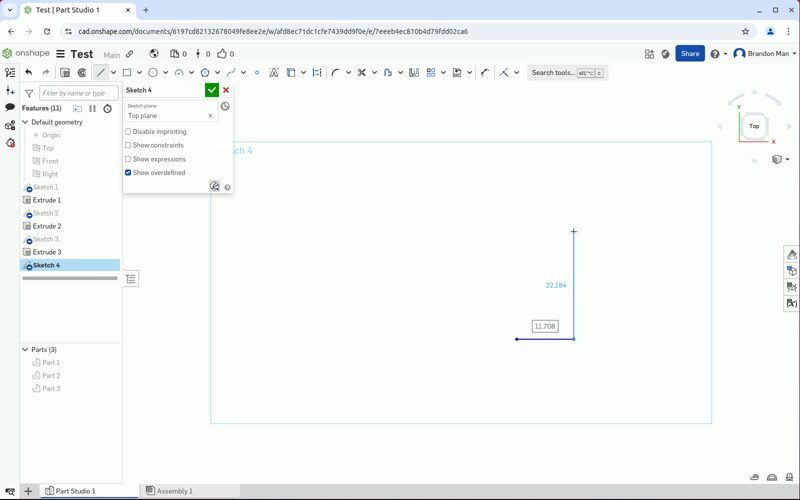
key_up(shift)
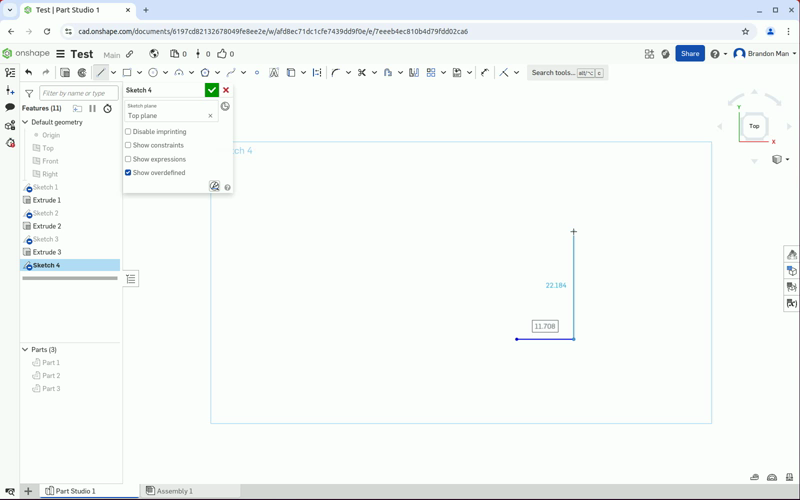
key_down(shift)
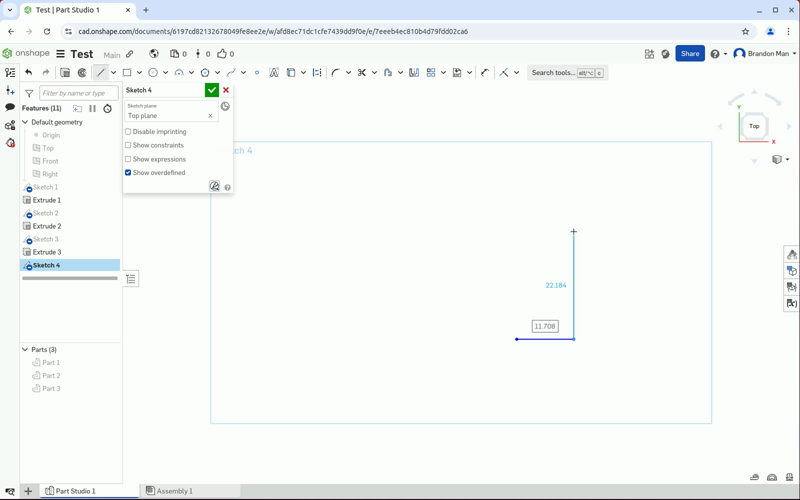
mouse_move(589, 231)
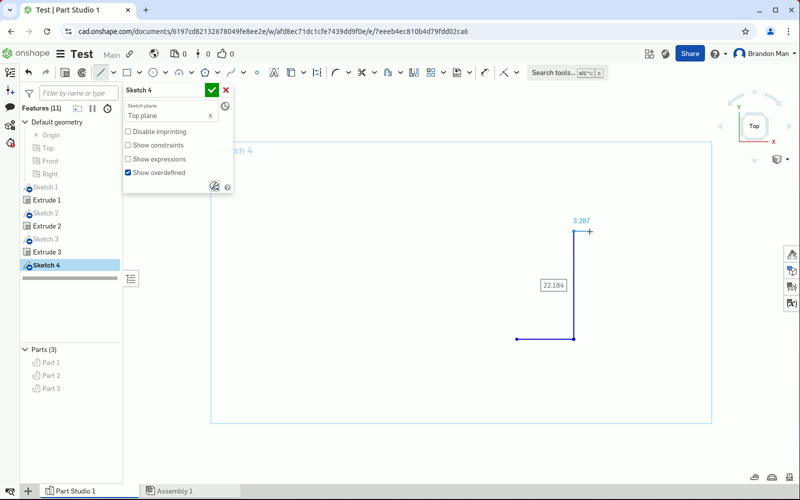
mouse_move(516, 231)
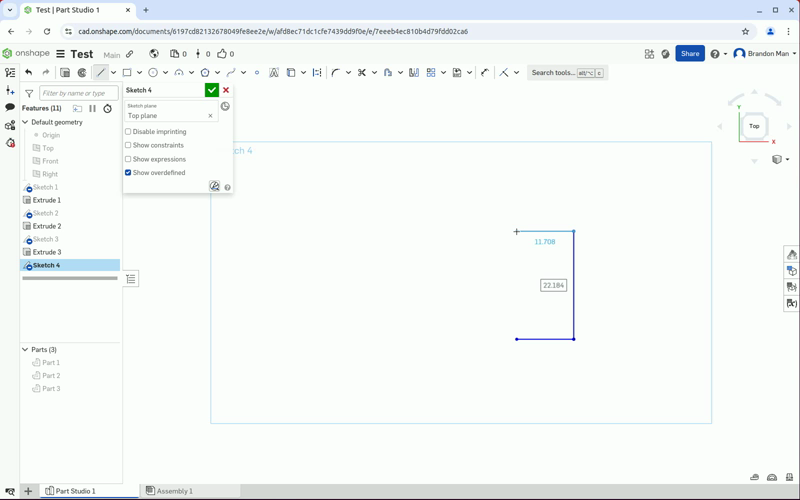
click(516, 231)
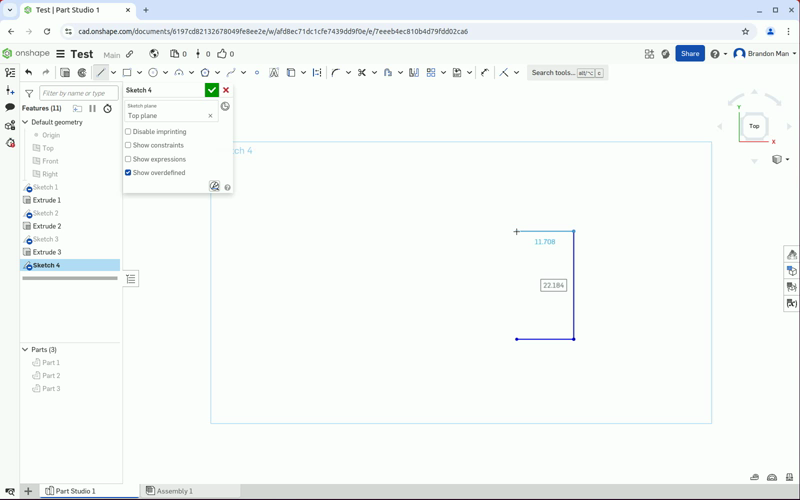
key_up(shift)
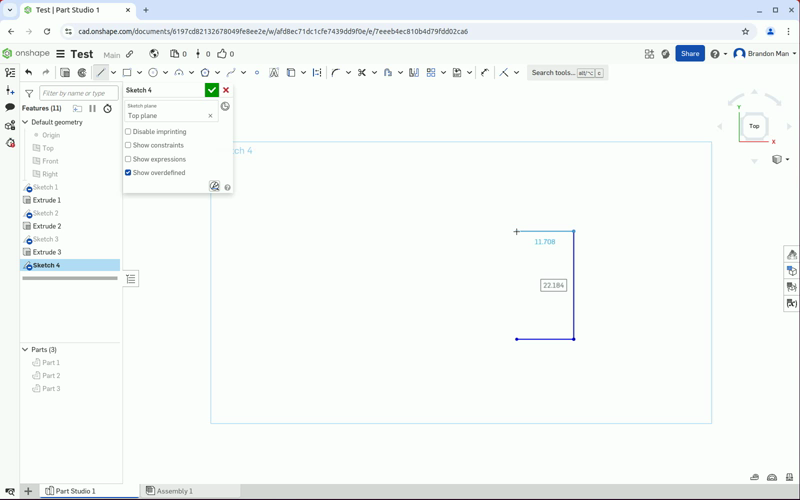
key_down(shift)
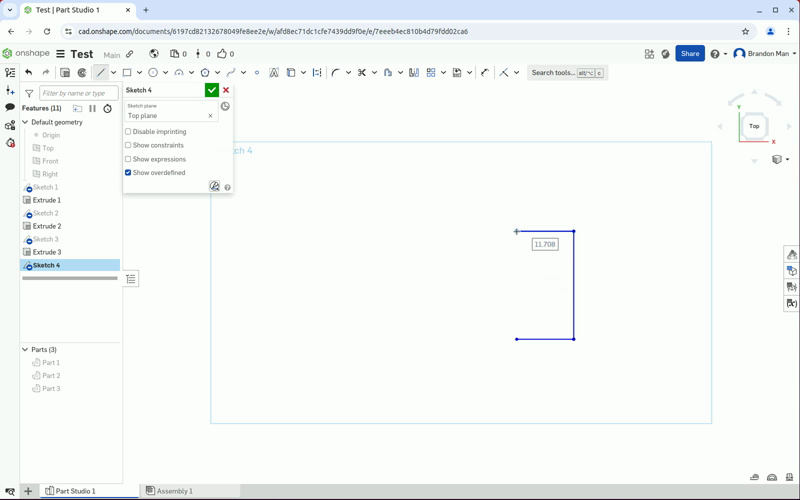
mouse_move(546, 231)
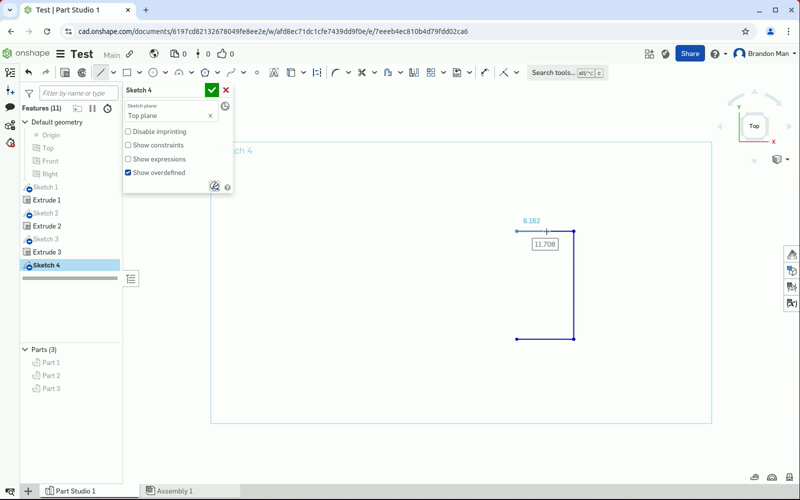
mouse_move(516, 238)
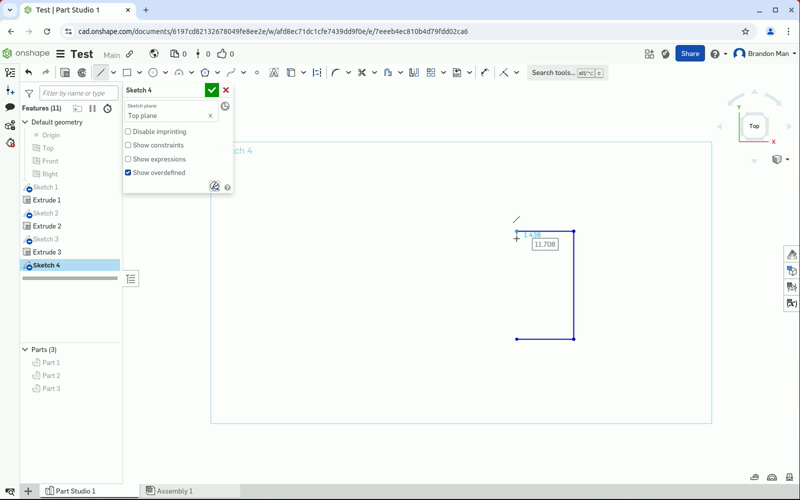
scroll(6)
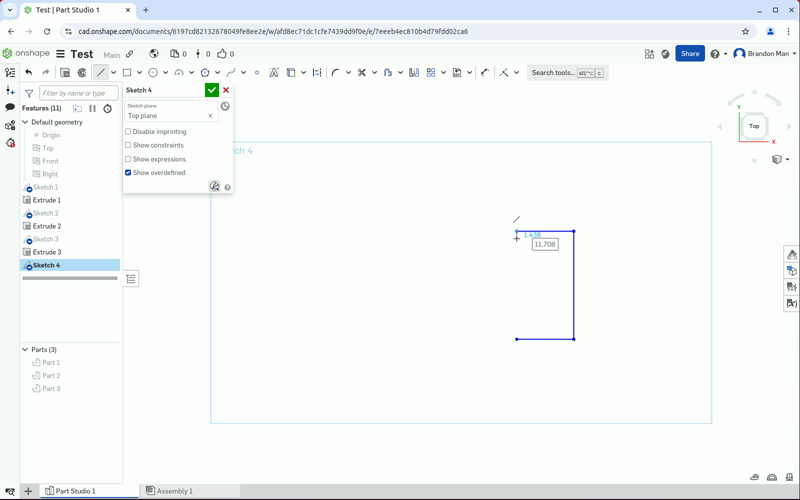
scroll(6)
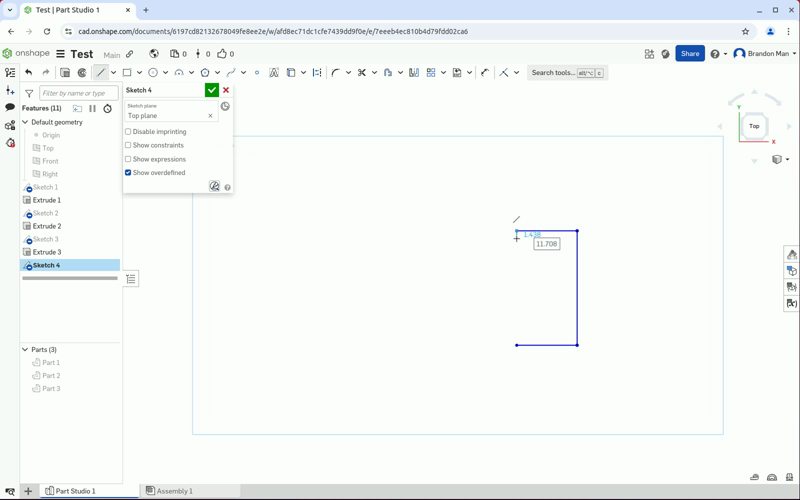
scroll(6)
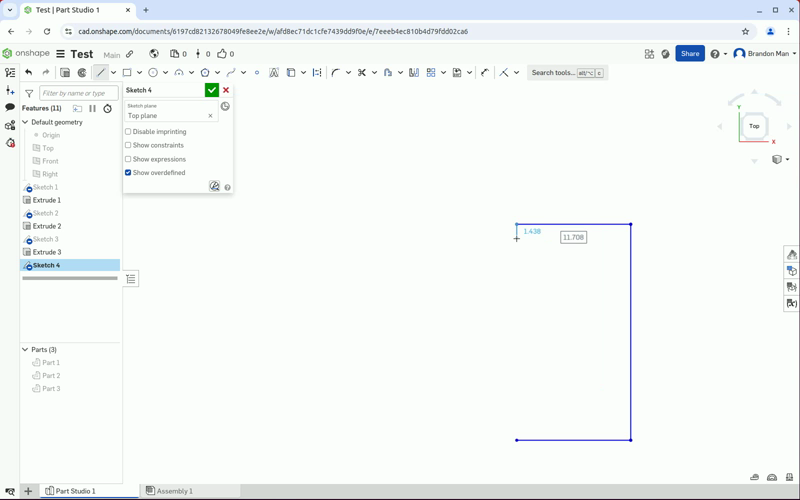
scroll(6)
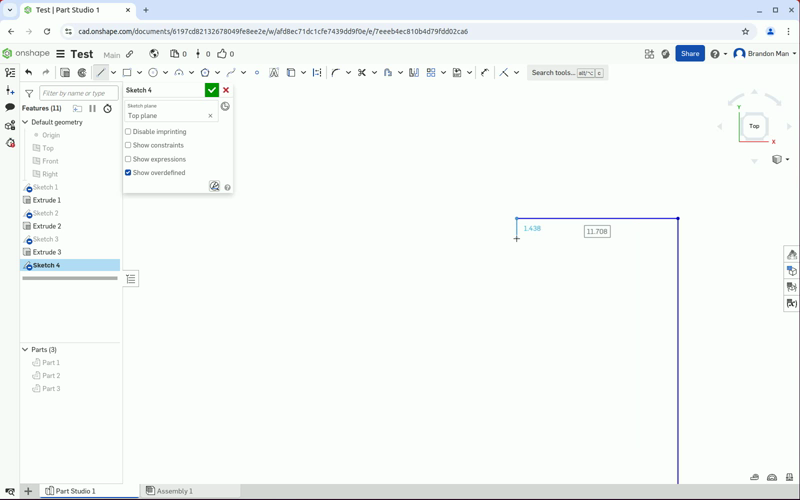
scroll(6)
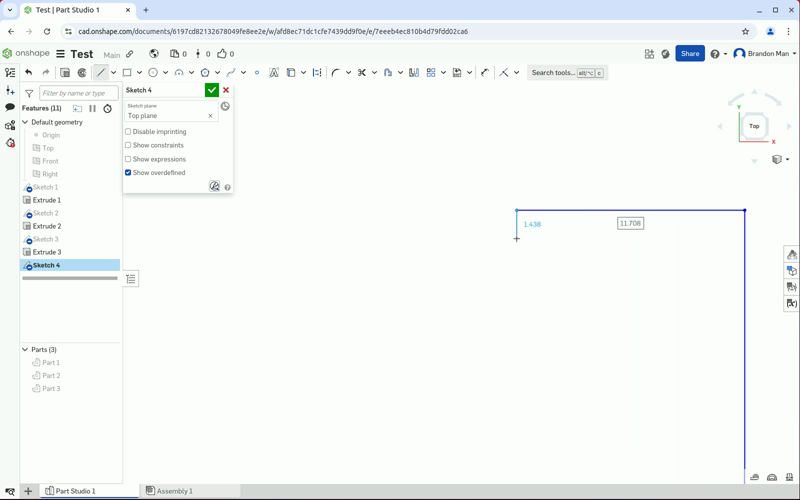
scroll(6)
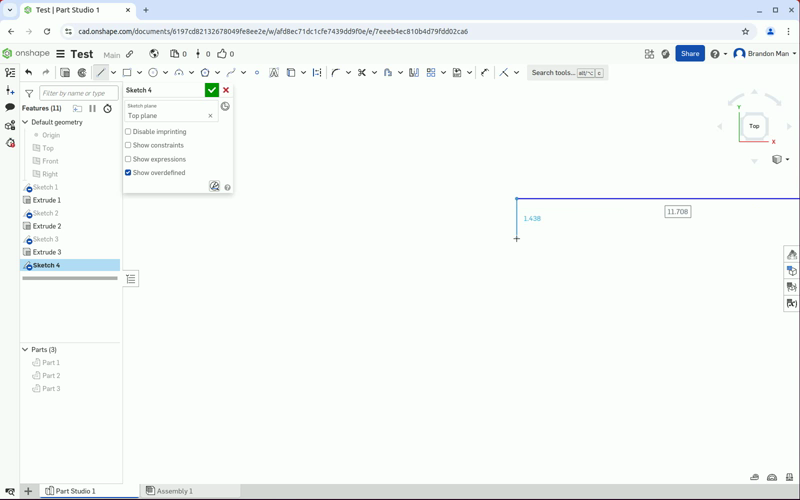
scroll(6)
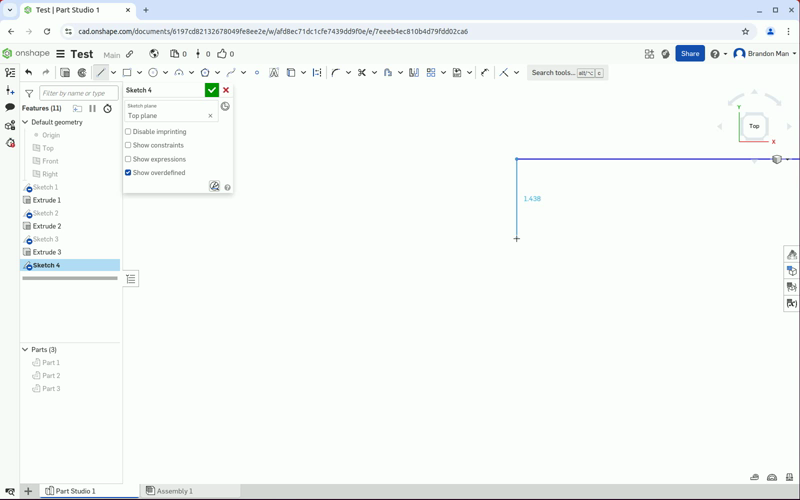
click(516, 238)
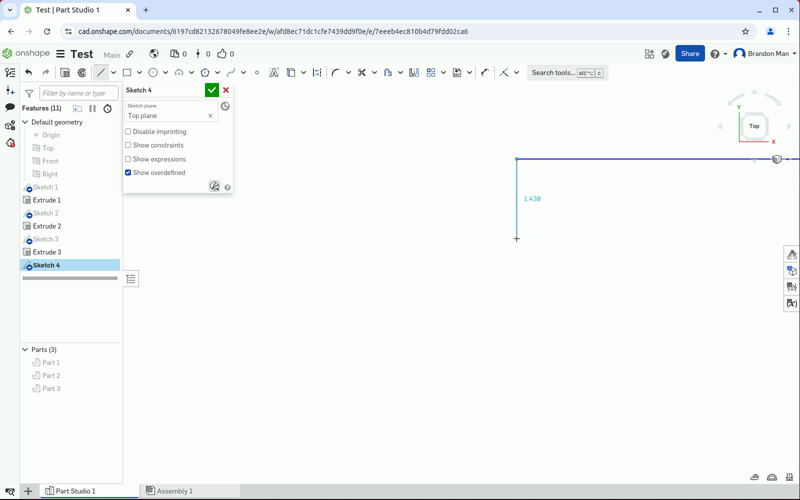
scroll(-6)
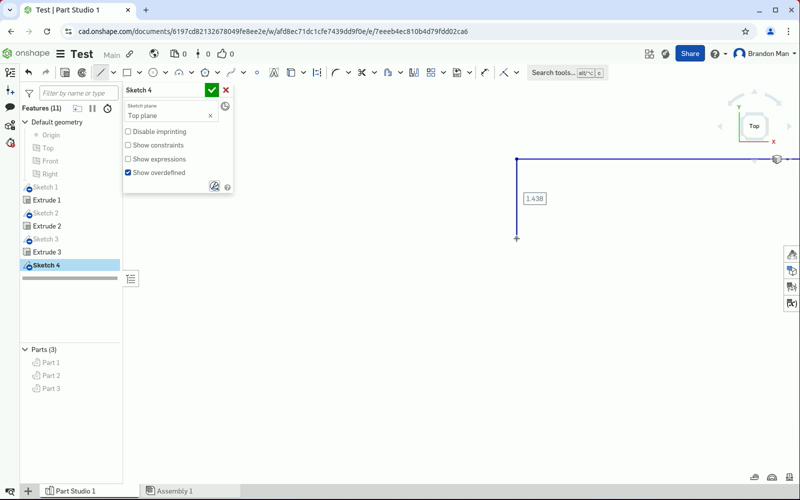
scroll(-6)
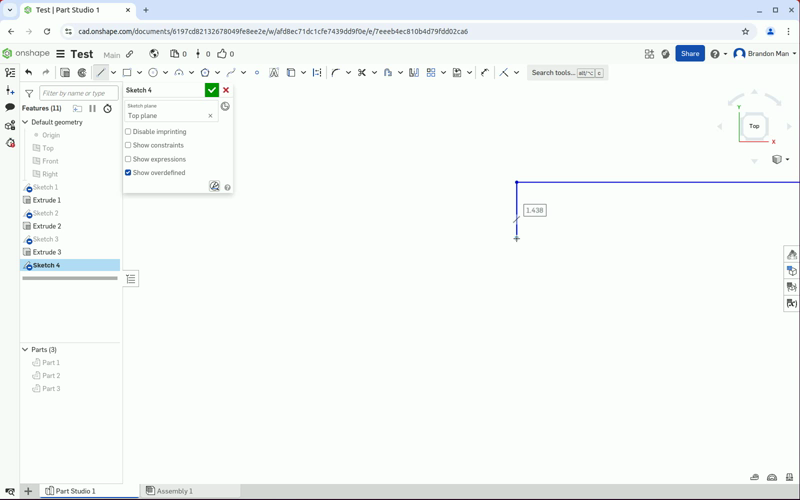
scroll(-6)
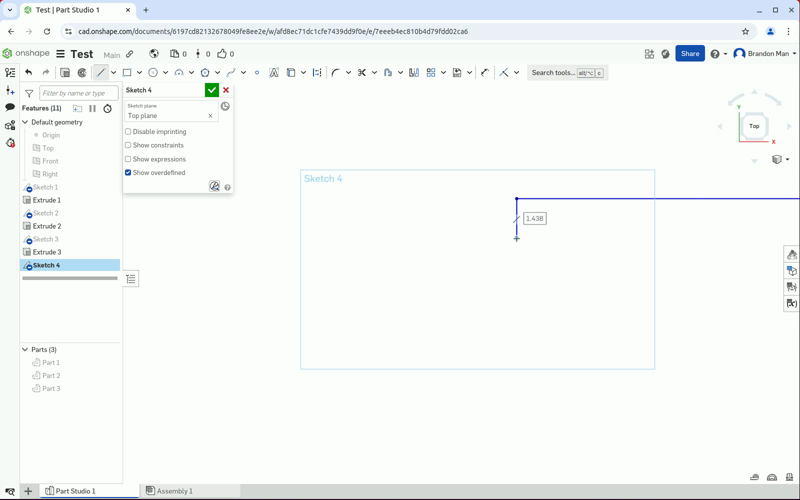
scroll(-6)
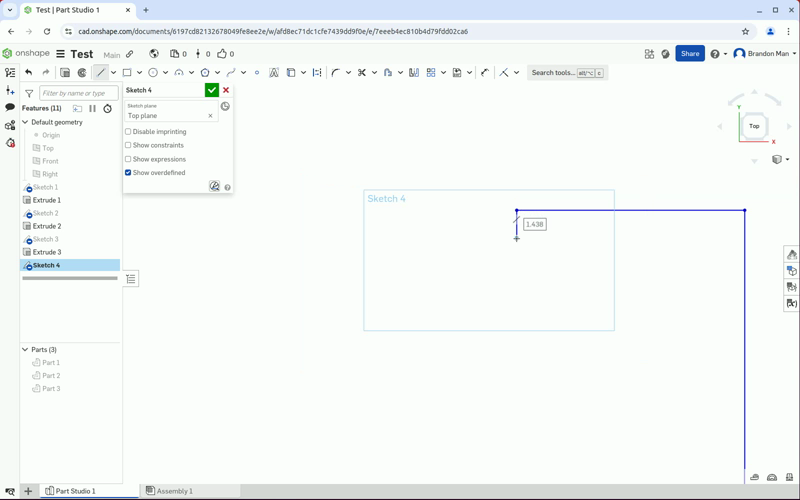
scroll(-6)
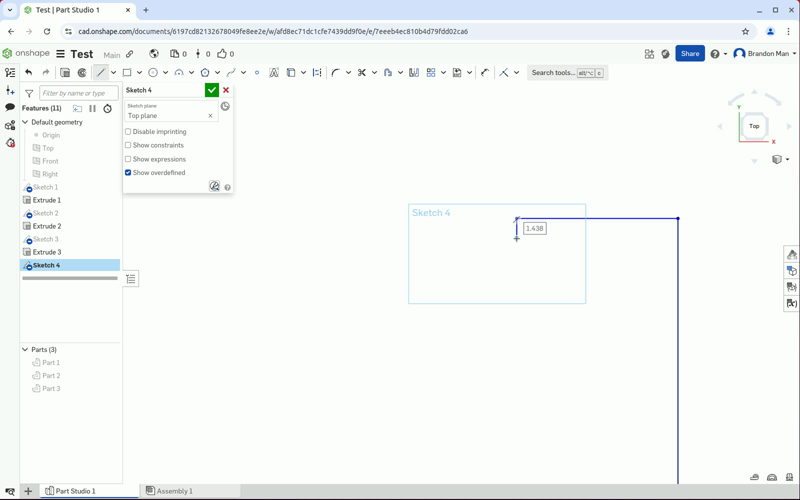
scroll(-6)
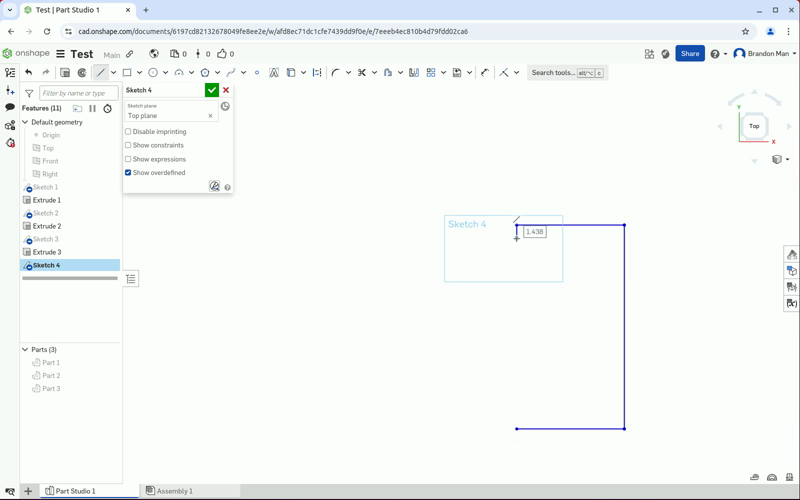
scroll(-6)
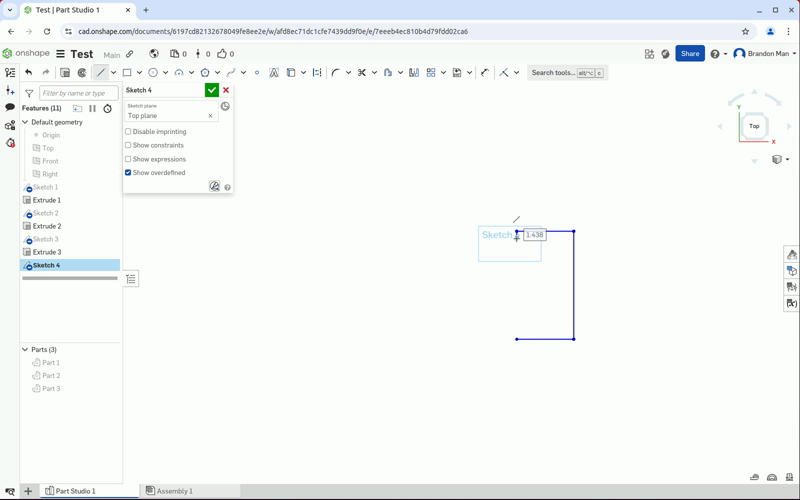
key_up(shift)
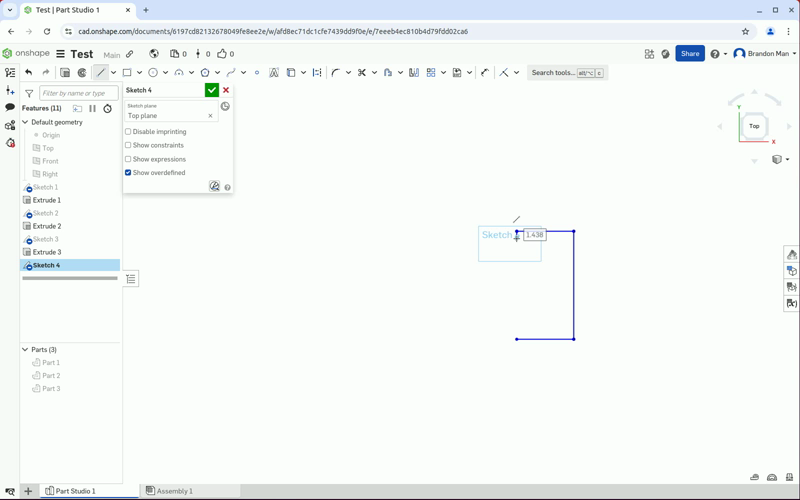
key_down(shift)
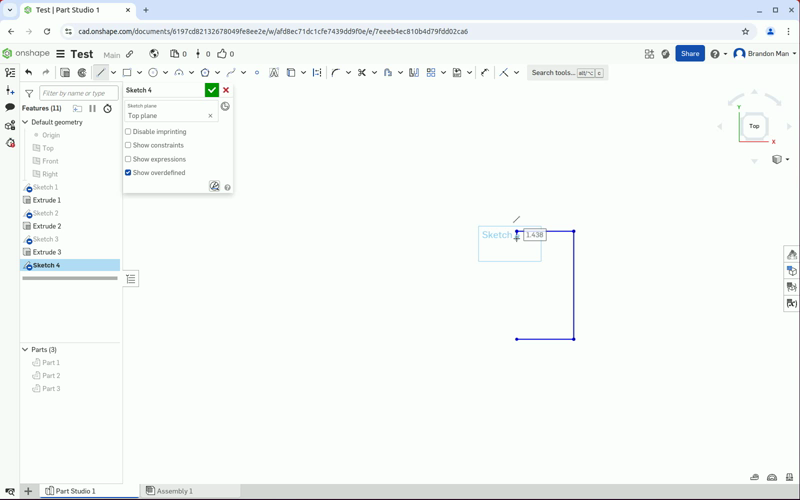
mouse_move(546, 238)
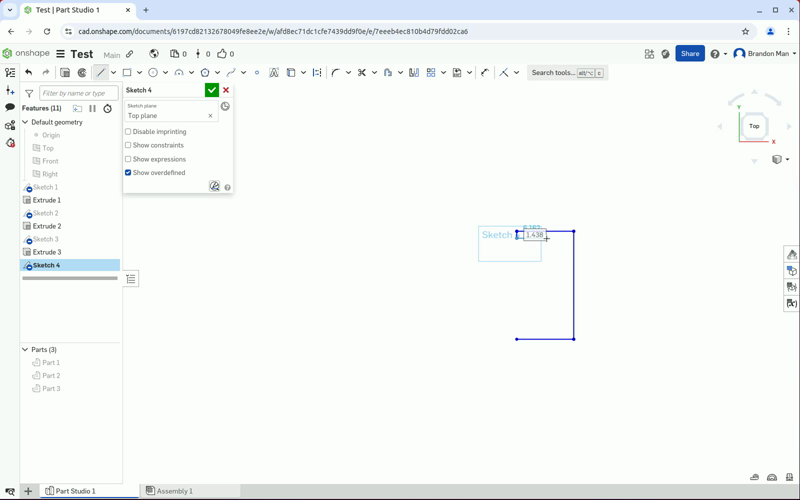
mouse_move(565, 238)
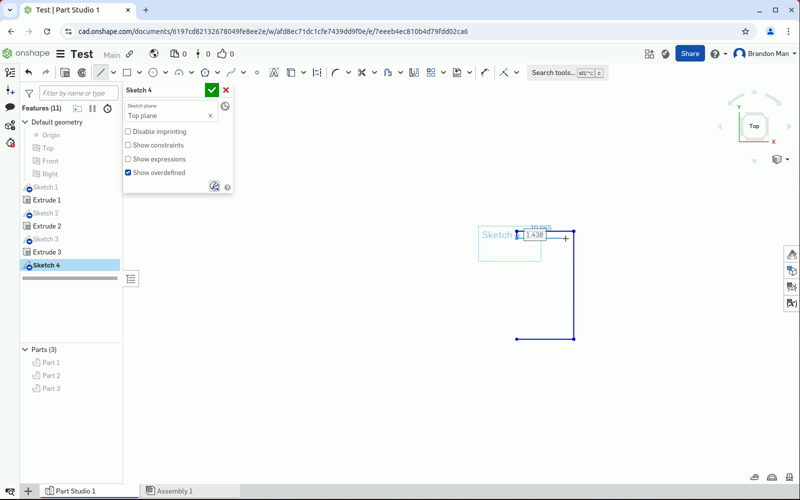
click(565, 238)
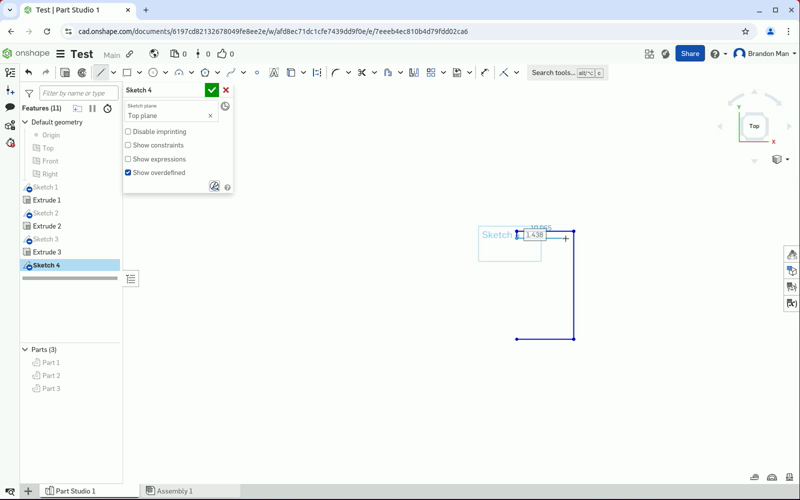
key_up(shift)
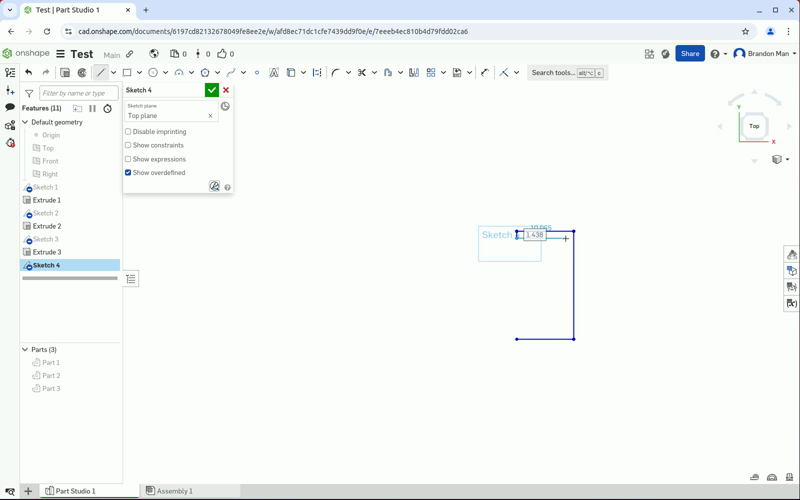
key_down(shift)
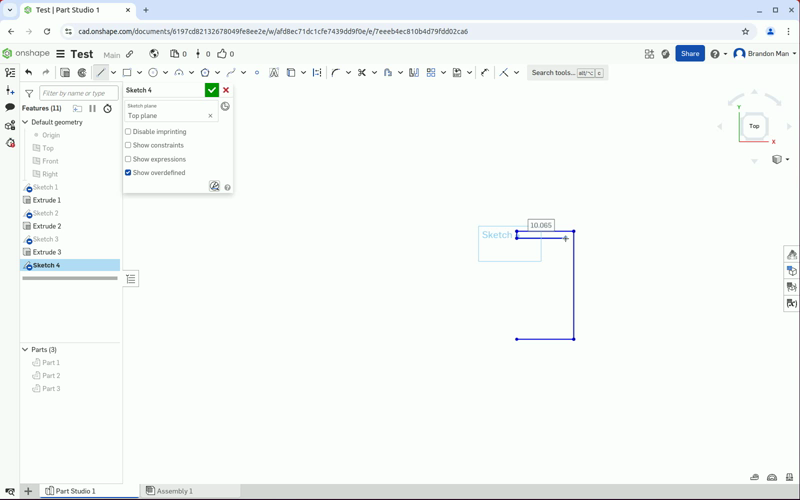
mouse_move(565, 332)
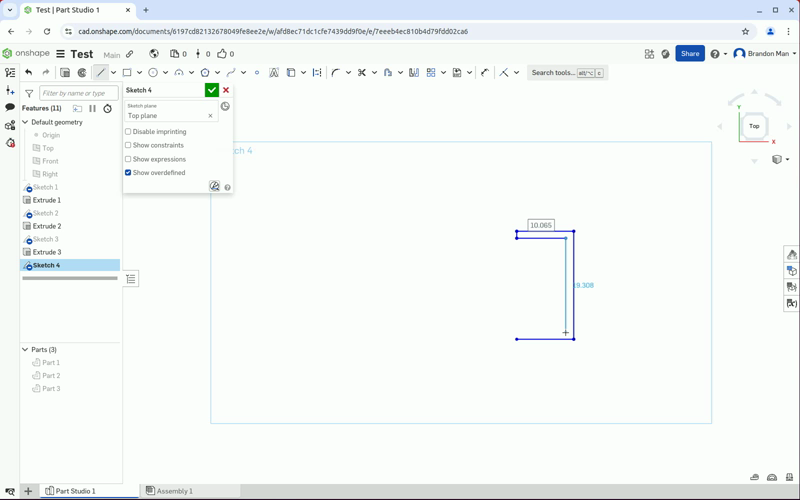
click(565, 332)
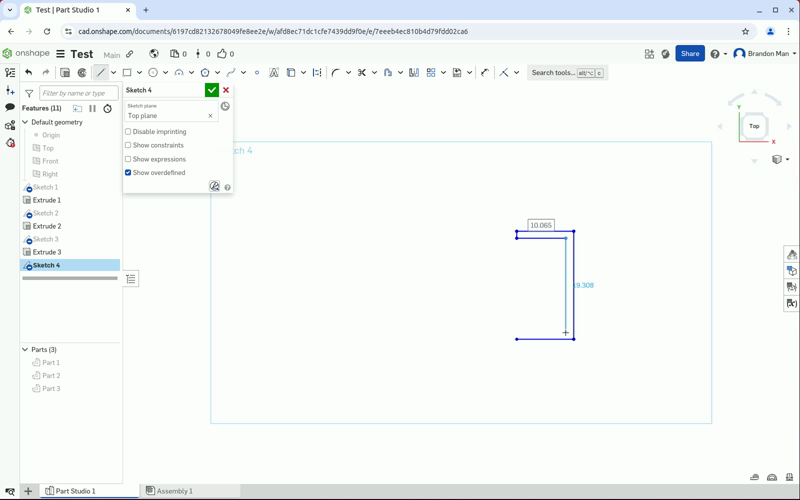
key_up(shift)
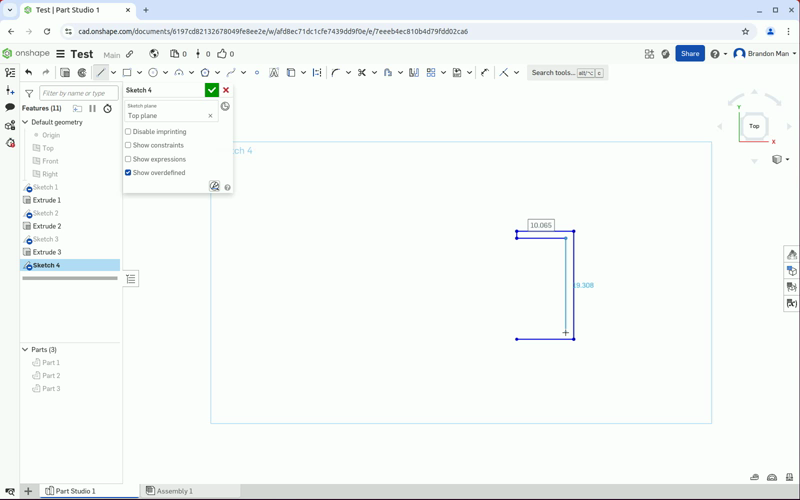
key_down(shift)
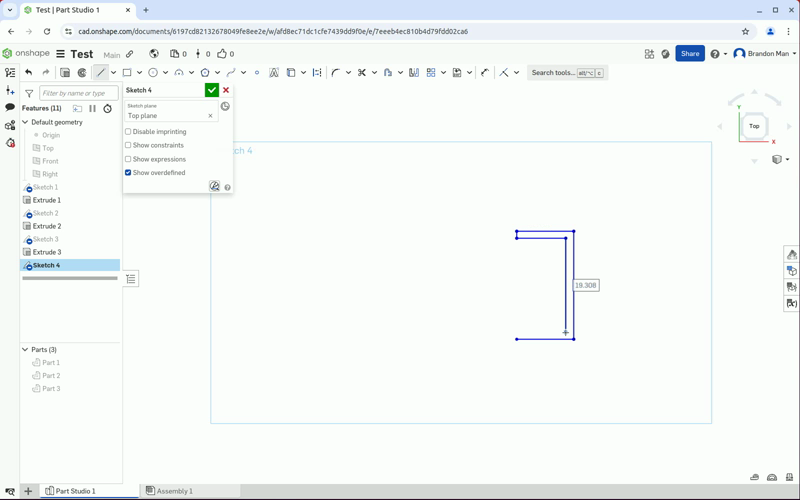
mouse_move(589, 332)
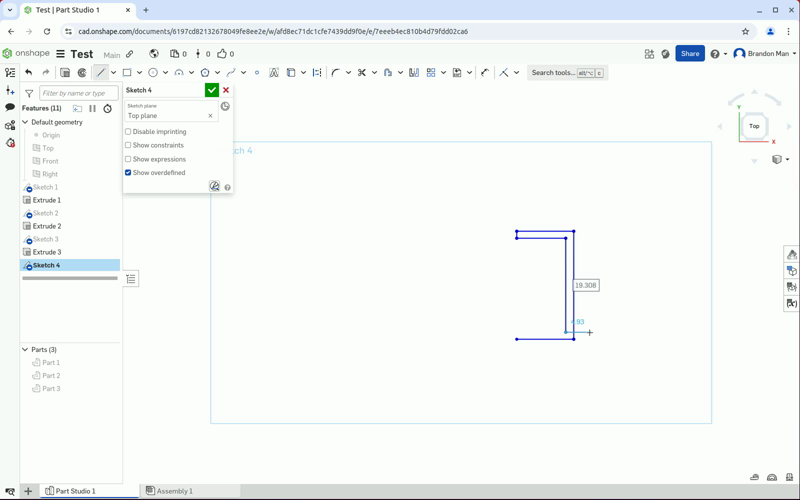
mouse_move(516, 332)
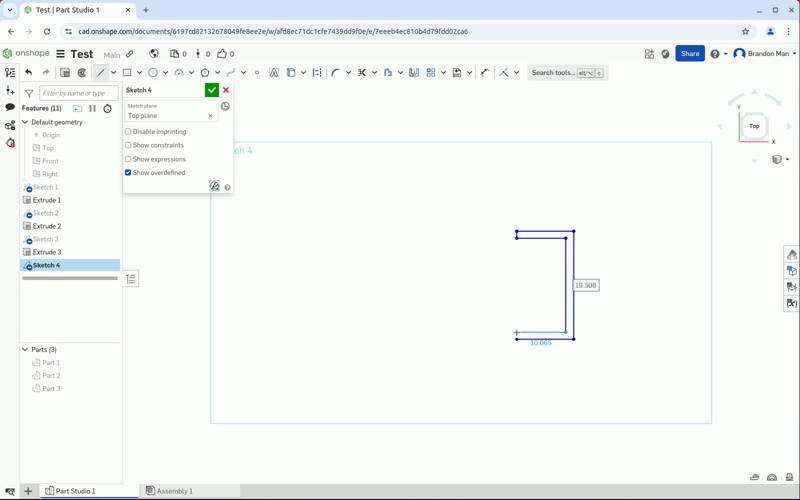
click(516, 332)
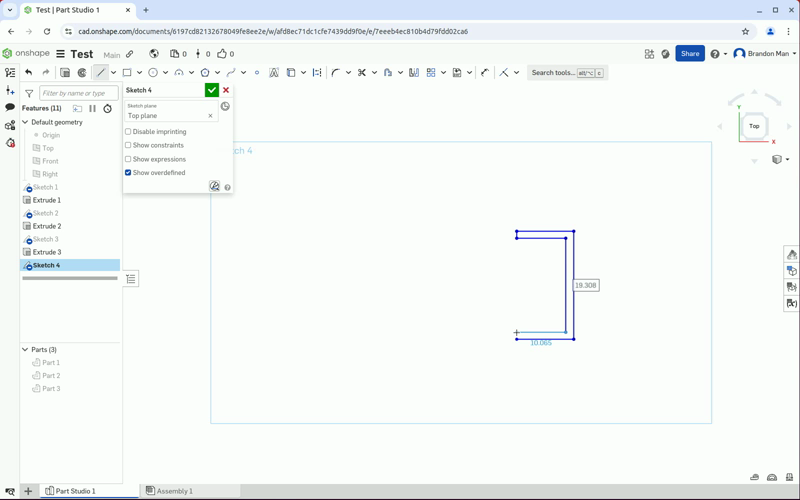
key_up(shift)
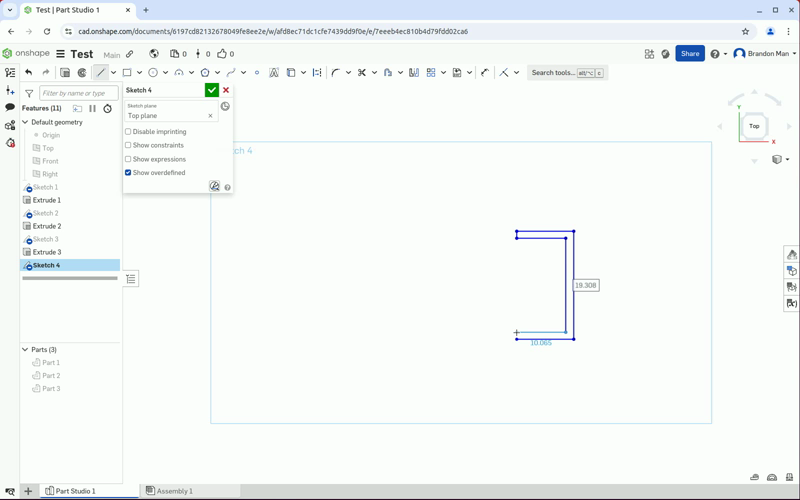
mouse_move(546, 332)
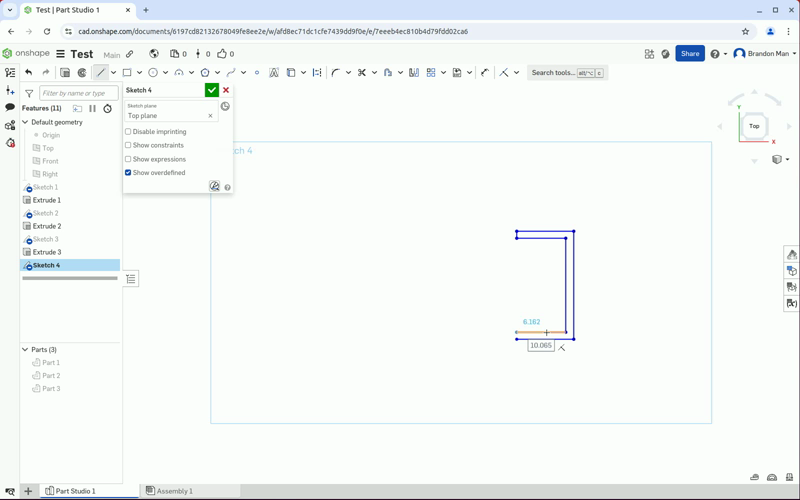
key_down(shift)
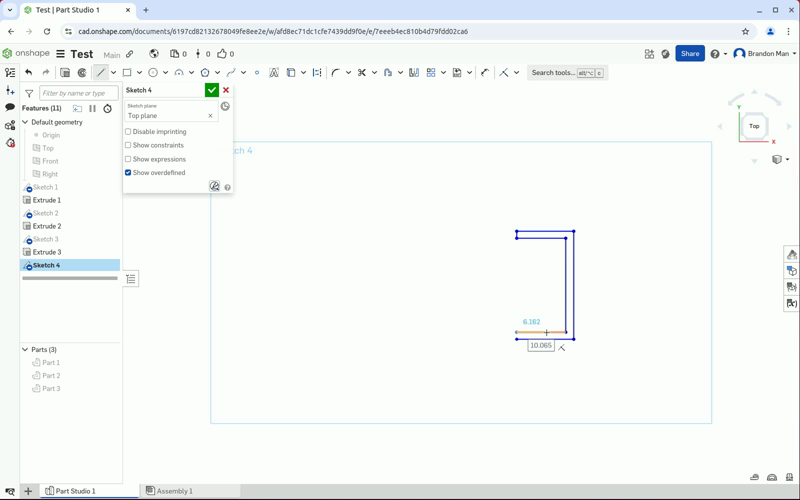
mouse_move(516, 339)
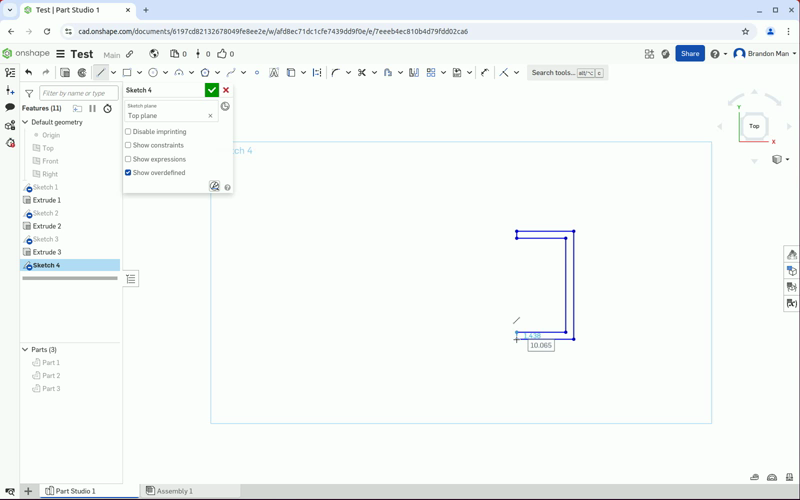
scroll(6)
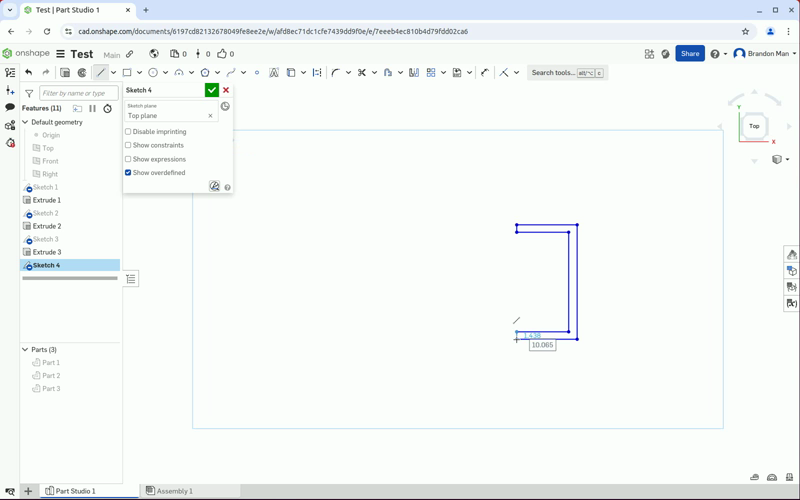
scroll(6)
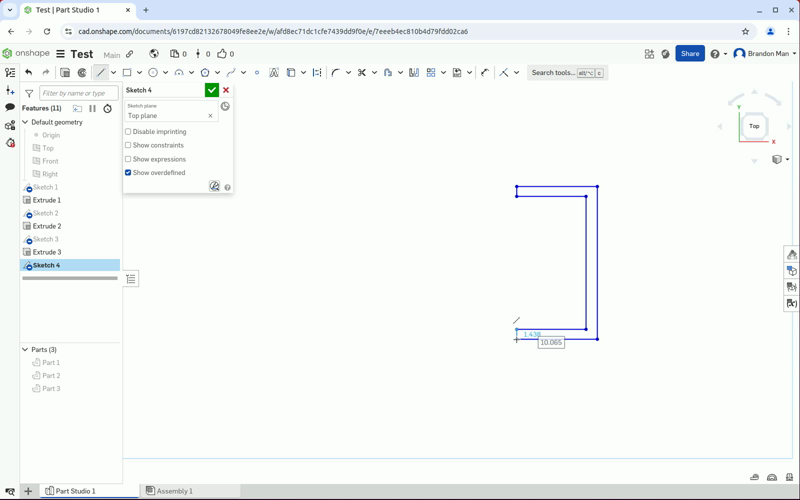
scroll(6)
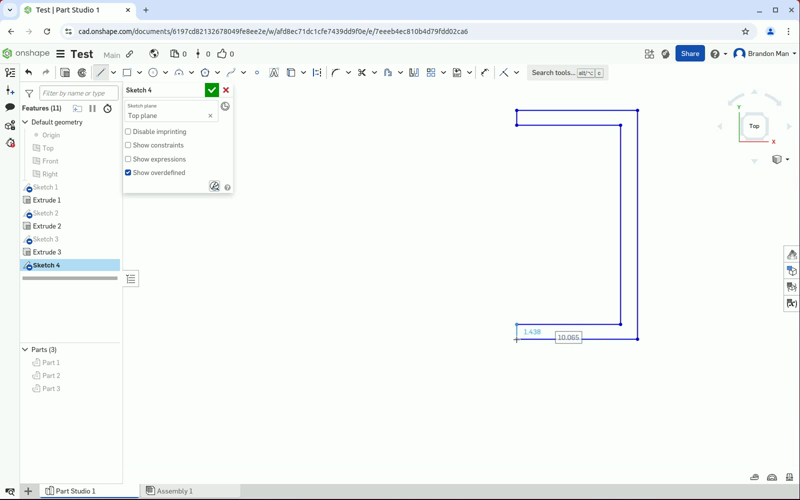
scroll(6)
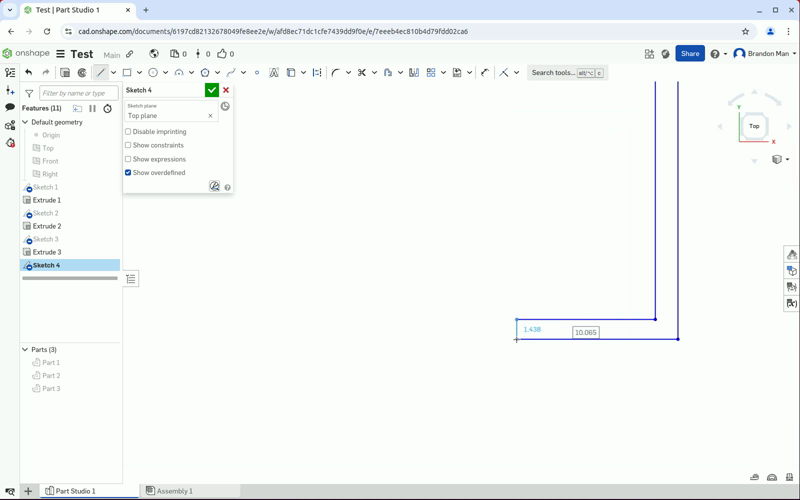
scroll(6)
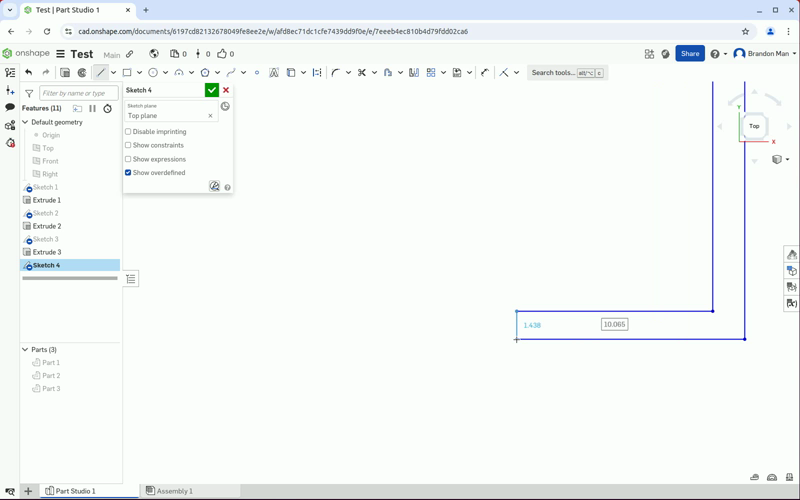
scroll(6)
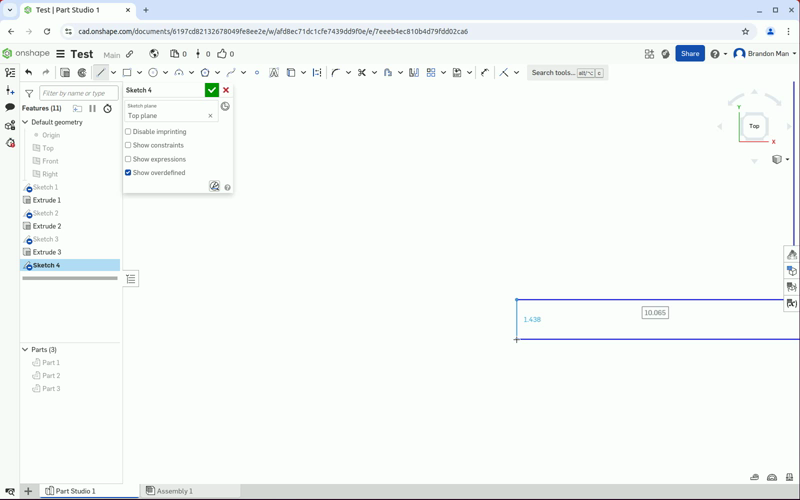
scroll(6)
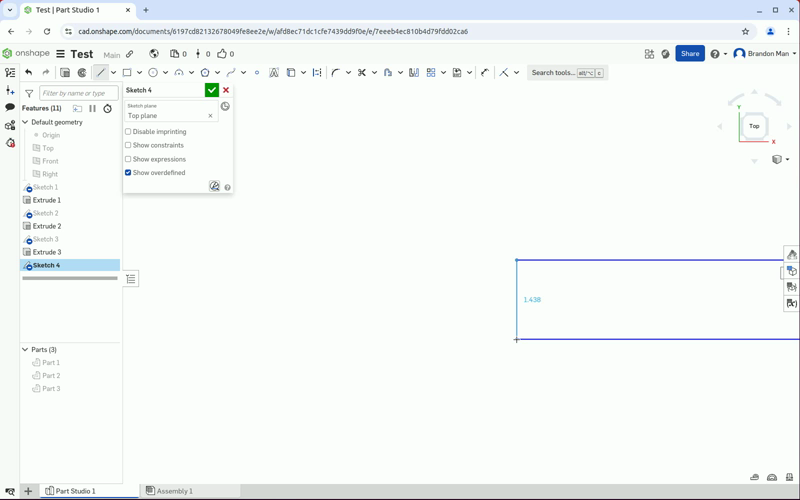
key_up(shift)
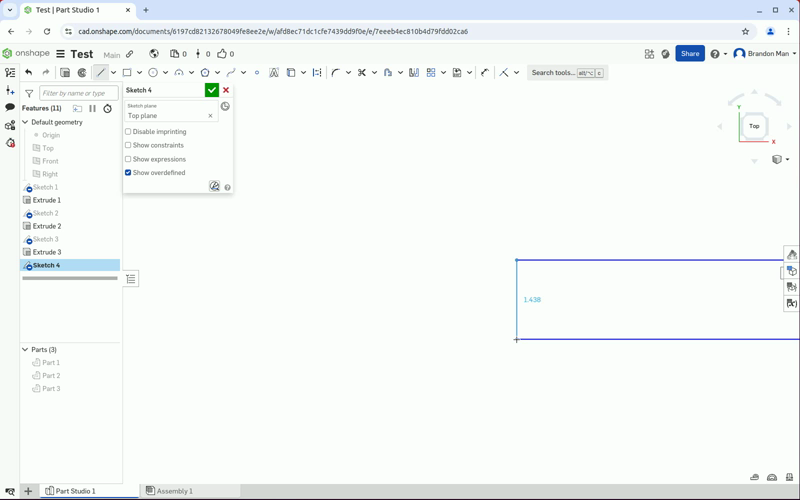
click(516, 339)
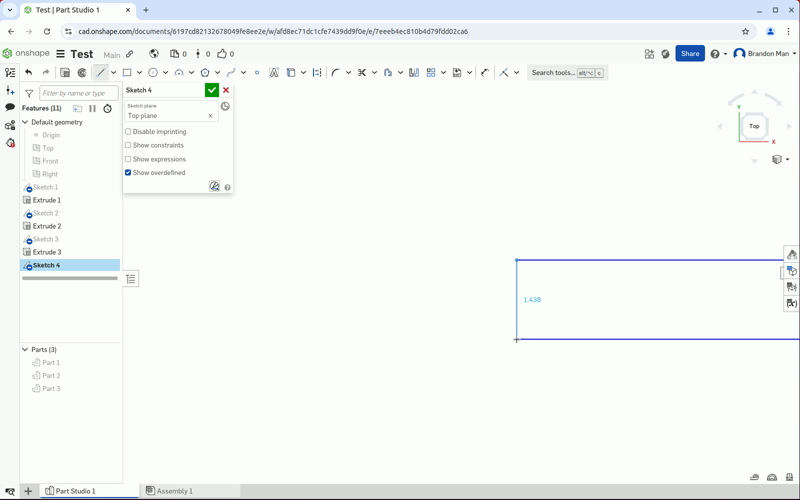
scroll(-6)
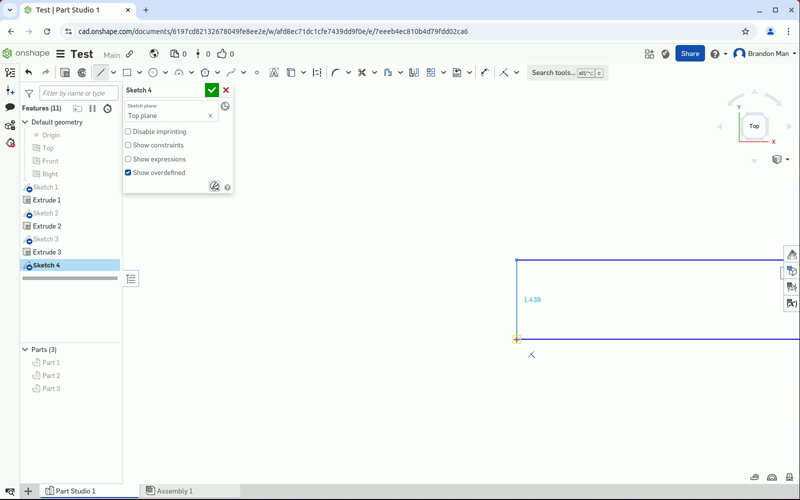
scroll(-6)
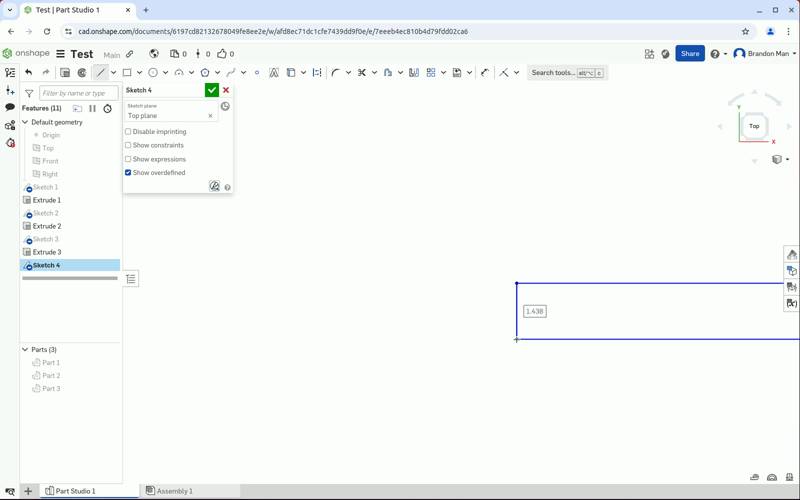
scroll(-6)
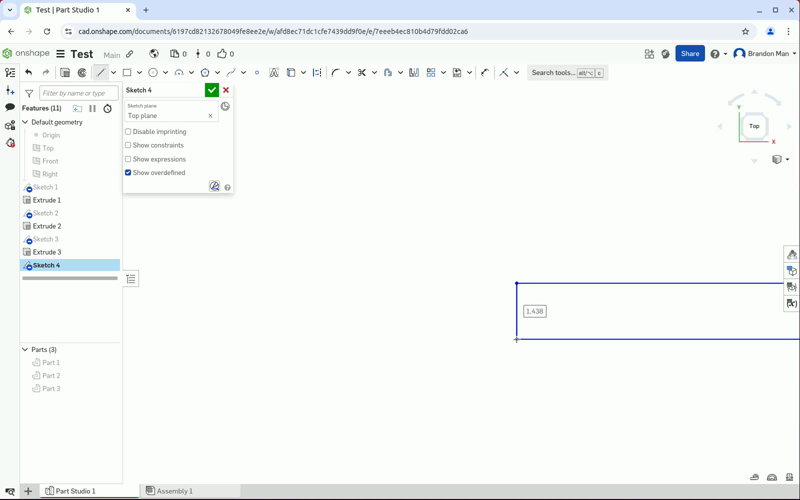
scroll(-6)
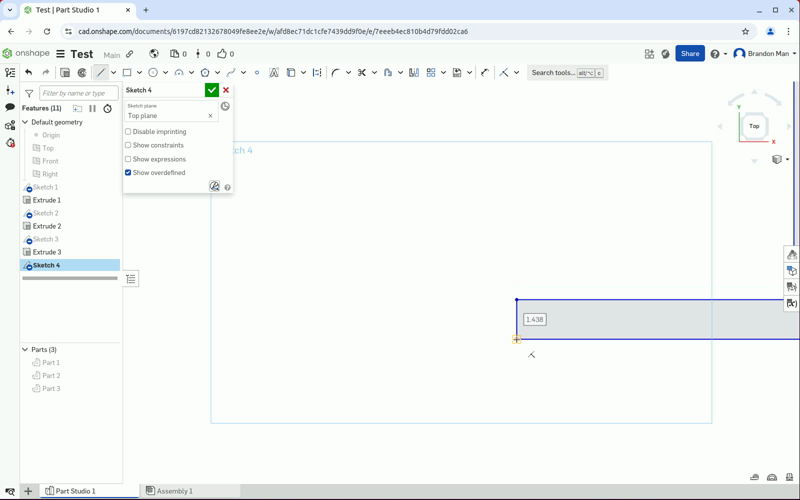
scroll(-6)
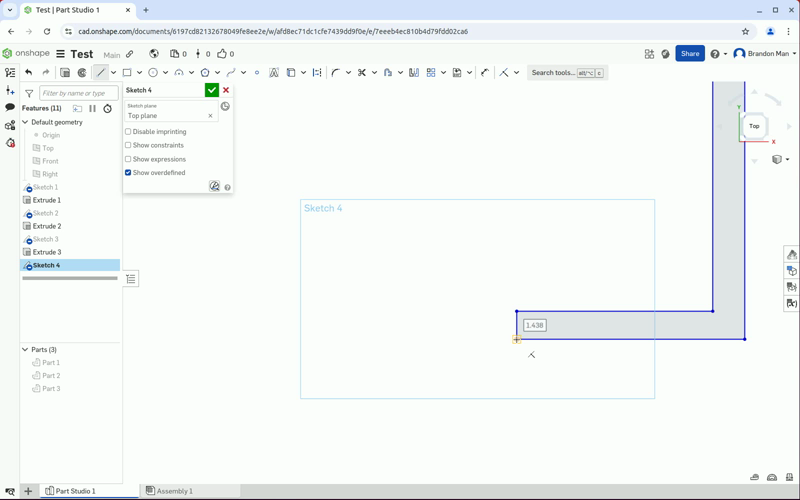
scroll(-6)
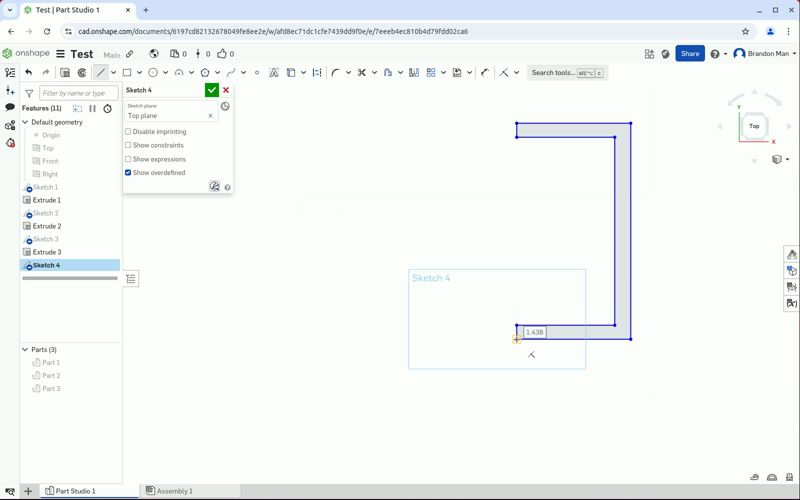
scroll(-6)
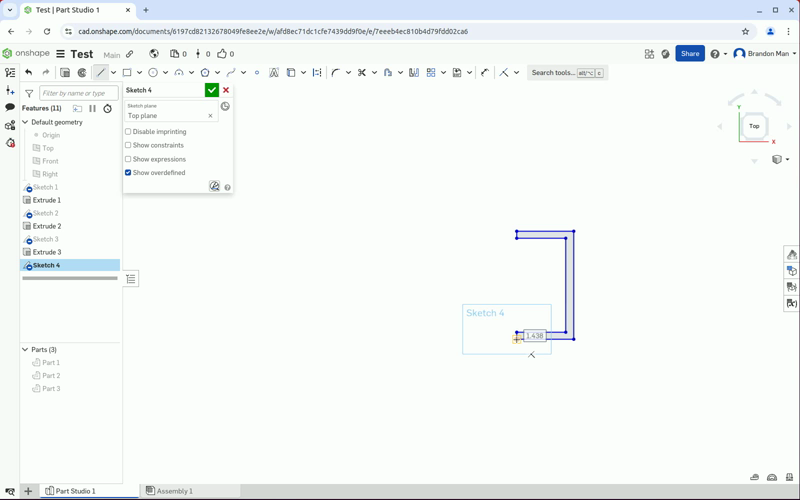
key(esc)
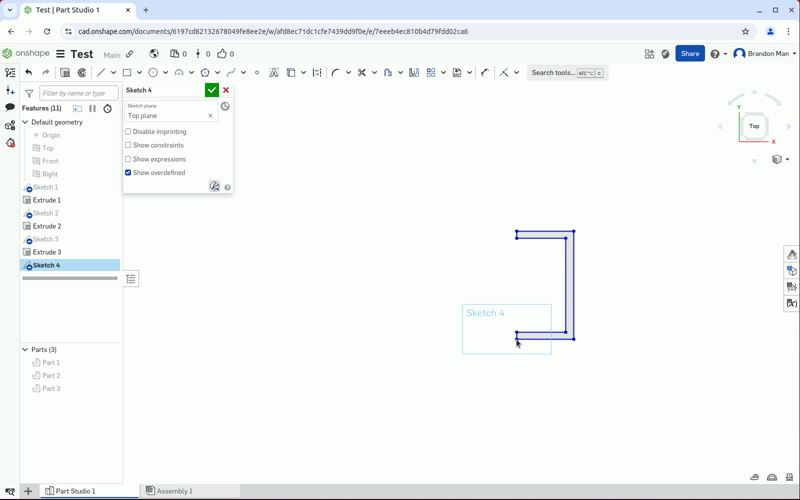
mouse_move(569, 307)
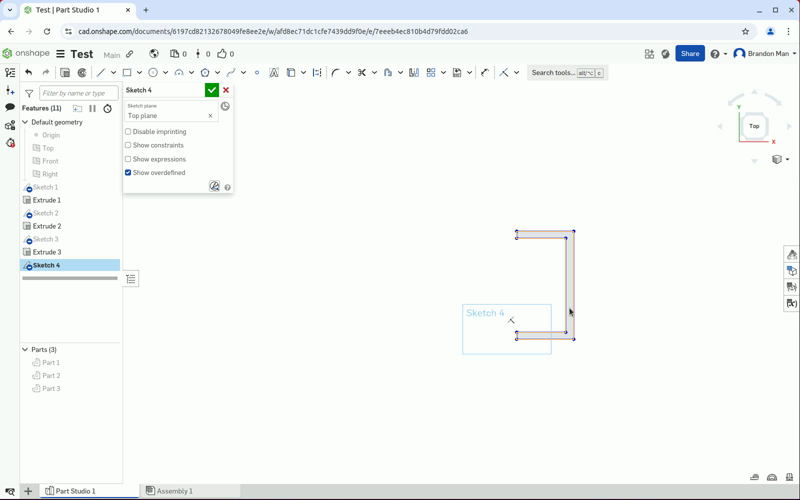
scroll(6)
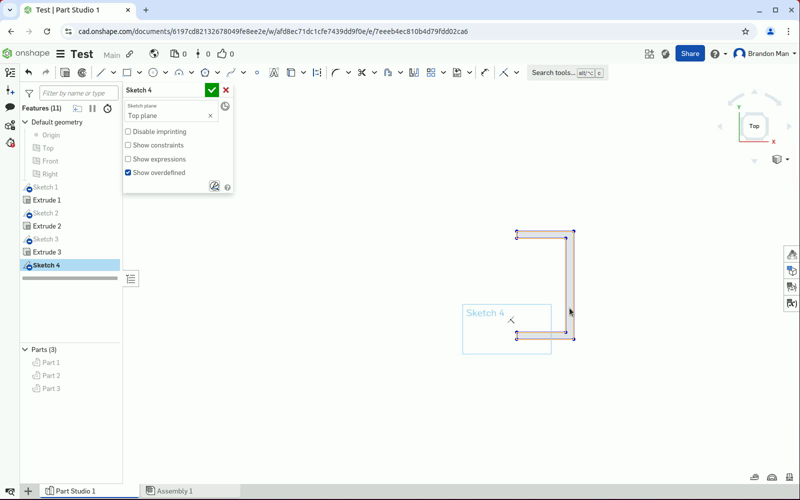
scroll(6)
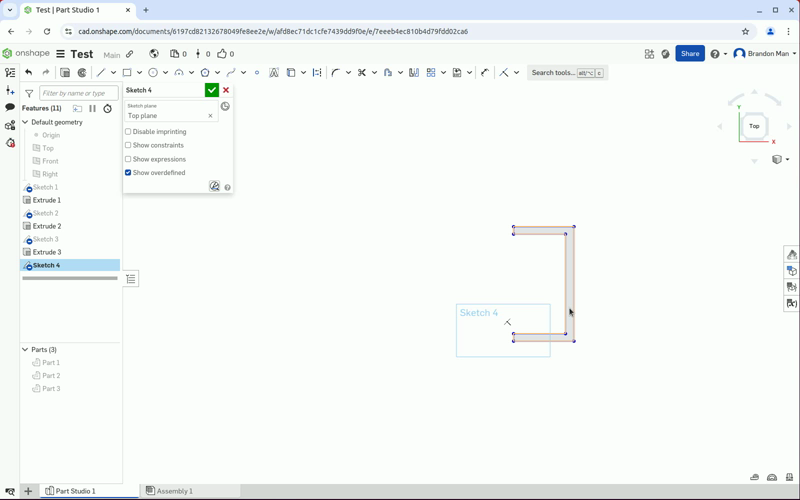
scroll(6)
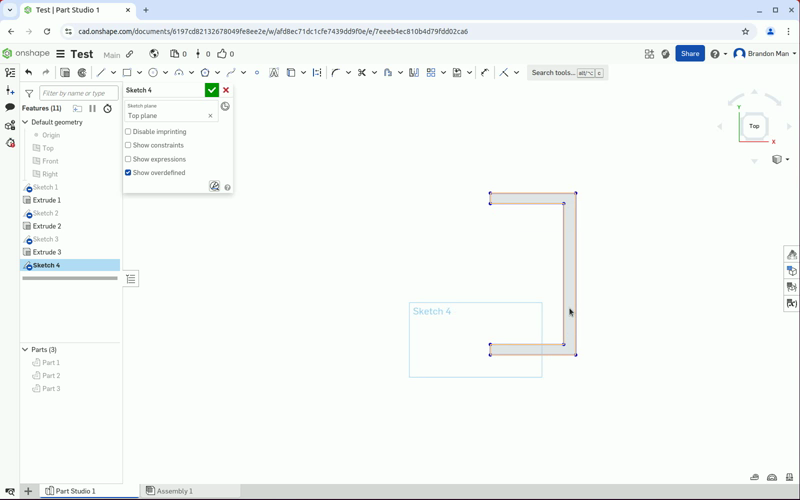
scroll(6)
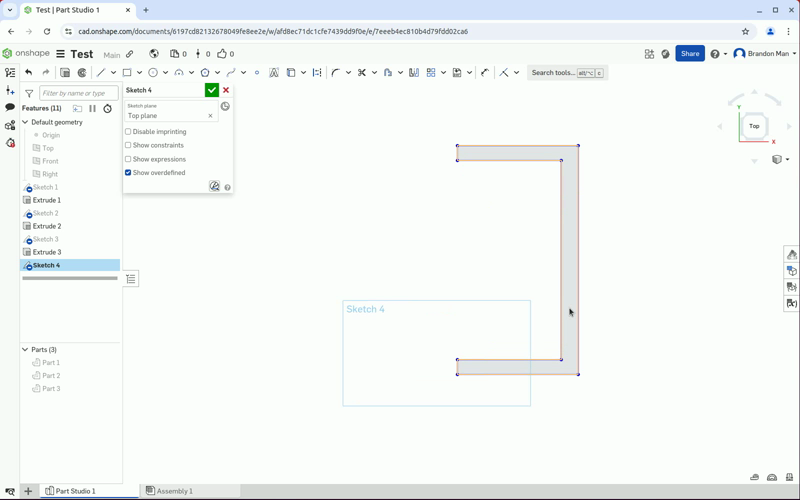
scroll(6)
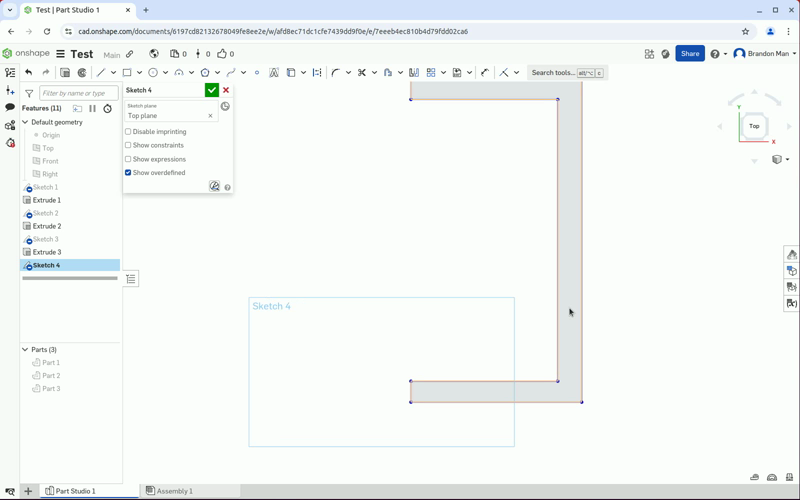
scroll(6)
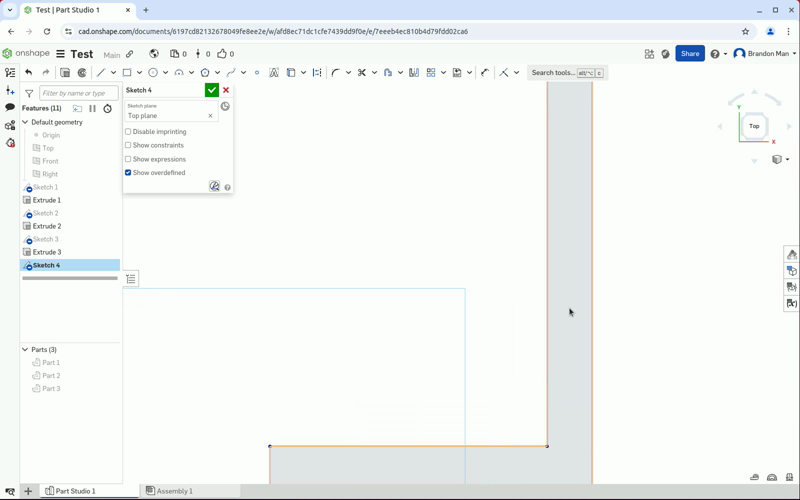
scroll(6)
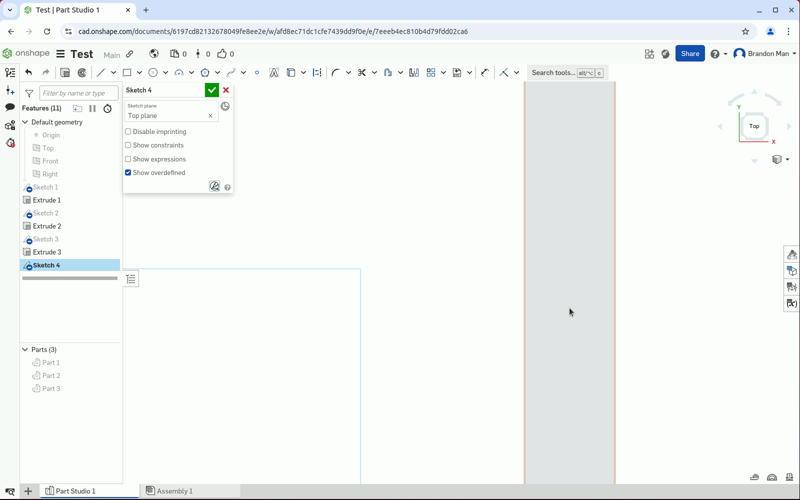
click(569, 307)
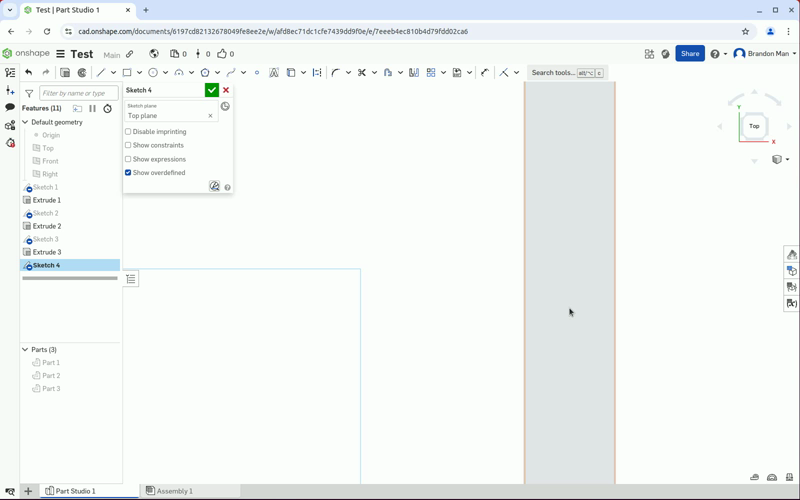
scroll(-6)
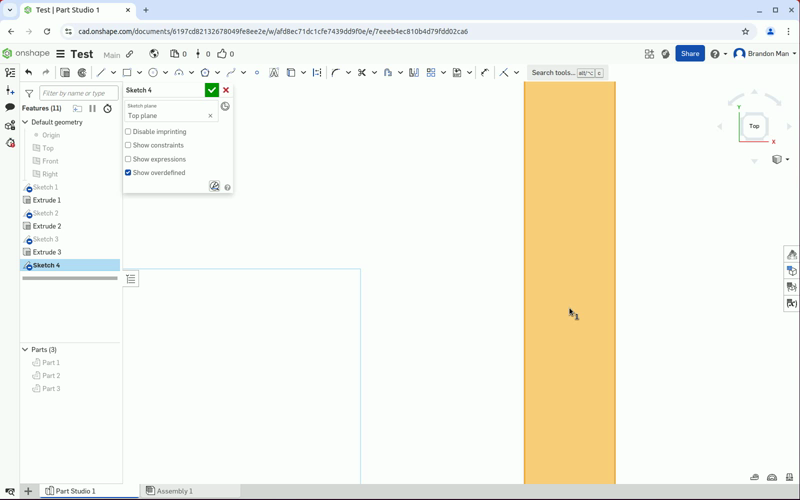
scroll(-6)
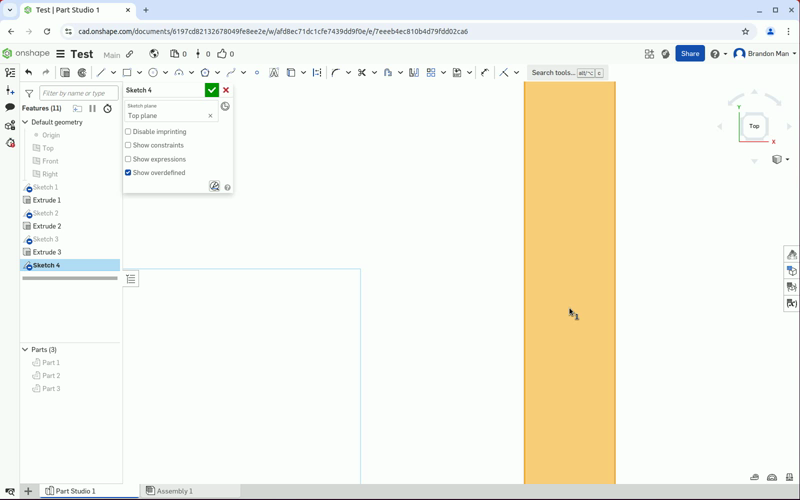
scroll(-6)
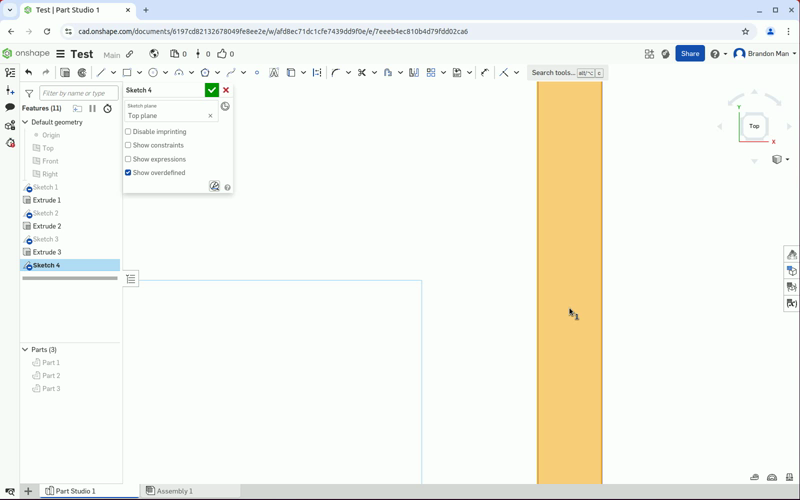
scroll(-6)
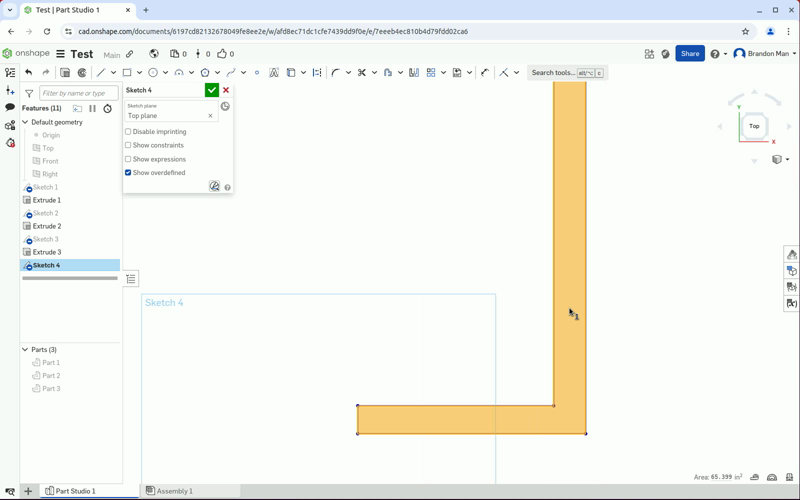
scroll(-6)
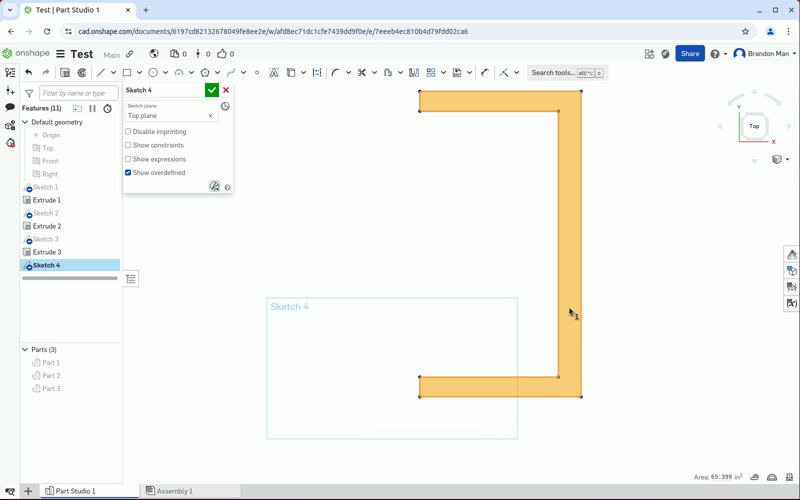
scroll(-6)
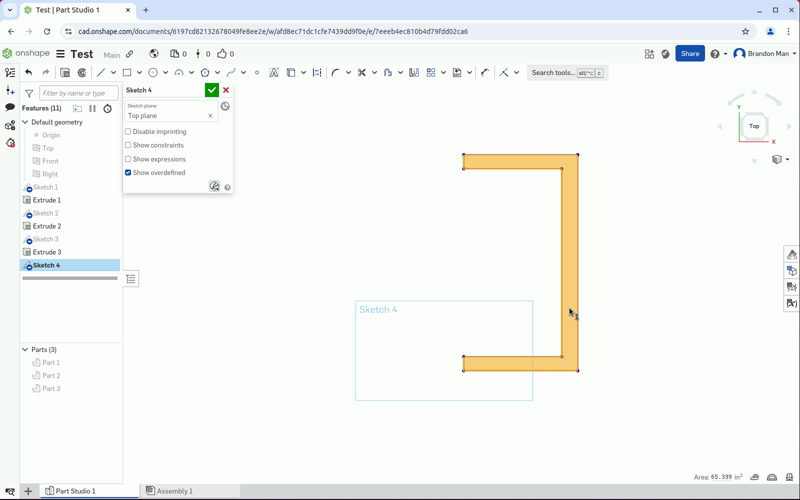
scroll(-6)
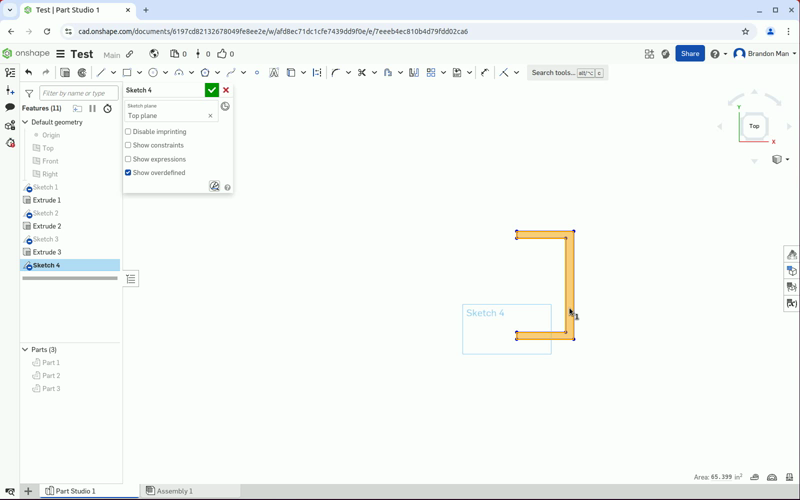
mouse_move(73, 352)
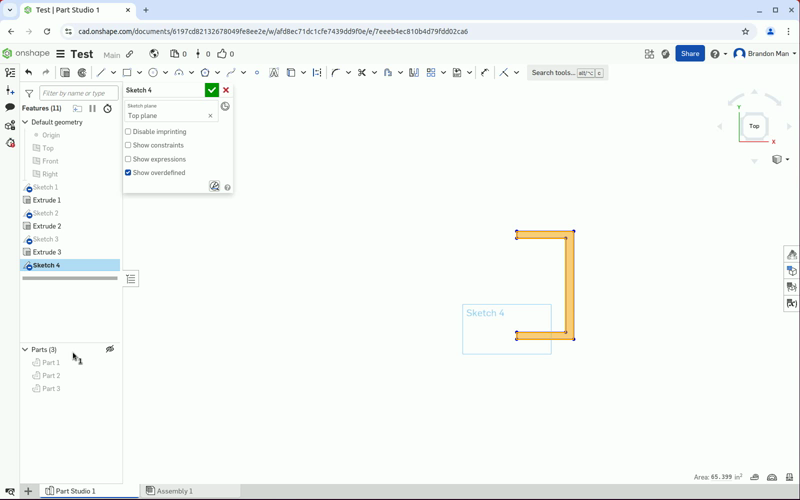
key(shift+y)
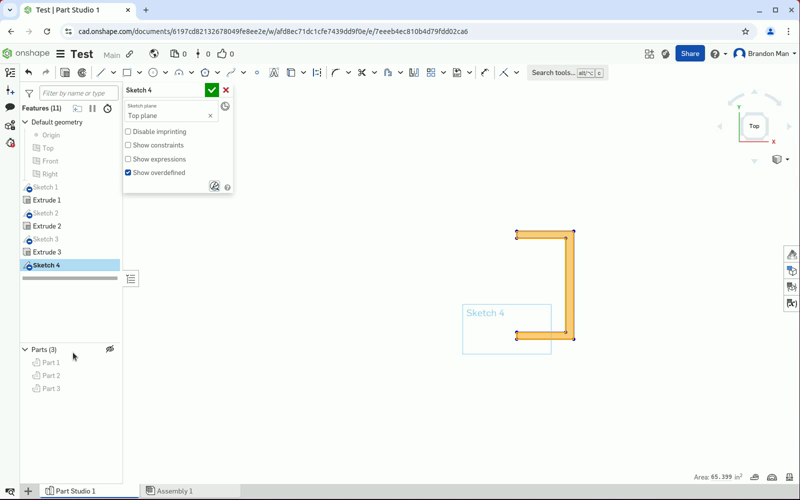
key(shift+e)
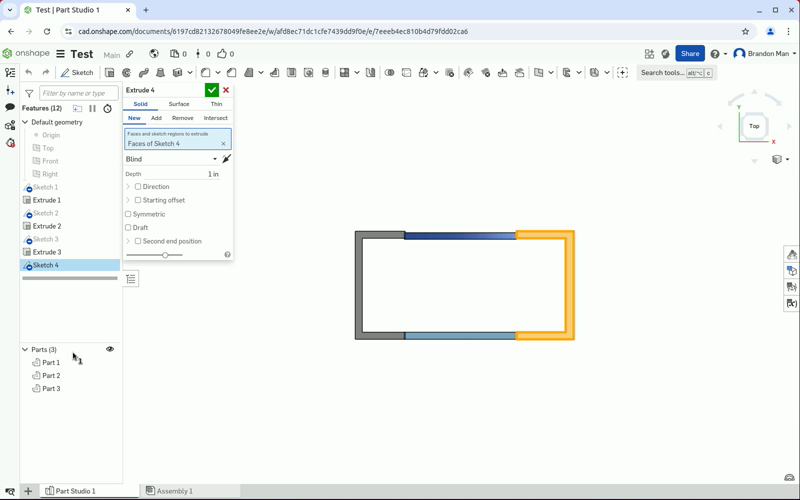
mouse_move(143, 106)
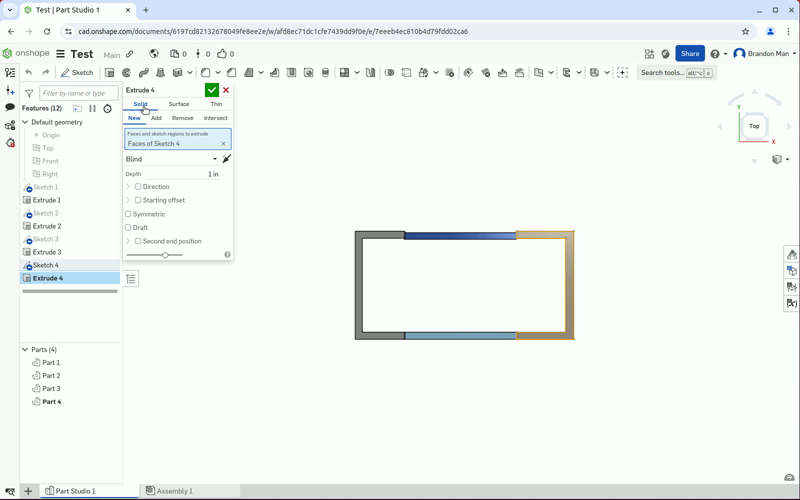
click(143, 106)
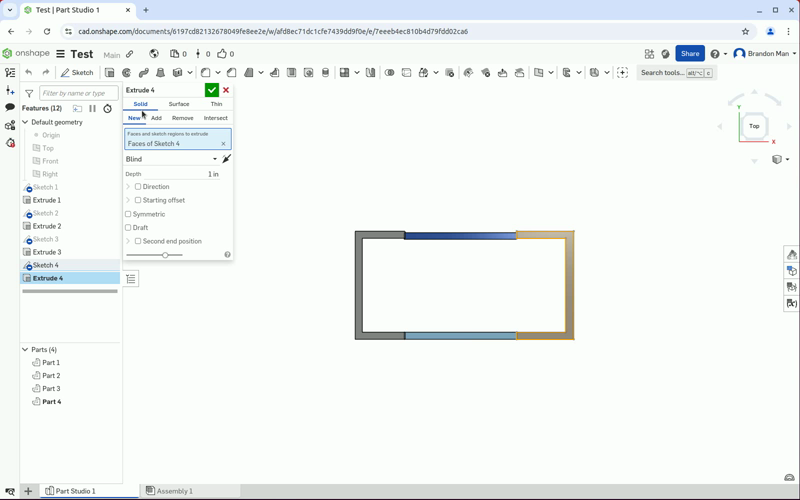
mouse_move(137, 120)
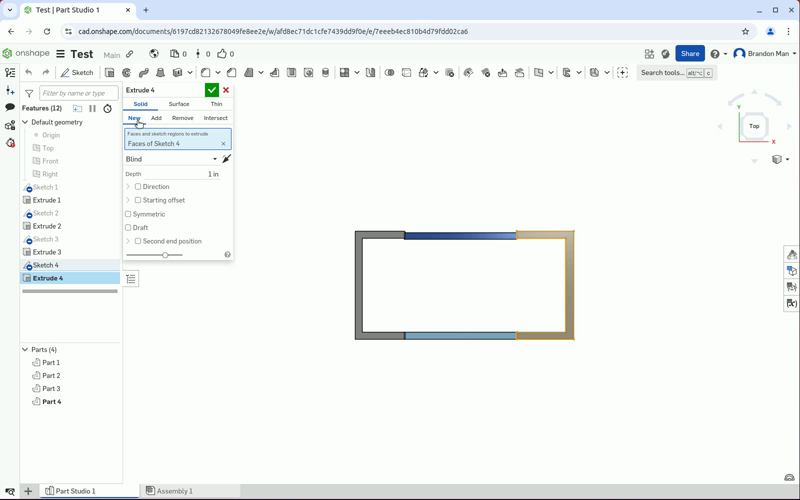
click(137, 120)
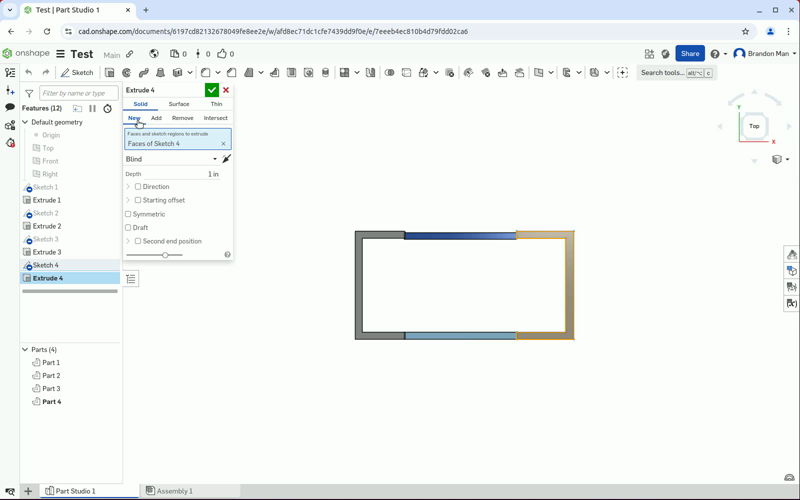
key(tab, 4)
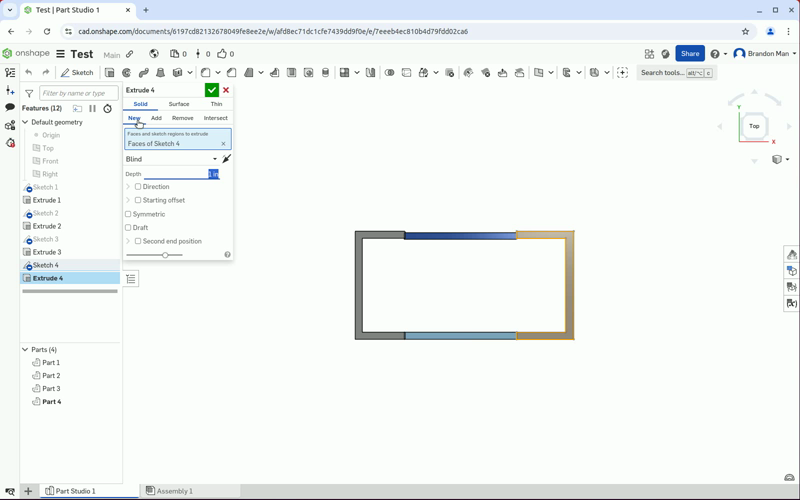
text(8.906)
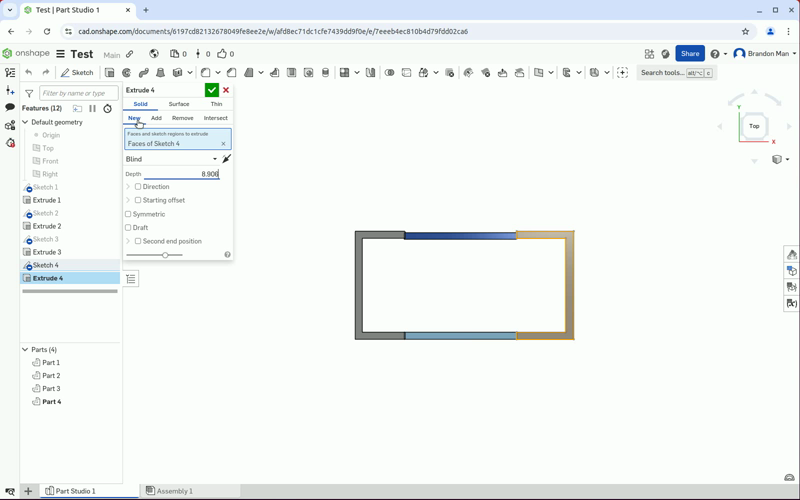
key(enter)
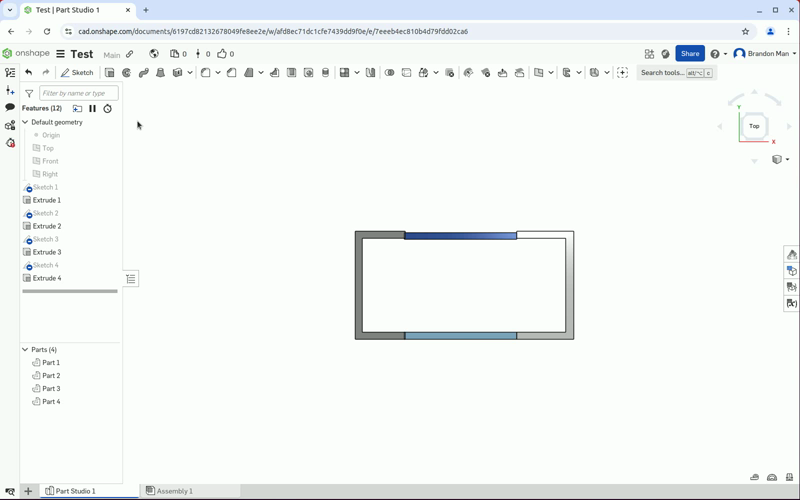
key(shift+h)
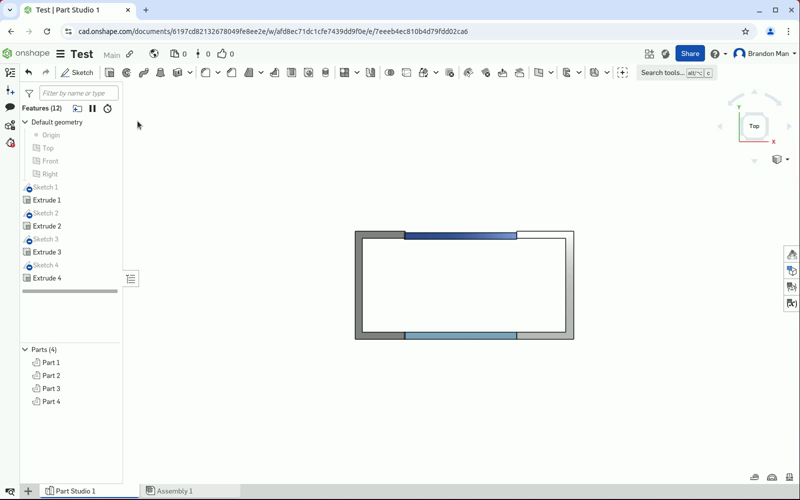
key(shift+h)
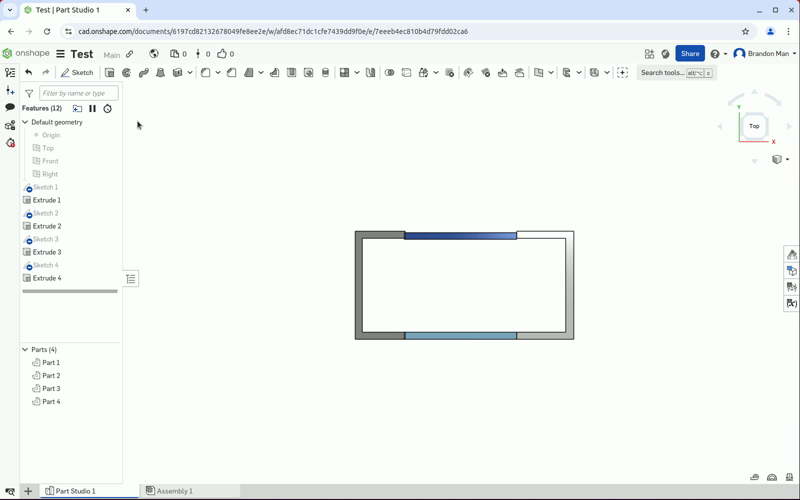
mouse_move(73, 189)
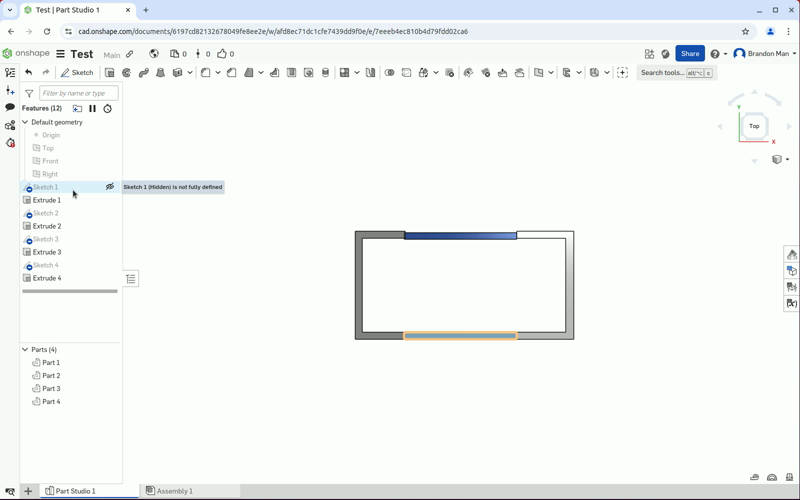
click(73, 189)
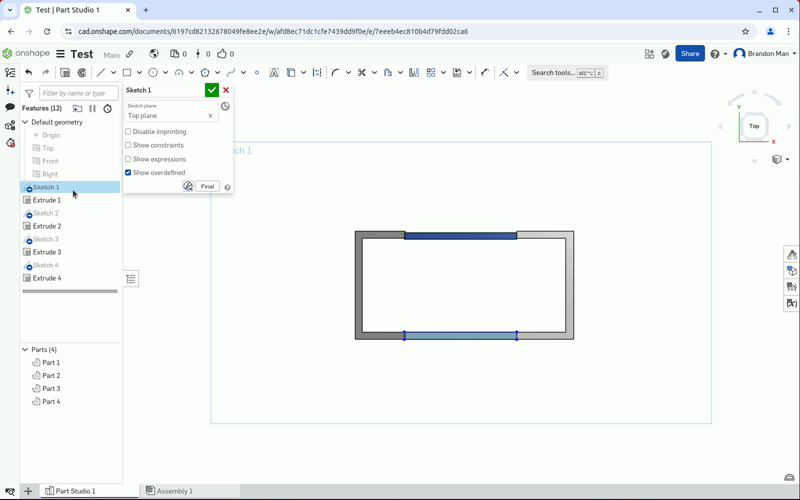
mouse_move(229, 92)
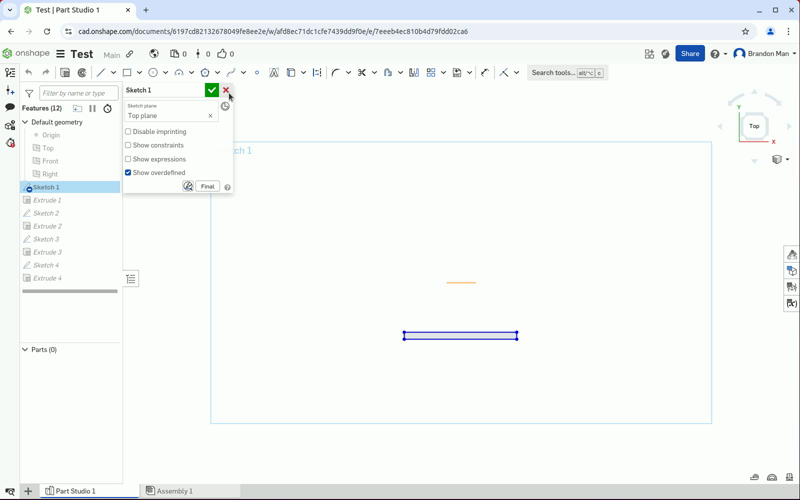
click(229, 92)
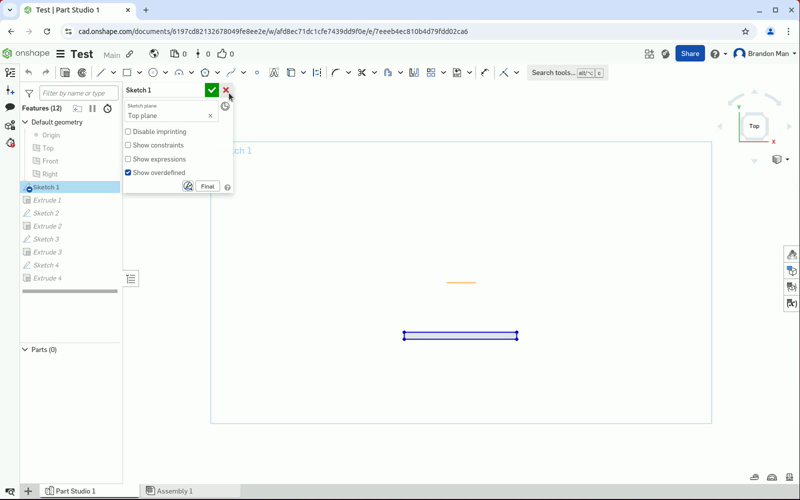
key(shift+s)
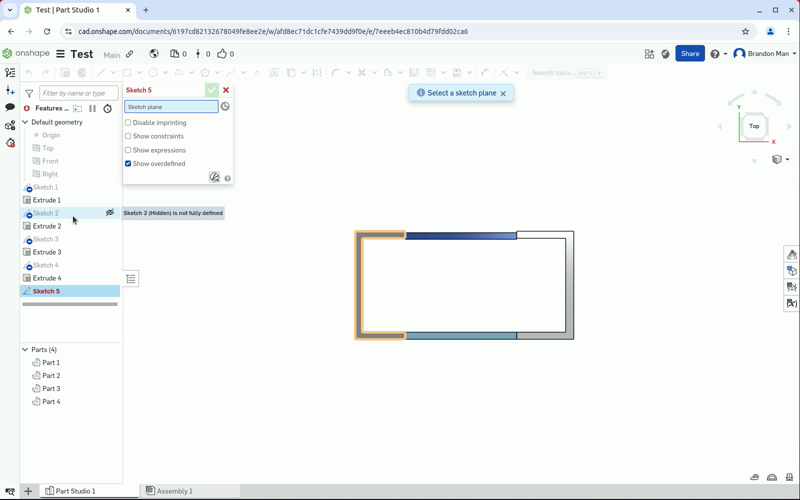
scroll(3)
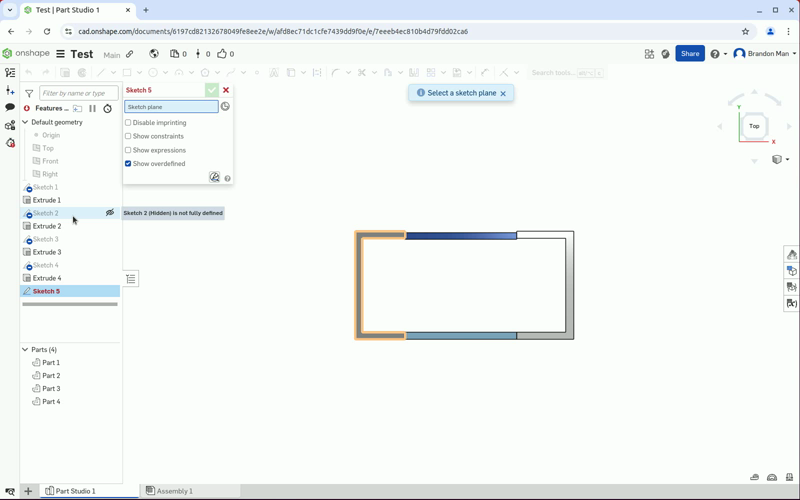
mouse_move(73, 150)
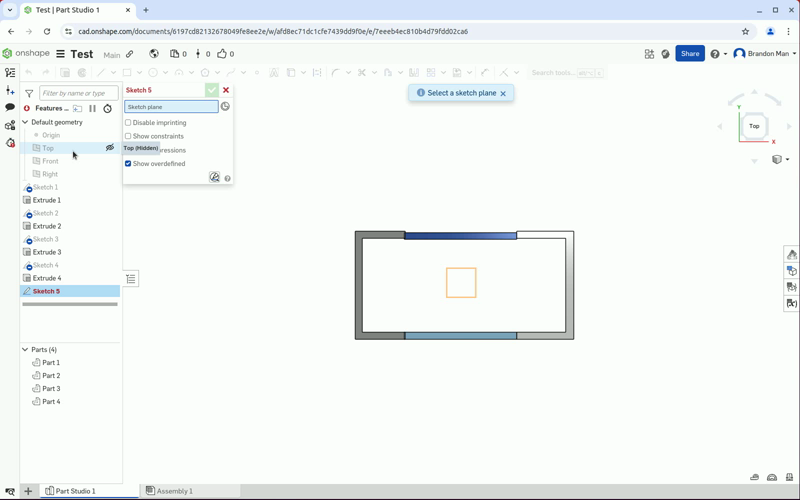
click(73, 150)
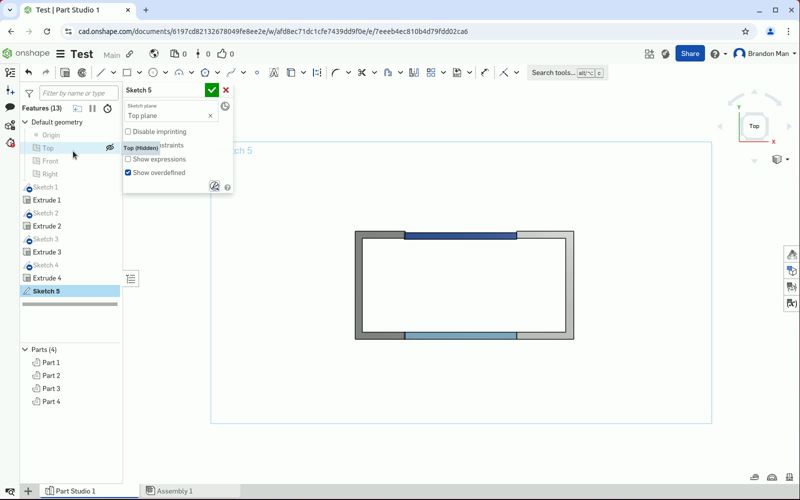
mouse_move(73, 352)
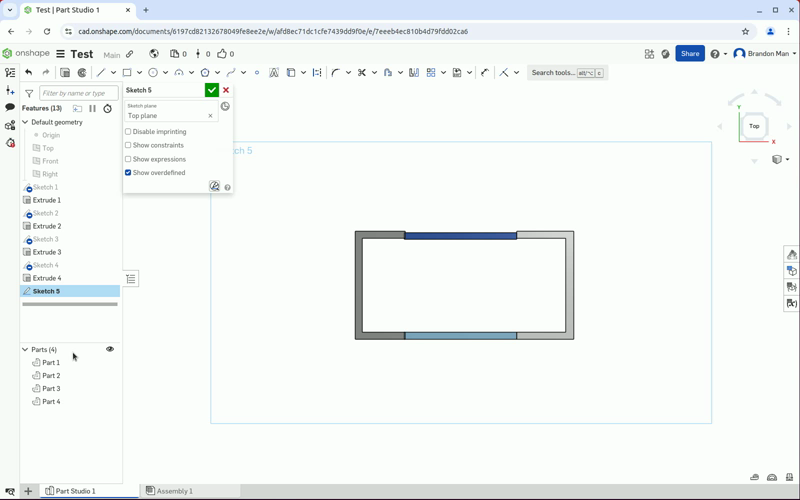
key(y)
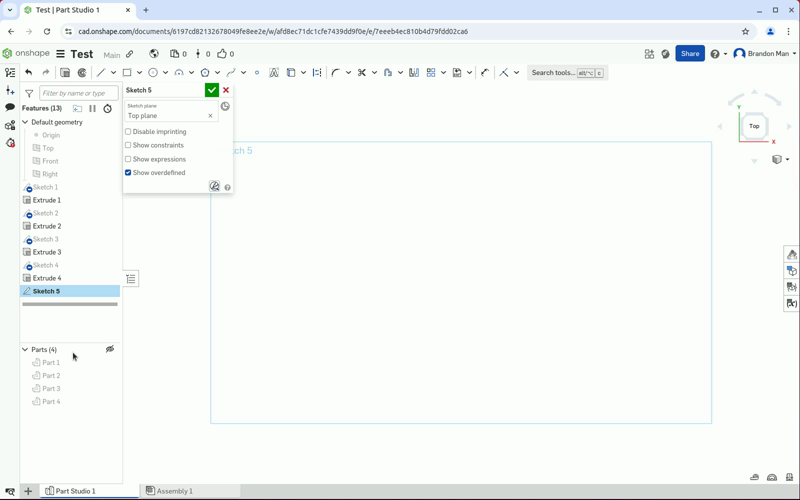
key(l)
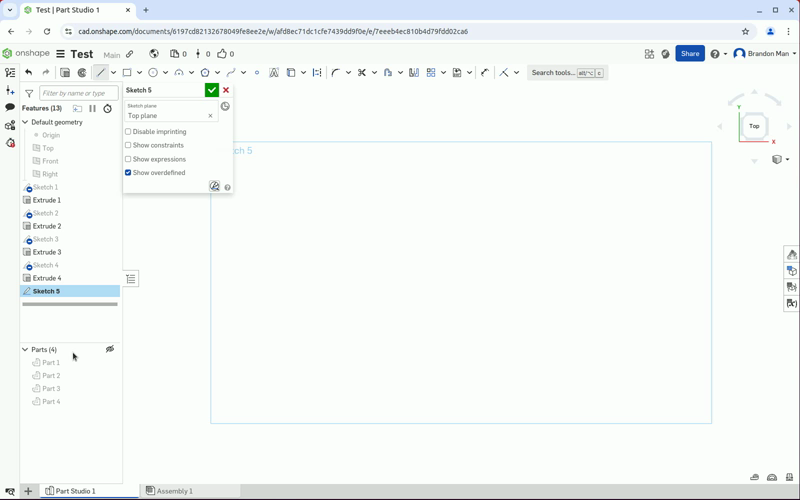
key_down(shift)
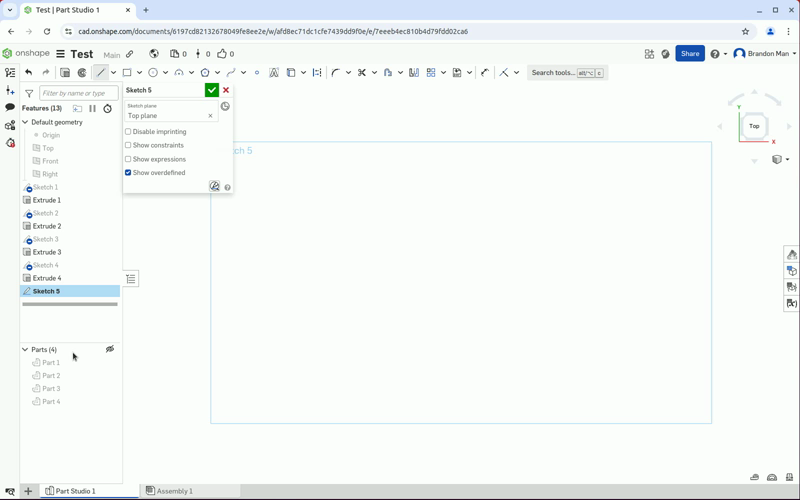
mouse_move(355, 339)
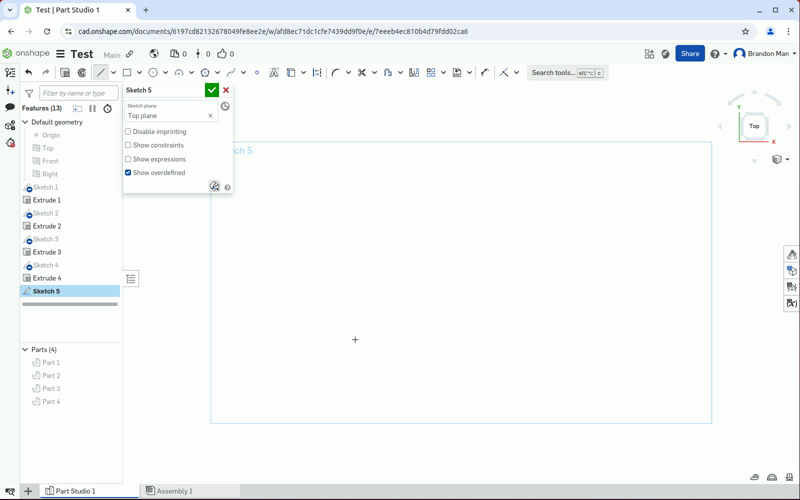
click(355, 339)
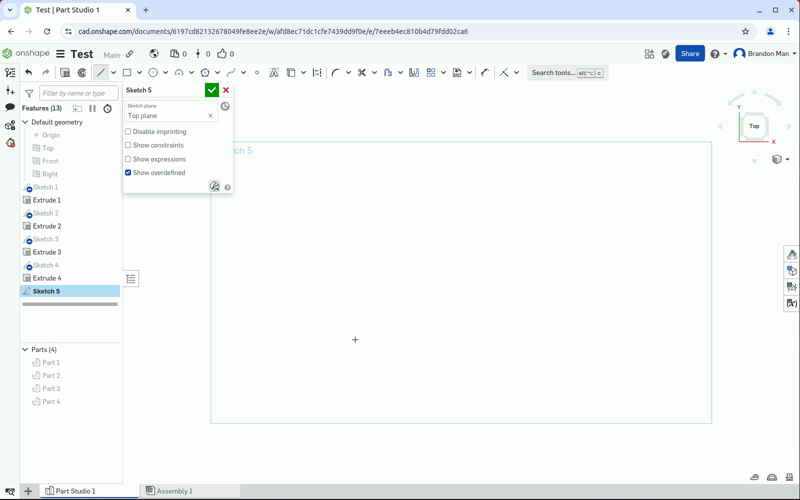
key_up(shift)
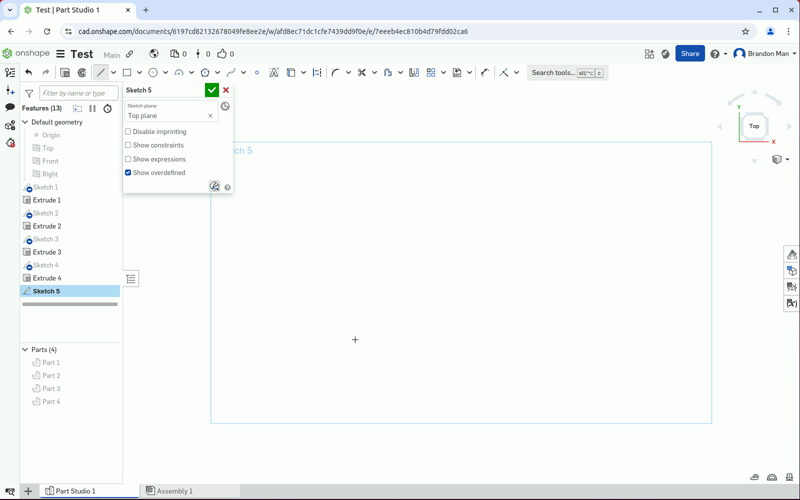
key_down(shift)
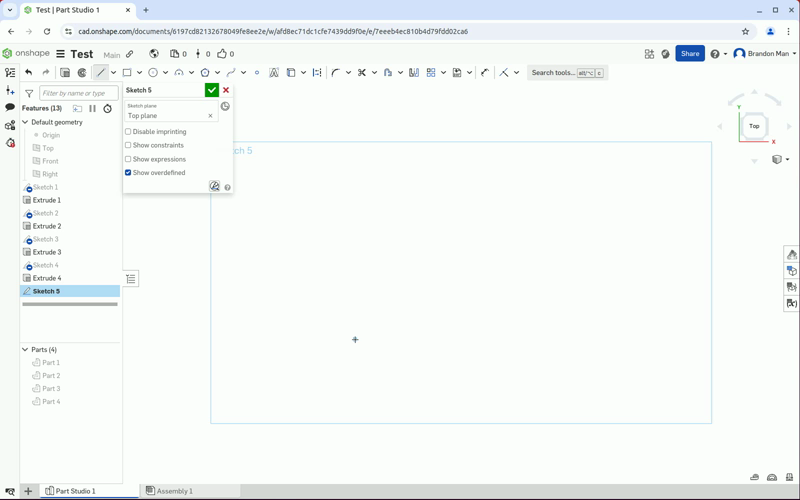
mouse_move(385, 339)
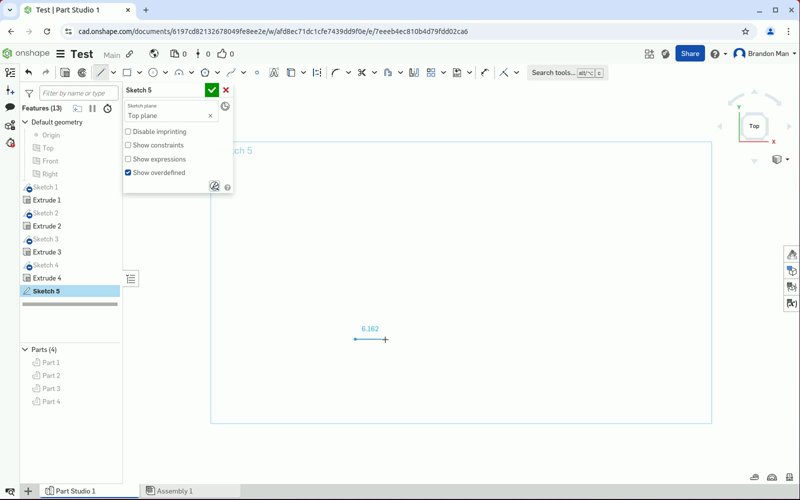
mouse_move(405, 339)
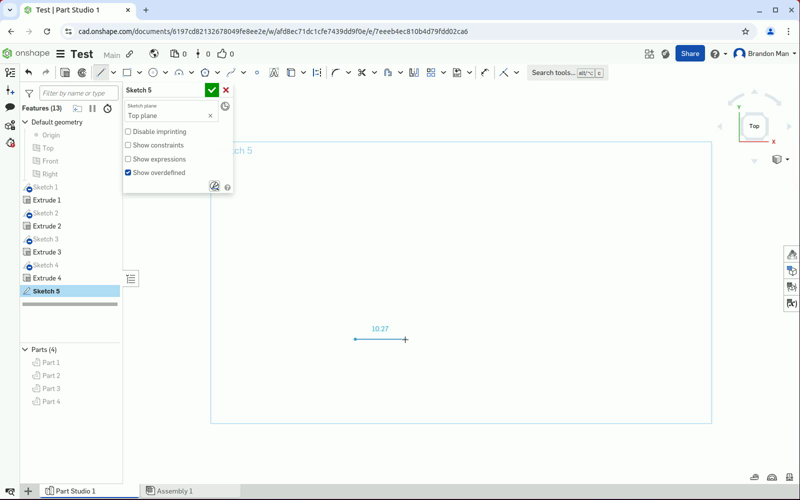
click(405, 339)
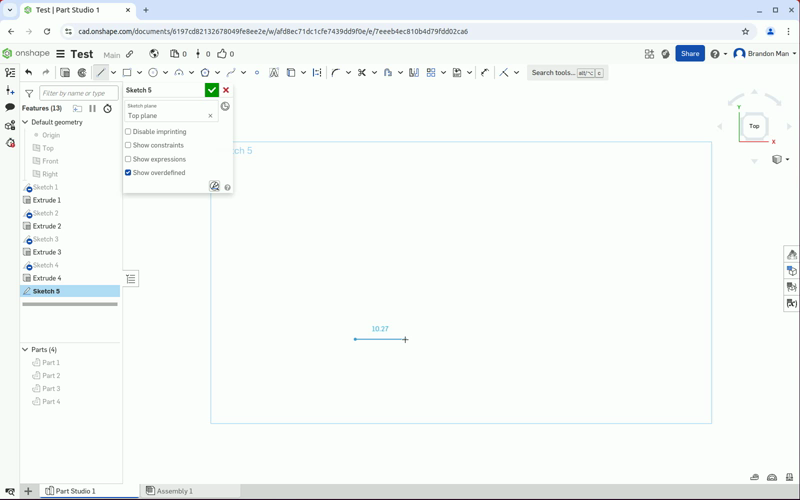
key_up(shift)
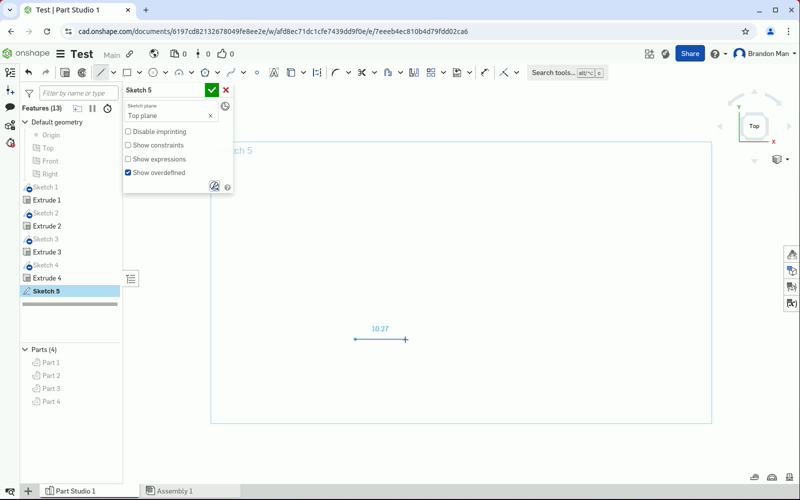
key_down(shift)
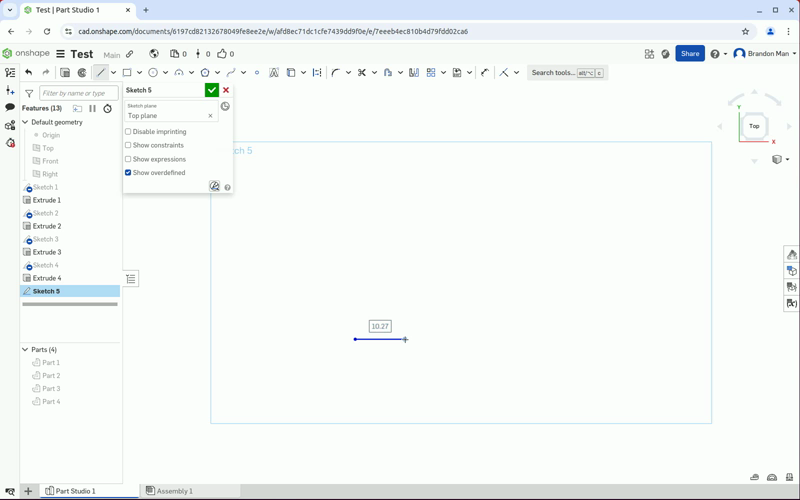
mouse_move(435, 339)
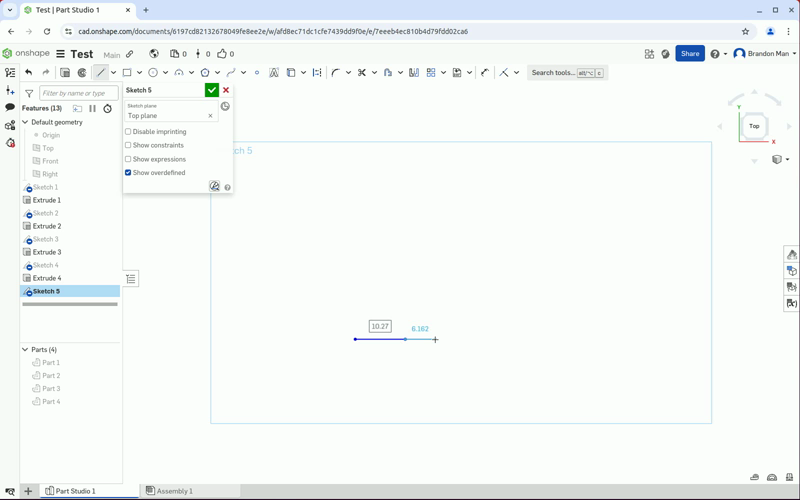
mouse_move(405, 332)
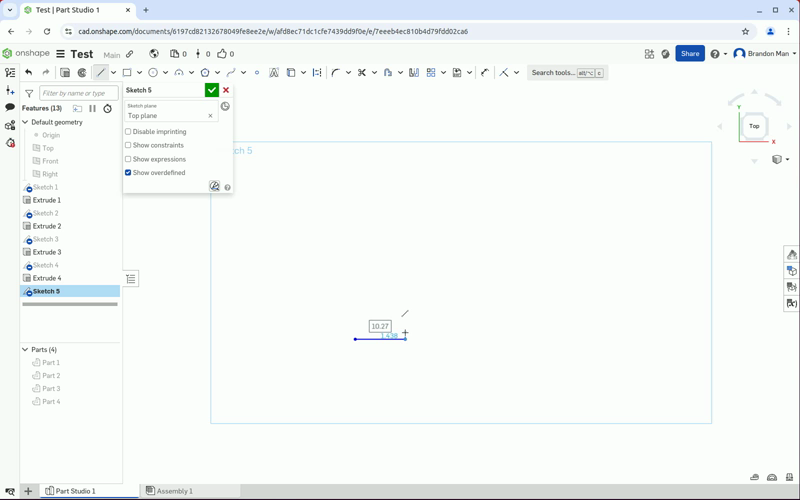
scroll(6)
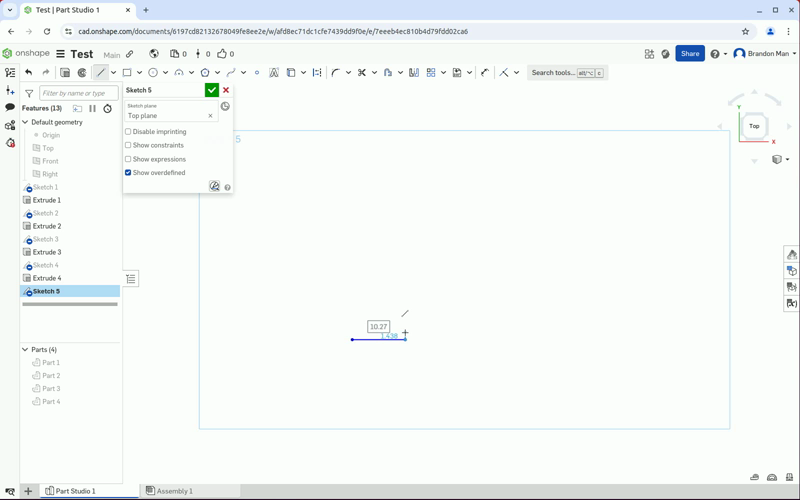
scroll(6)
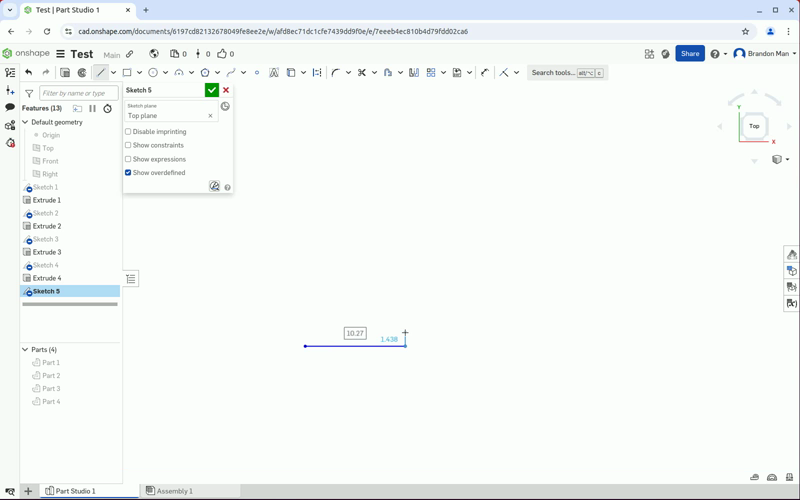
scroll(6)
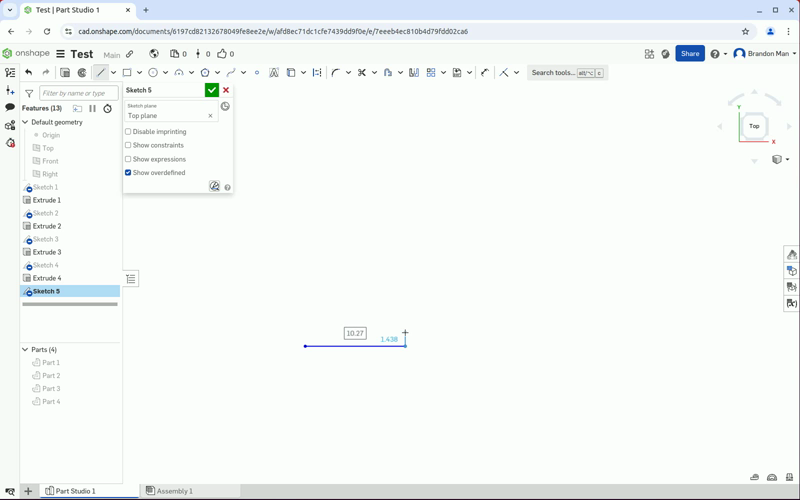
scroll(6)
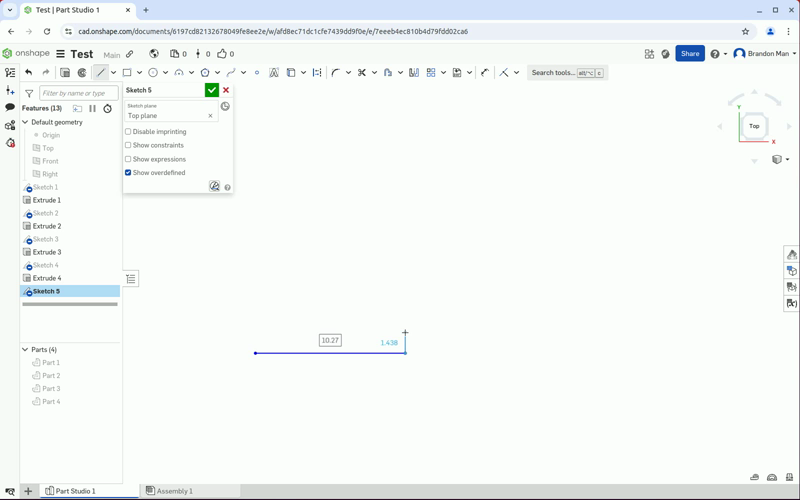
scroll(6)
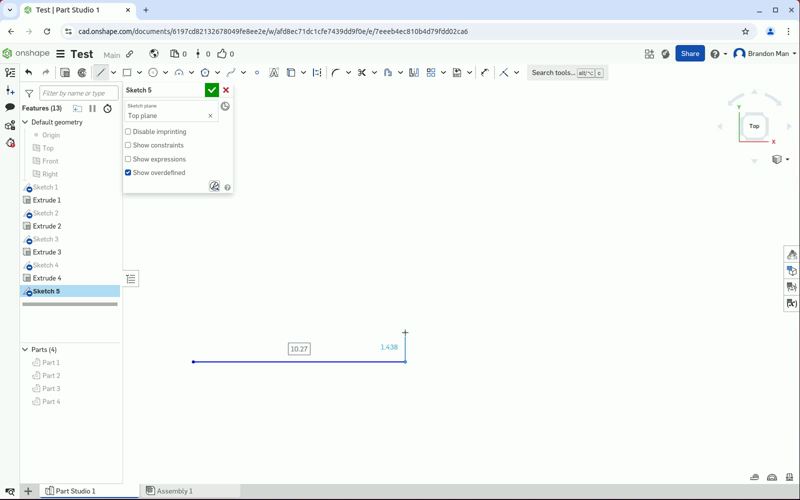
scroll(6)
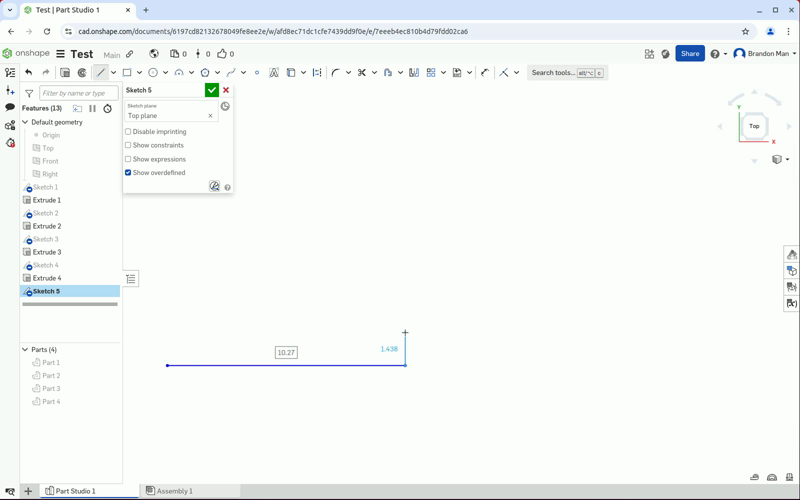
scroll(6)
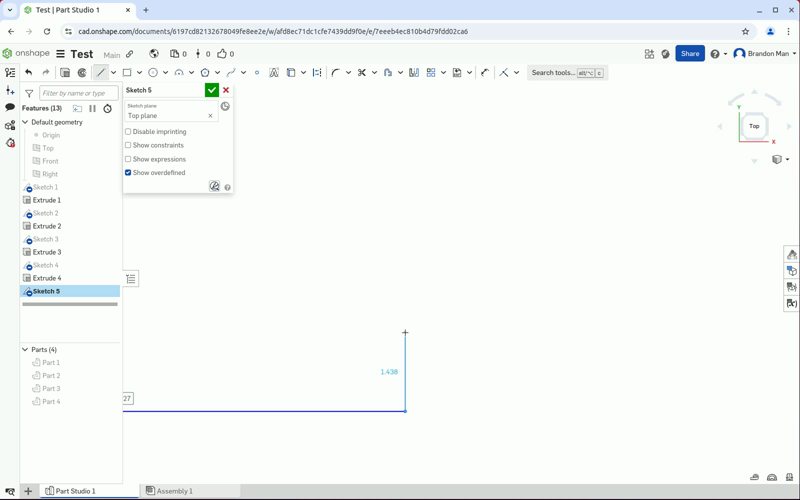
click(405, 332)
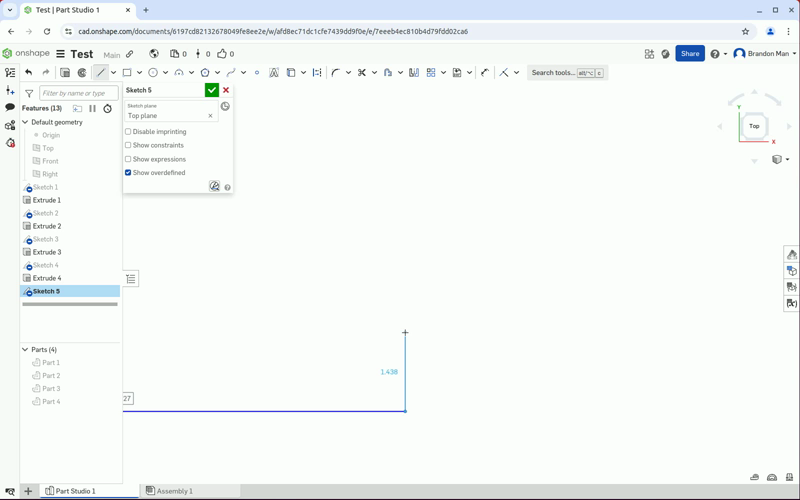
scroll(-6)
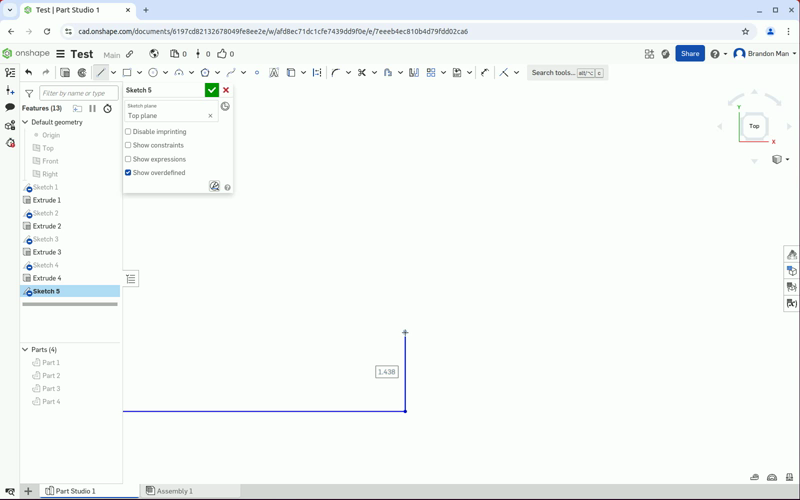
scroll(-6)
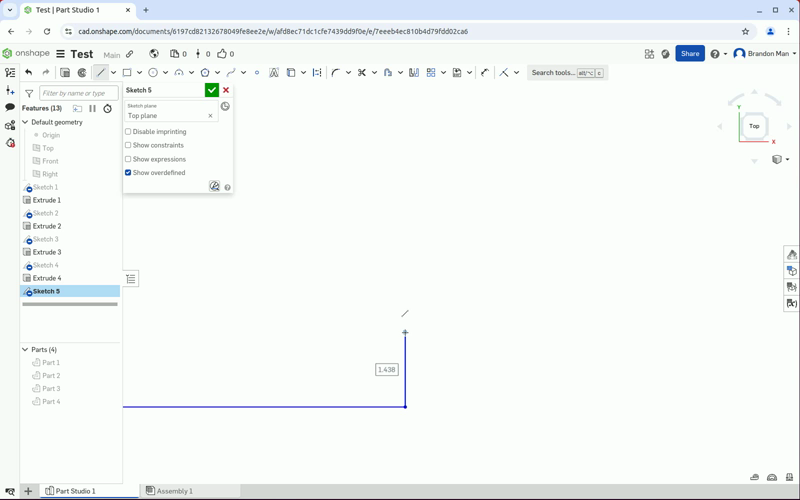
scroll(-6)
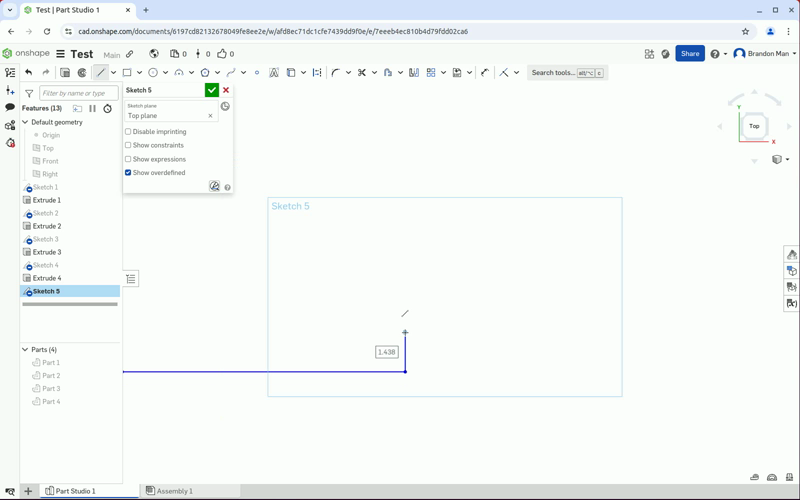
scroll(-6)
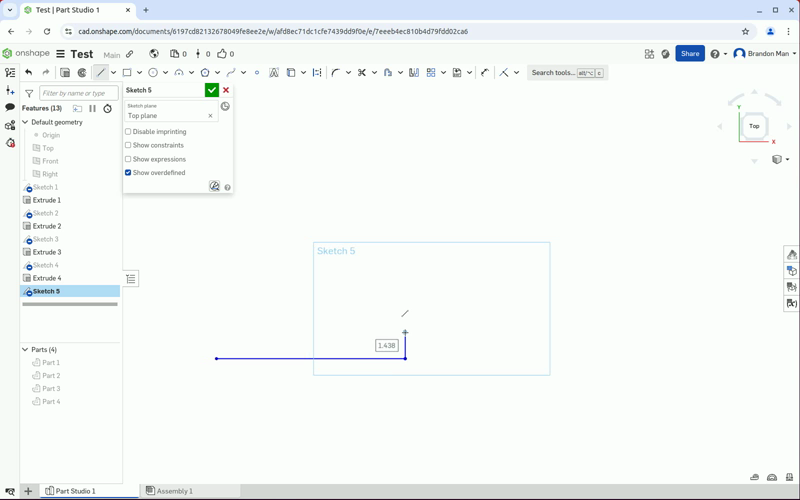
scroll(-6)
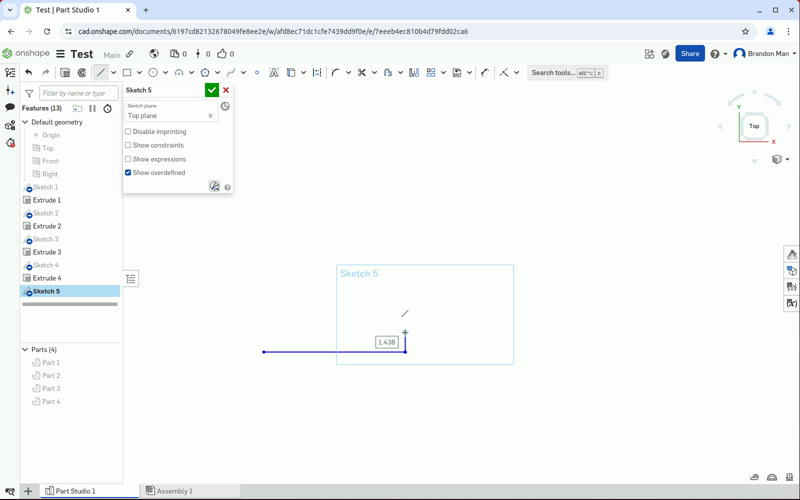
scroll(-6)
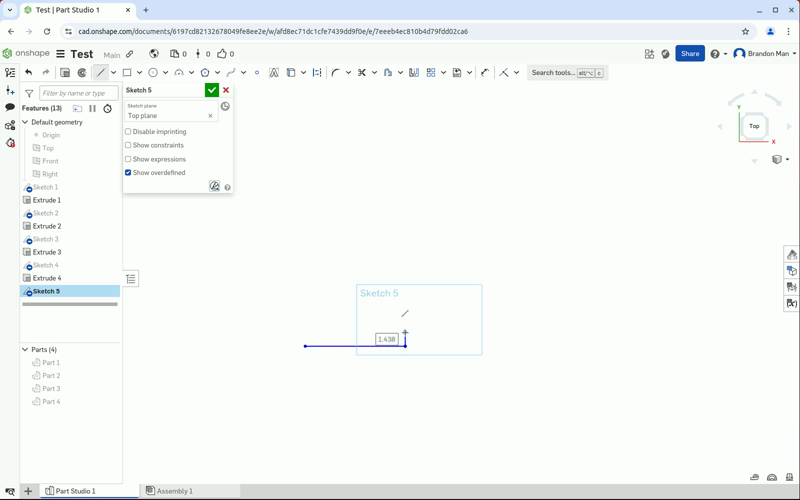
scroll(-6)
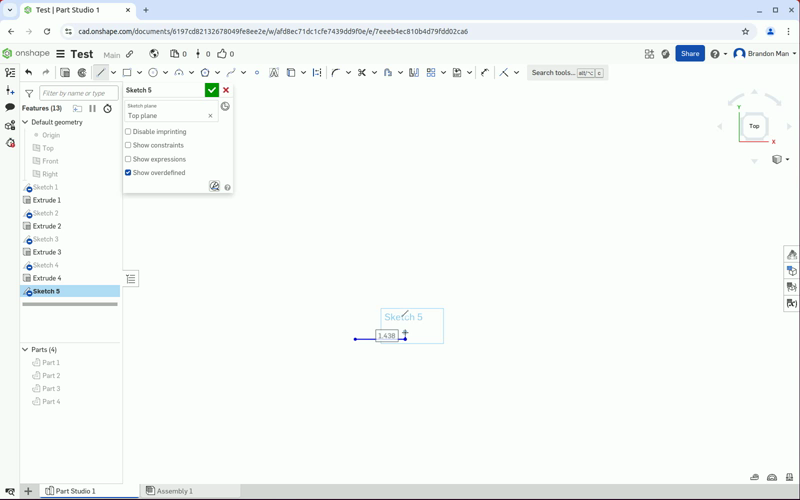
key_up(shift)
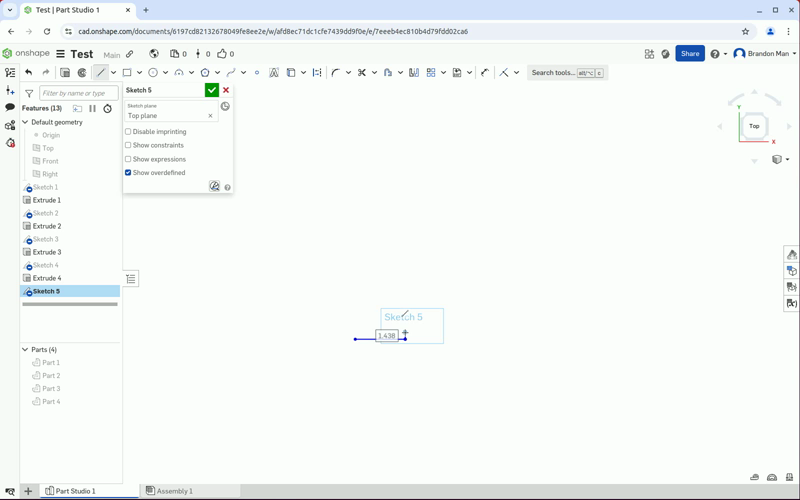
key_down(shift)
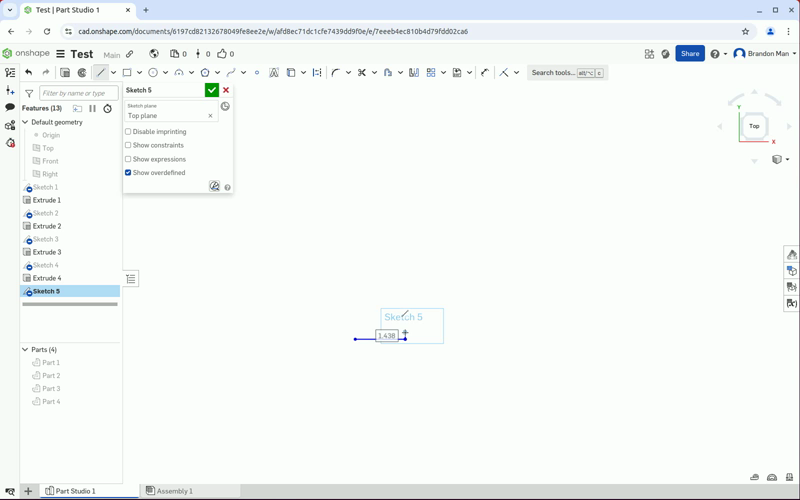
mouse_move(435, 332)
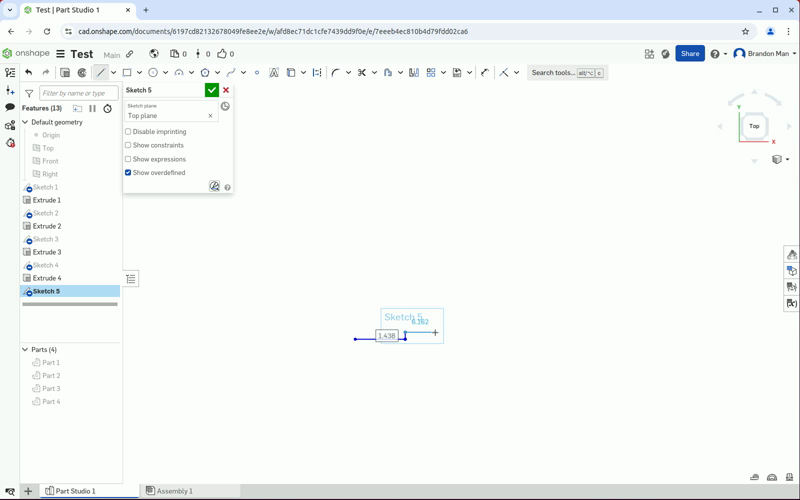
mouse_move(362, 332)
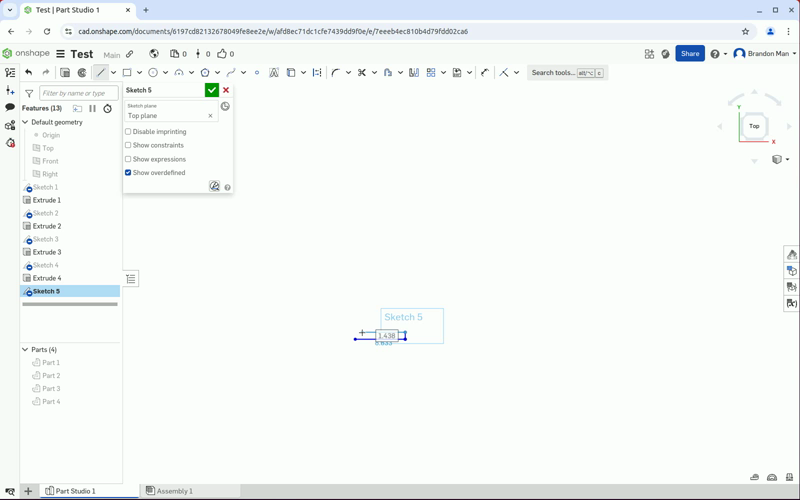
click(362, 332)
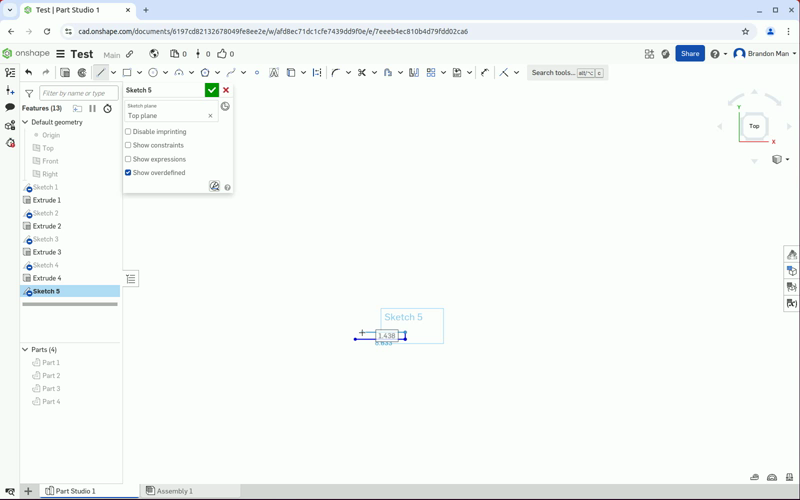
key_up(shift)
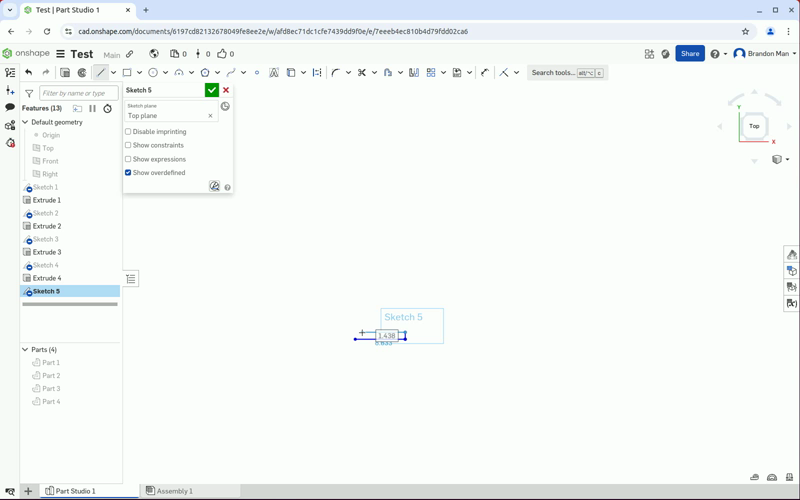
key_down(shift)
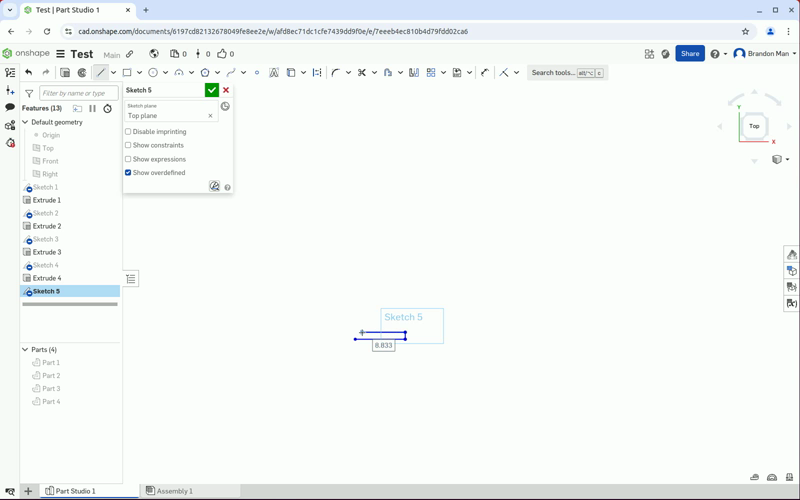
mouse_move(362, 238)
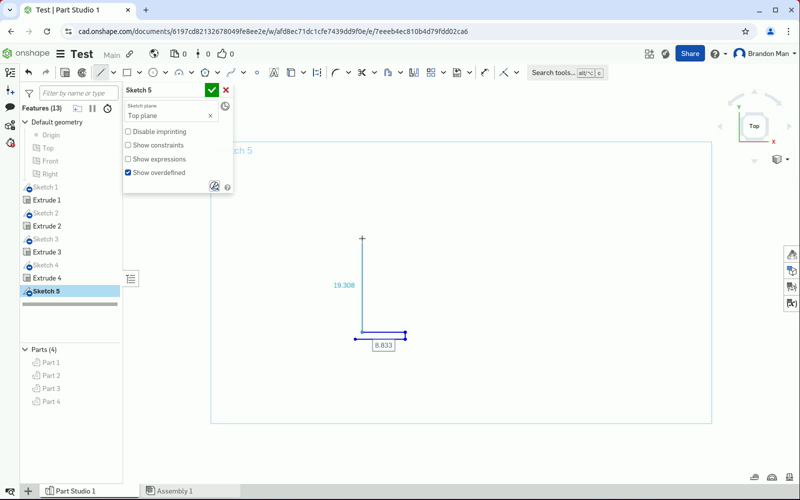
click(362, 238)
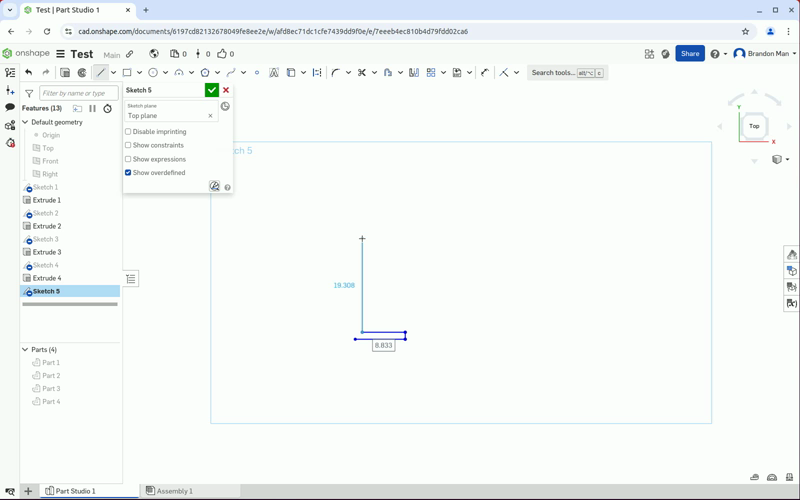
key_up(shift)
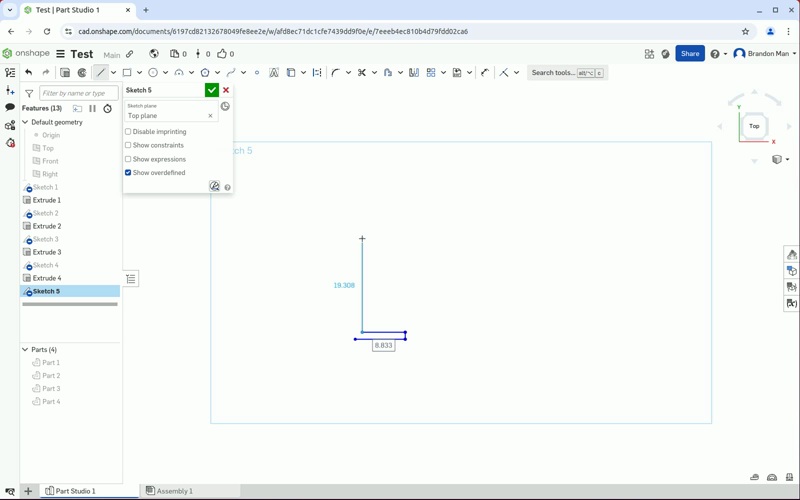
key_down(shift)
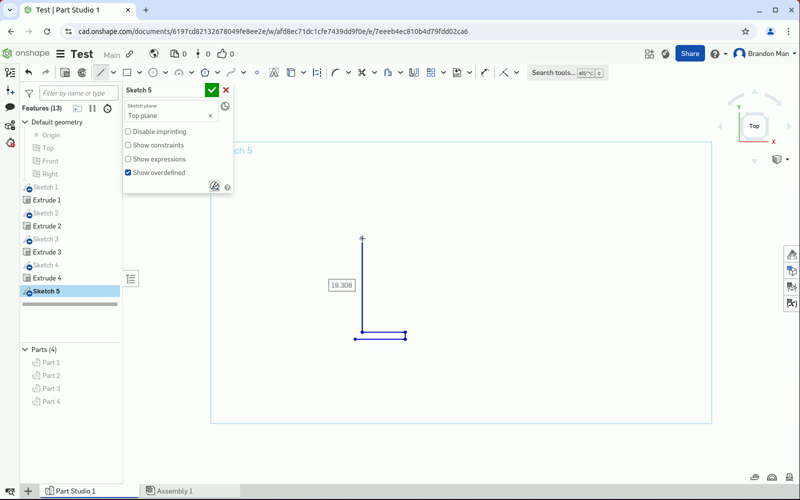
mouse_move(392, 238)
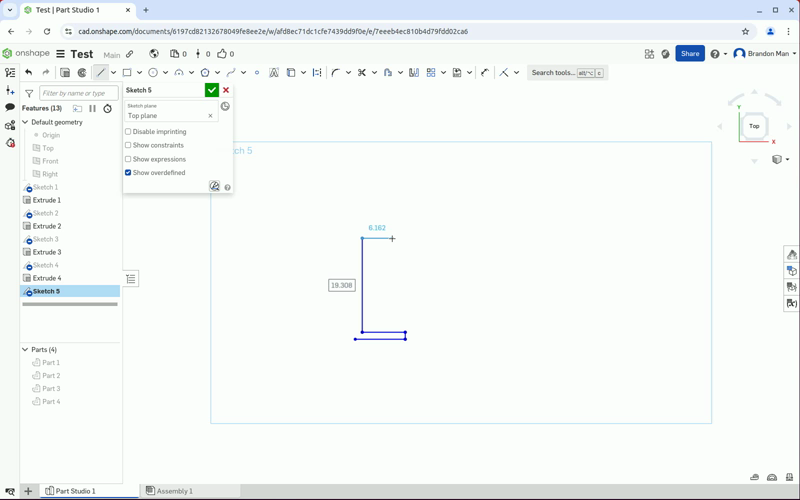
mouse_move(405, 238)
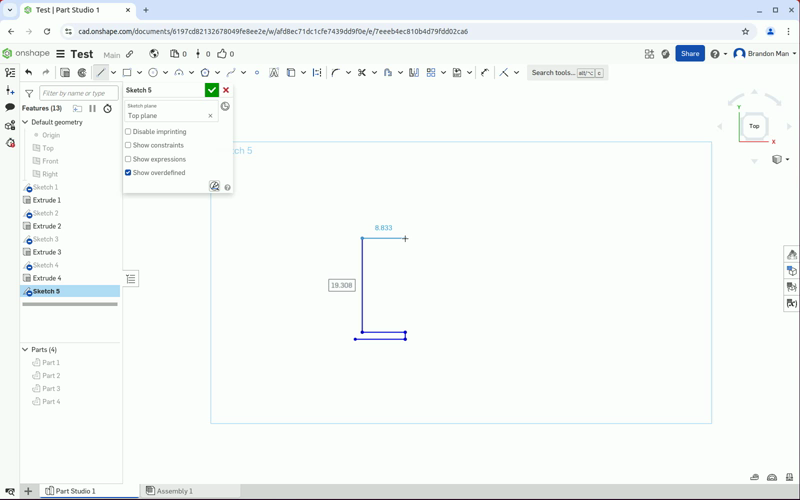
click(405, 238)
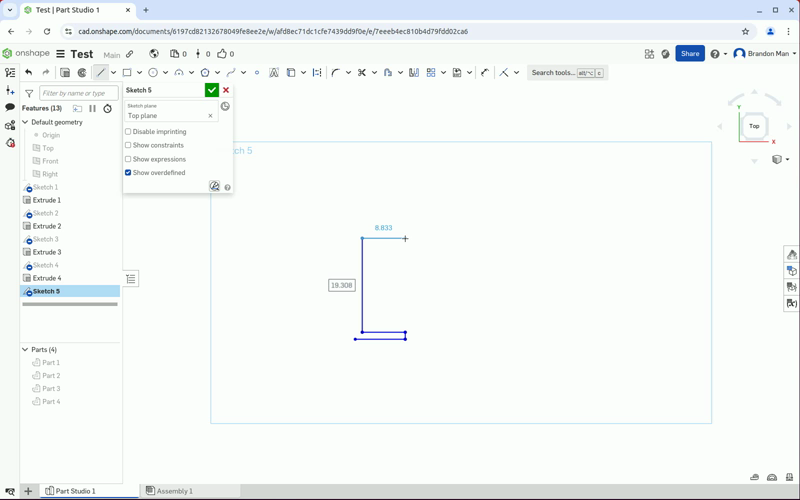
key_up(shift)
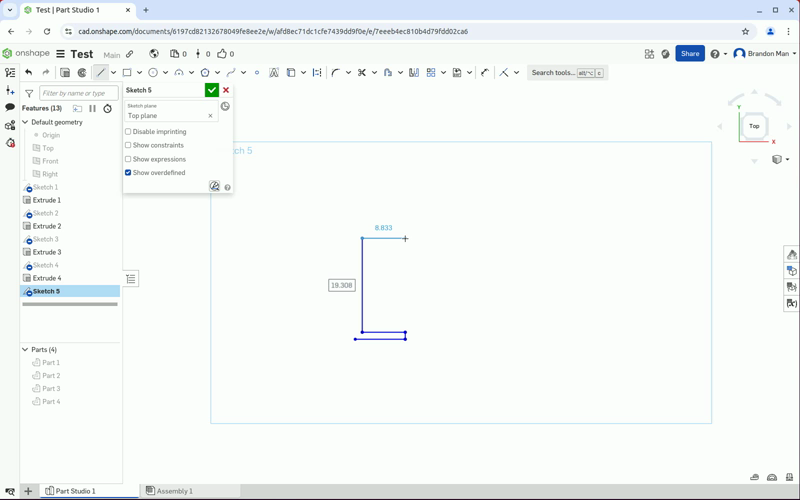
key_down(shift)
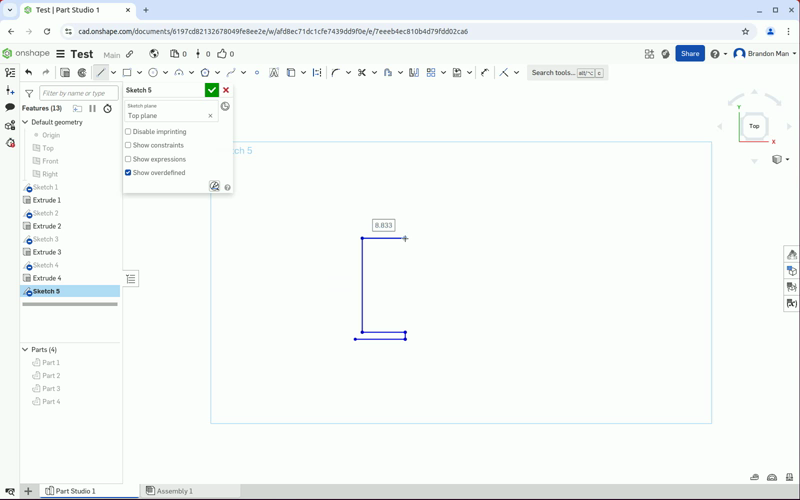
mouse_move(435, 238)
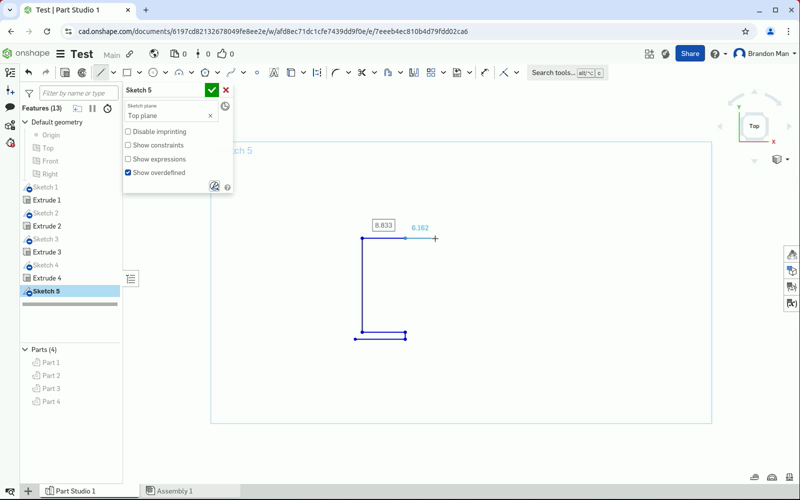
mouse_move(405, 231)
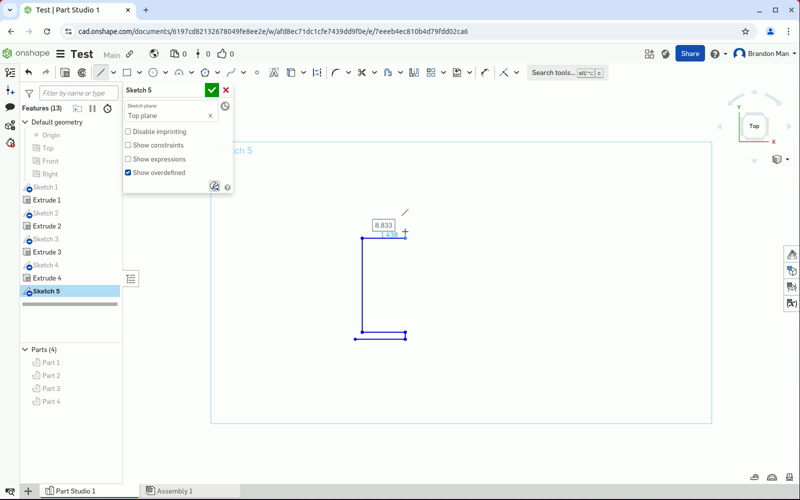
scroll(6)
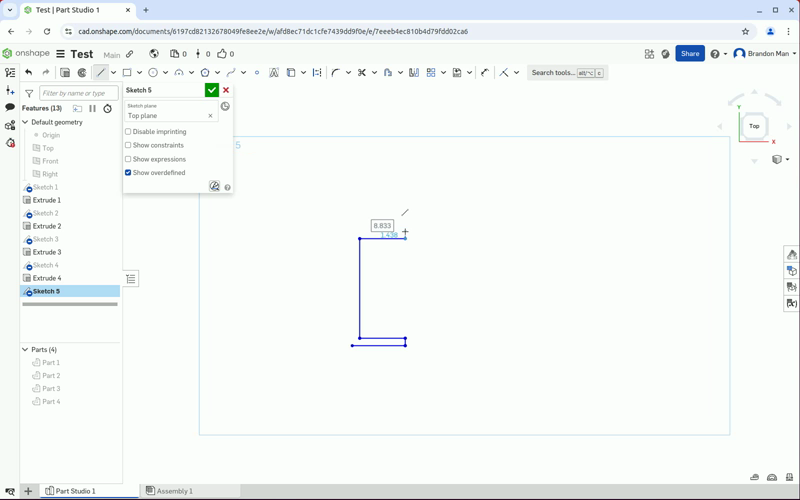
scroll(6)
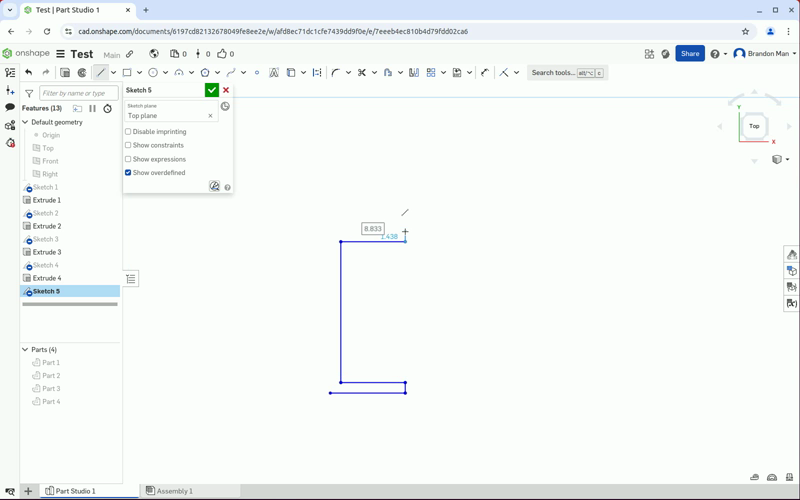
scroll(6)
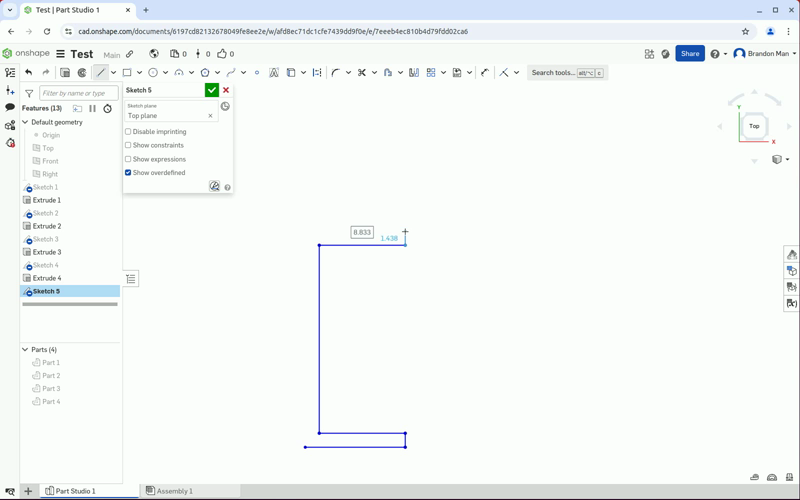
scroll(6)
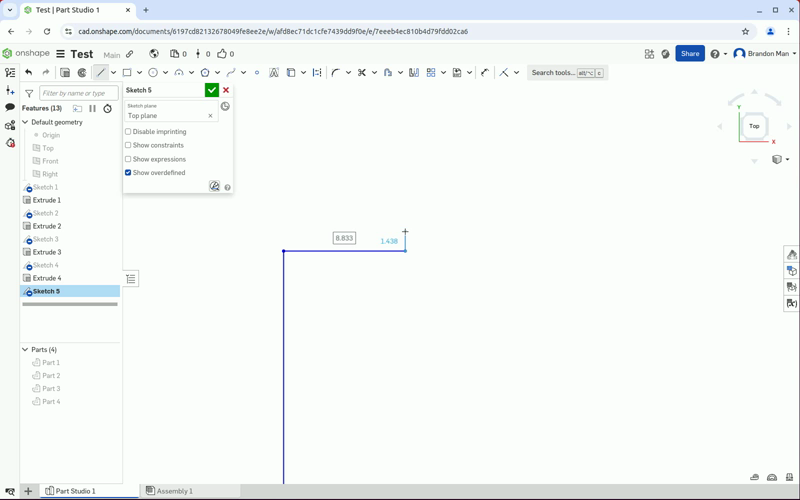
scroll(6)
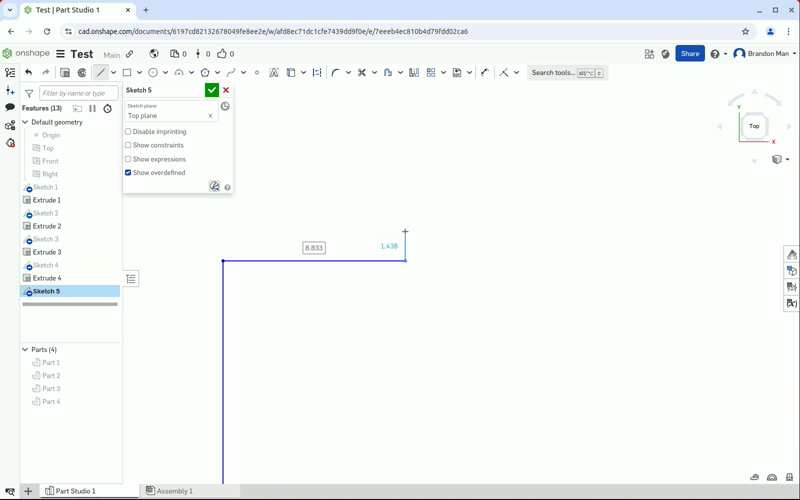
scroll(6)
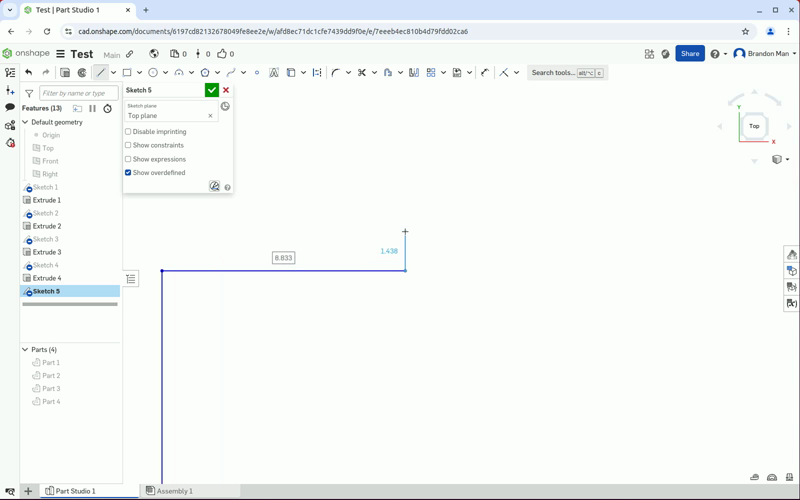
scroll(6)
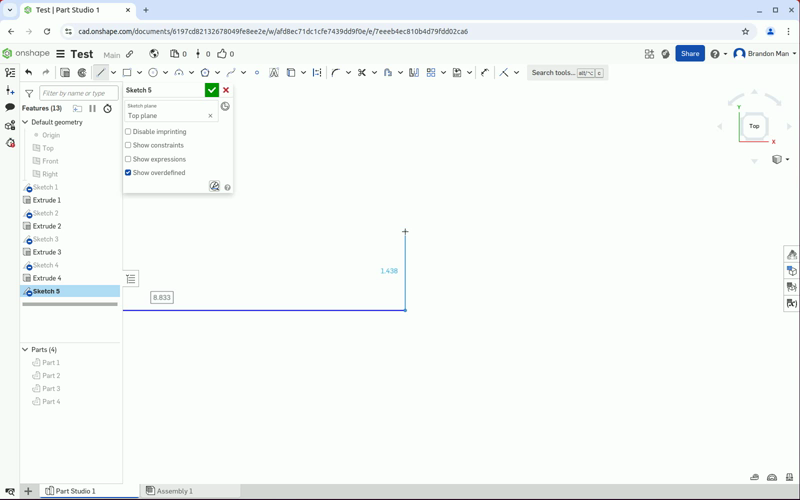
click(405, 231)
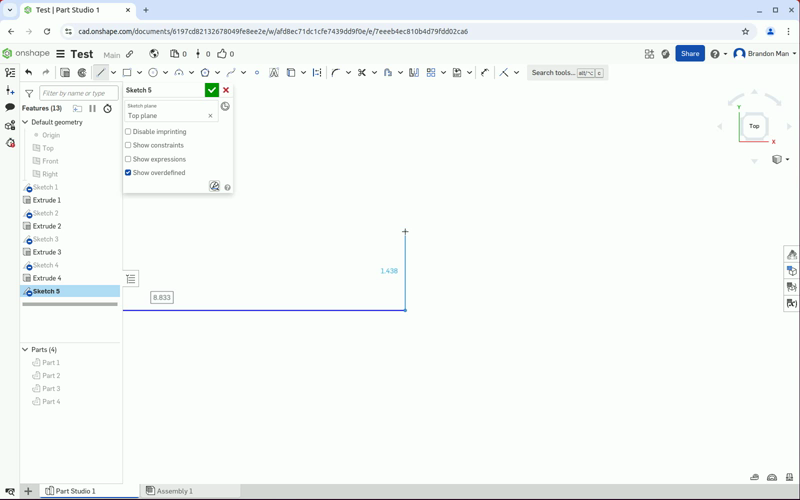
scroll(-6)
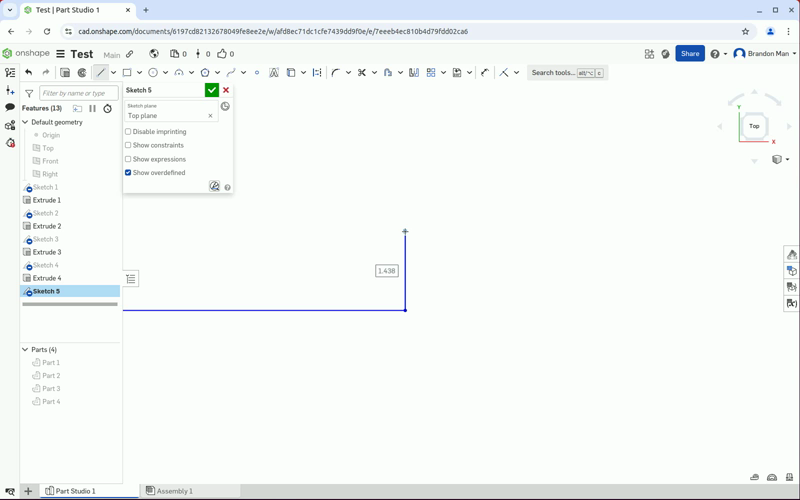
scroll(-6)
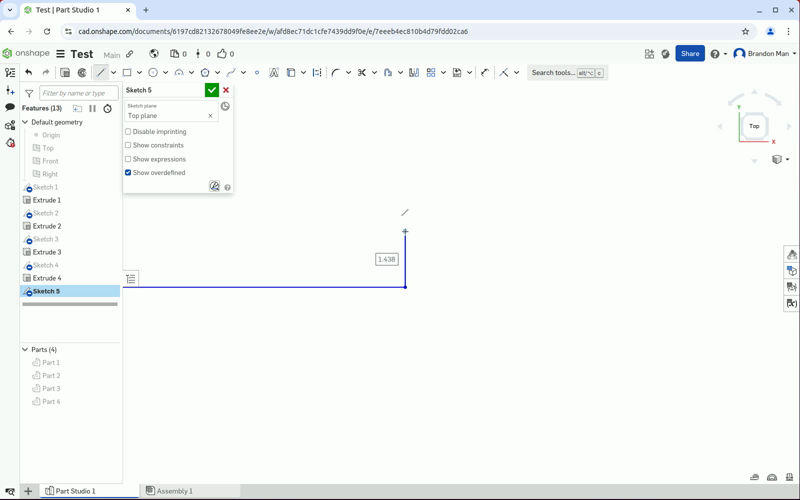
scroll(-6)
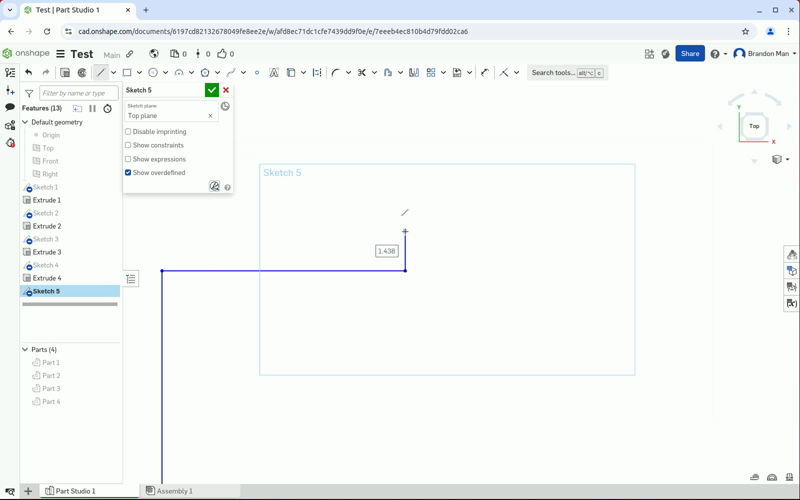
scroll(-6)
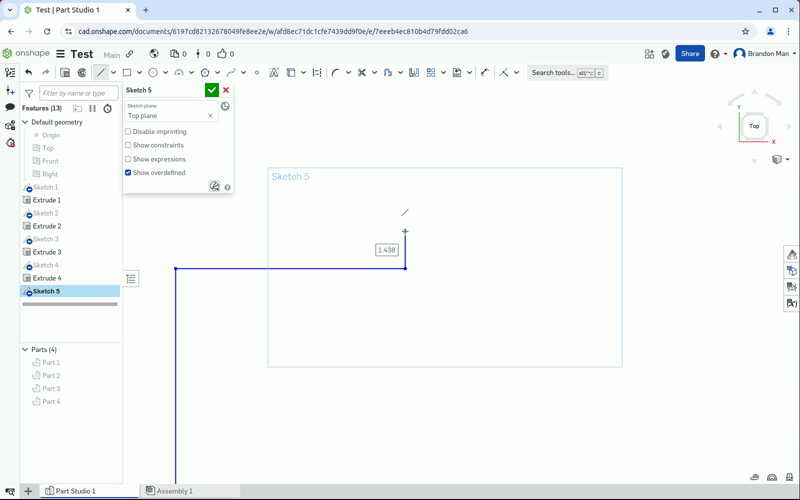
scroll(-6)
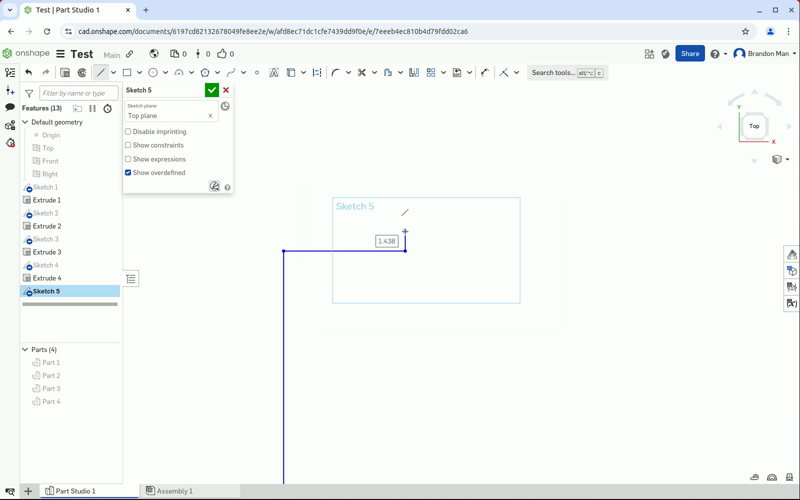
scroll(-6)
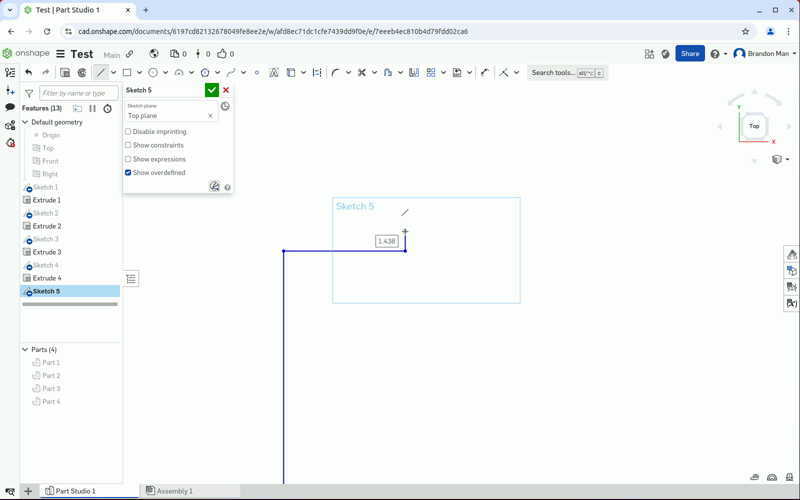
scroll(-6)
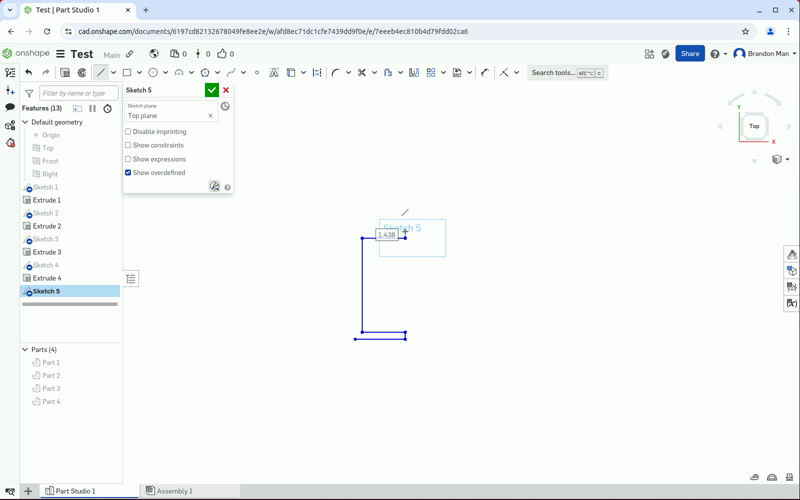
key_up(shift)
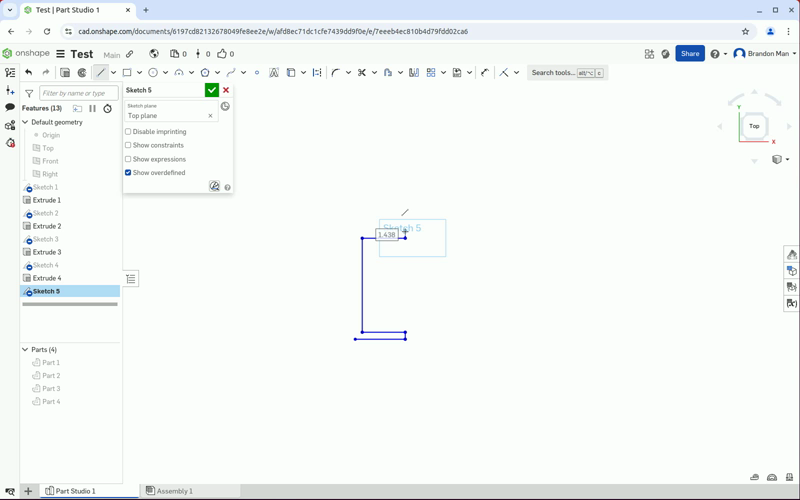
key_down(shift)
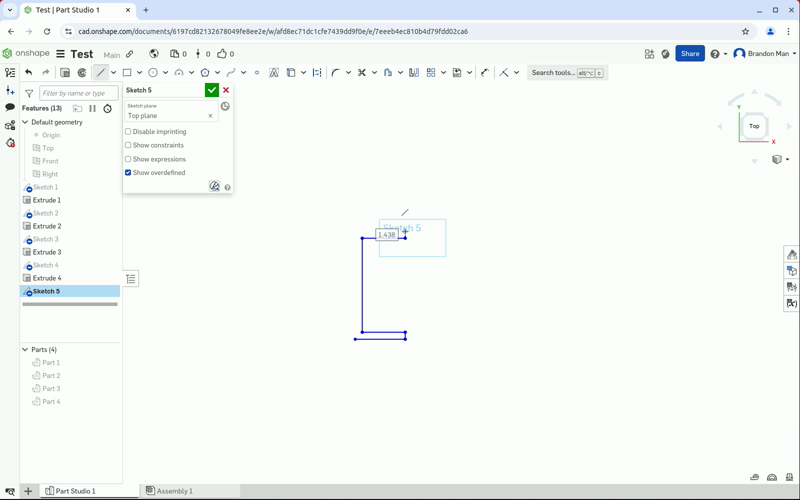
mouse_move(435, 231)
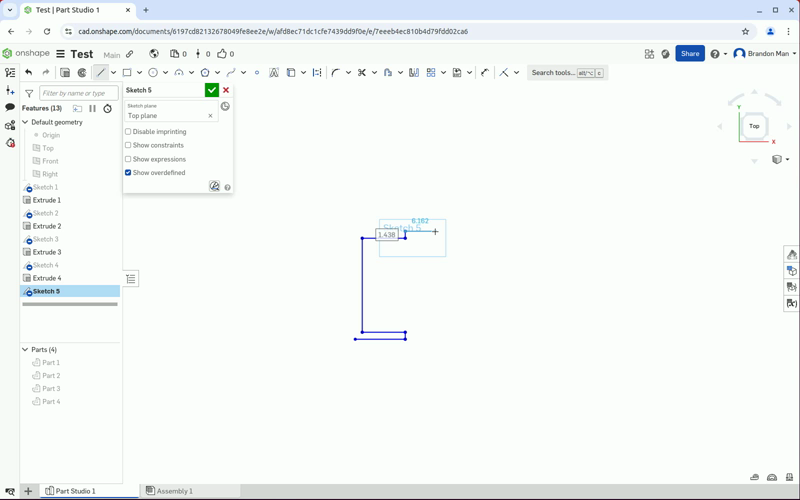
mouse_move(355, 231)
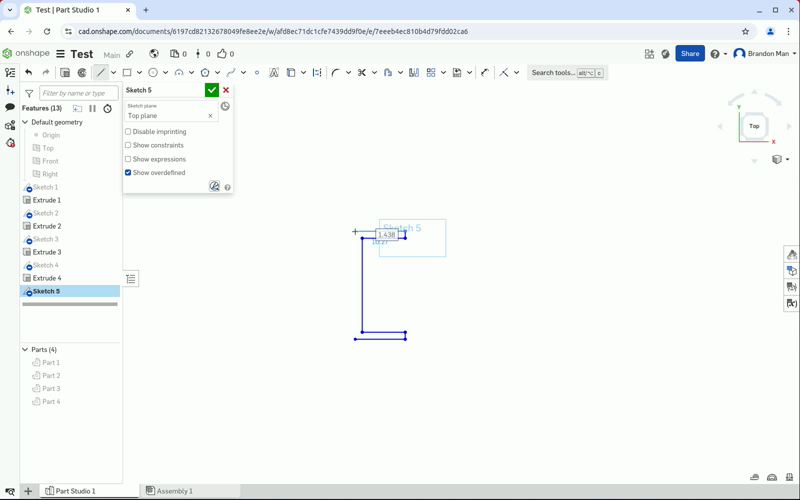
click(355, 231)
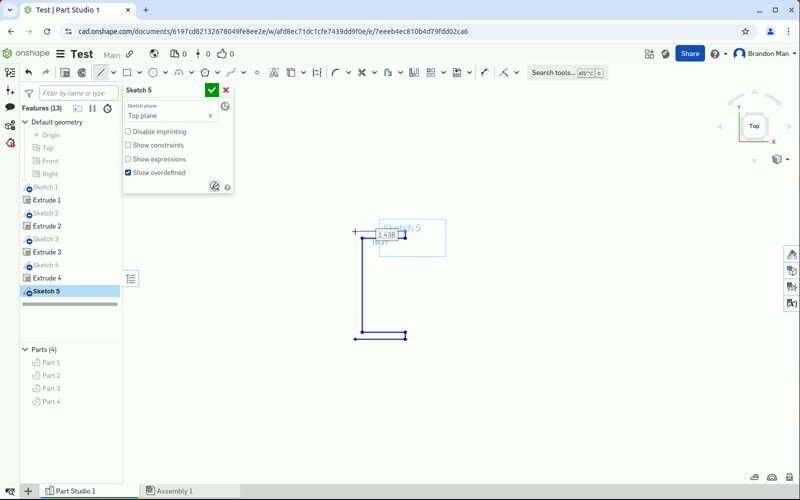
key_up(shift)
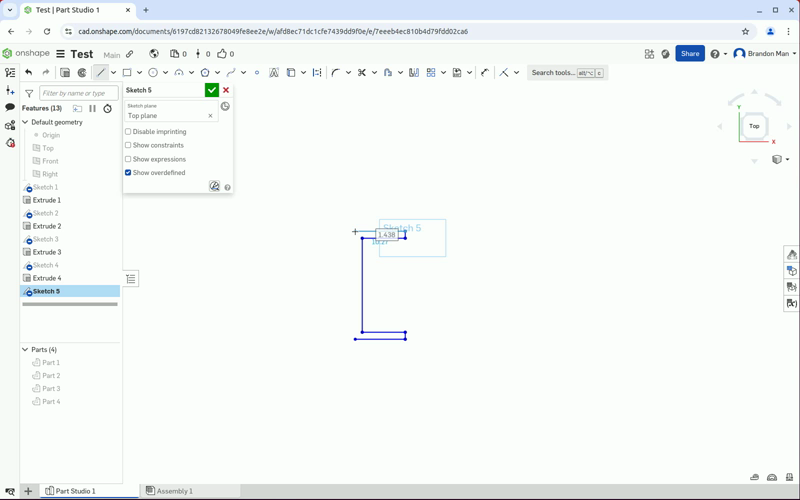
key_down(shift)
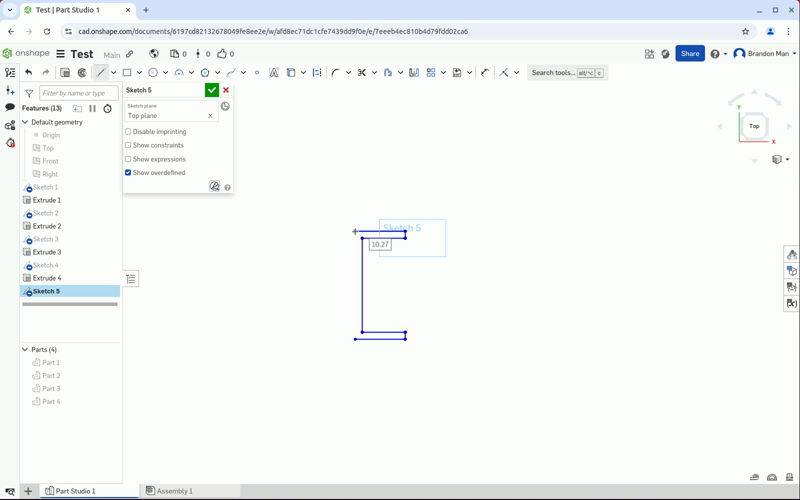
mouse_move(355, 339)
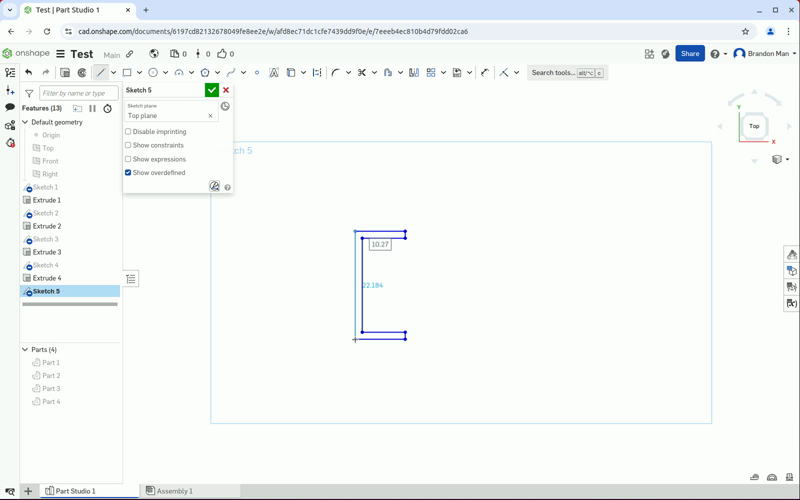
key_up(shift)
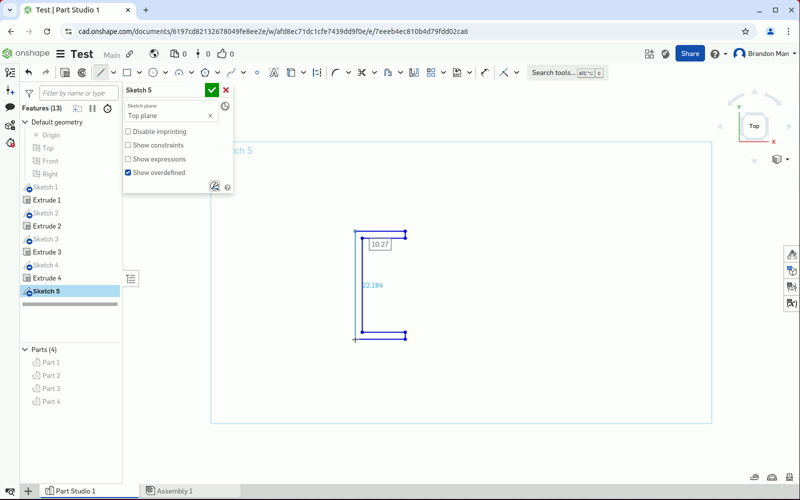
click(355, 339)
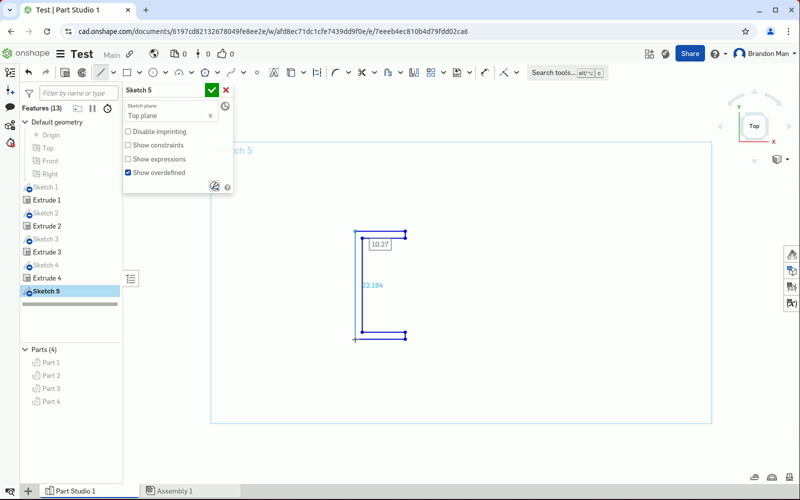
key(esc)
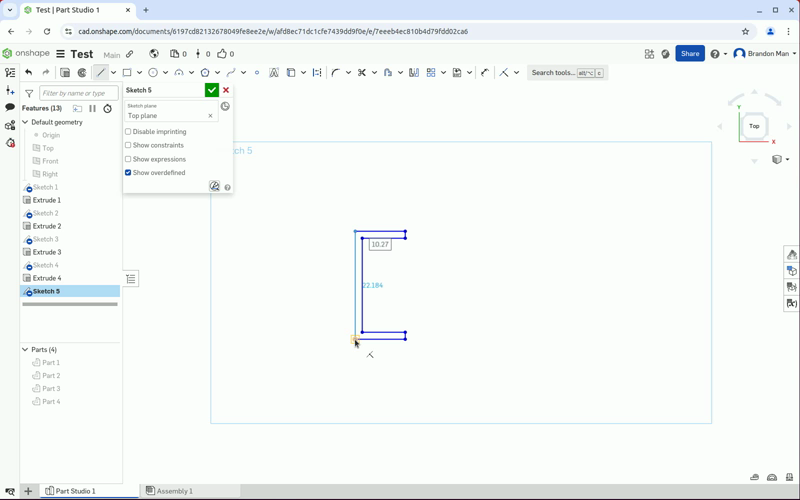
mouse_move(358, 237)
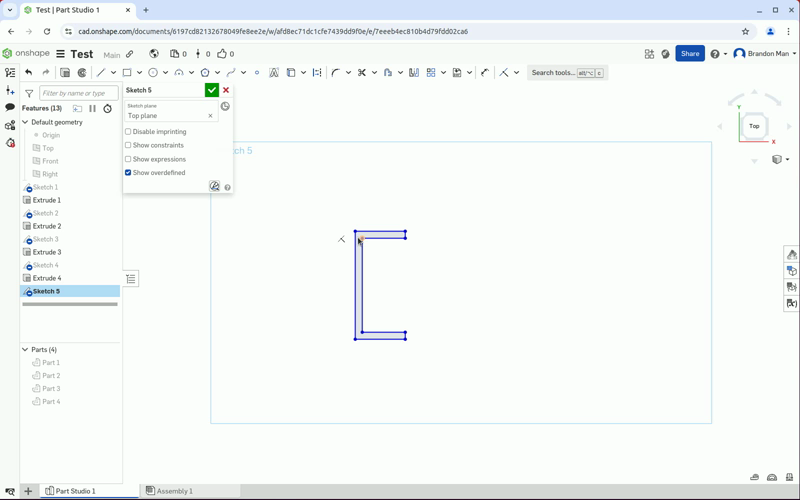
scroll(6)
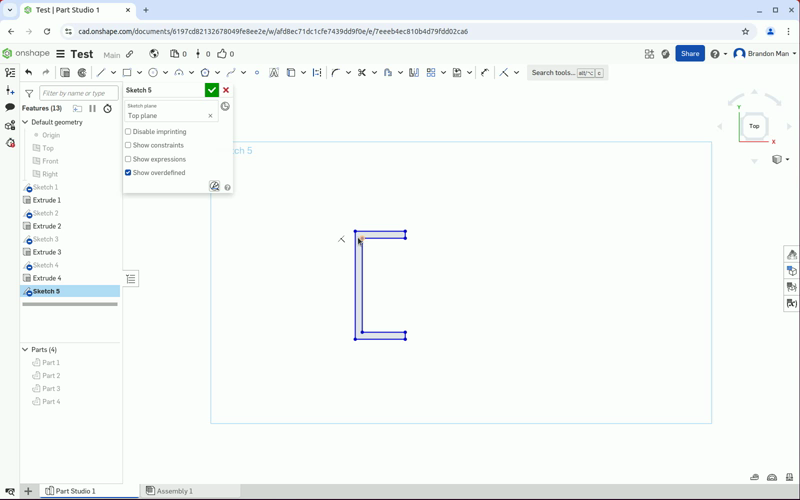
scroll(6)
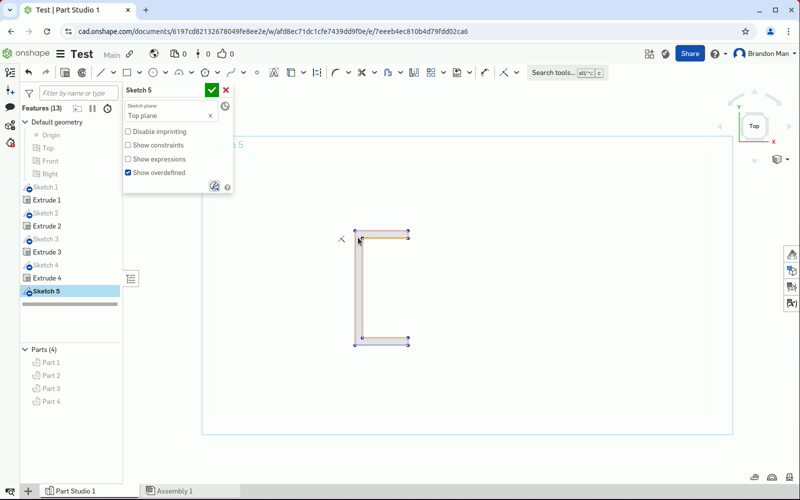
scroll(6)
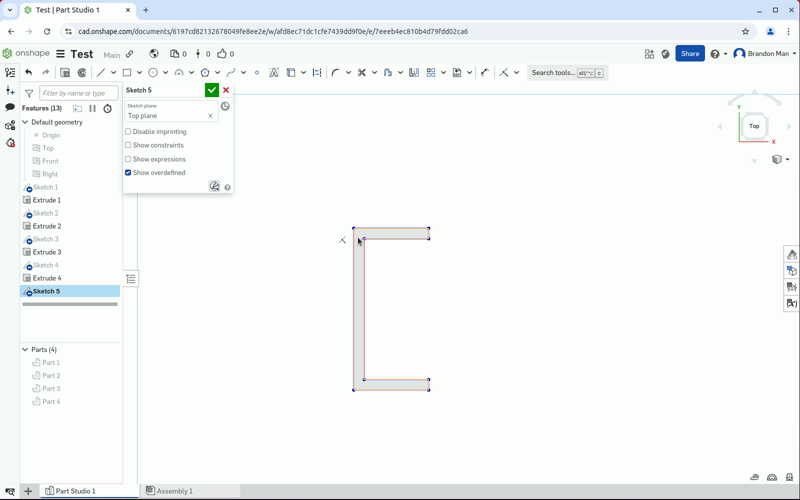
scroll(6)
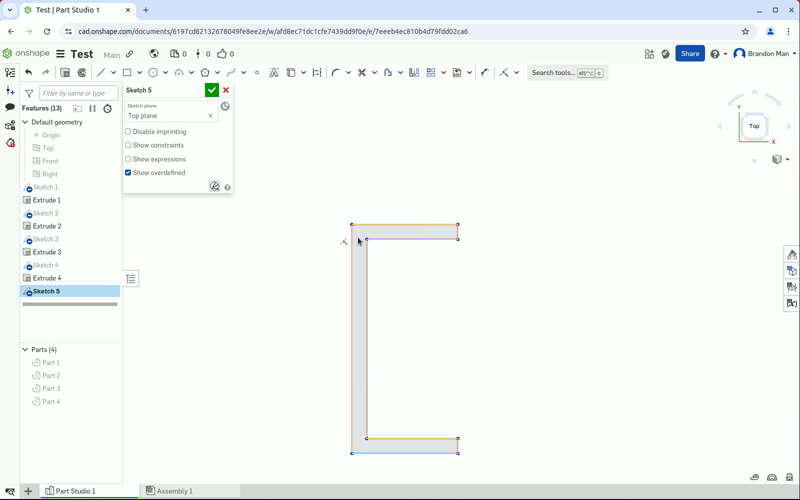
scroll(6)
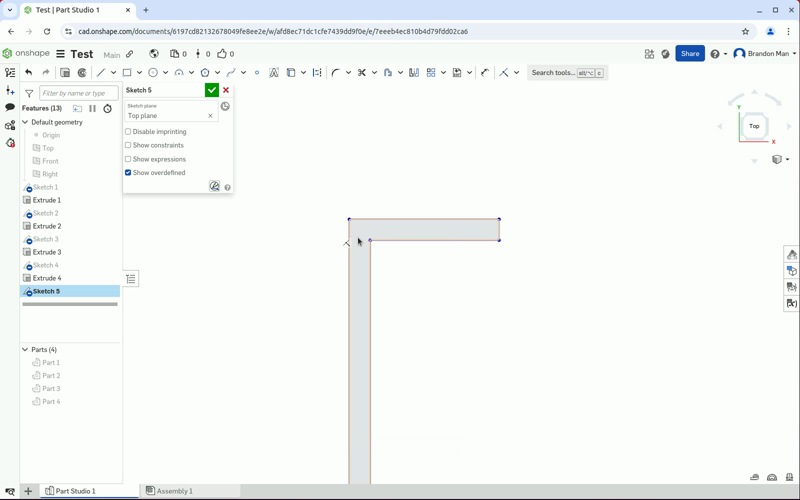
scroll(6)
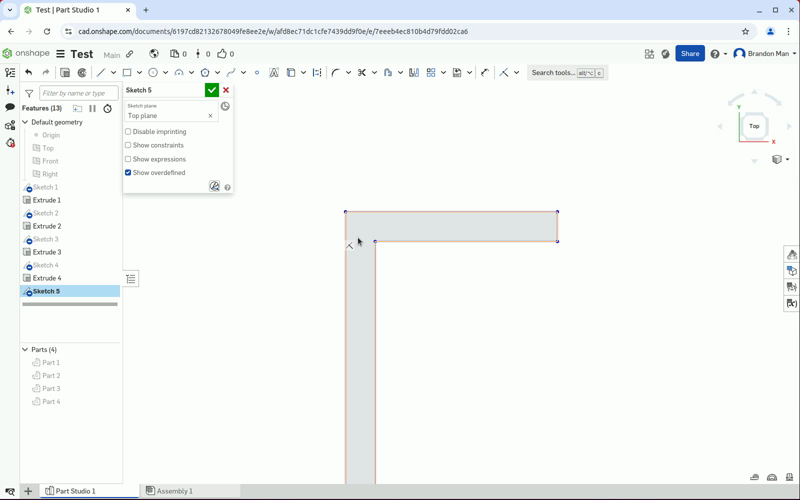
scroll(6)
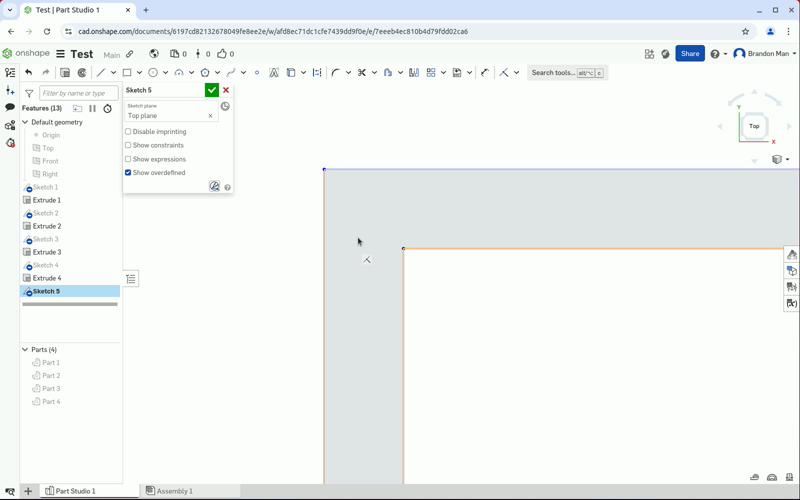
click(358, 237)
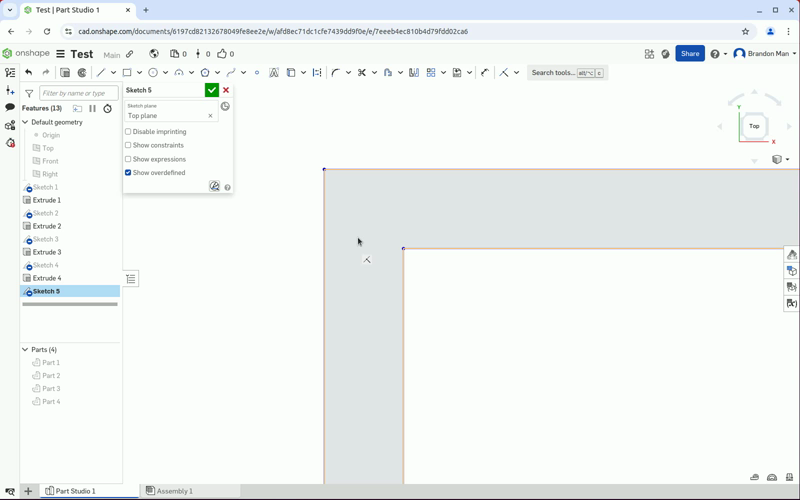
scroll(-6)
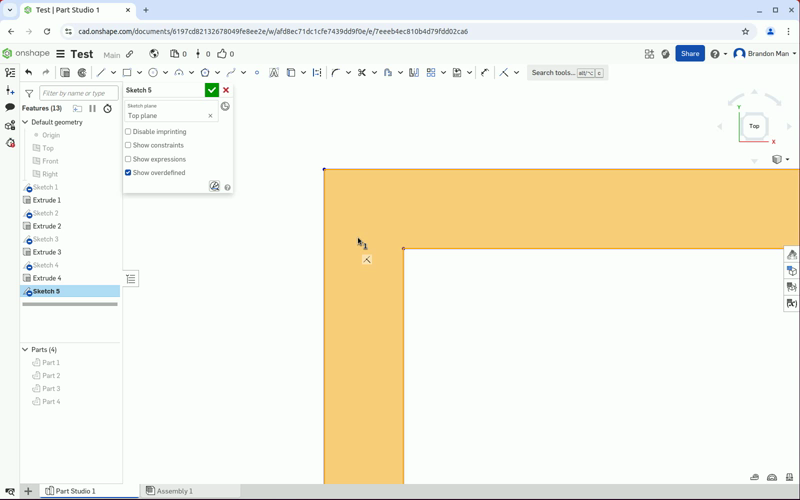
scroll(-6)
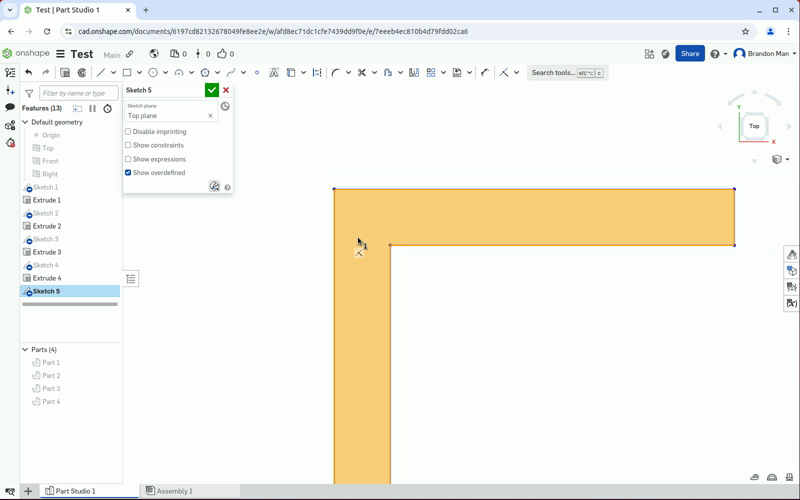
scroll(-6)
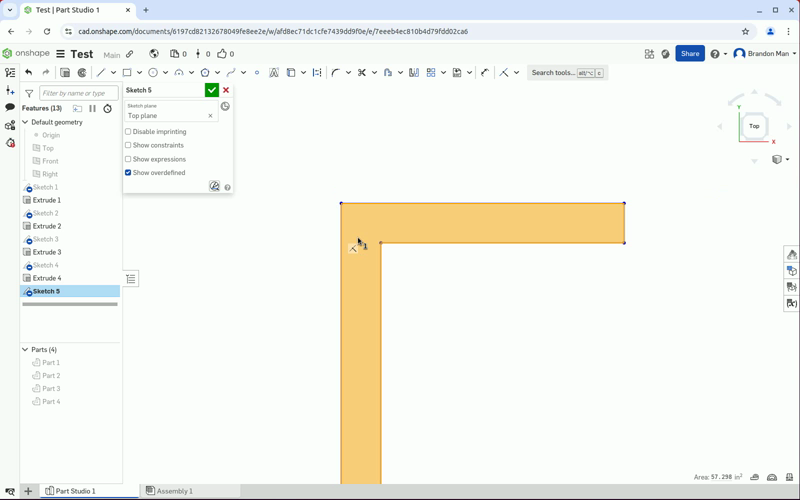
scroll(-6)
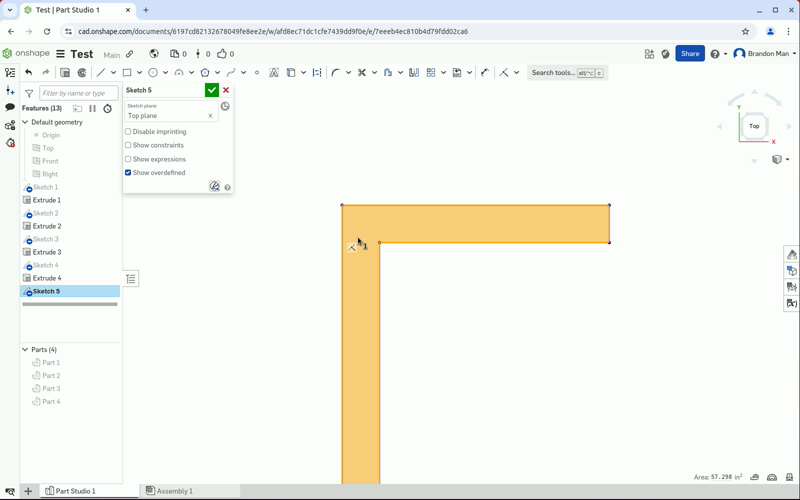
scroll(-6)
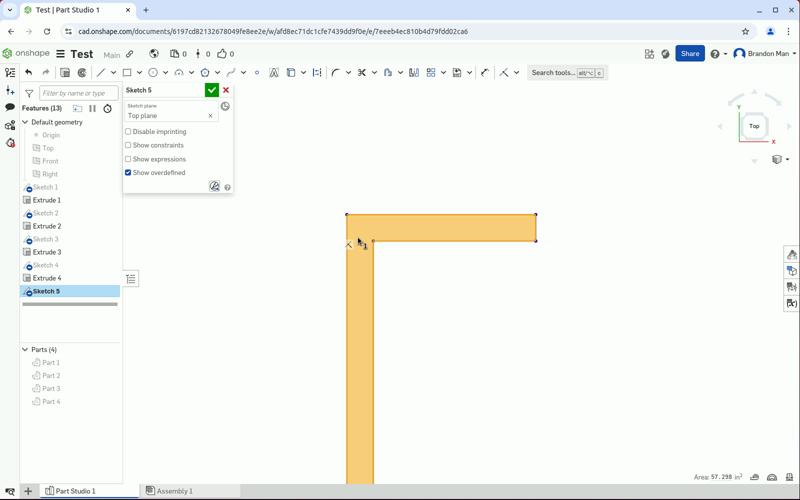
scroll(-6)
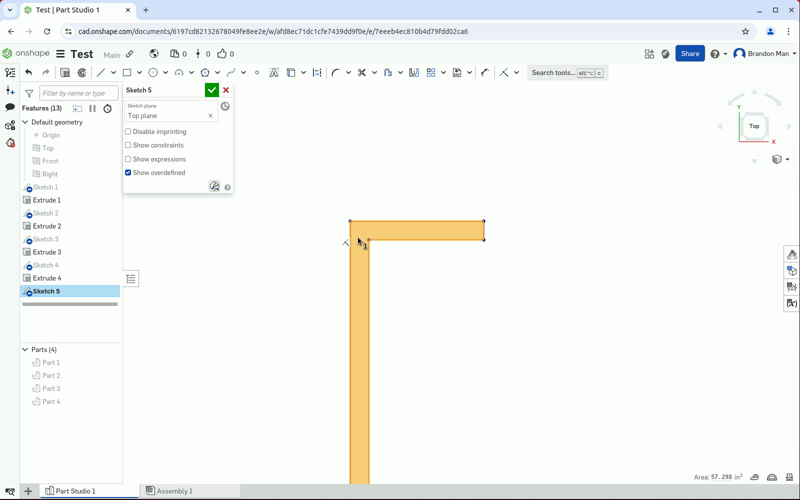
scroll(-6)
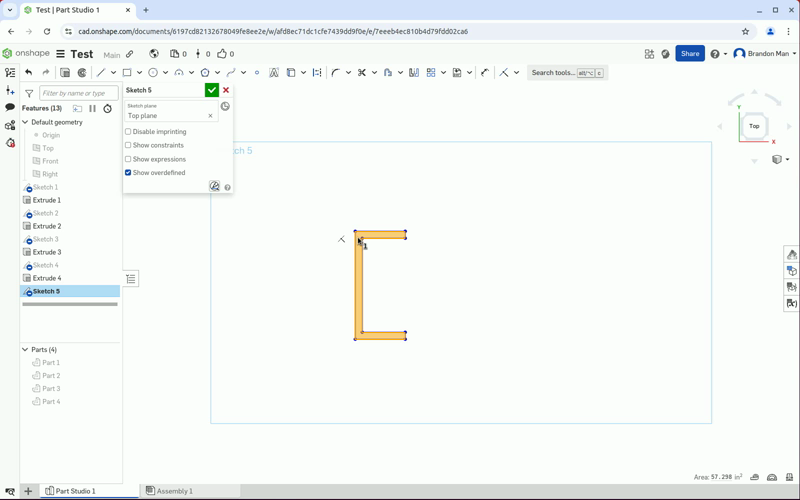
mouse_move(73, 352)
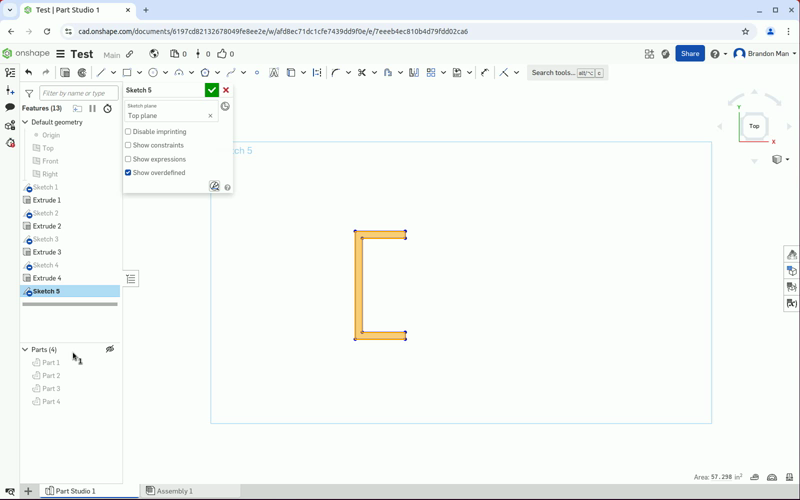
key(shift+y)
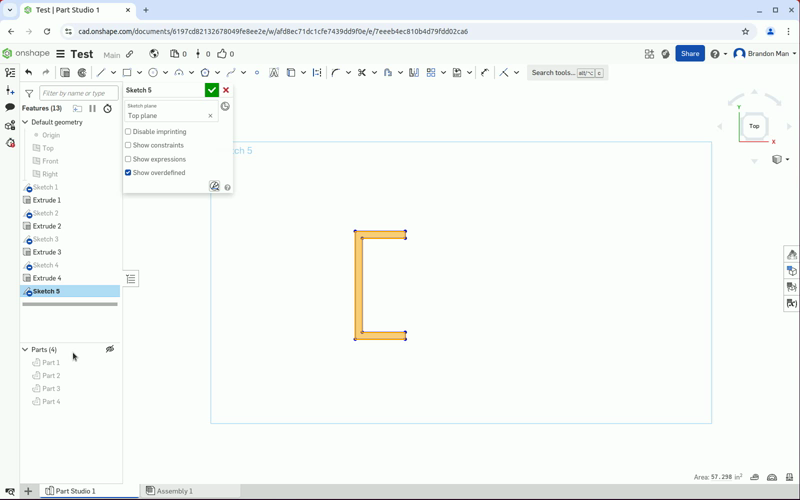
key(shift+e)
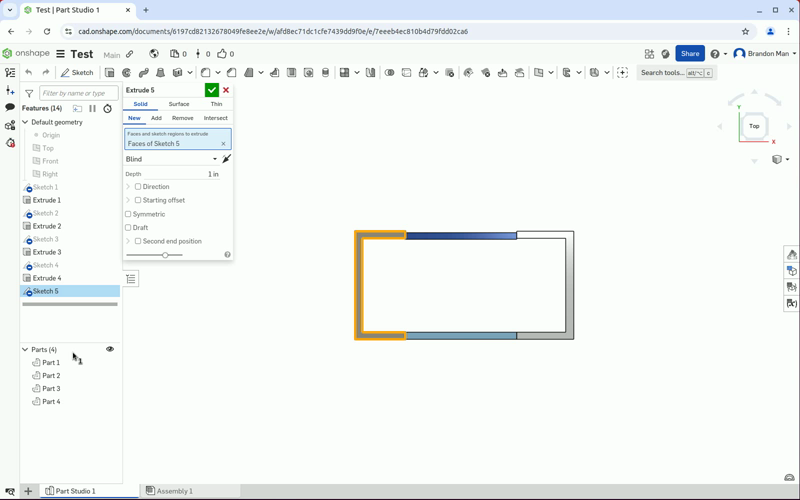
mouse_move(143, 106)
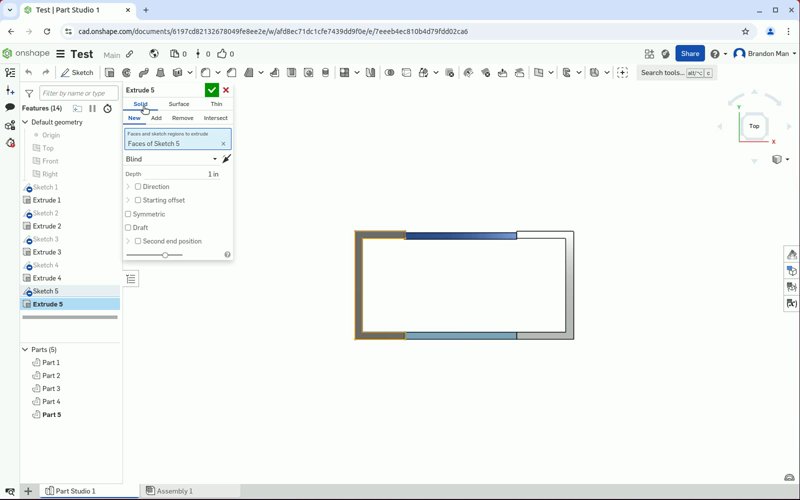
click(143, 106)
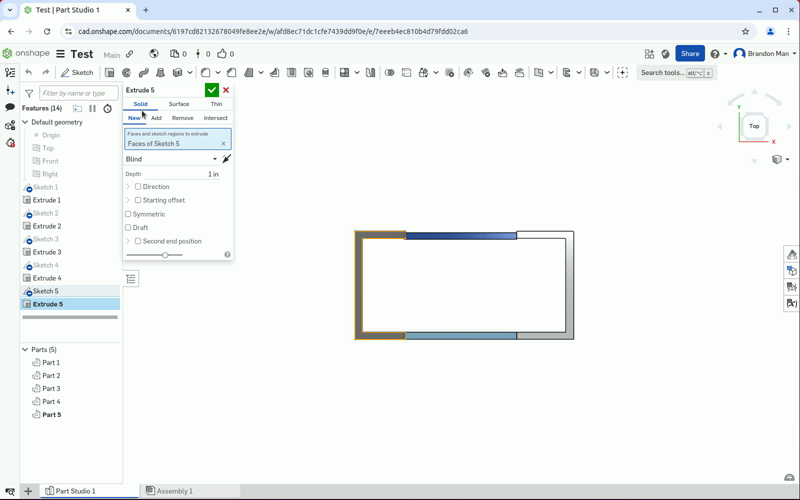
mouse_move(137, 120)
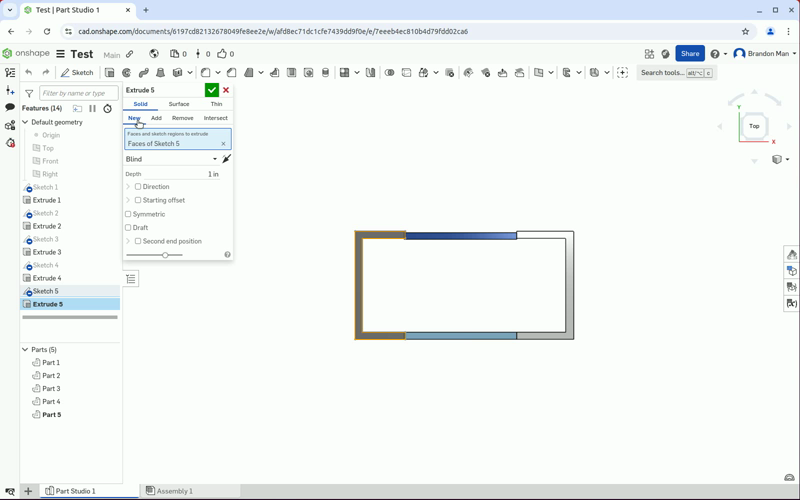
click(137, 120)
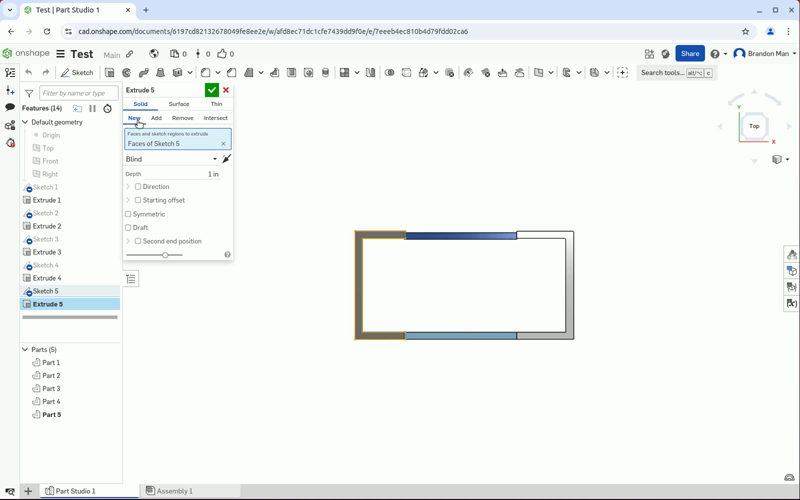
key(tab, 4)
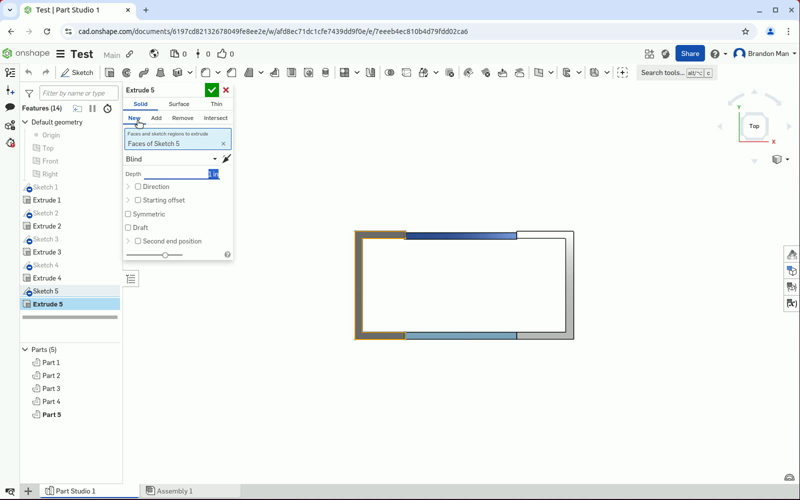
text(17.572)
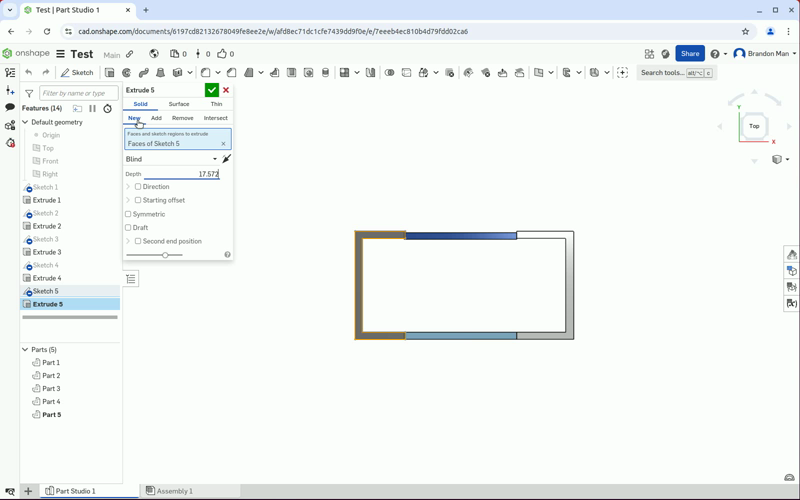
key(enter)
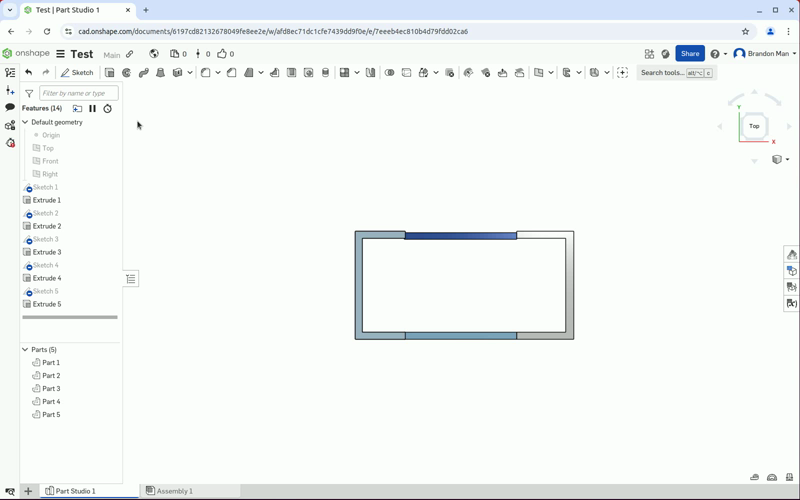
key(shift+h)
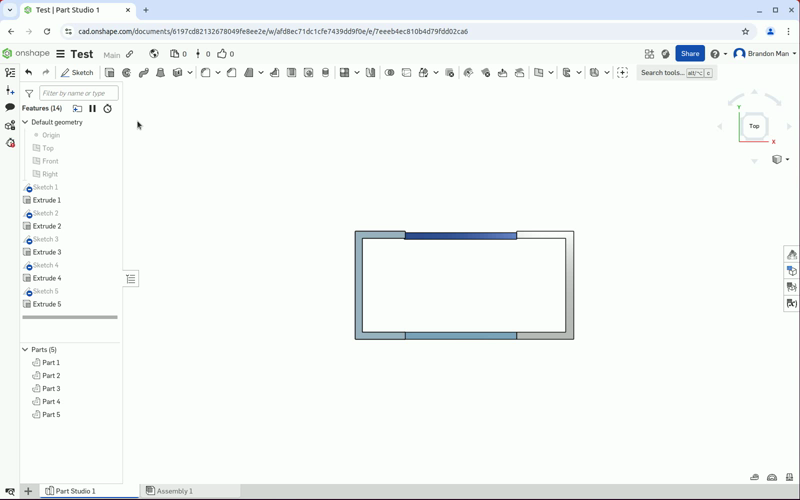
key(shift+h)
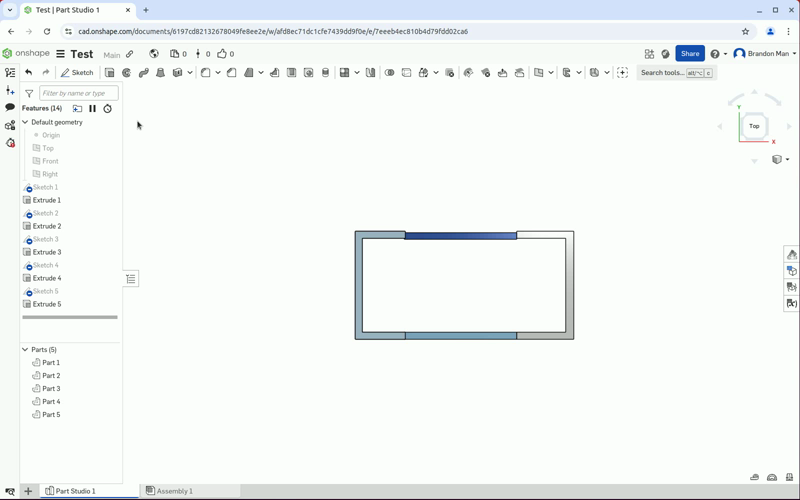
mouse_move(73, 189)
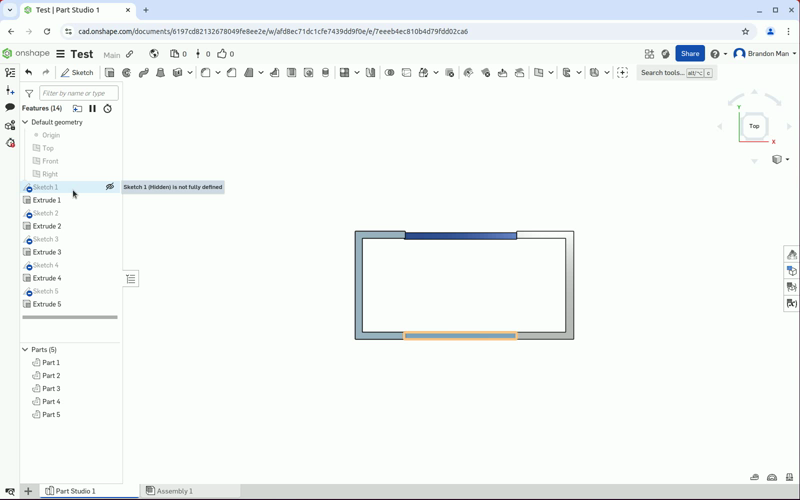
click(73, 189)
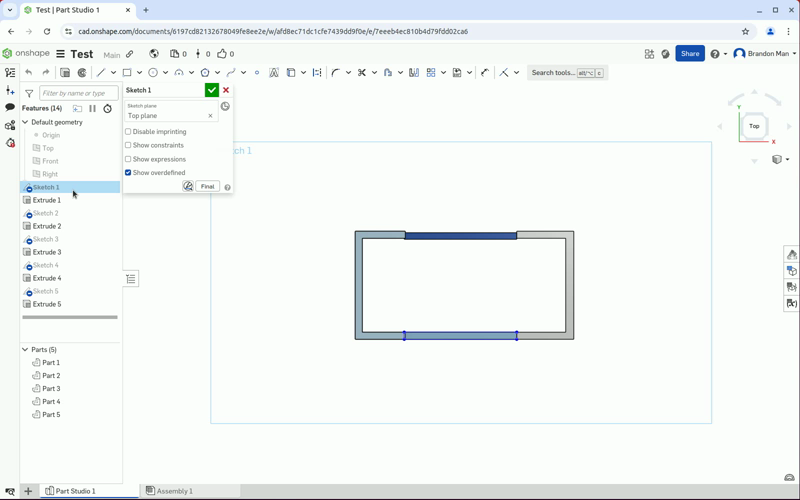
mouse_move(229, 92)
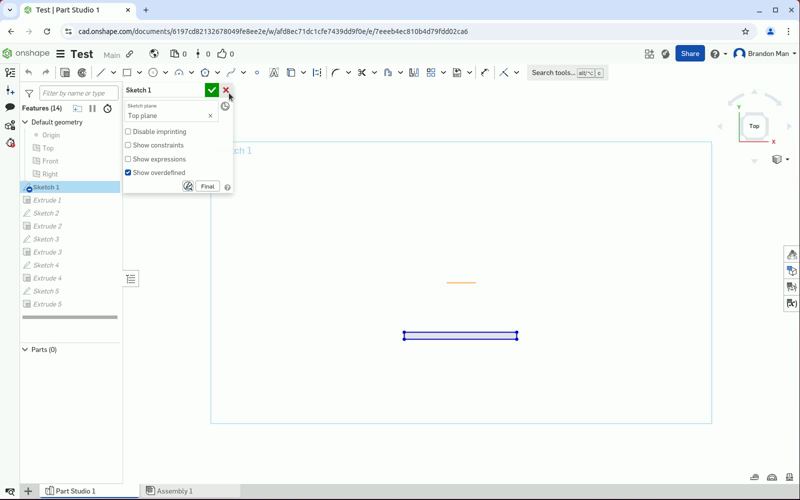
click(229, 92)
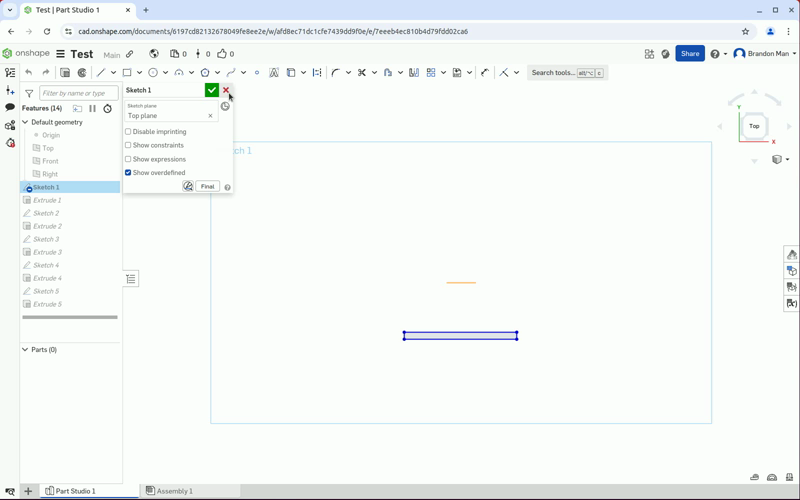
key(shift+s)
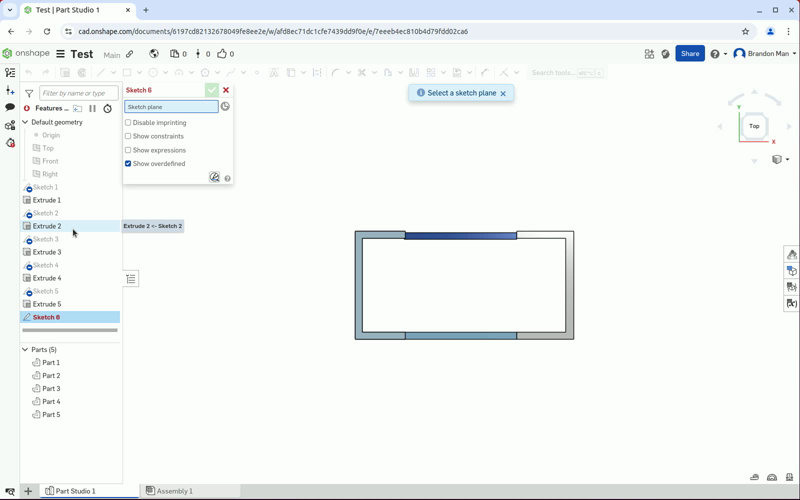
scroll(3)
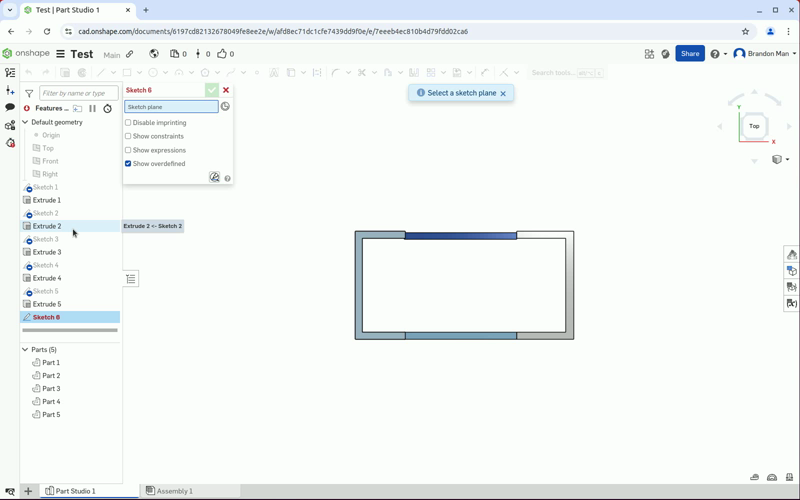
mouse_move(73, 150)
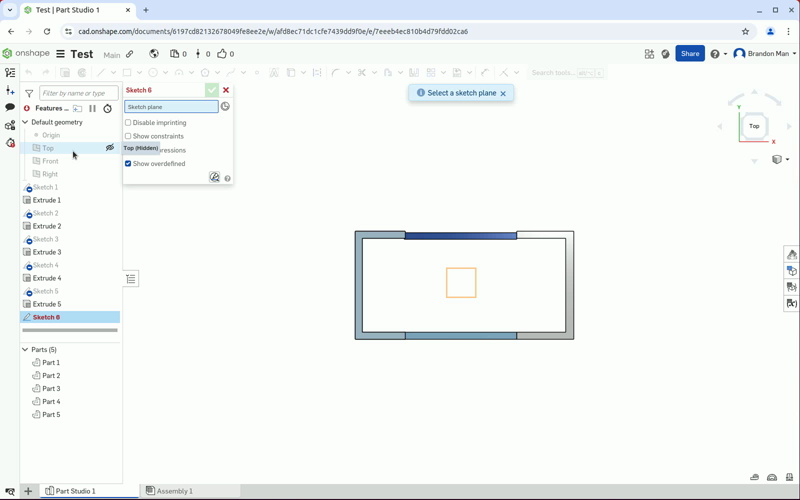
click(73, 150)
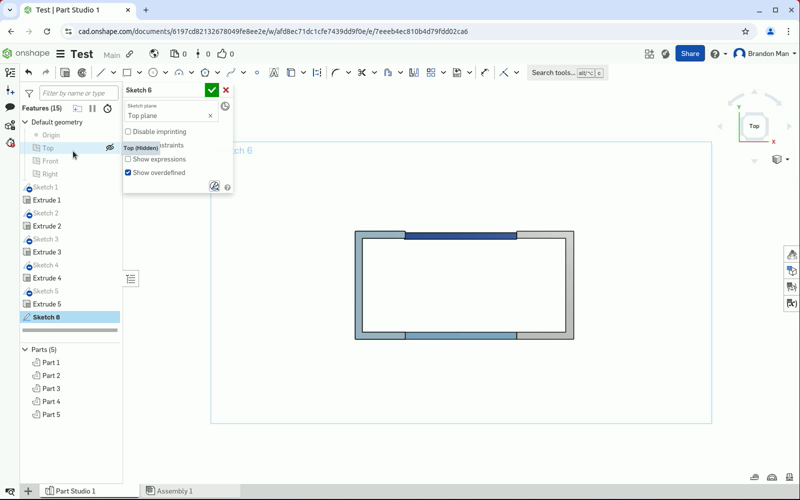
mouse_move(73, 352)
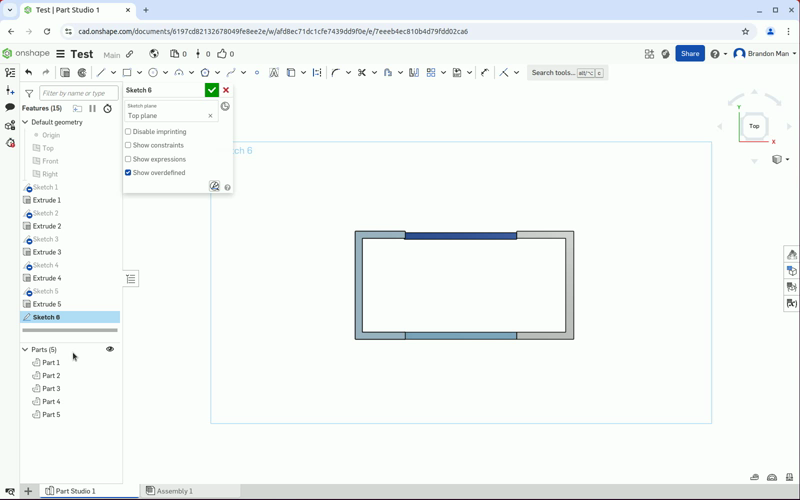
key(y)
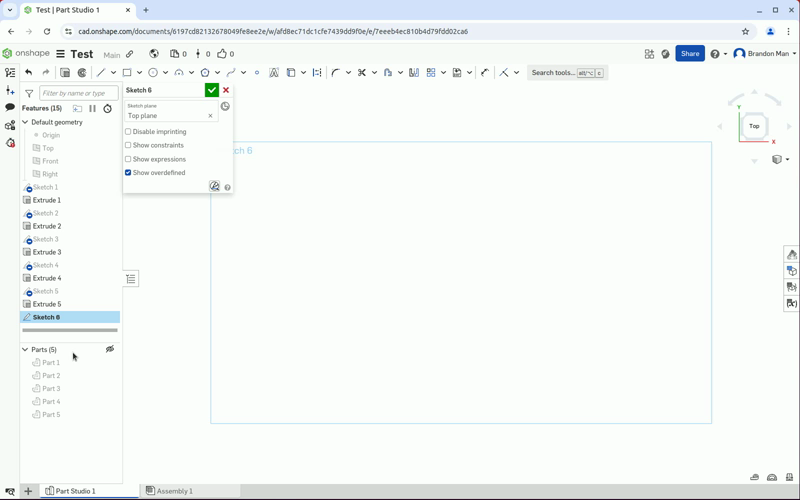
key(l)
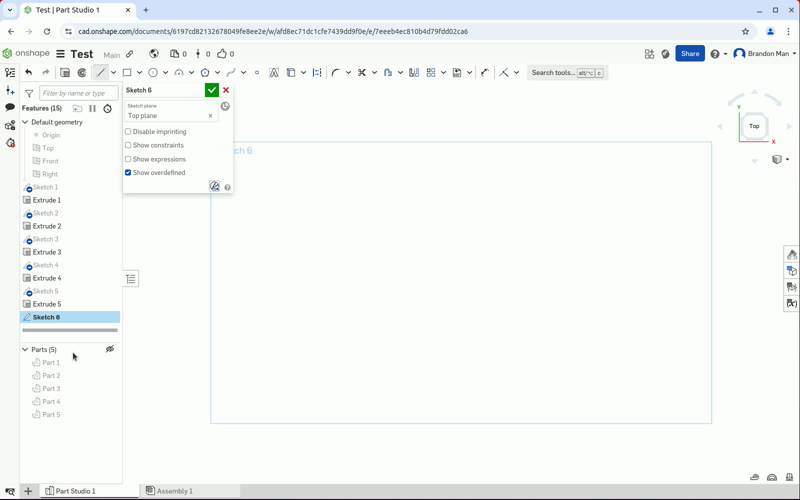
key_down(shift)
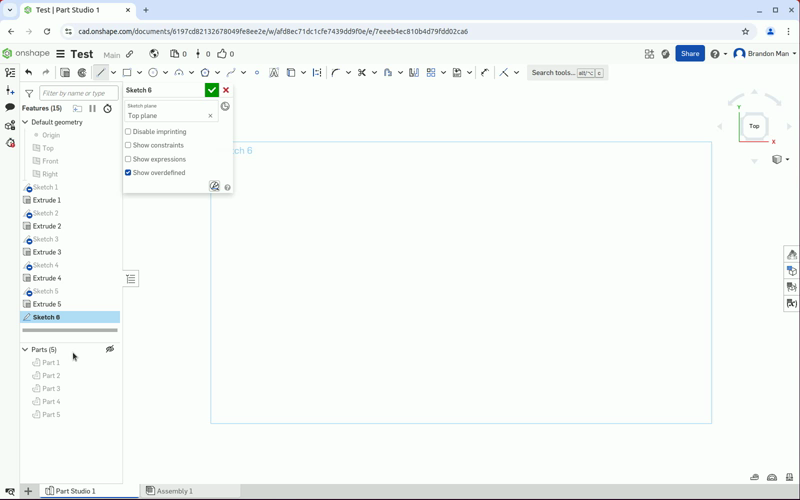
mouse_move(516, 339)
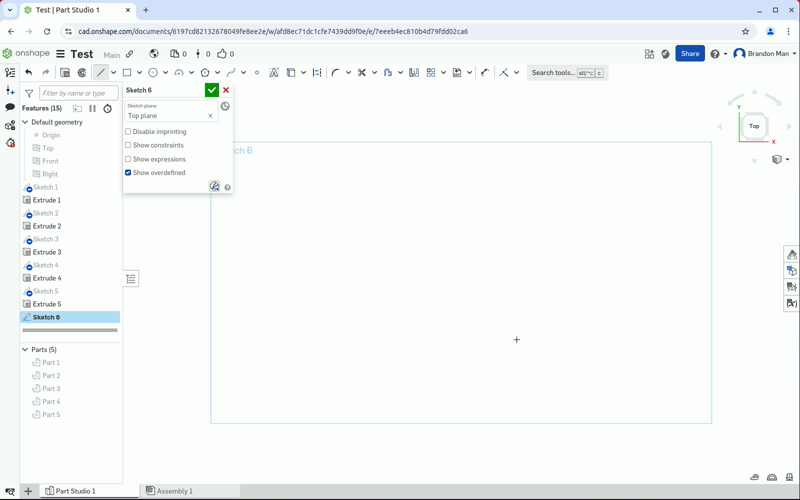
click(516, 339)
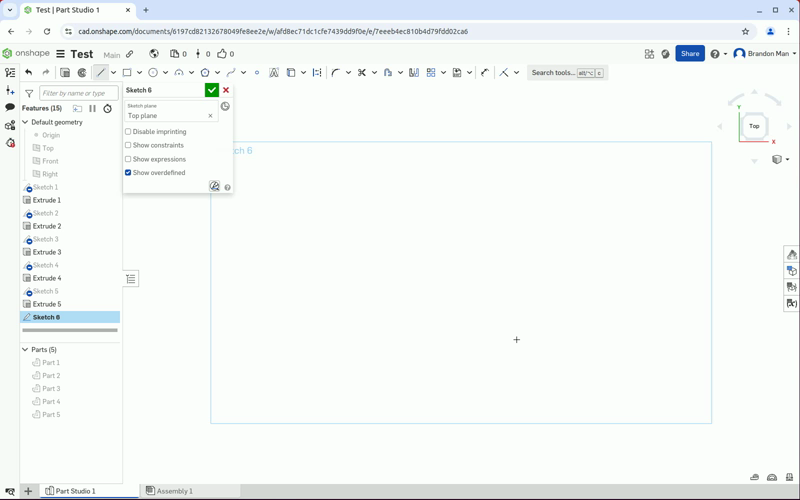
key_up(shift)
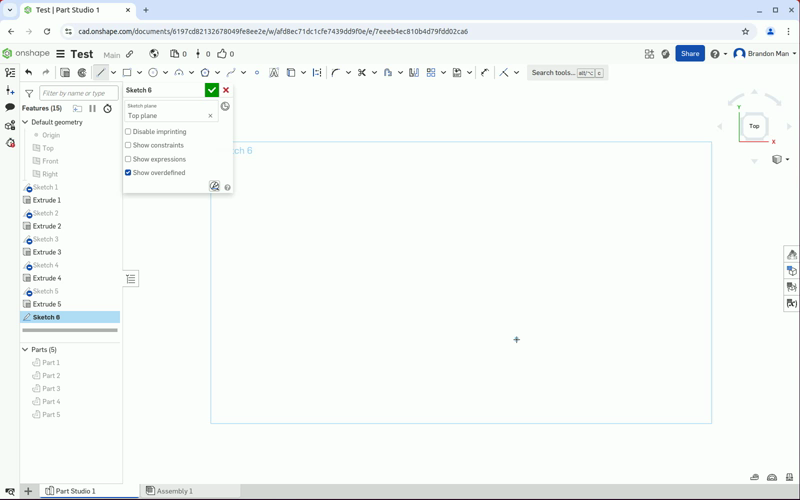
key_down(shift)
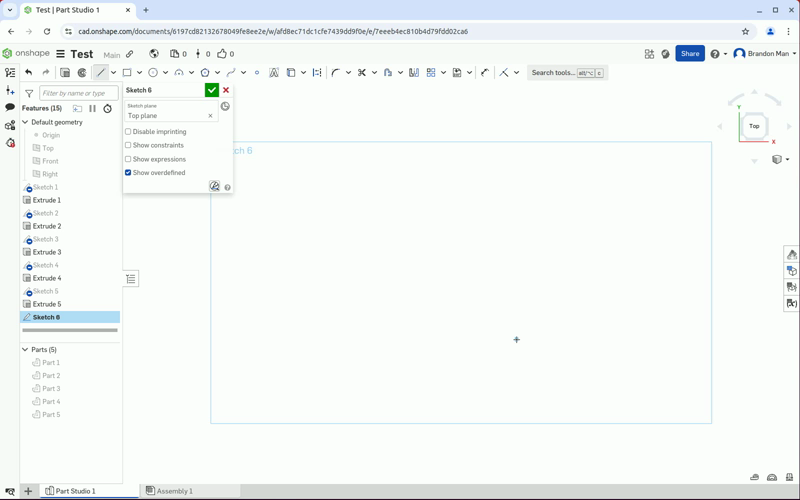
mouse_move(546, 339)
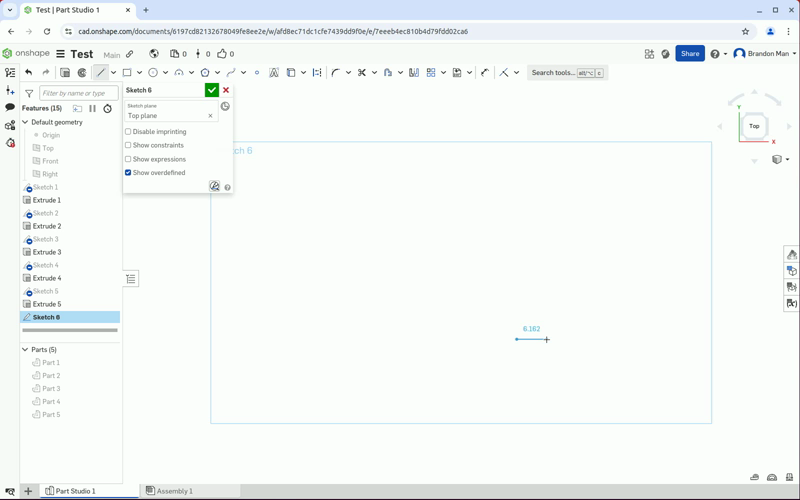
mouse_move(573, 339)
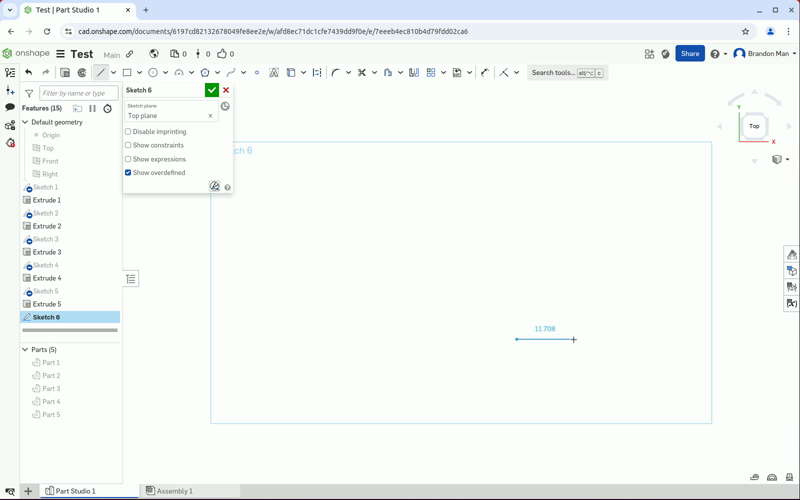
click(573, 339)
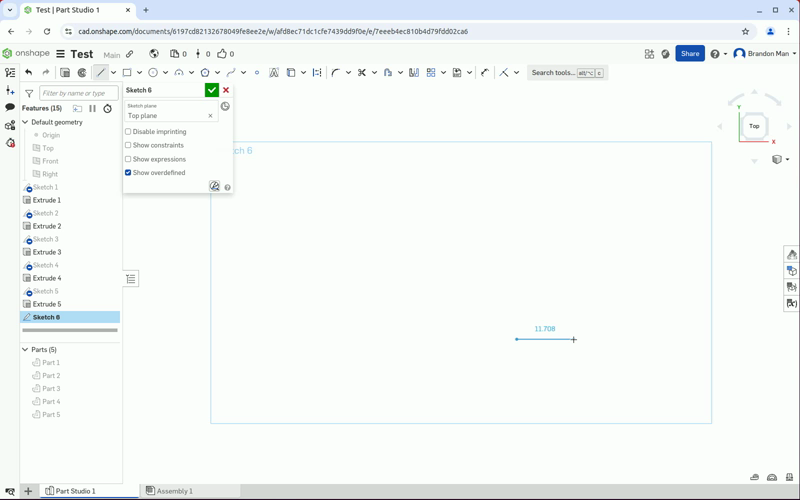
key_up(shift)
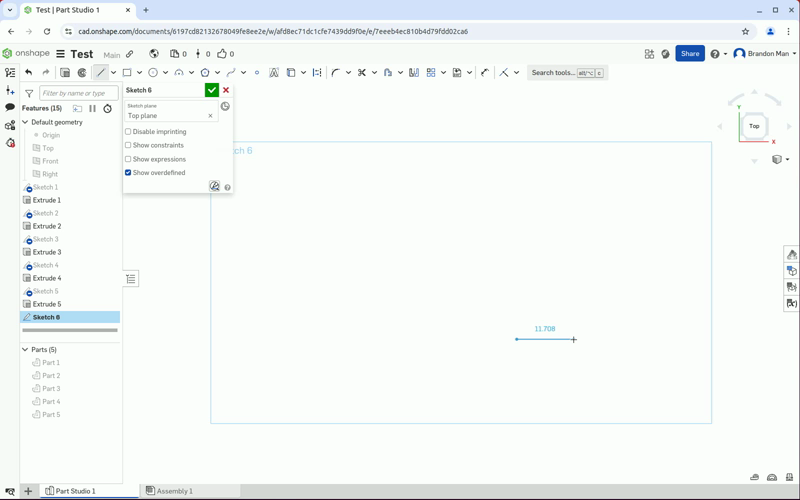
key_down(shift)
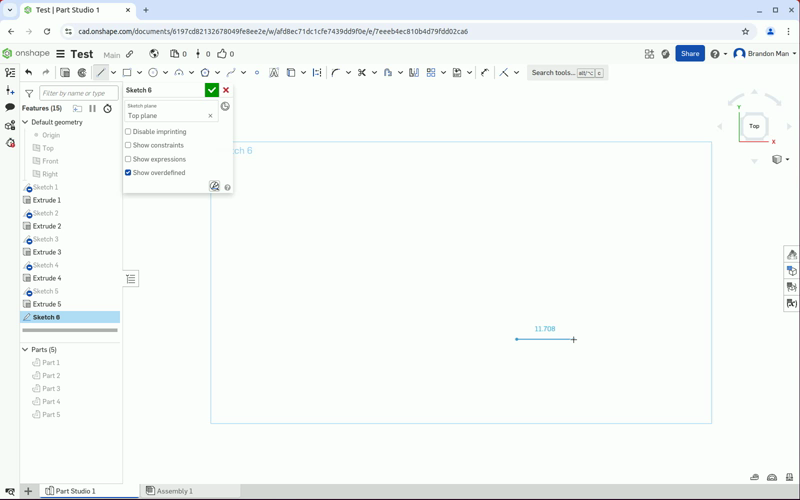
mouse_move(573, 231)
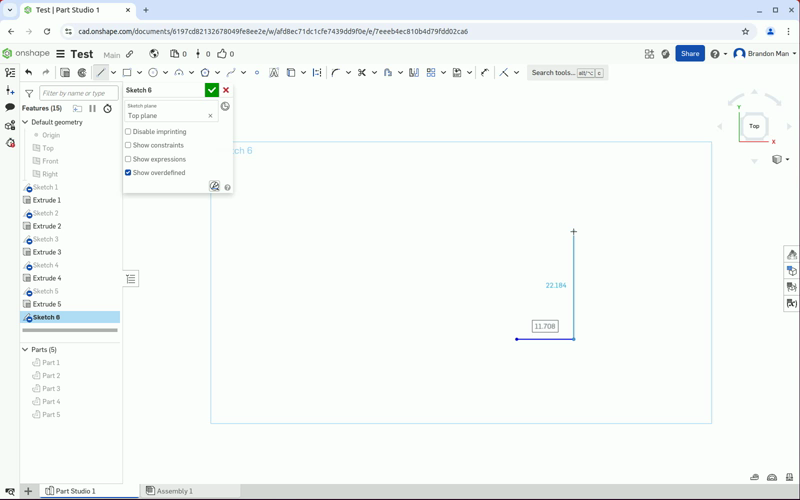
click(573, 231)
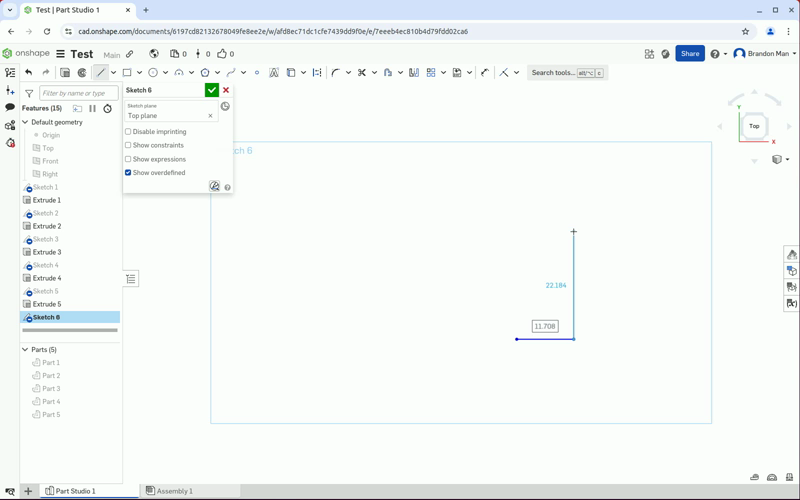
key_up(shift)
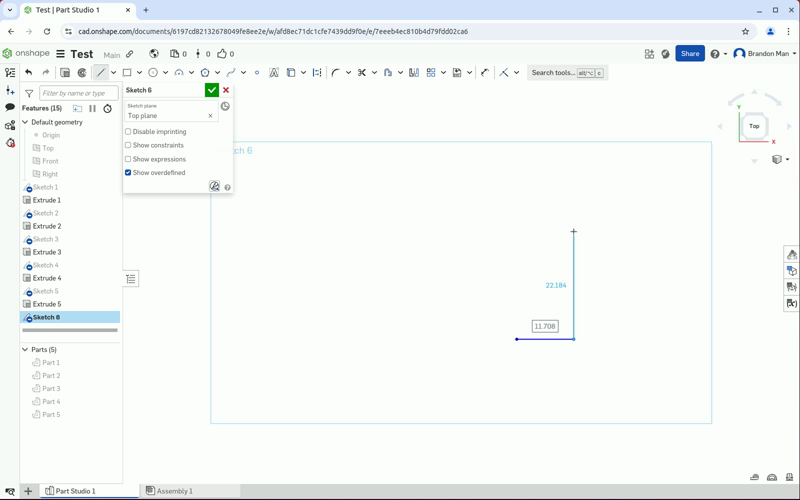
key_down(shift)
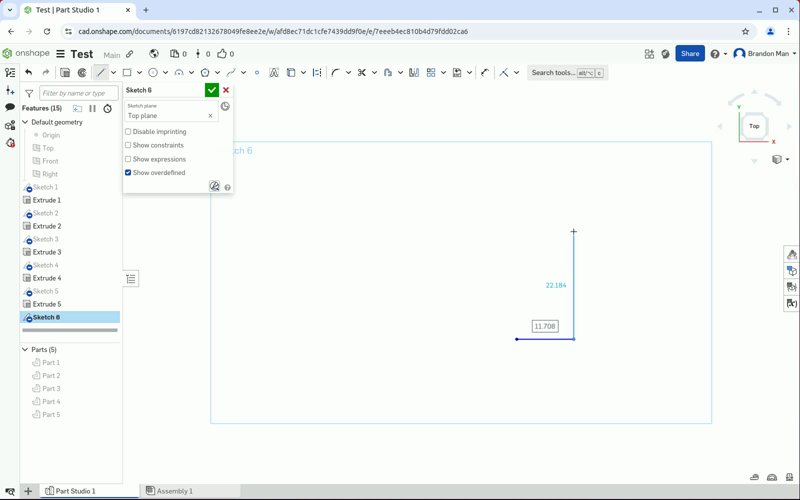
mouse_move(589, 231)
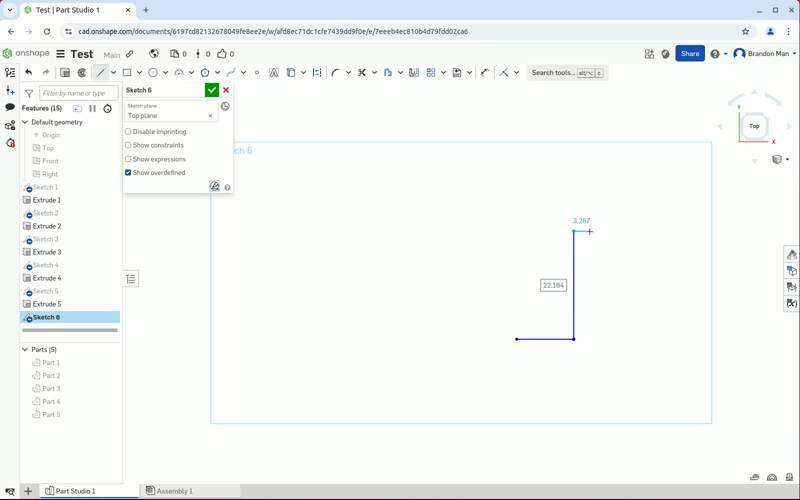
mouse_move(516, 231)
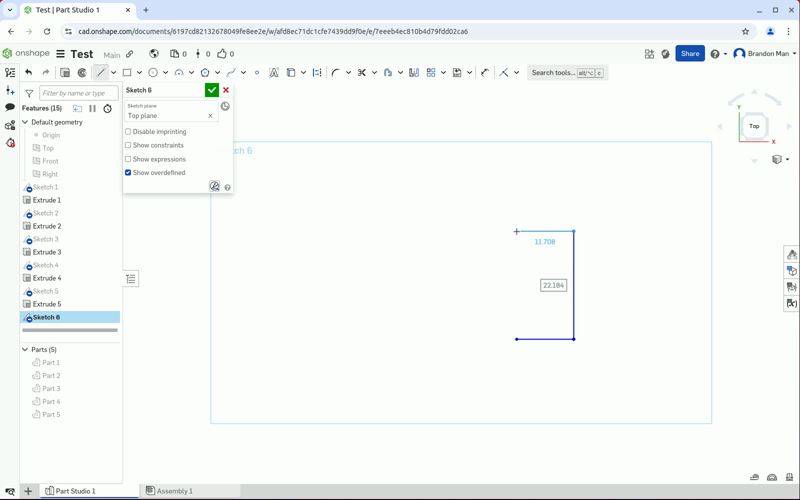
click(516, 231)
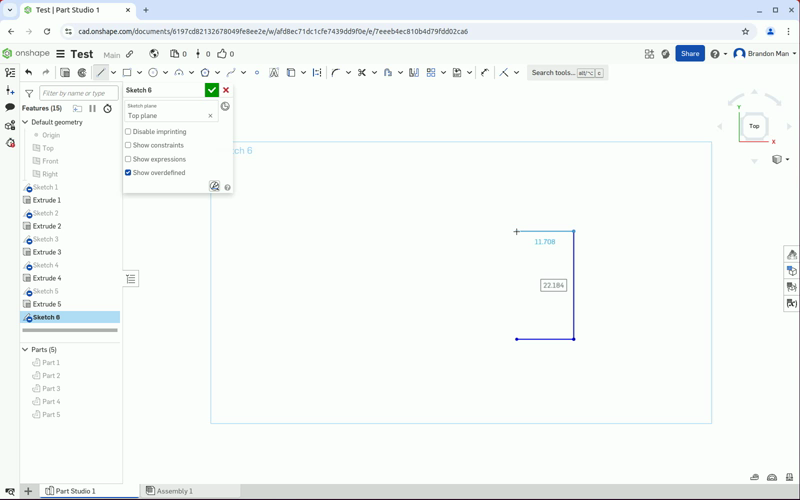
key_up(shift)
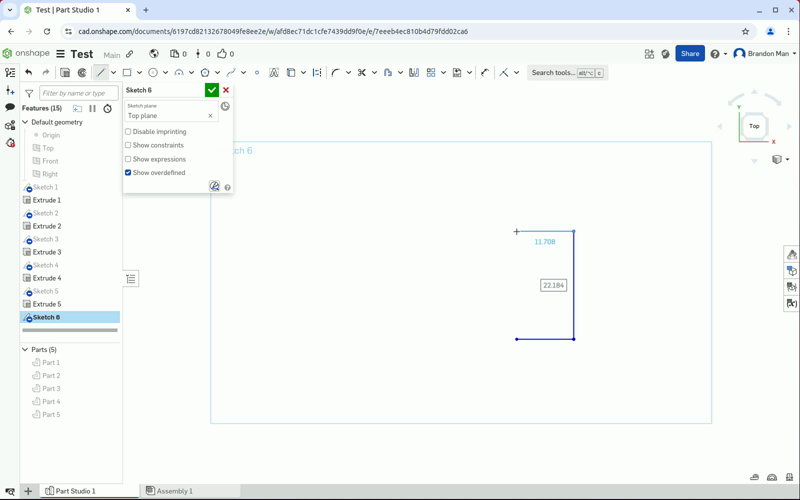
key_down(shift)
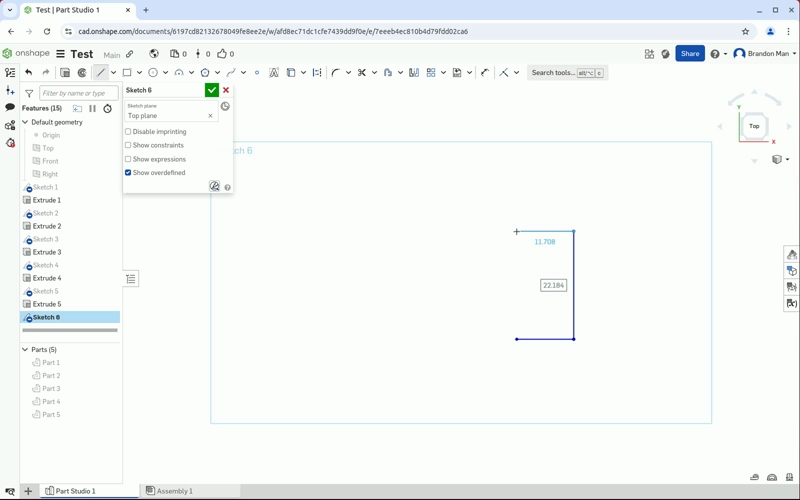
mouse_move(546, 231)
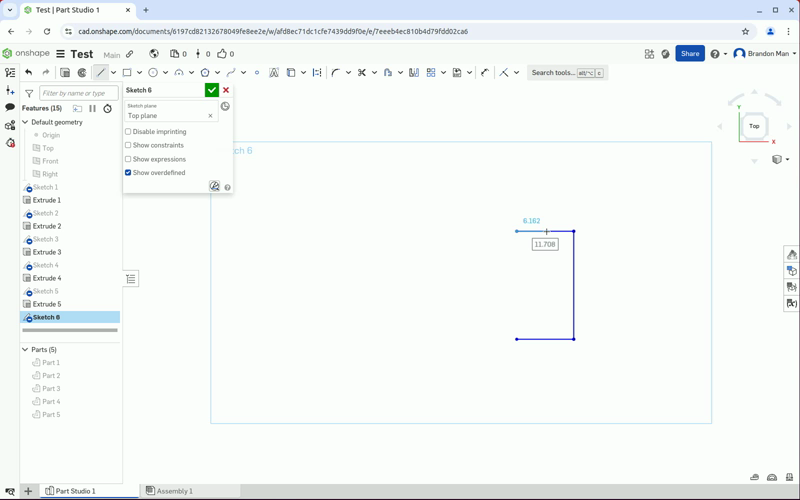
mouse_move(516, 238)
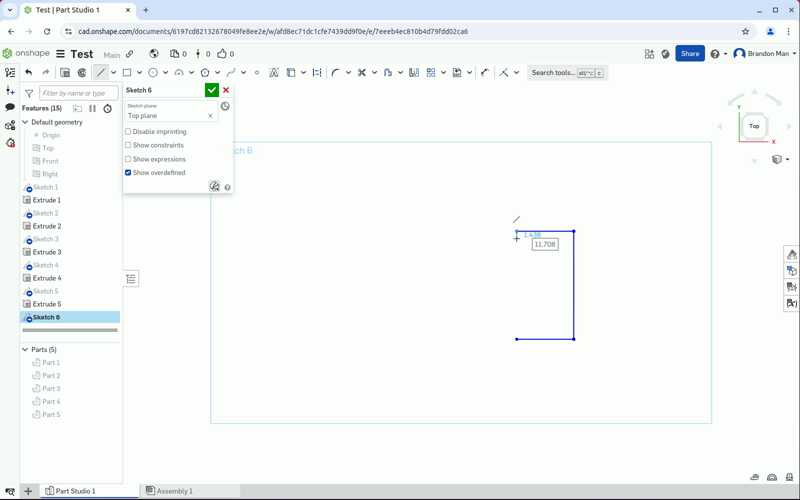
scroll(6)
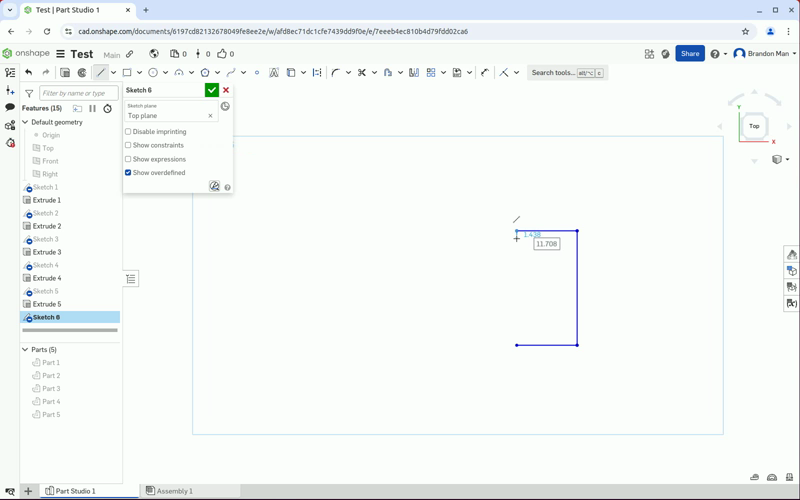
scroll(6)
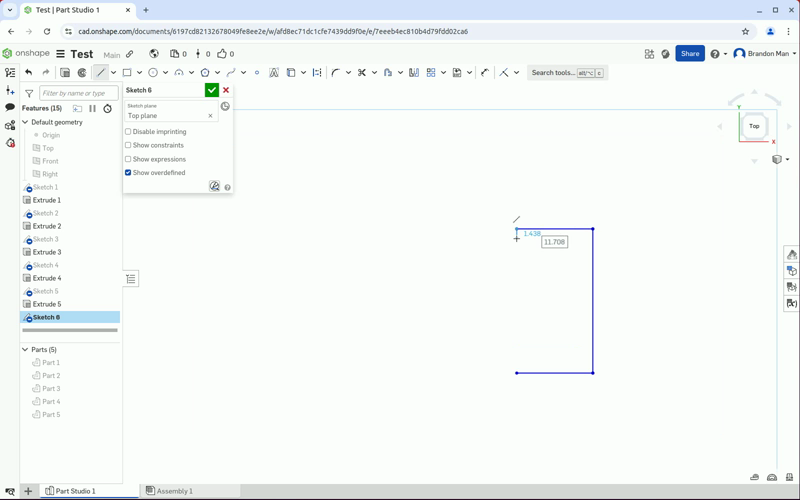
scroll(6)
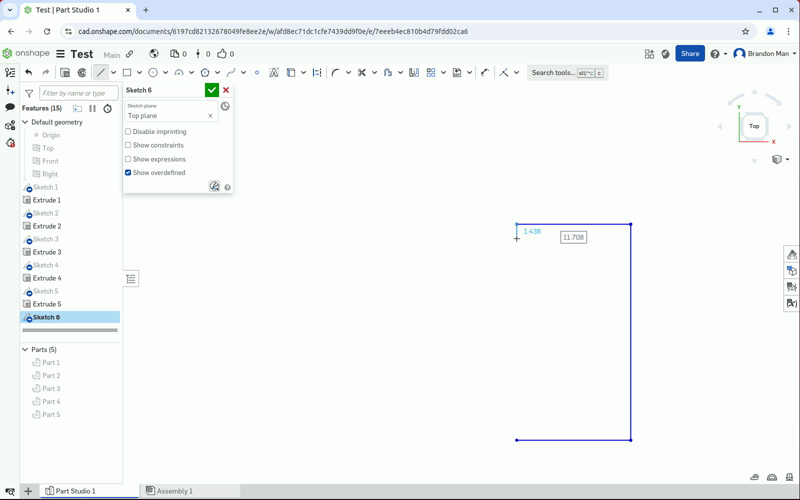
scroll(6)
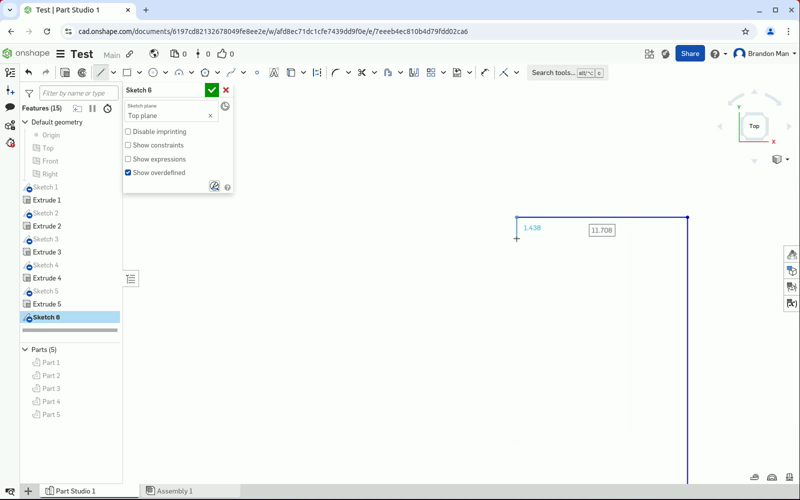
scroll(6)
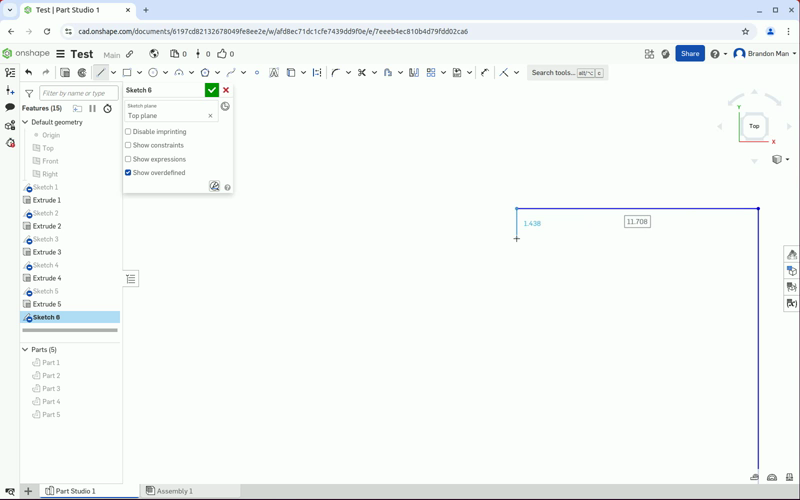
scroll(6)
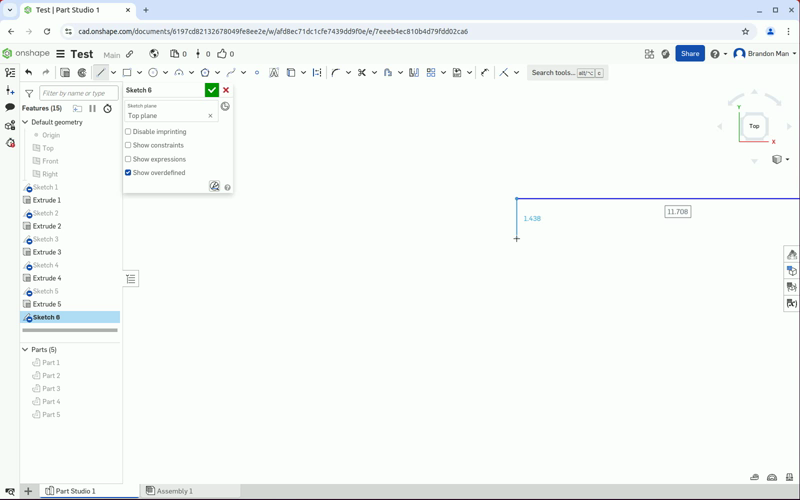
scroll(6)
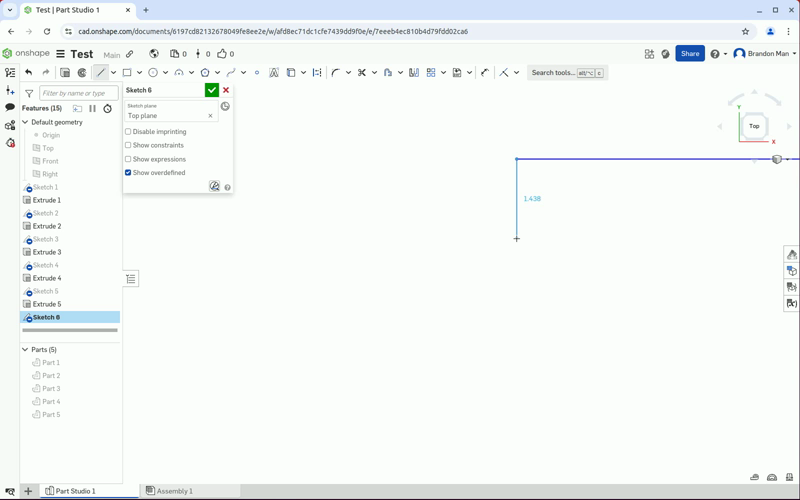
click(516, 238)
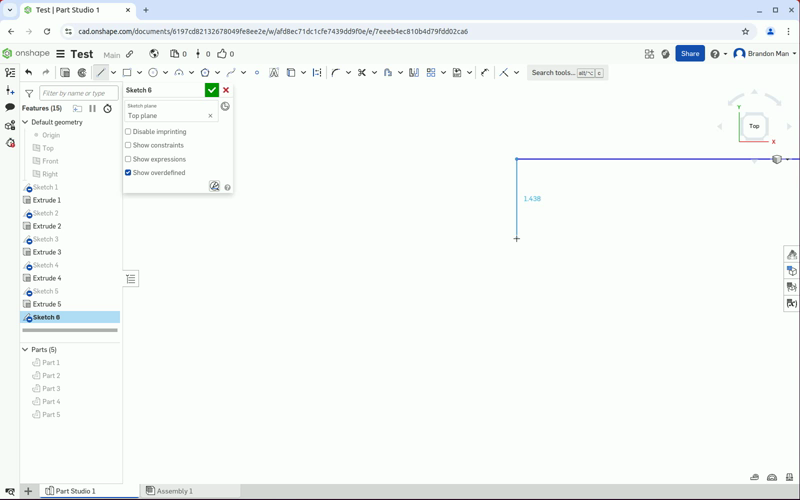
scroll(-6)
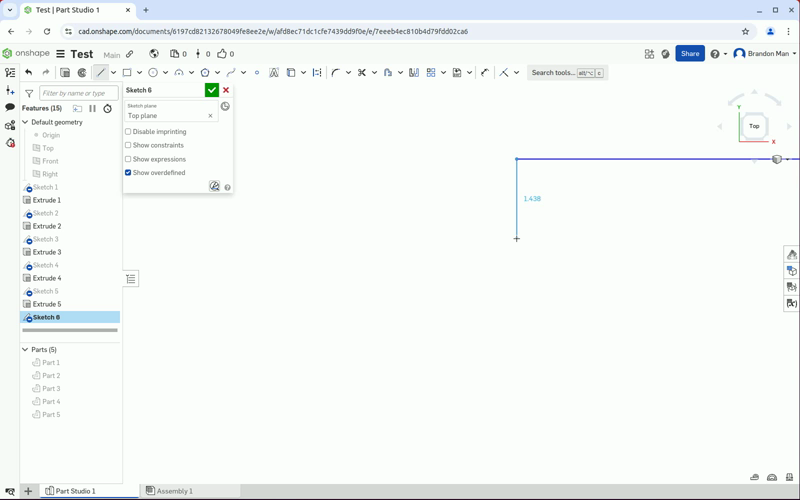
scroll(-6)
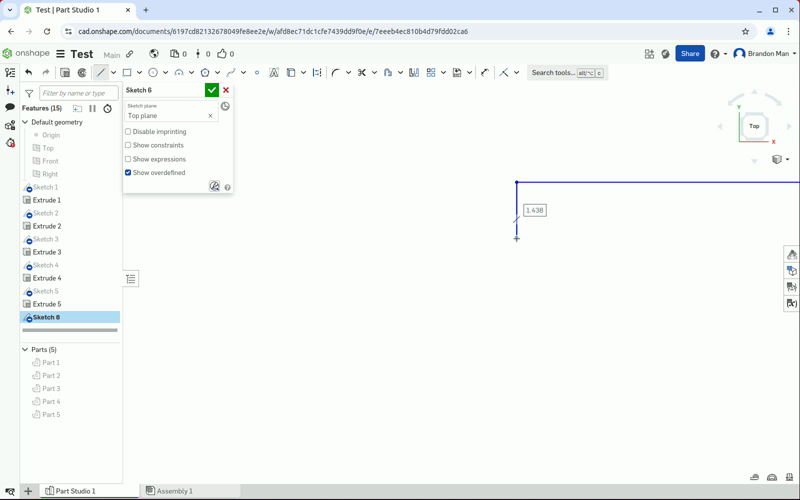
scroll(-6)
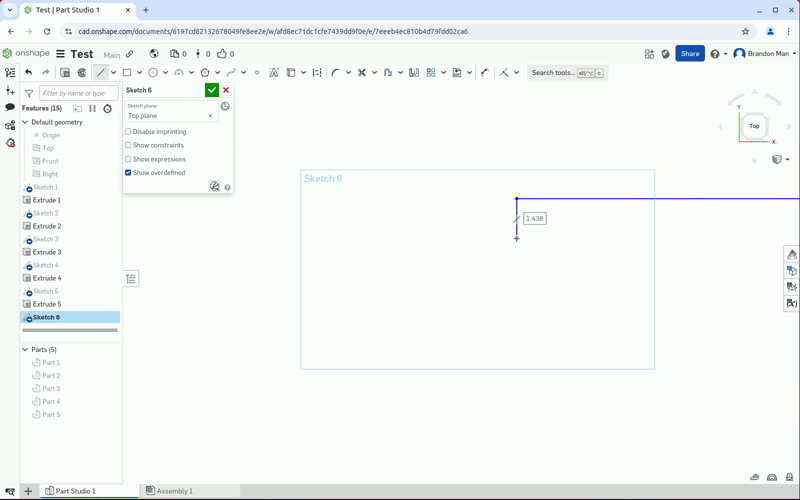
scroll(-6)
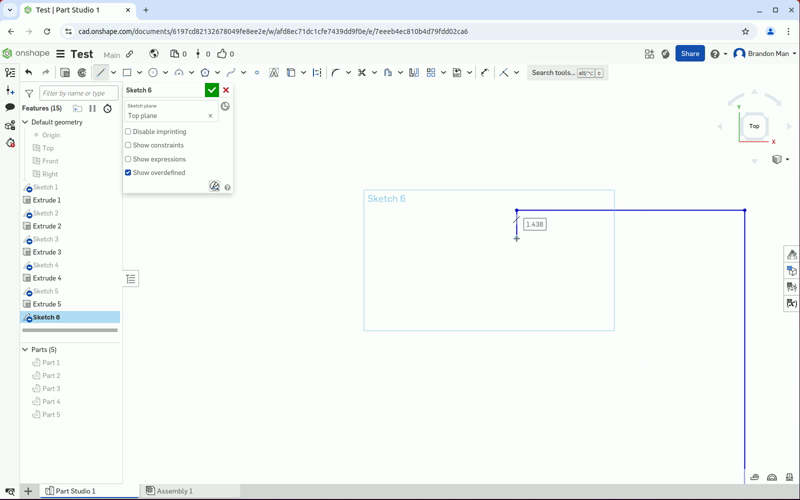
scroll(-6)
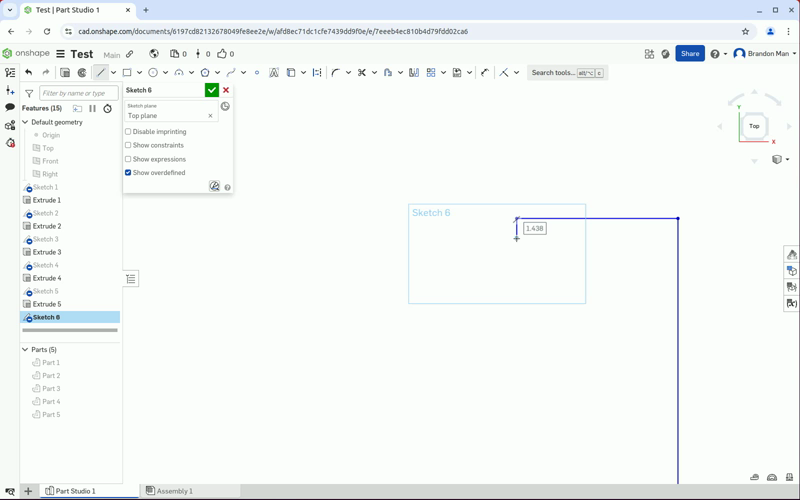
scroll(-6)
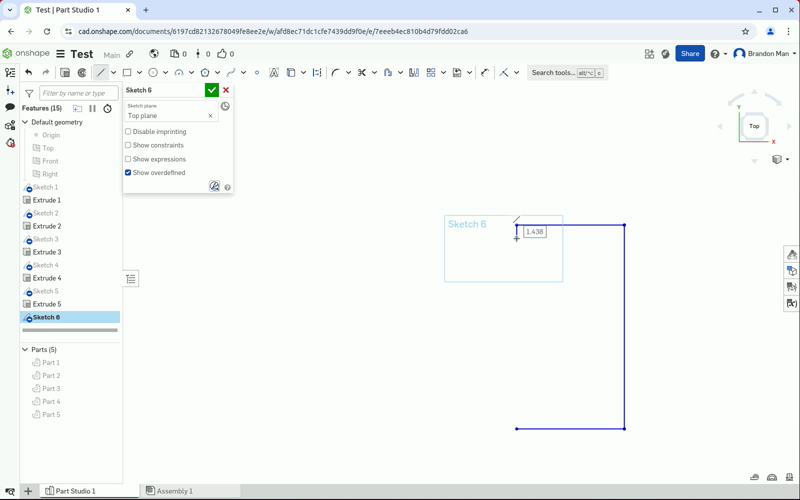
scroll(-6)
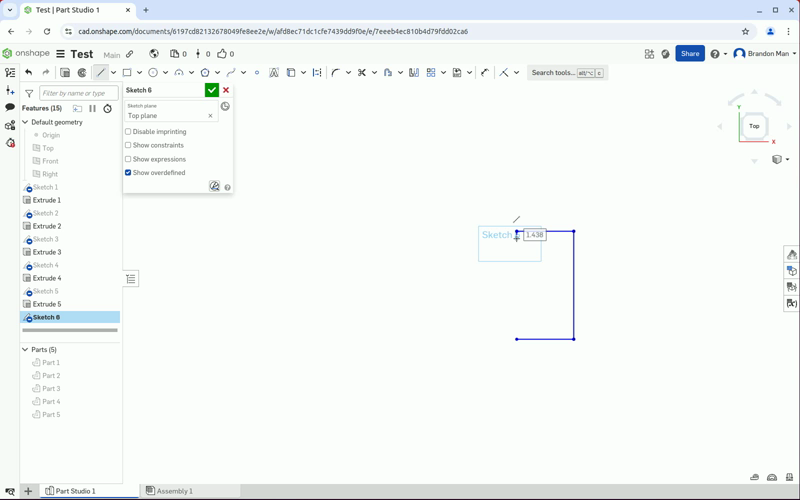
key_up(shift)
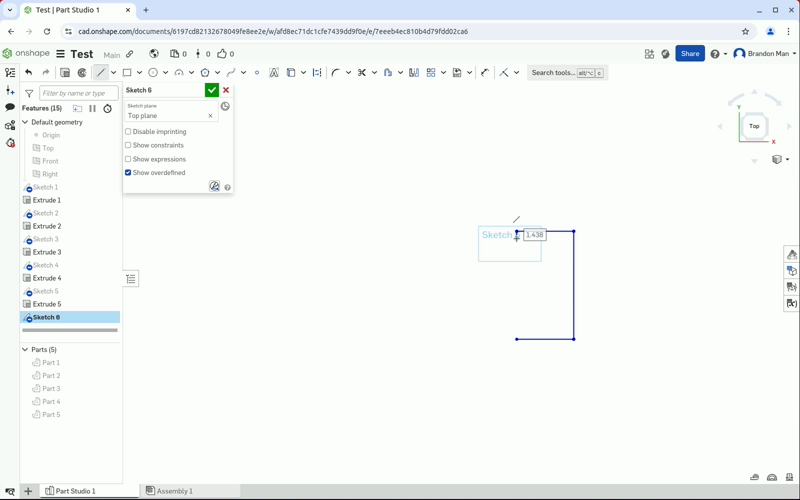
key_down(shift)
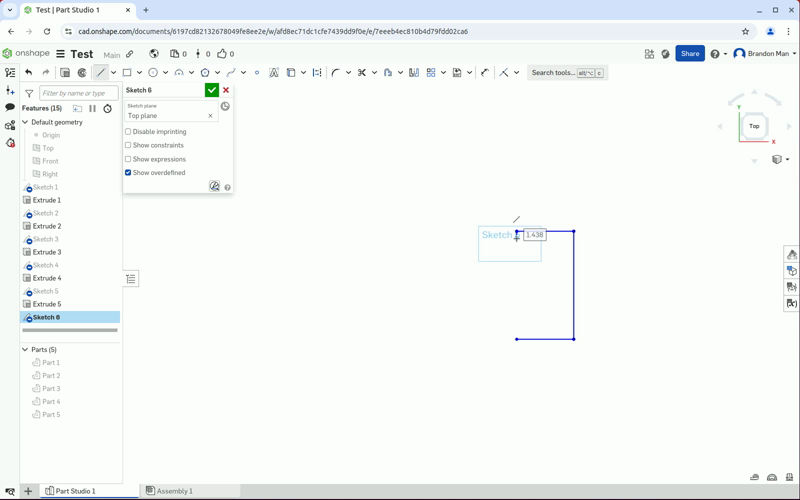
mouse_move(546, 238)
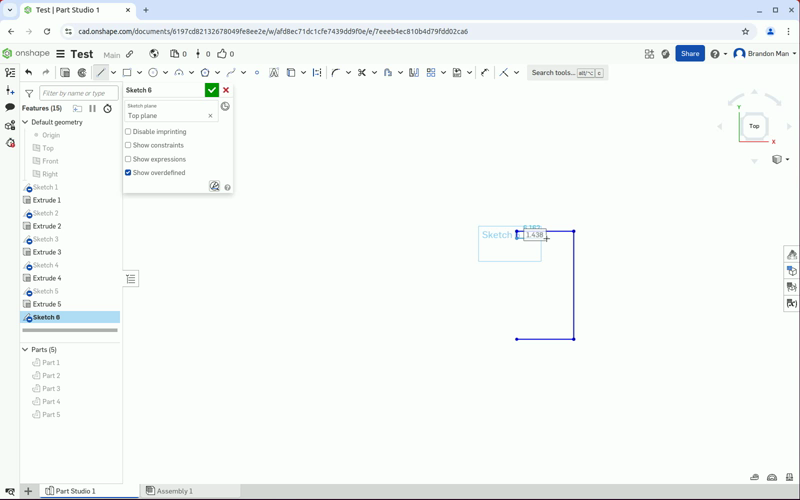
mouse_move(565, 238)
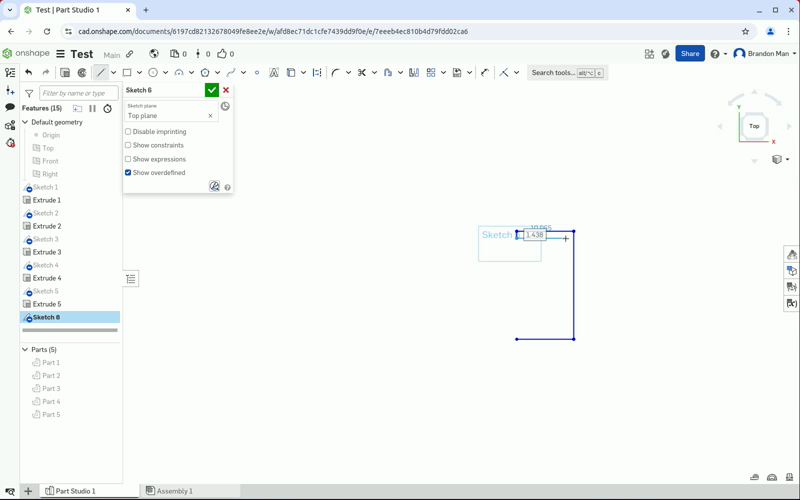
click(565, 238)
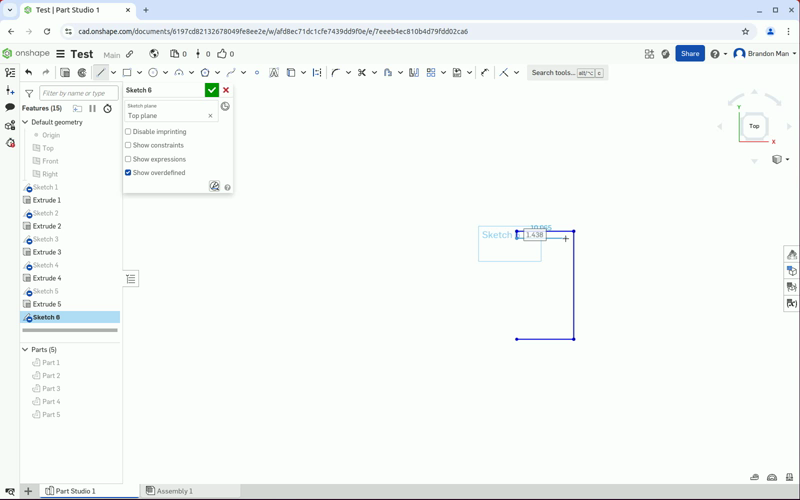
key_up(shift)
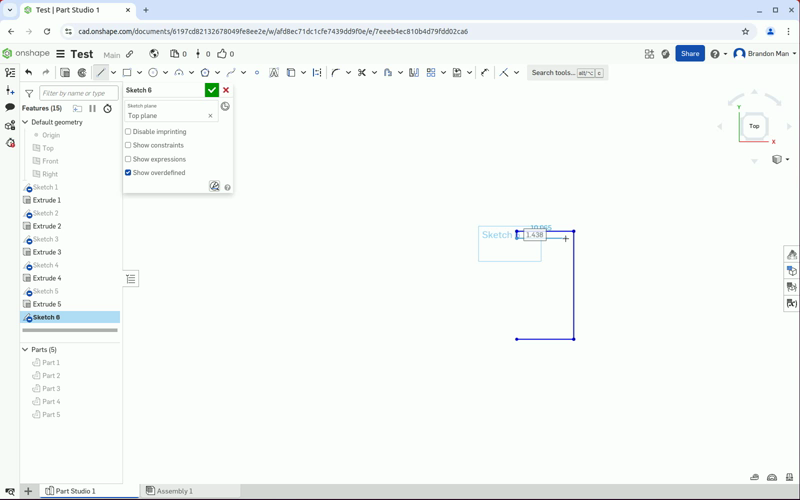
key_down(shift)
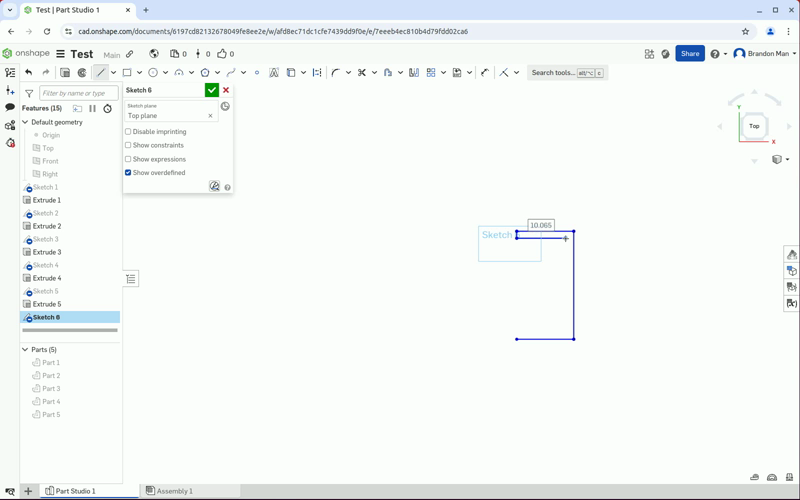
mouse_move(565, 332)
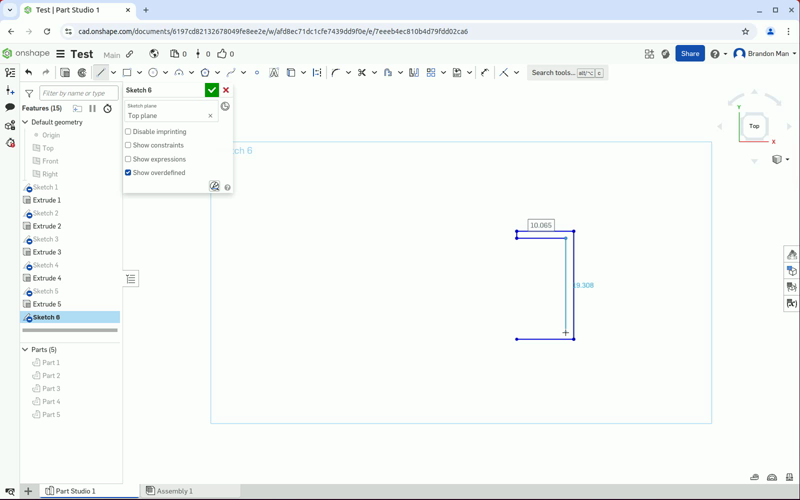
click(565, 332)
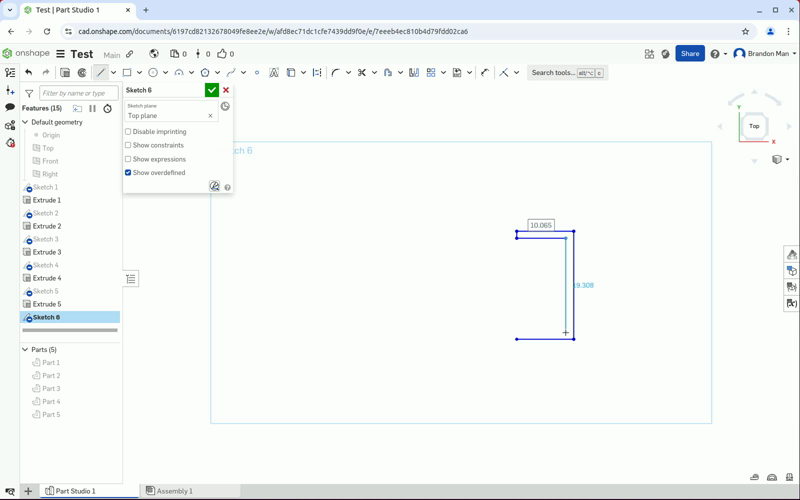
key_up(shift)
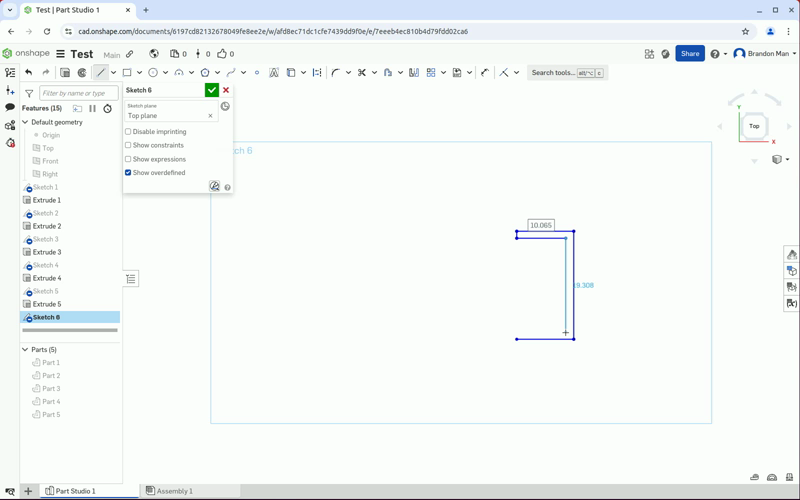
key_down(shift)
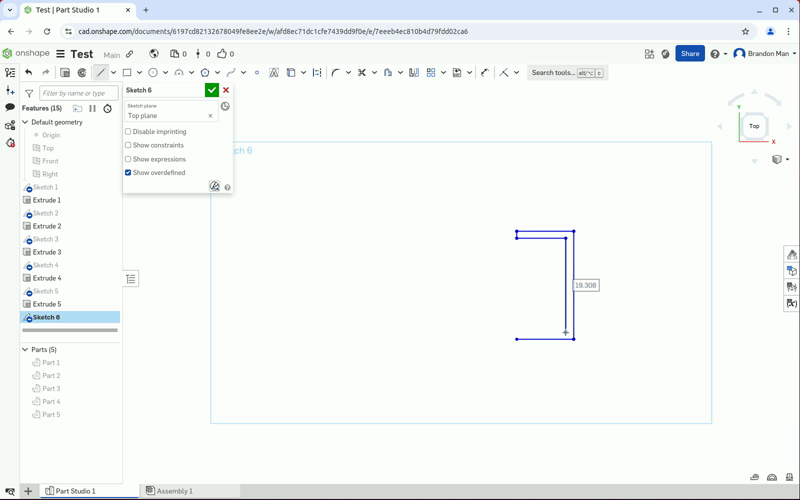
mouse_move(589, 332)
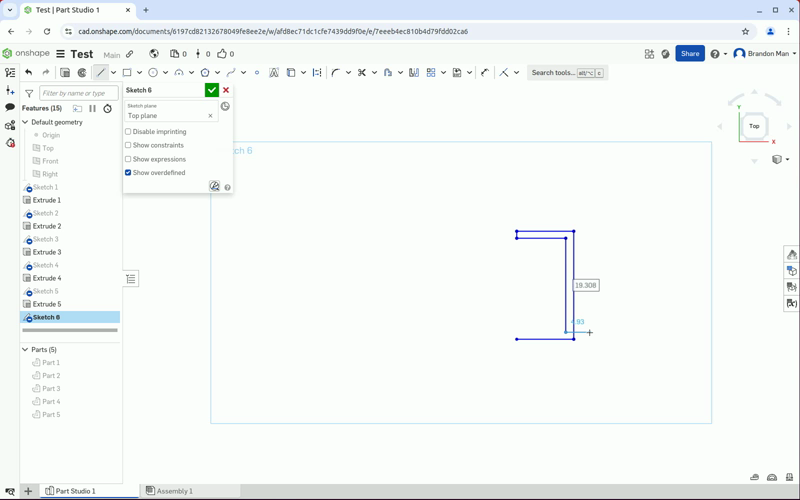
mouse_move(516, 332)
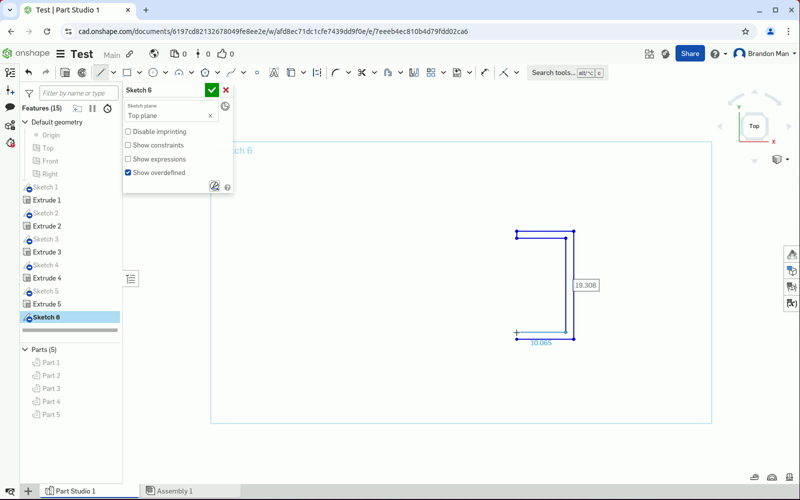
click(516, 332)
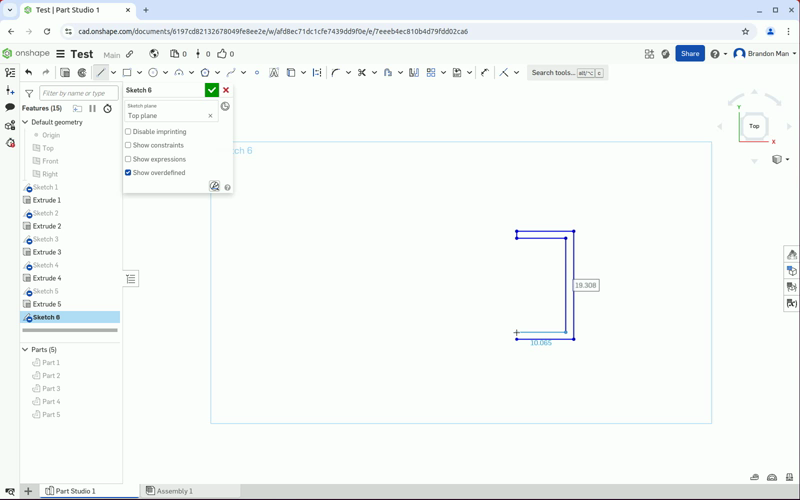
key_up(shift)
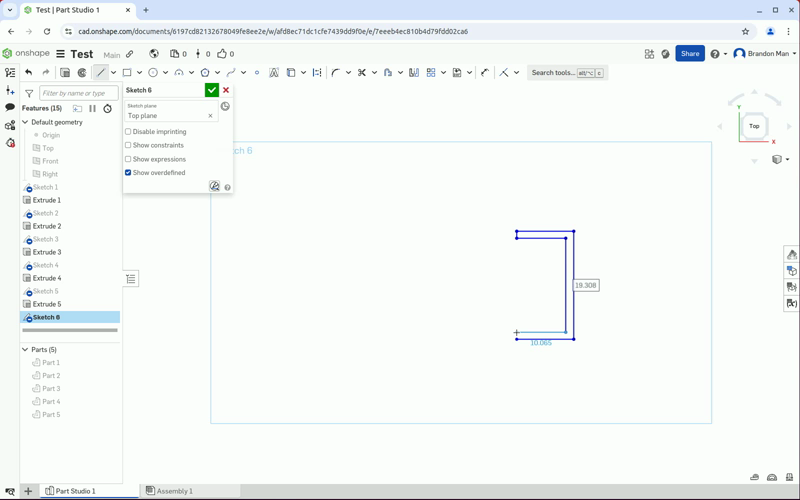
mouse_move(546, 332)
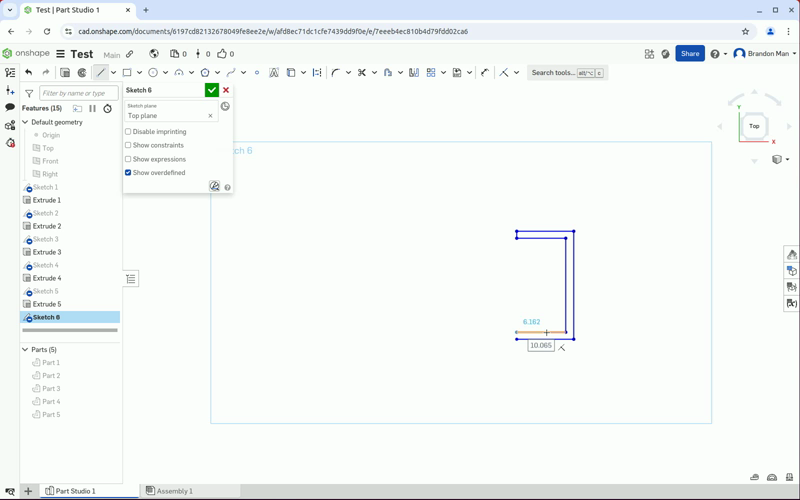
key_down(shift)
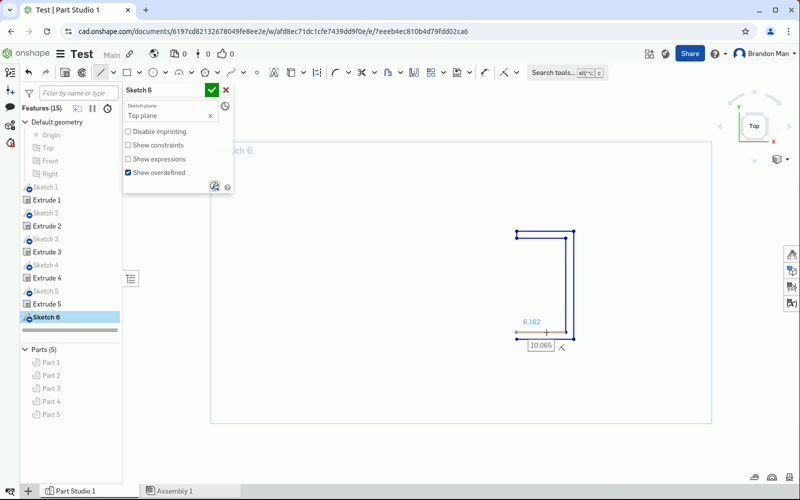
mouse_move(516, 339)
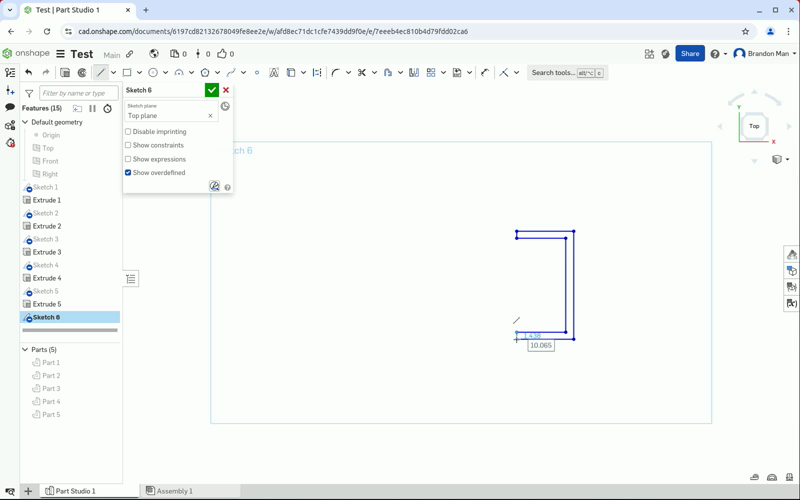
scroll(6)
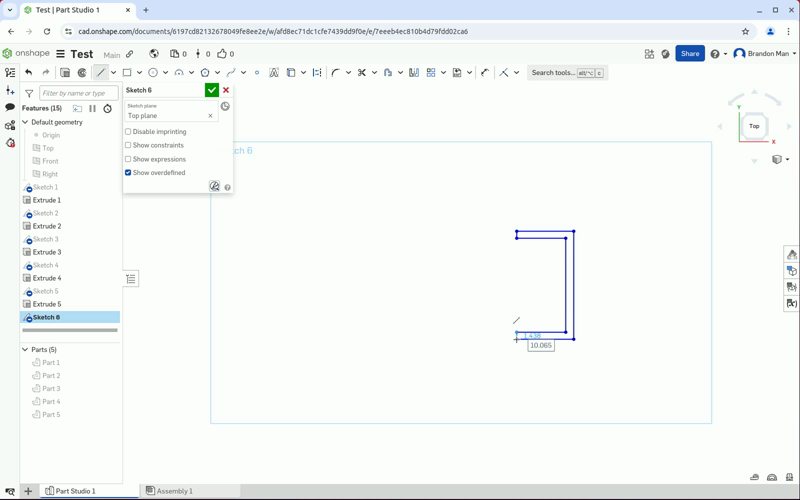
scroll(6)
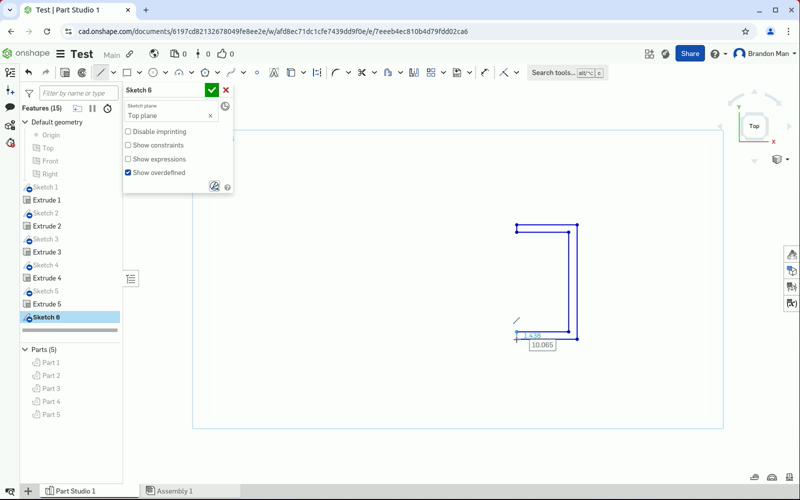
scroll(6)
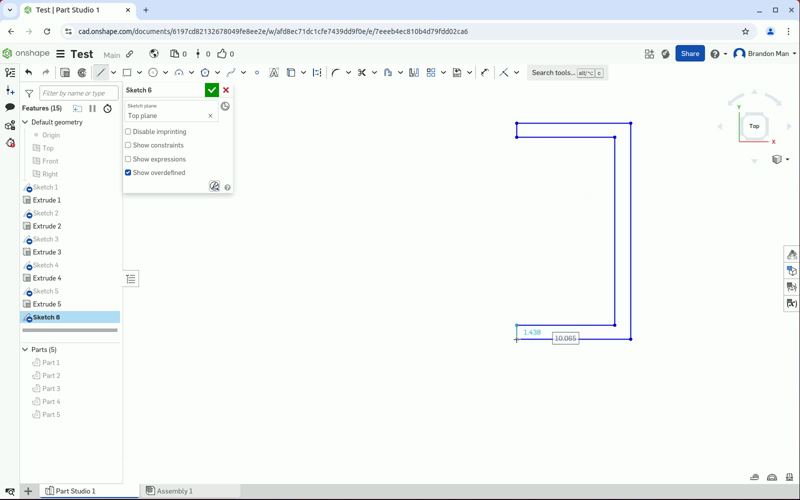
scroll(6)
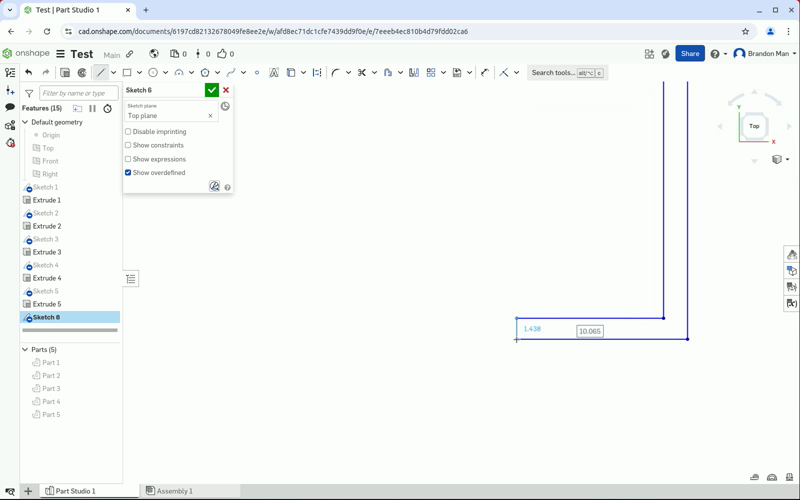
scroll(6)
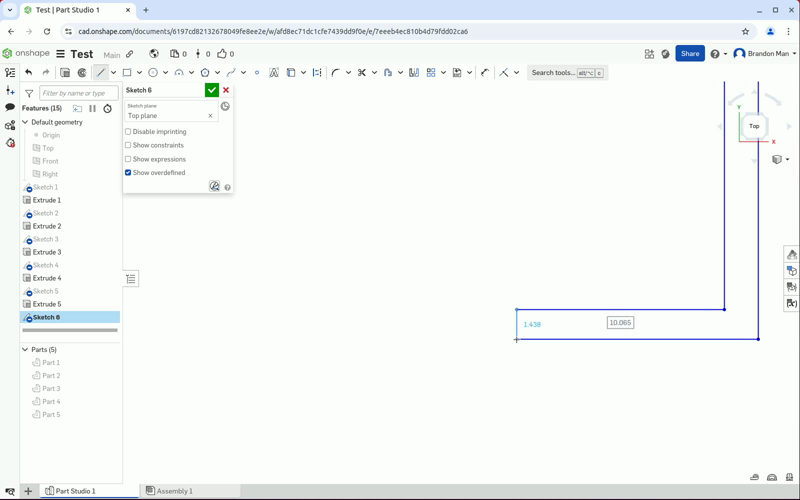
scroll(6)
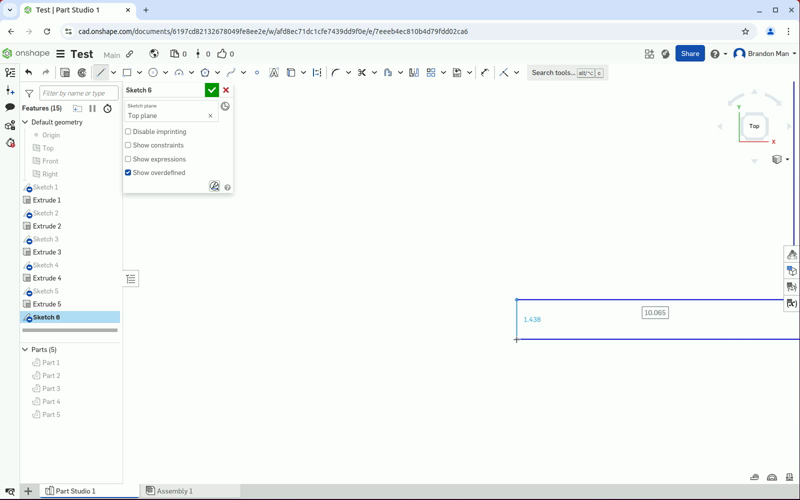
scroll(6)
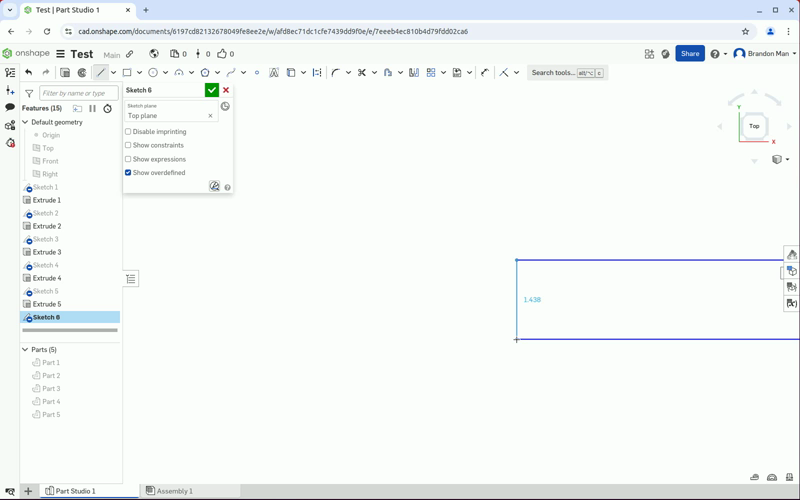
key_up(shift)
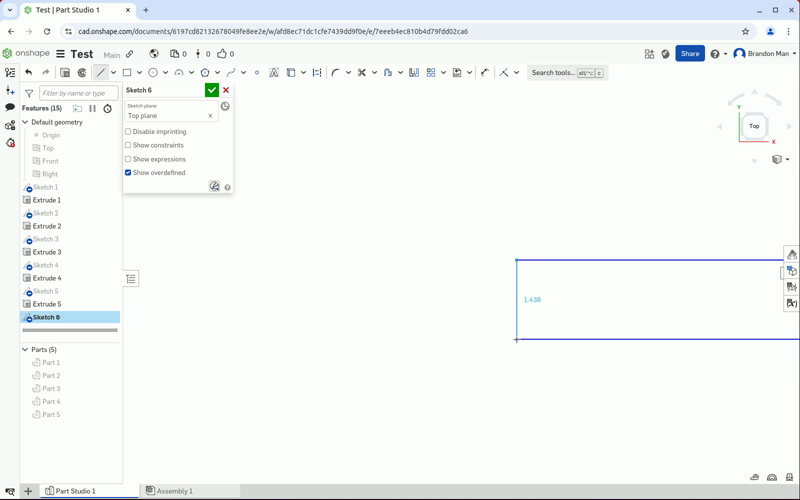
click(516, 339)
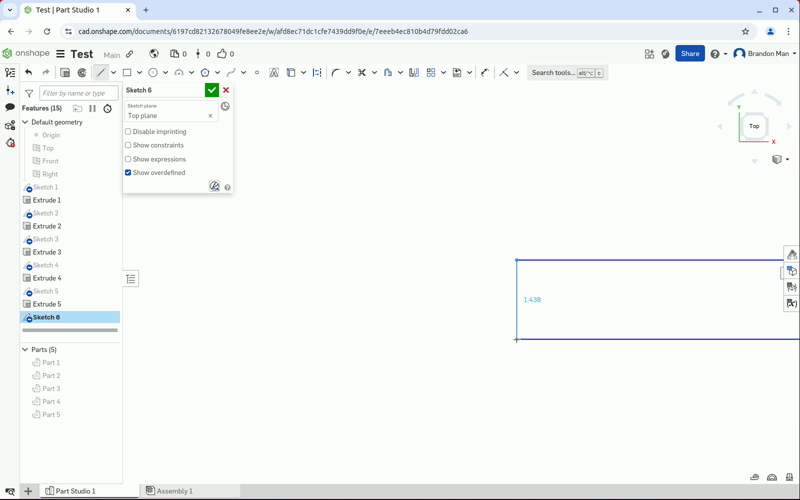
scroll(-6)
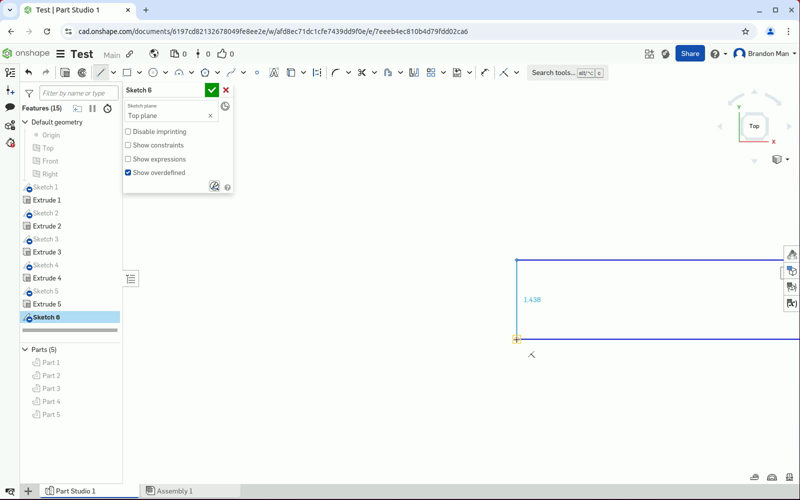
scroll(-6)
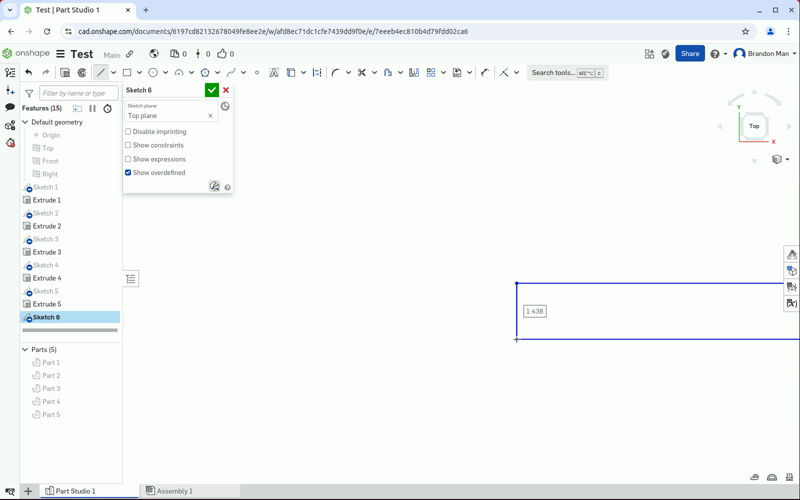
scroll(-6)
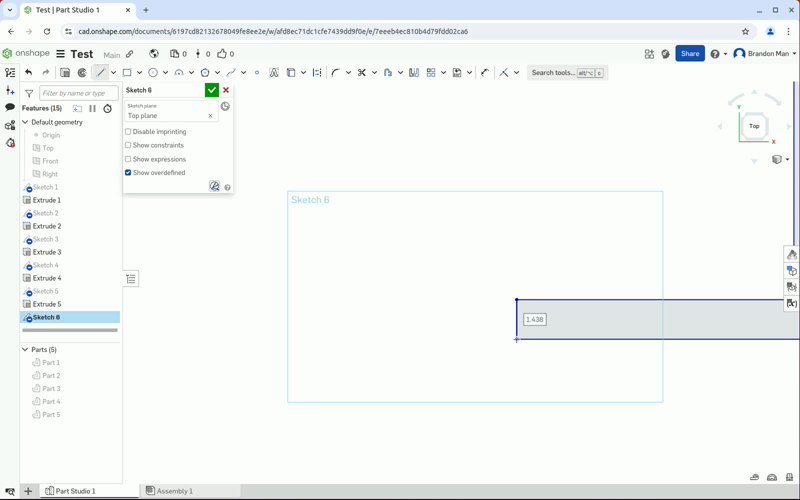
scroll(-6)
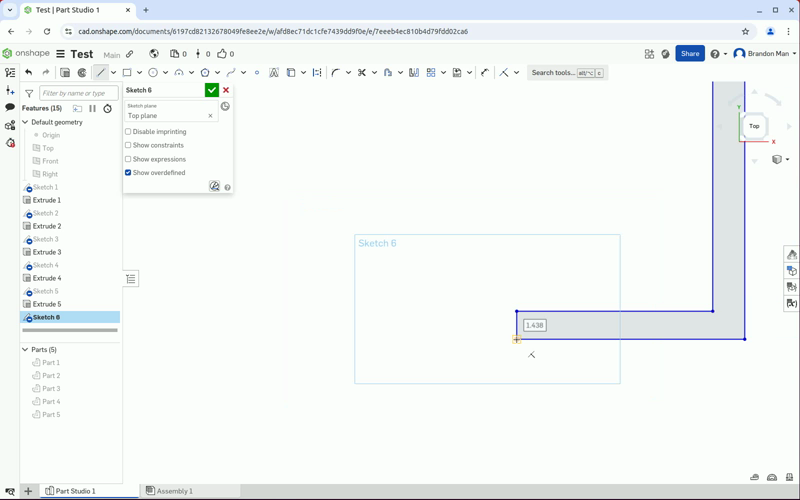
scroll(-6)
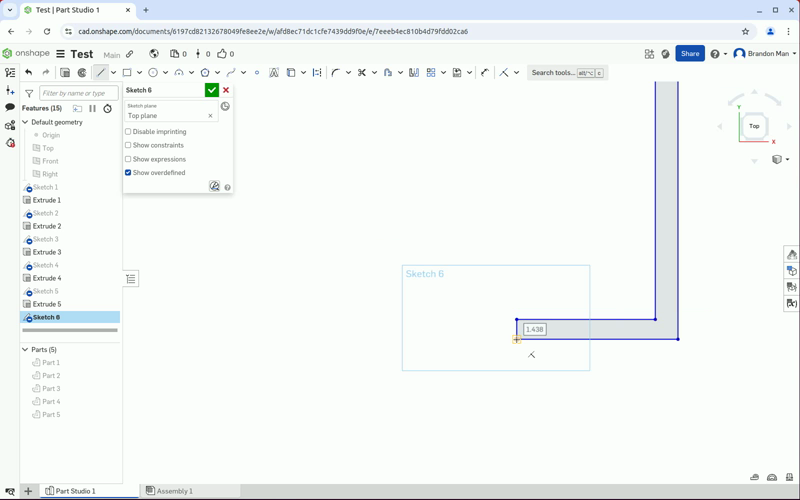
scroll(-6)
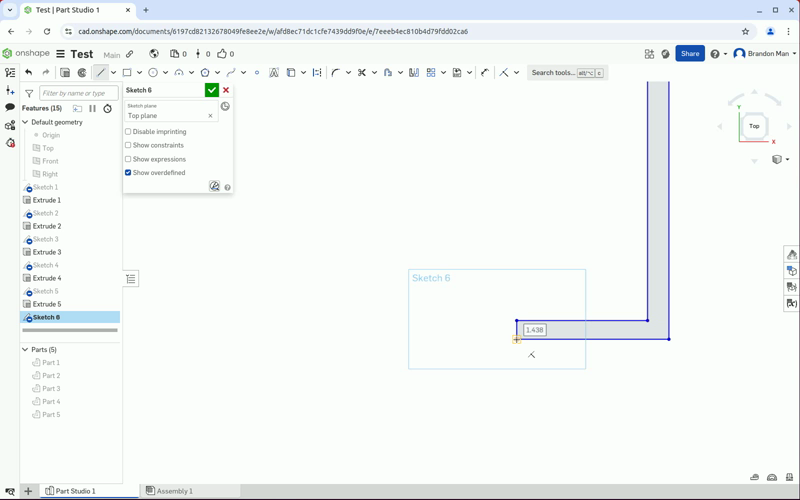
scroll(-6)
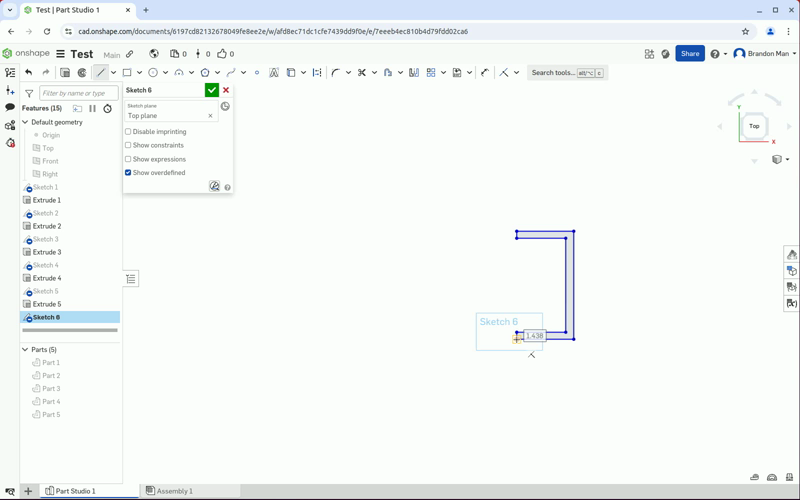
key(esc)
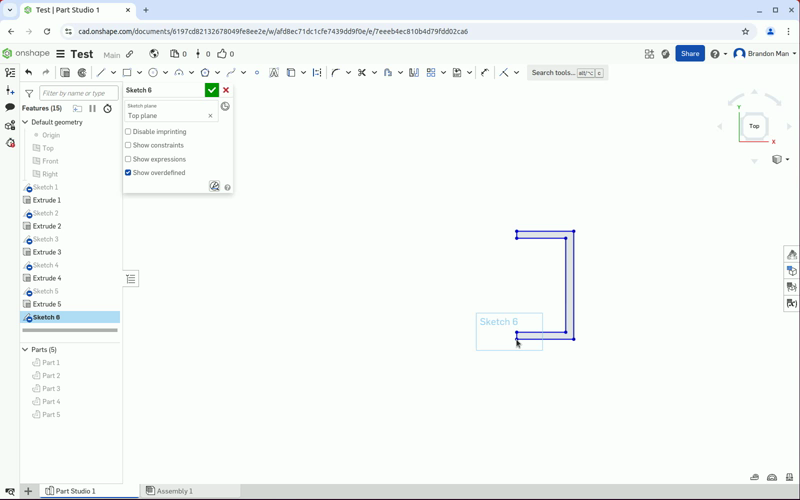
mouse_move(571, 267)
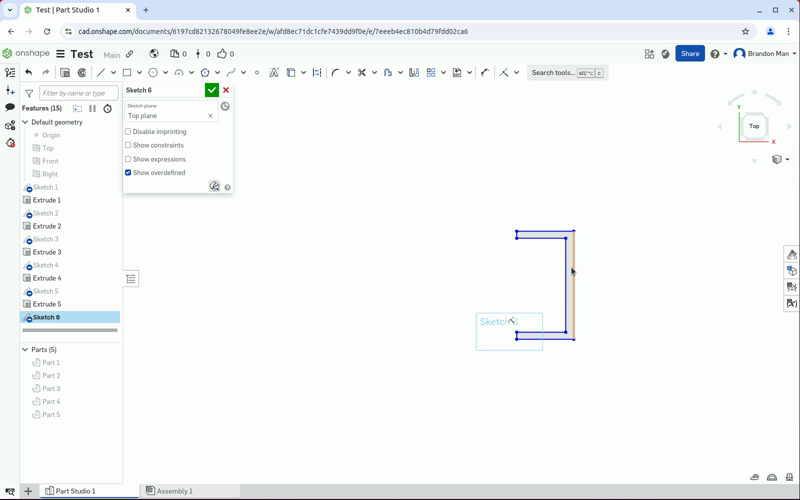
scroll(6)
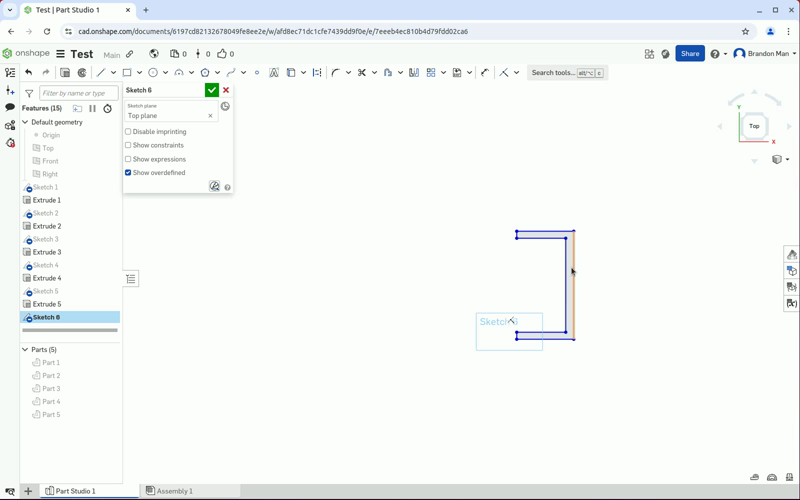
scroll(6)
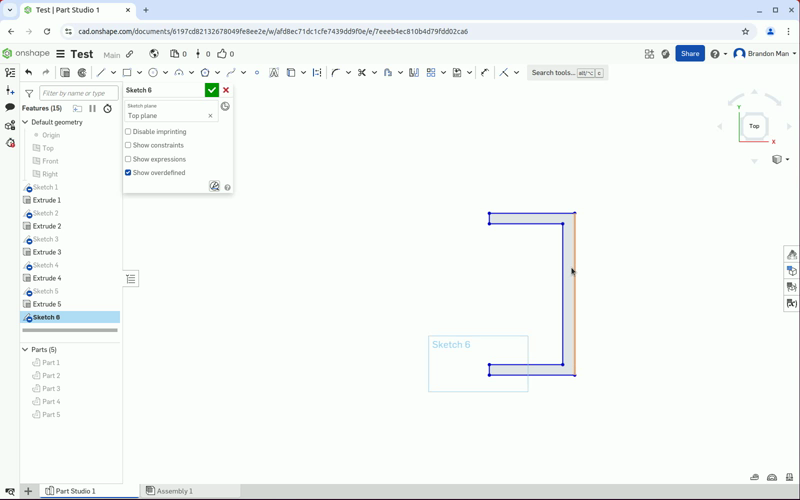
scroll(6)
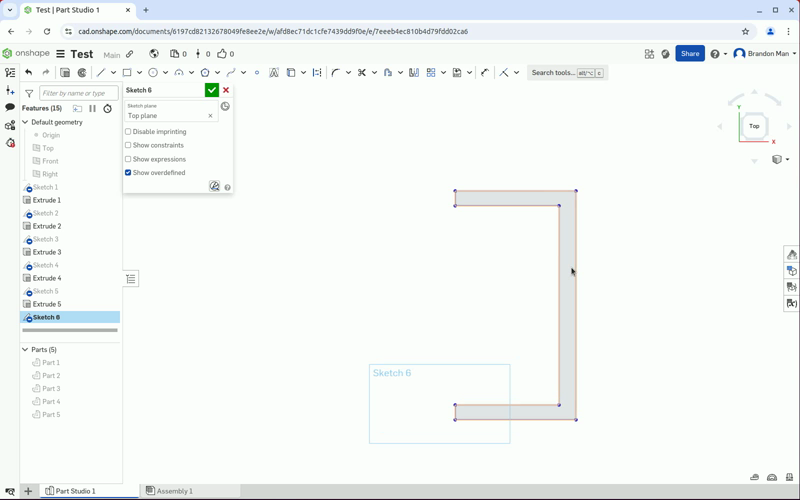
scroll(6)
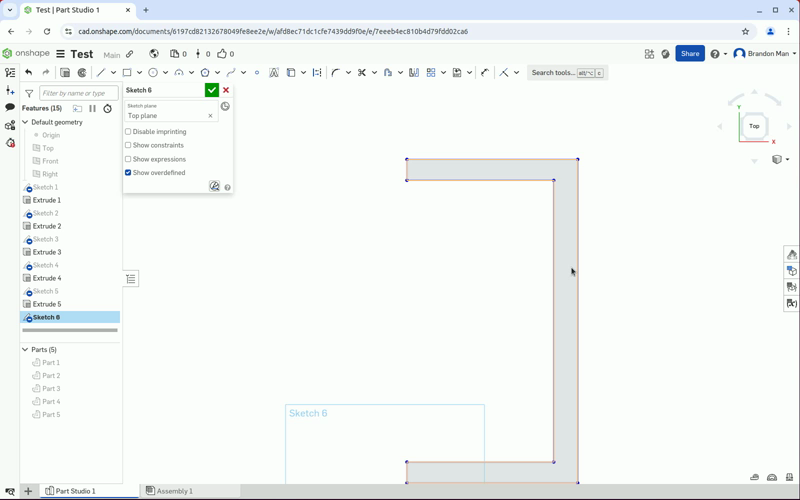
scroll(6)
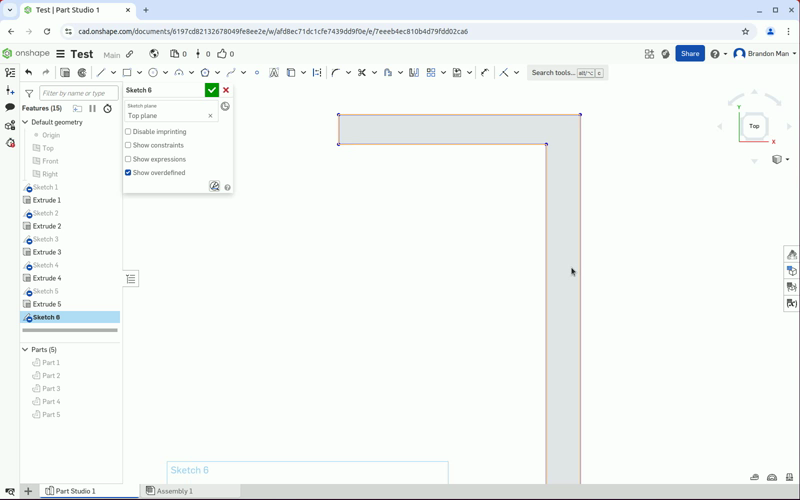
scroll(6)
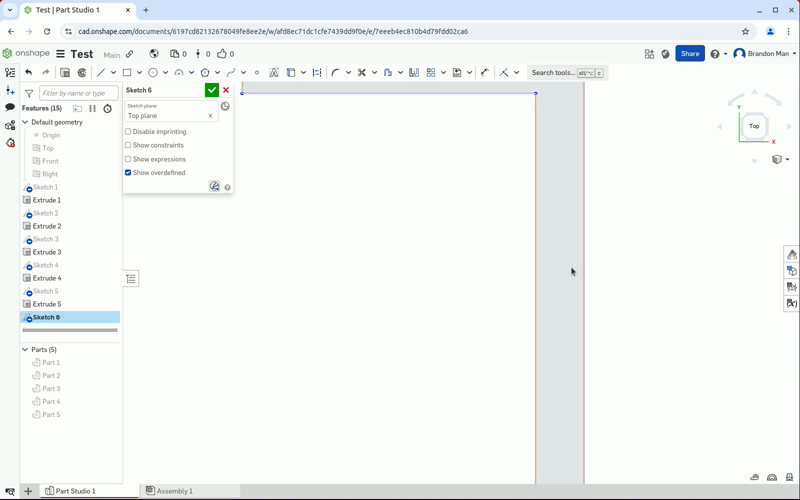
scroll(6)
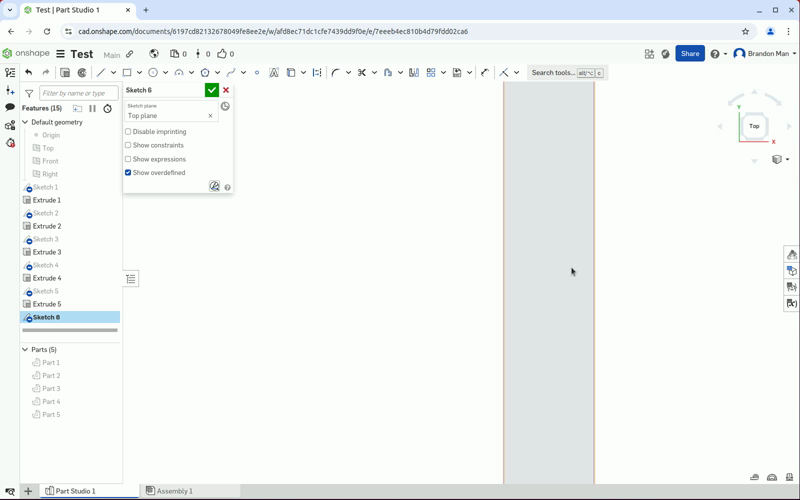
click(571, 267)
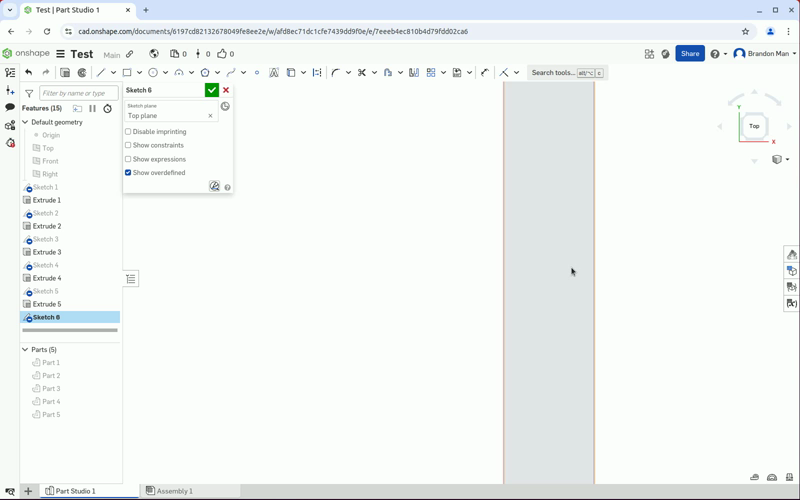
scroll(-6)
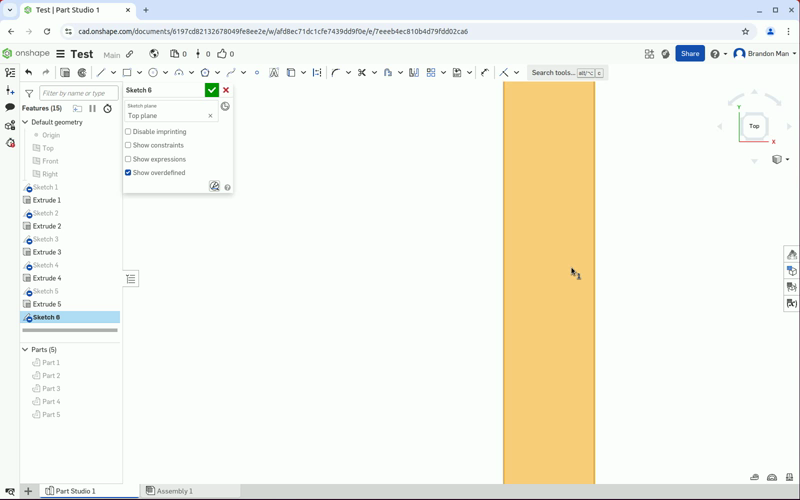
scroll(-6)
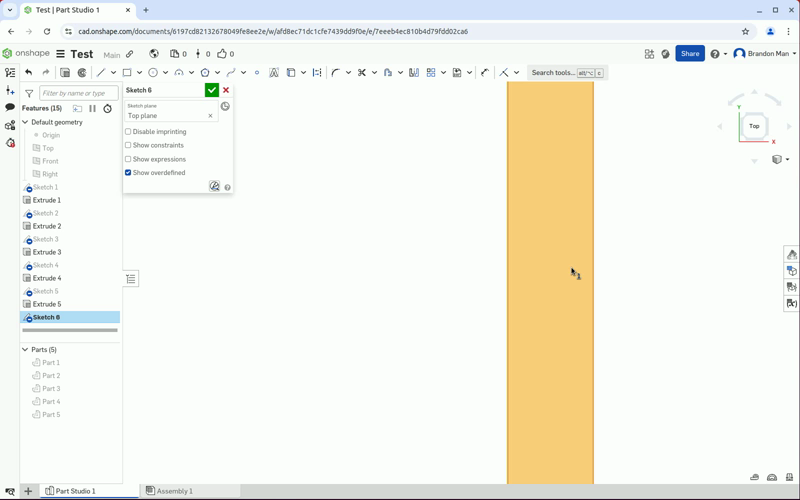
scroll(-6)
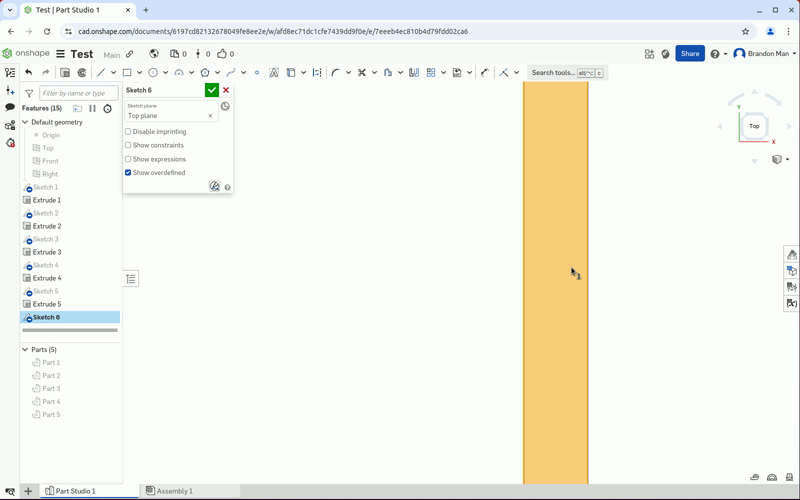
scroll(-6)
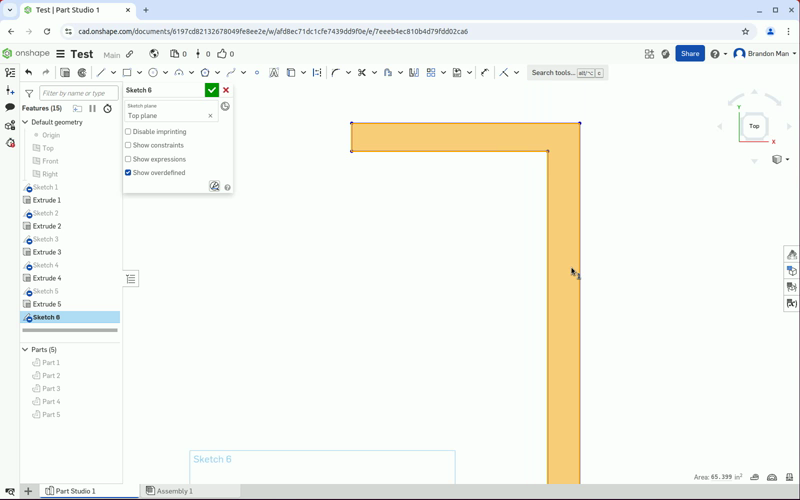
scroll(-6)
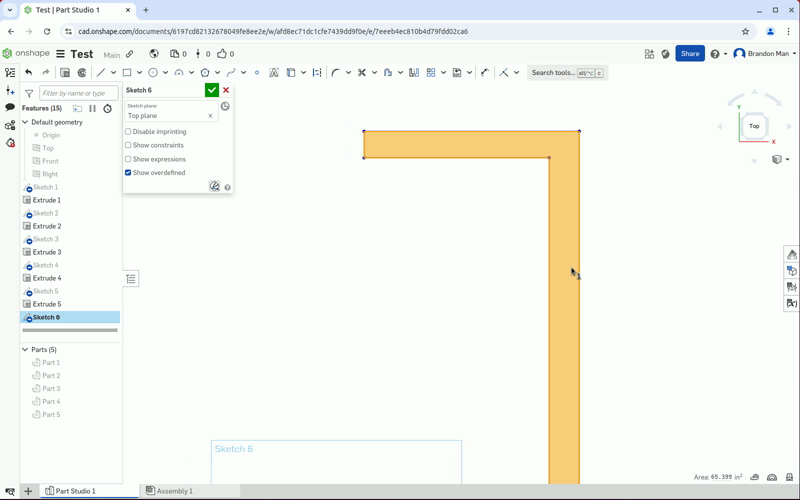
scroll(-6)
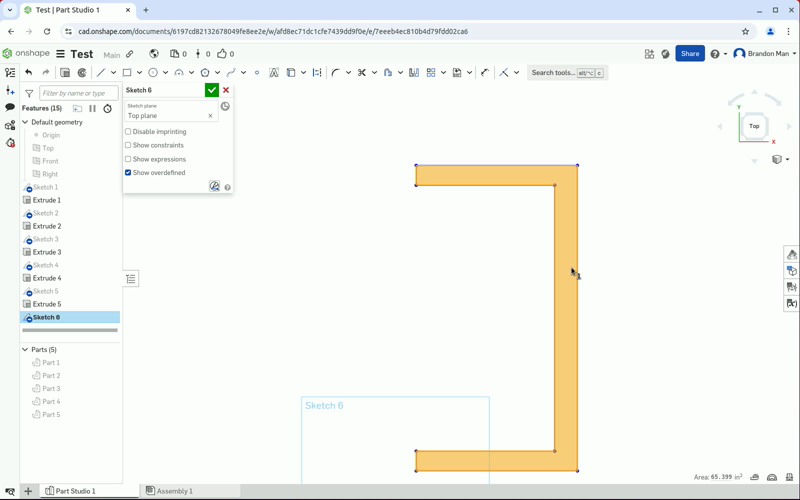
scroll(-6)
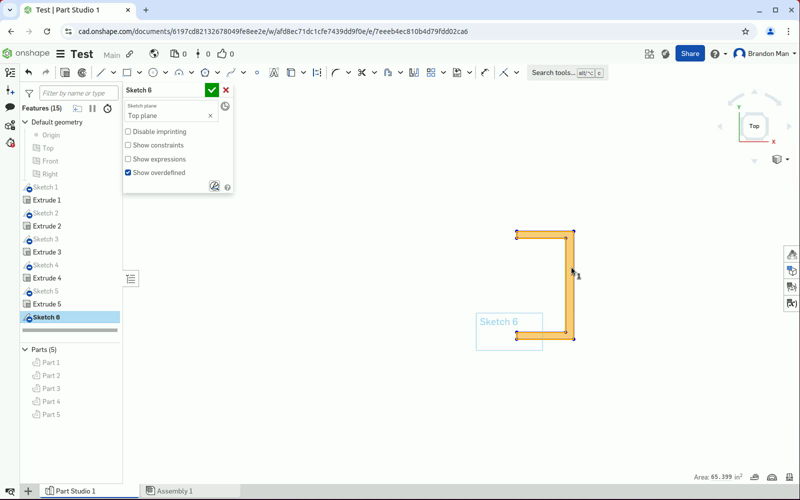
mouse_move(73, 352)
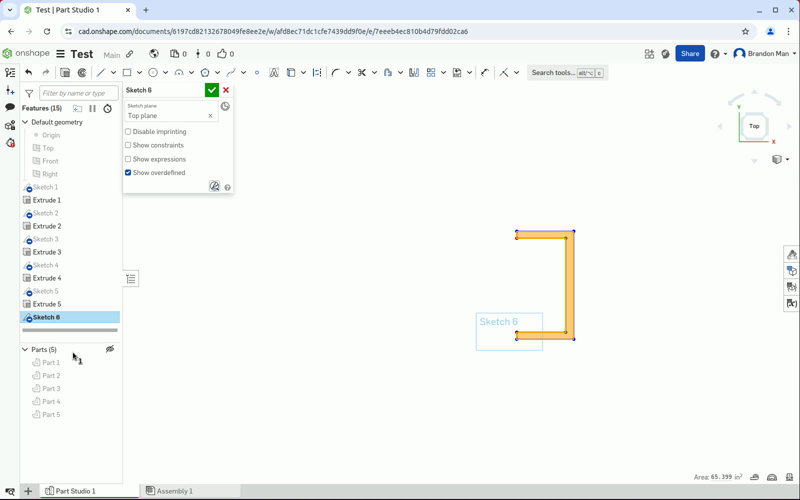
key(shift+y)
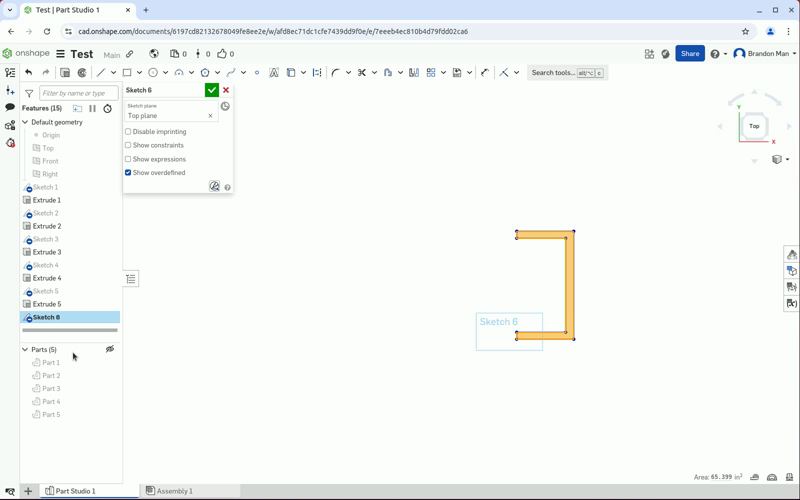
key(shift+e)
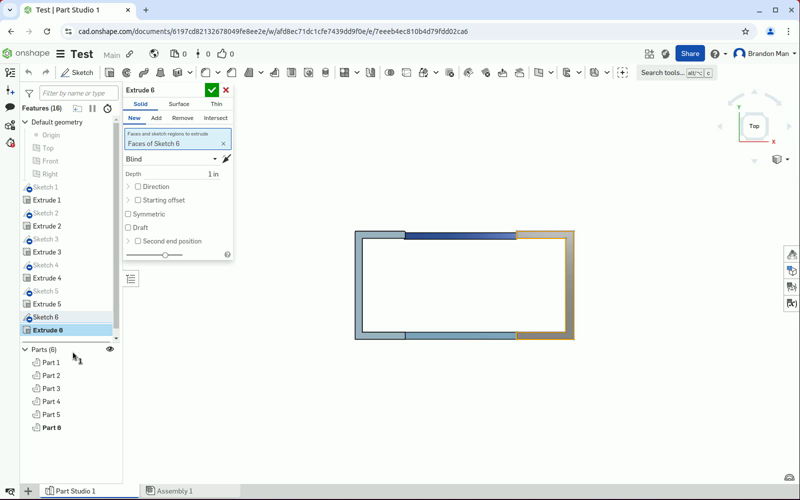
mouse_move(143, 106)
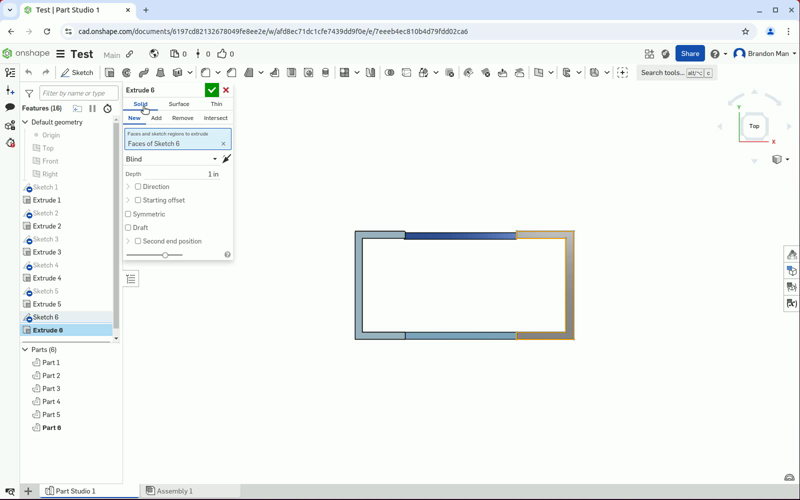
click(143, 106)
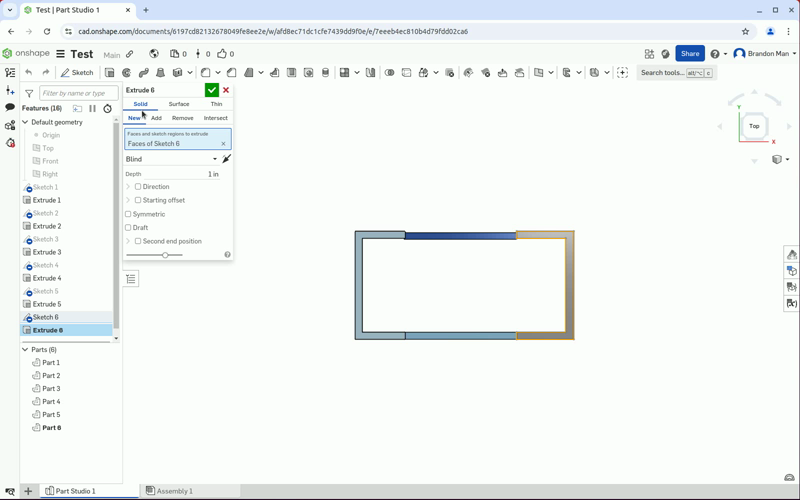
mouse_move(137, 120)
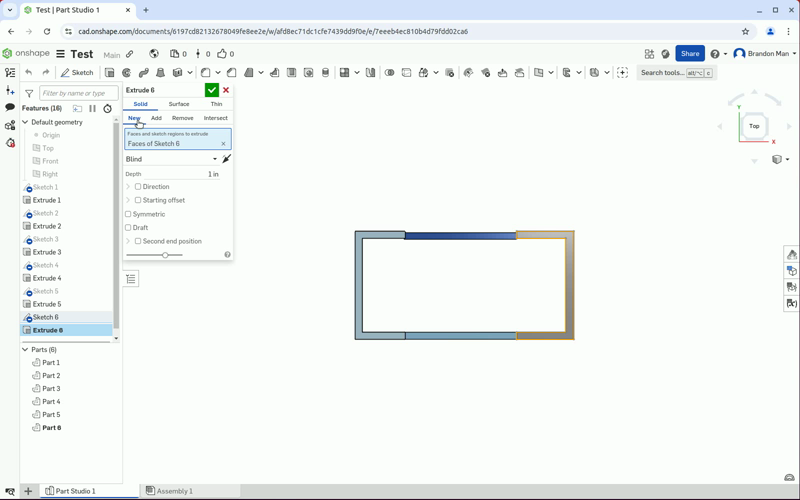
click(137, 120)
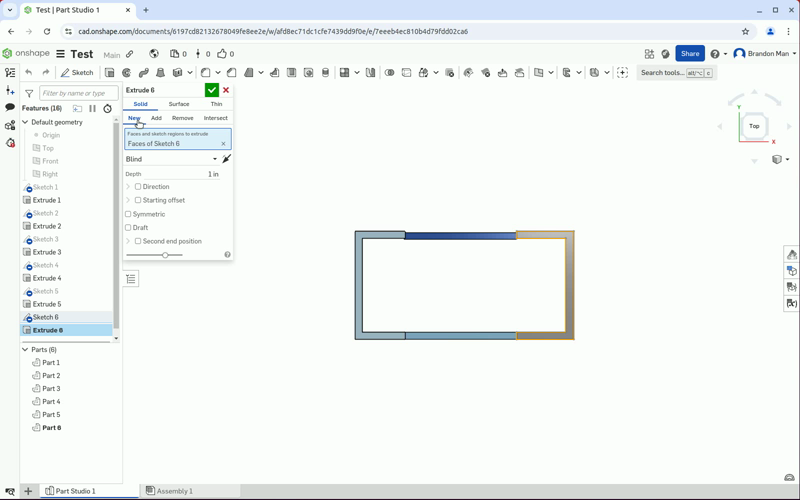
key(tab, 4)
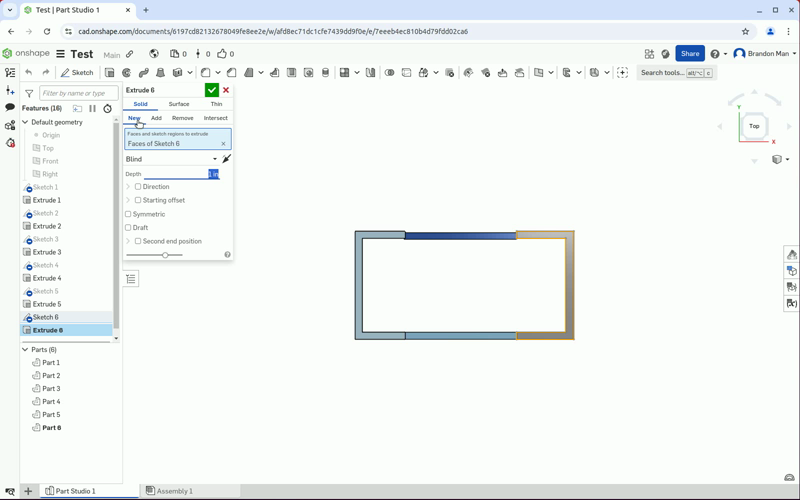
text(17.572)
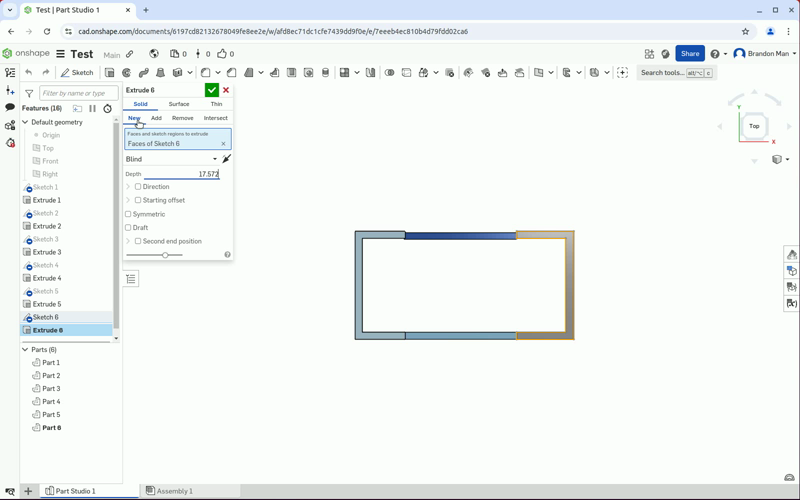
key(enter)
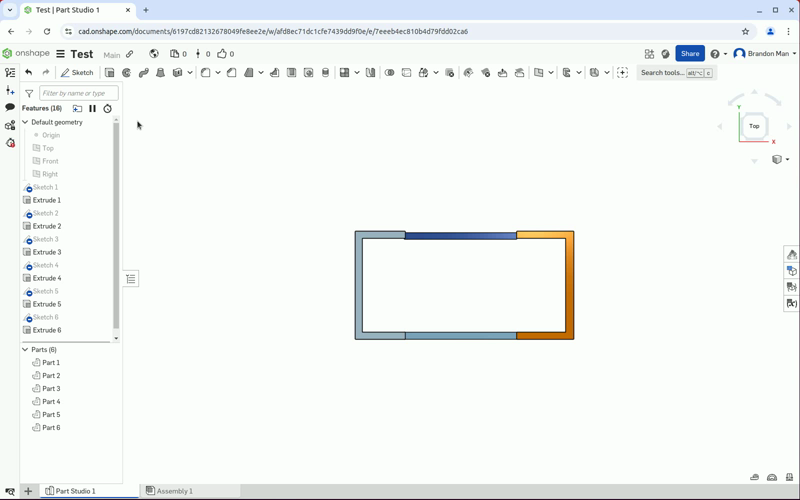
key(shift+h)
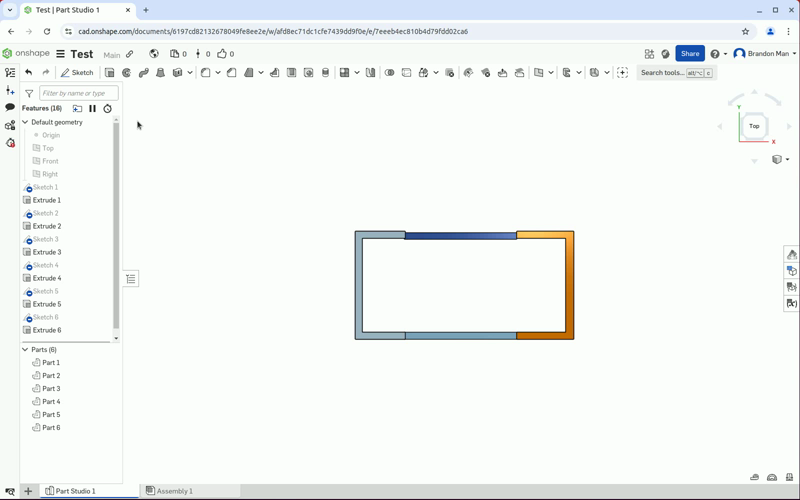
key(shift+h)
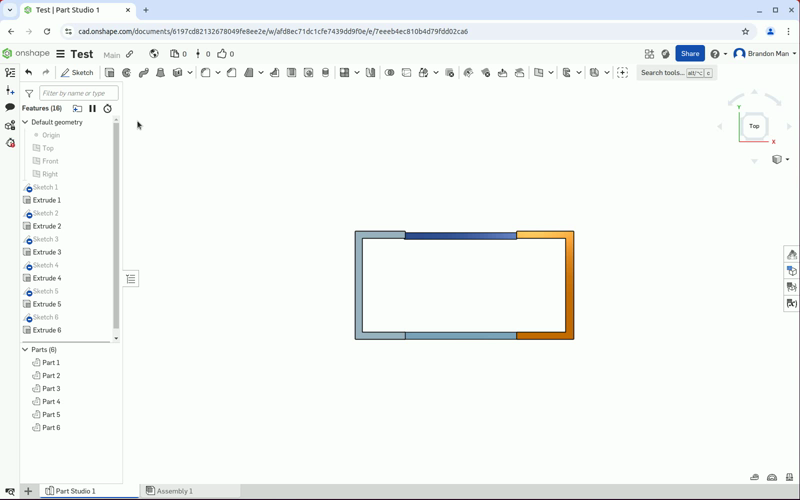
mouse_move(69, 189)
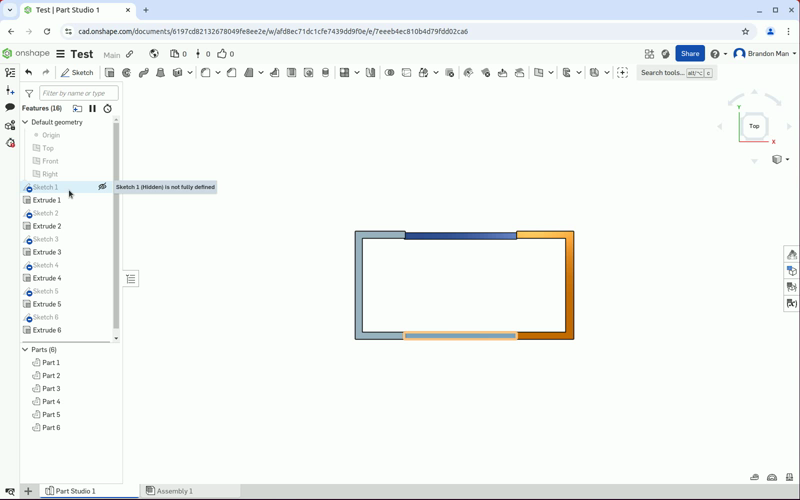
click(69, 189)
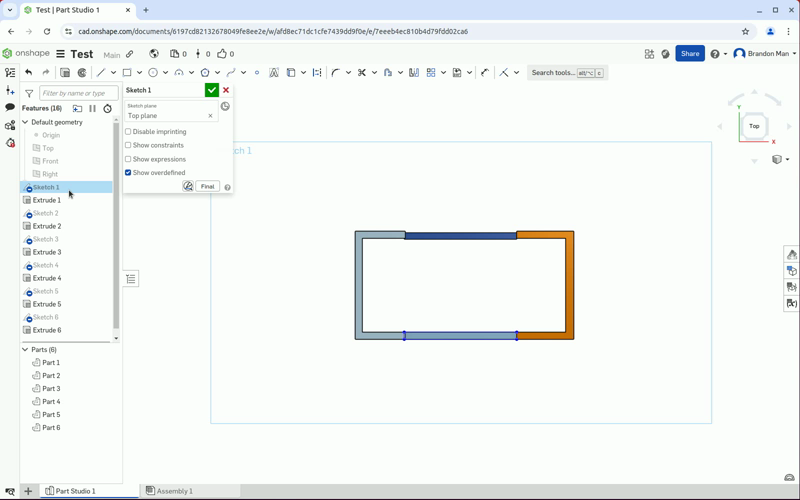
mouse_move(229, 92)
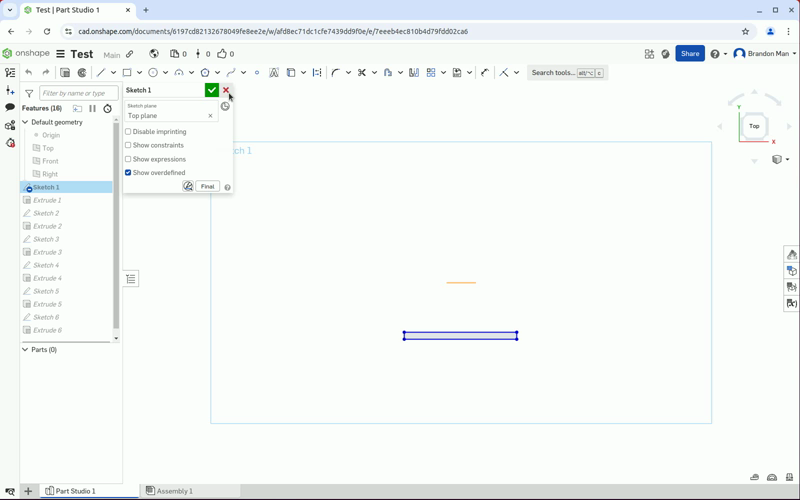
click(229, 92)
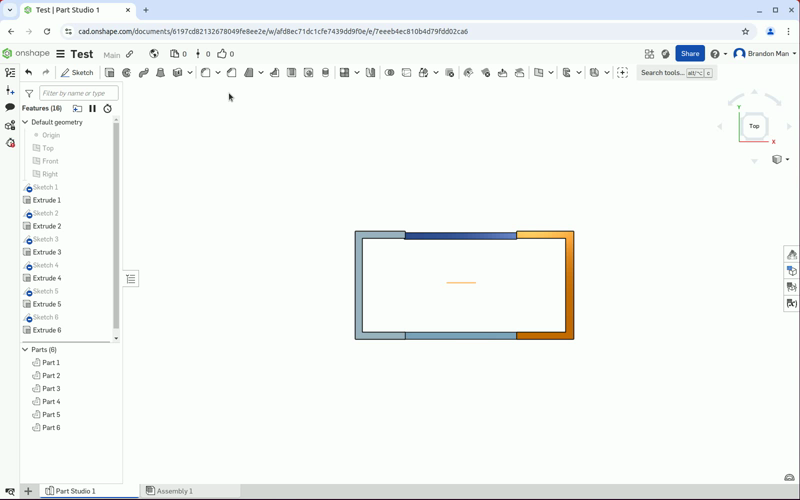
mouse_move(73, 352)
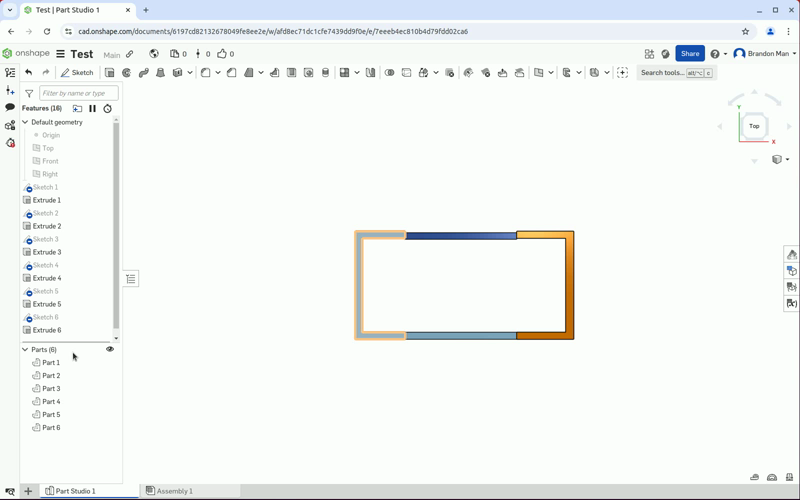
key(y)
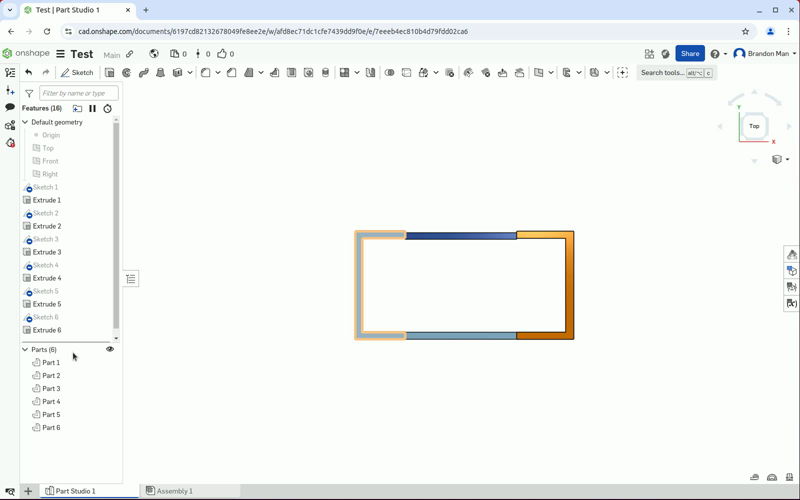
key(shift+p)
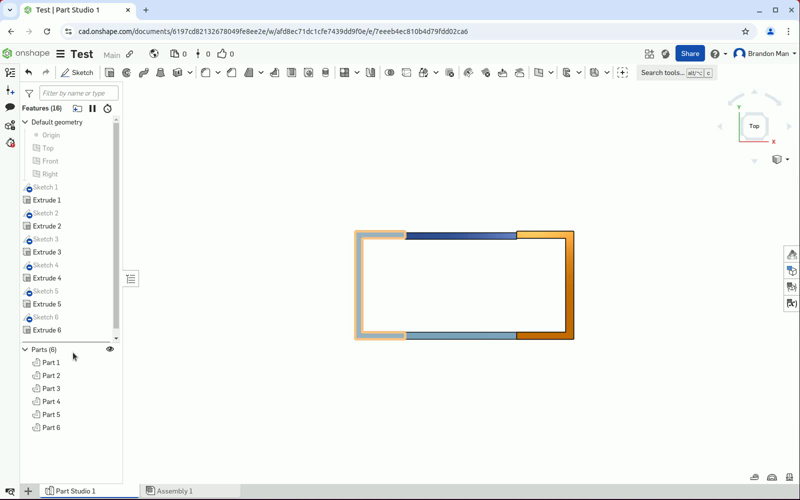
key(space)
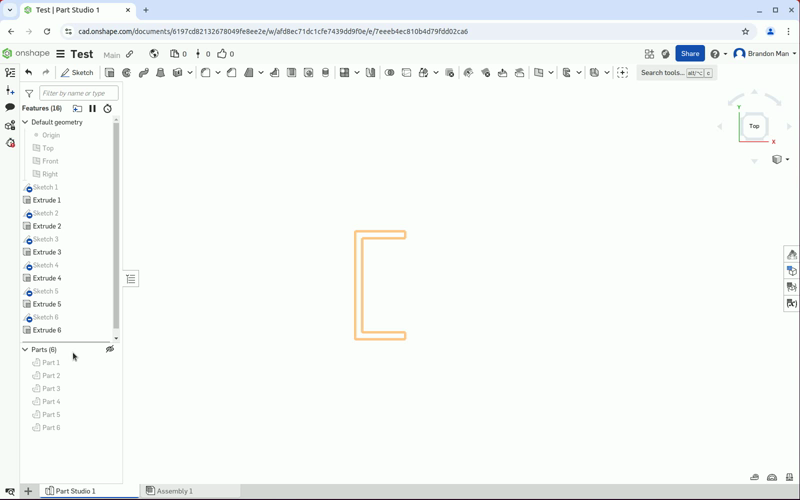
key_down(shift)
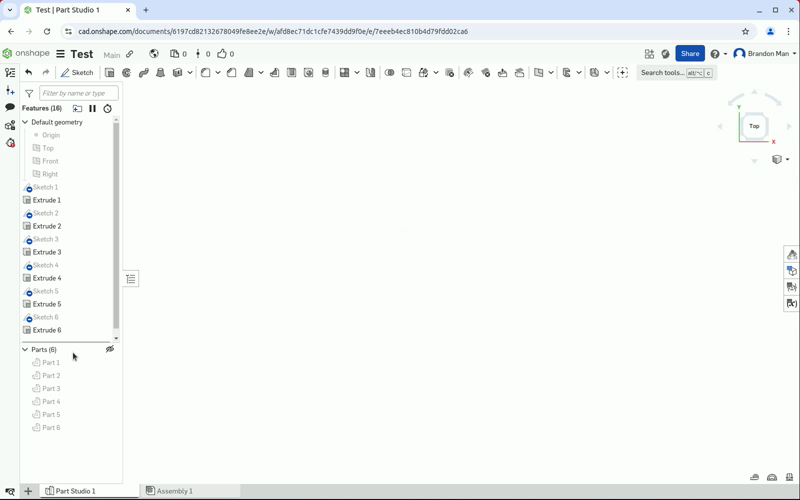
key(up)
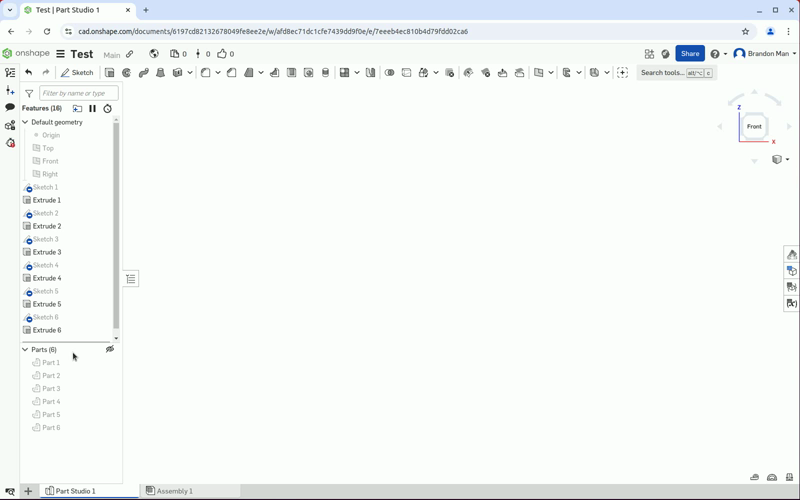
key_up(shift)
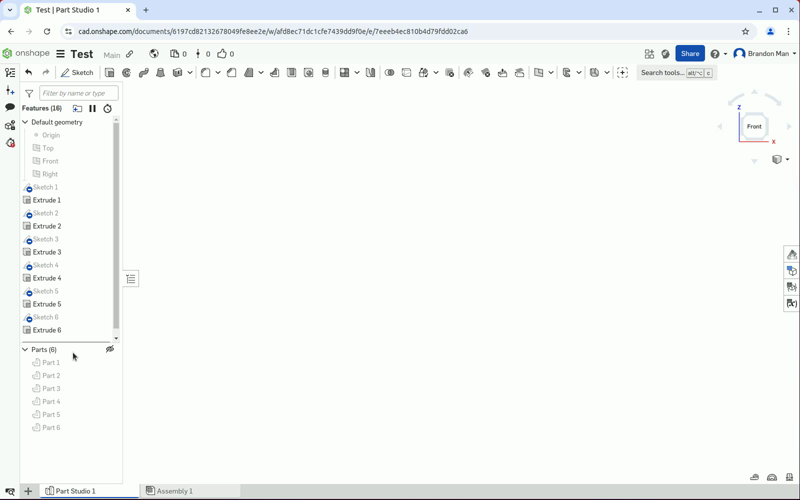
key(space)
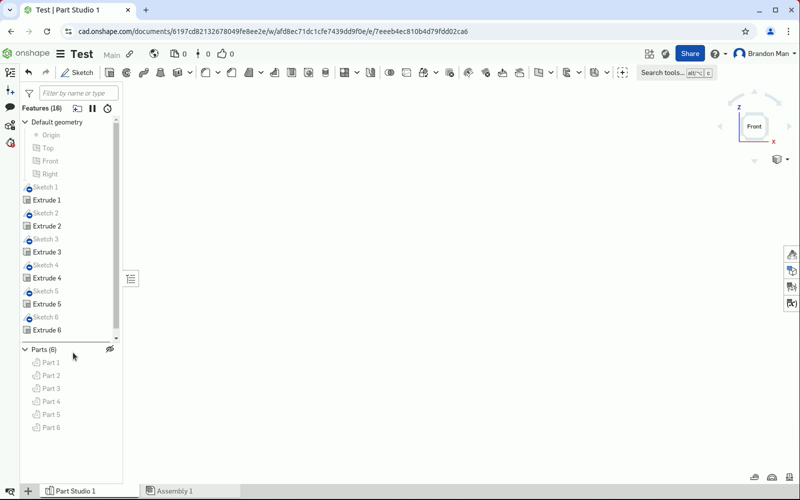
key_down(shift)
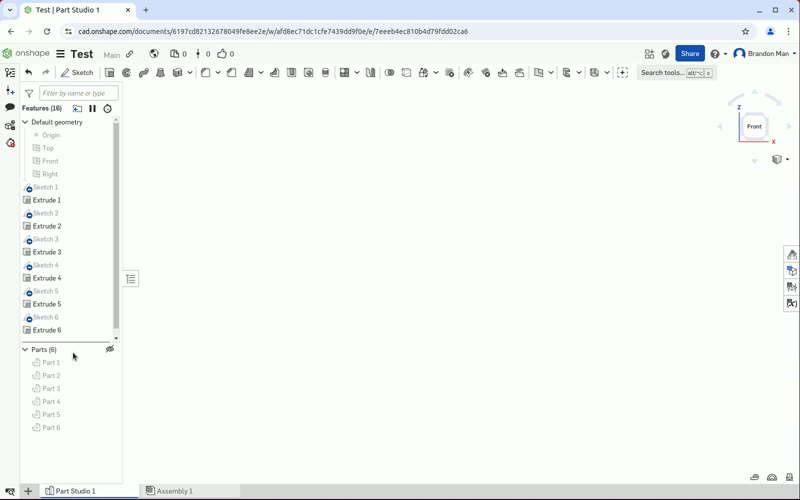
key(left)
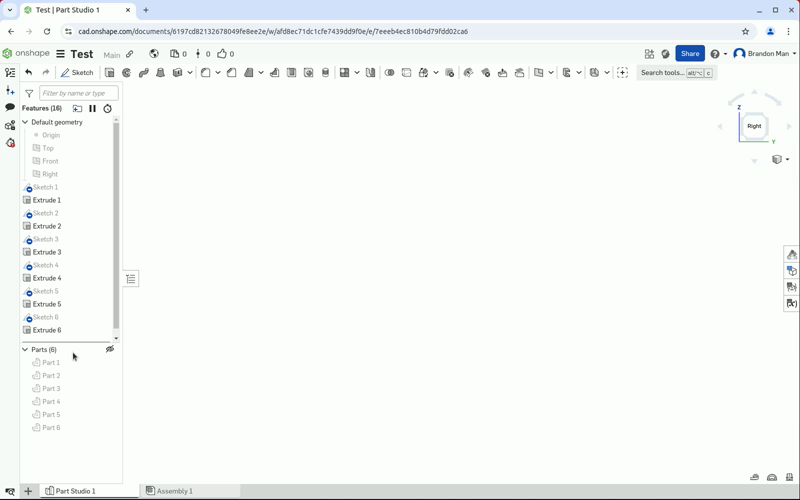
key_up(shift)
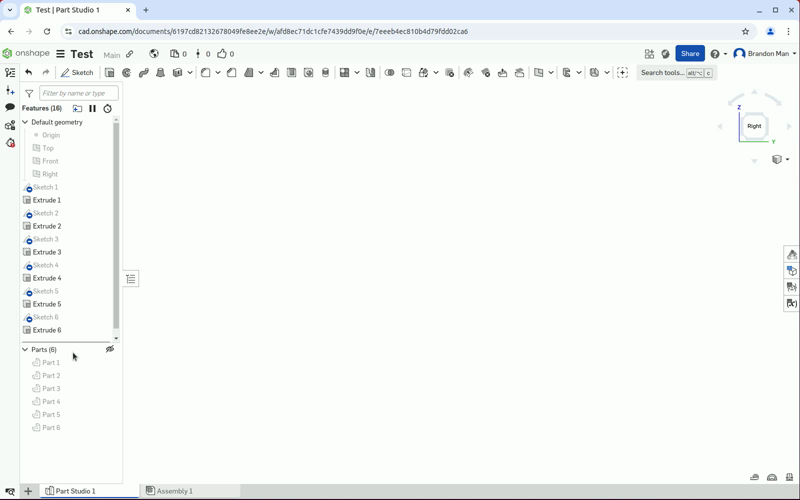
mouse_move(73, 352)
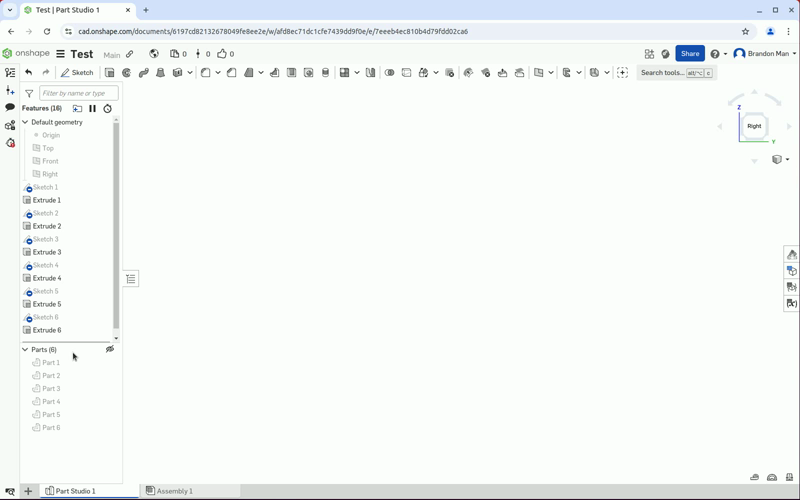
key(shift+y)
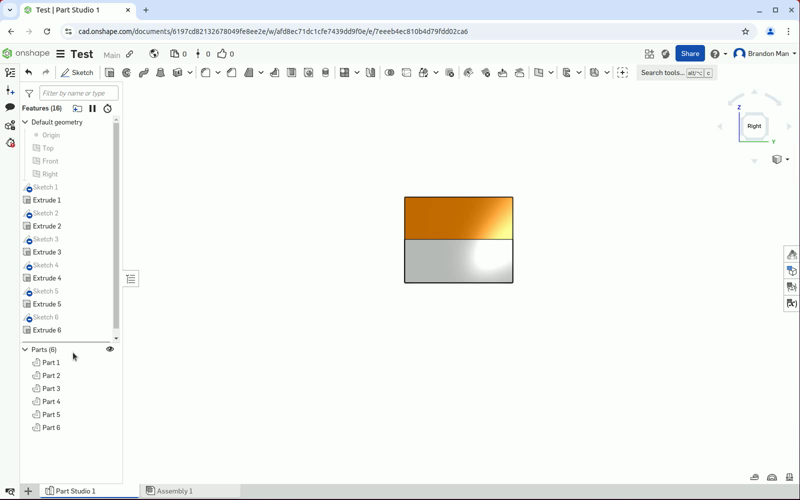
mouse_move(541, 75)
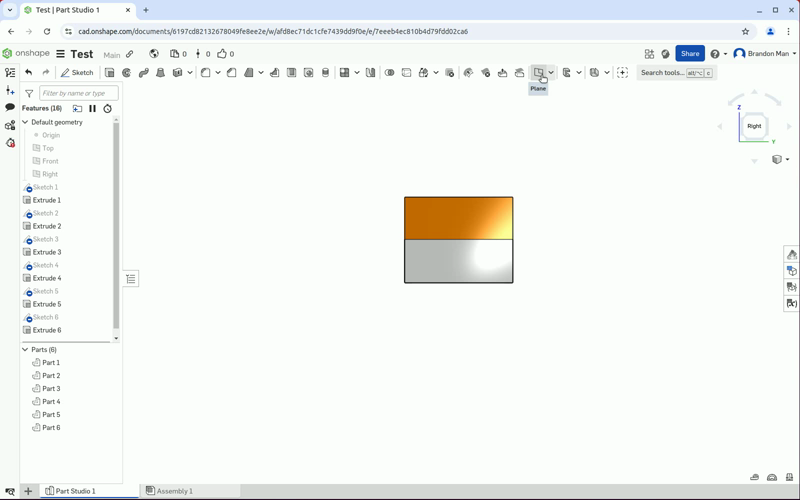
click(541, 75)
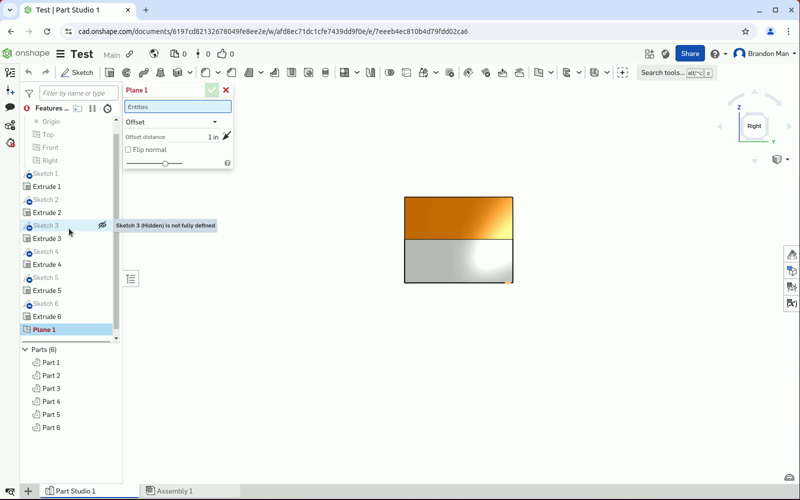
scroll(3)
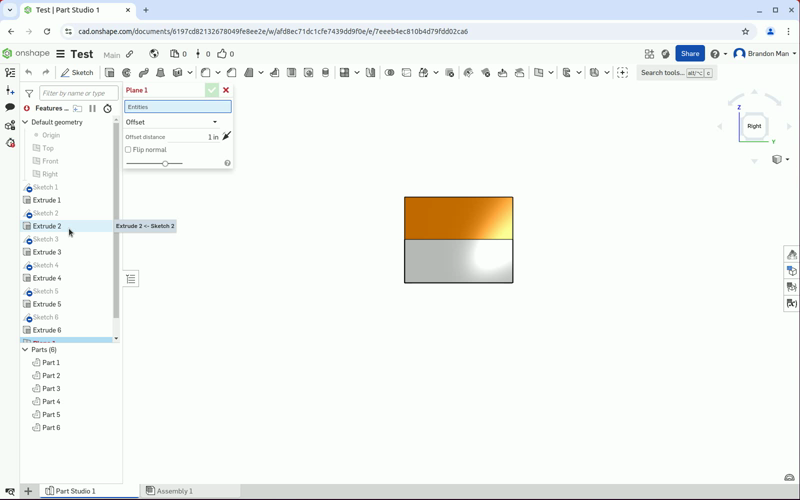
mouse_move(69, 176)
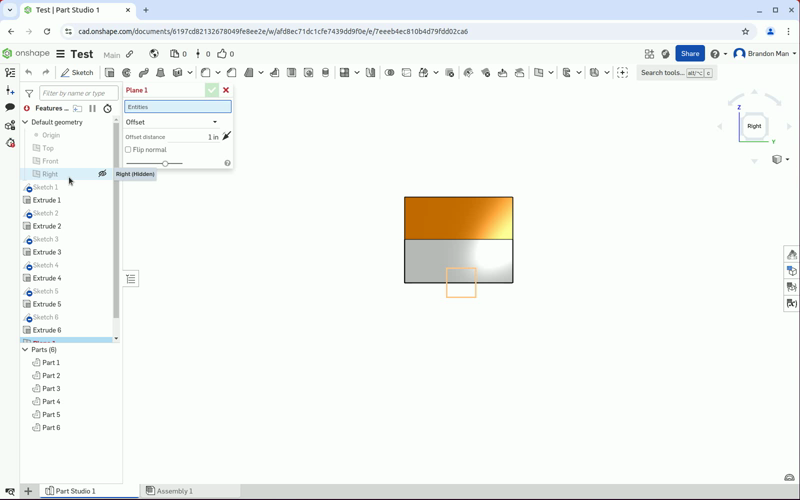
click(69, 176)
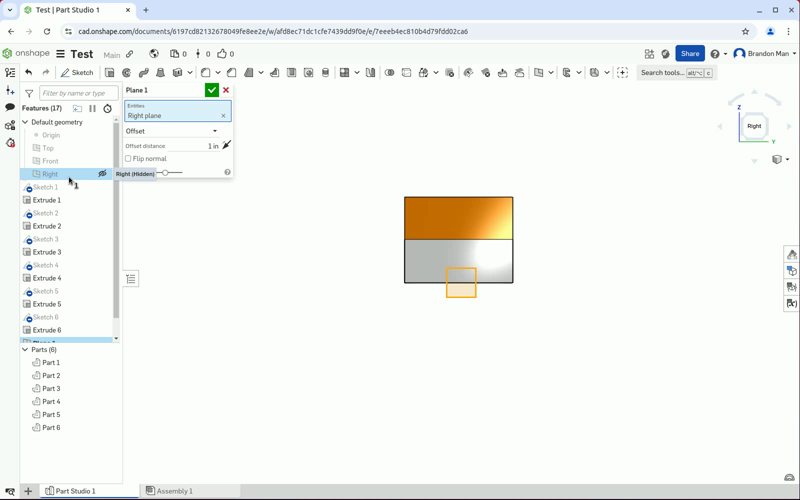
key(tab, 2)
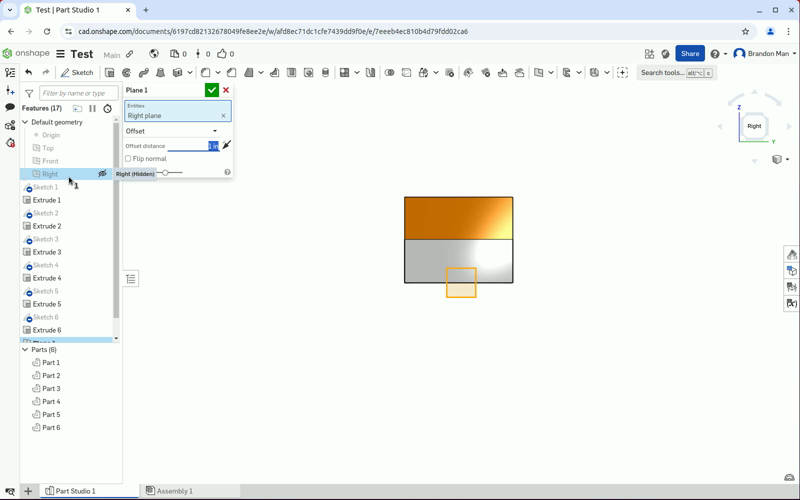
text(23.108)
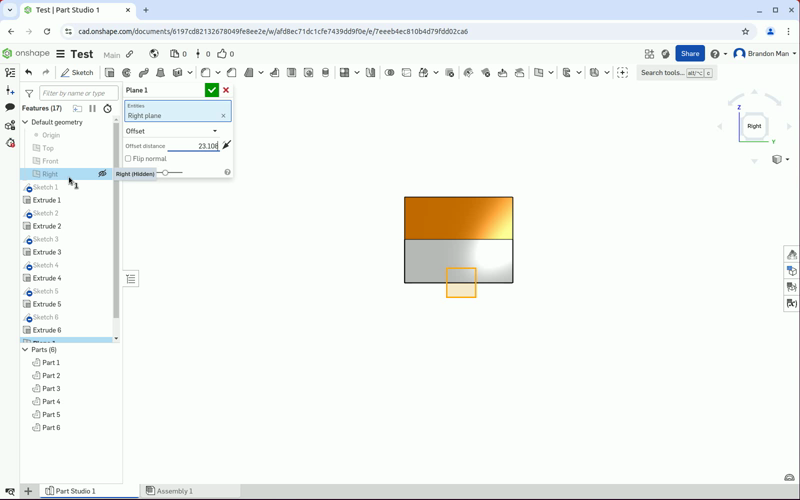
key(enter, 2)
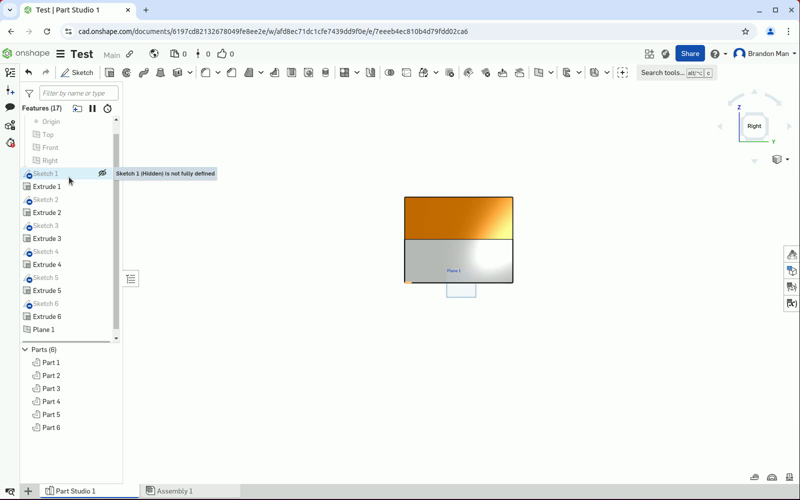
key(shift+s)
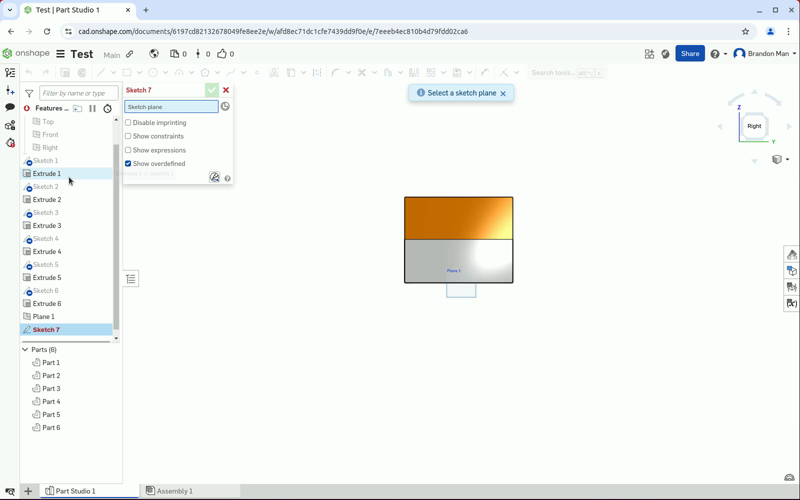
mouse_move(69, 319)
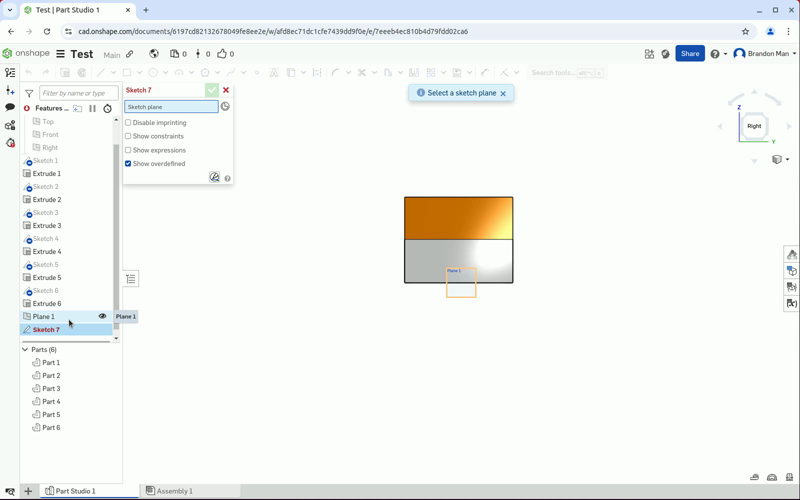
click(69, 319)
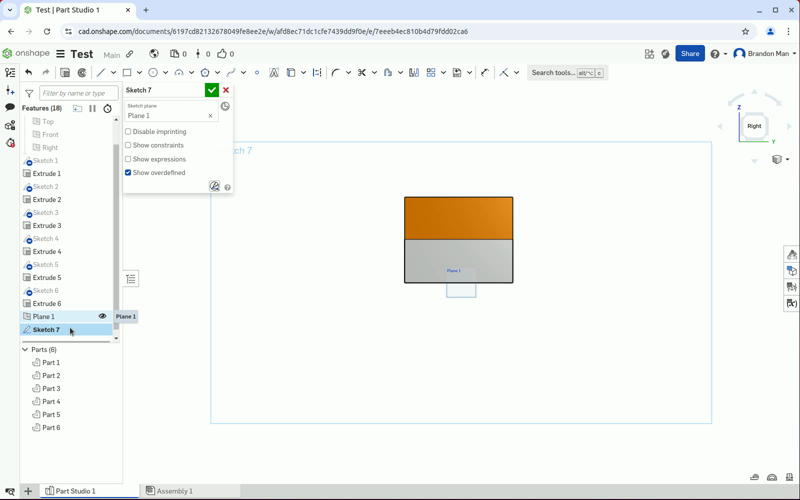
mouse_move(73, 352)
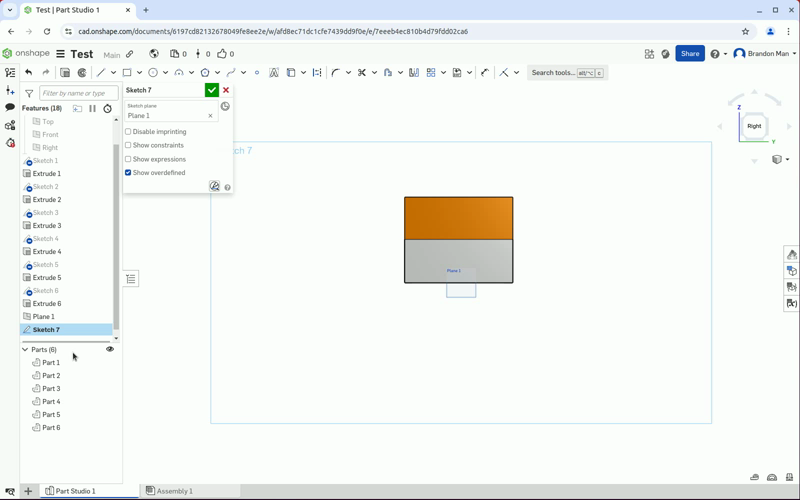
key(y)
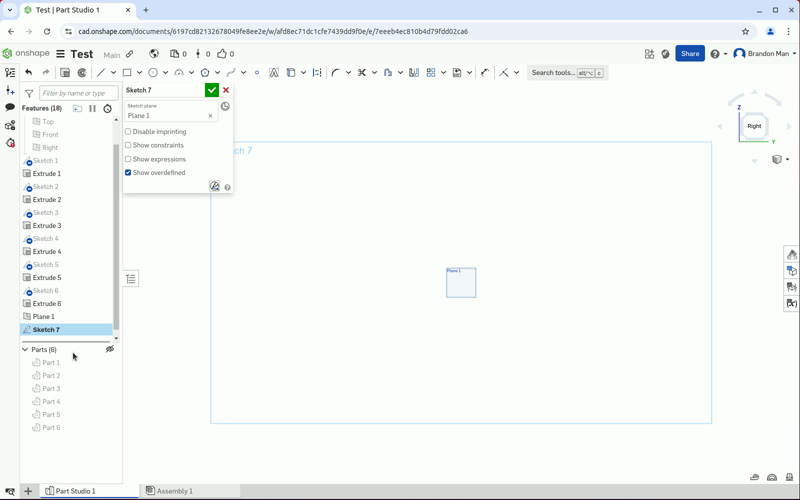
key(c)
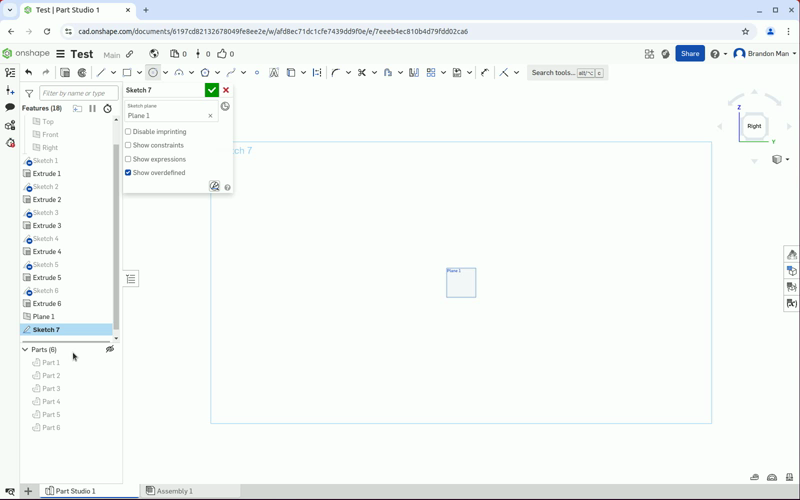
key_down(shift)
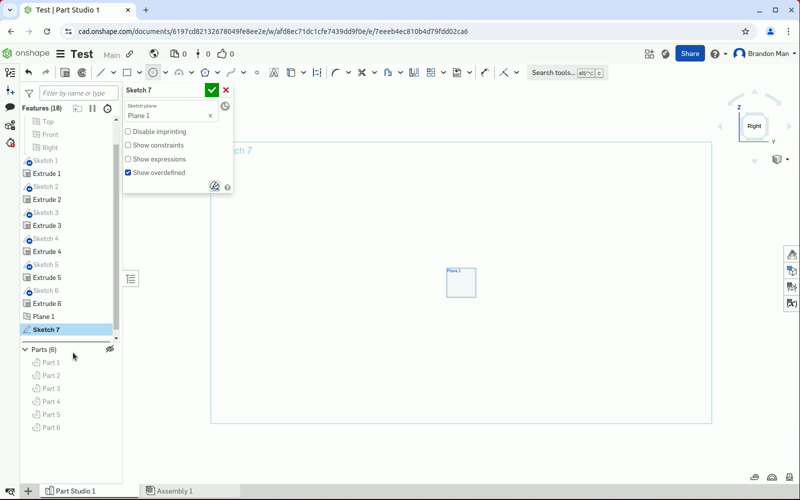
mouse_move(460, 245)
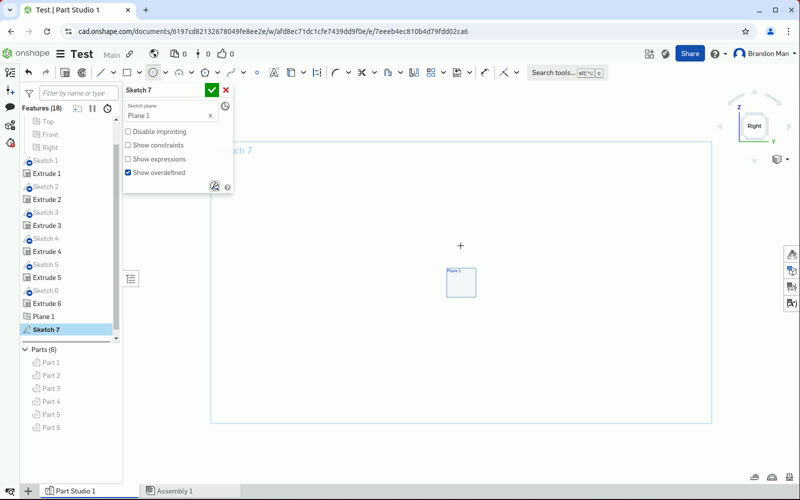
click(460, 245)
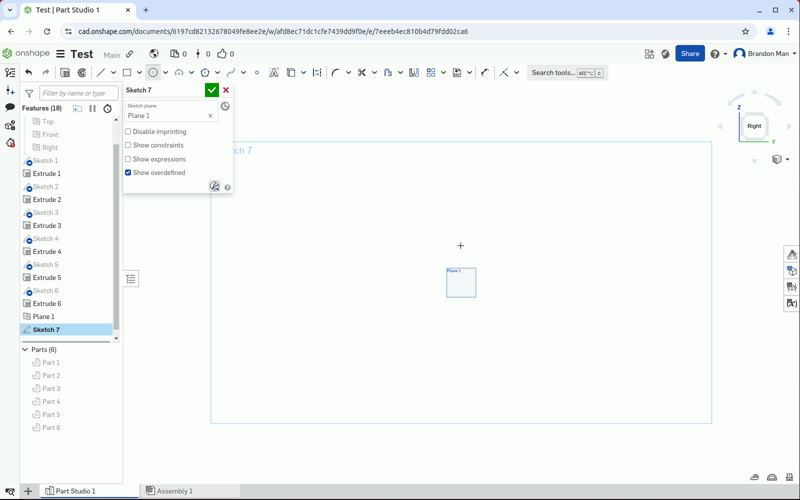
key_up(shift)
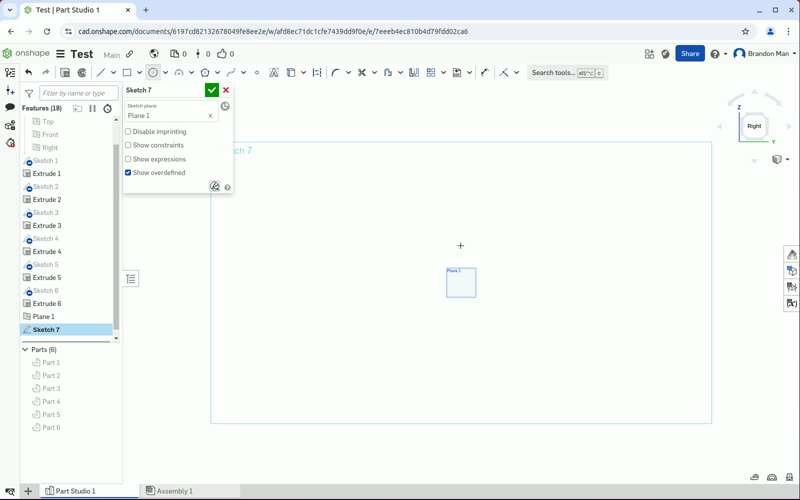
mouse_move(474, 245)
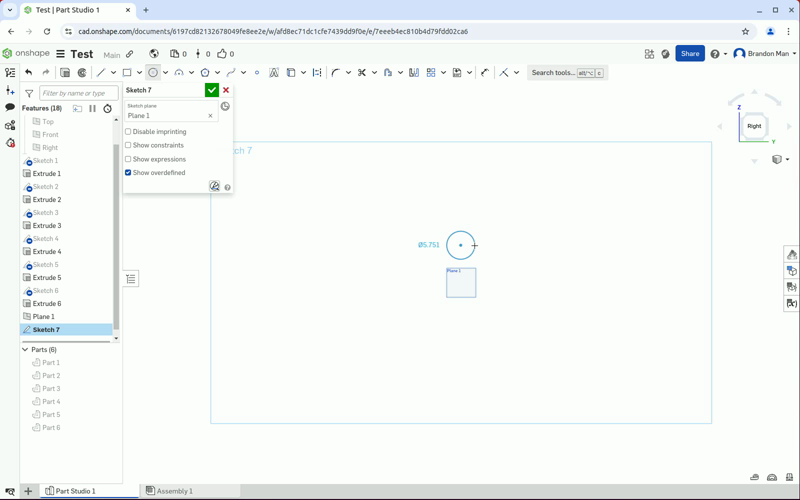
click(474, 245)
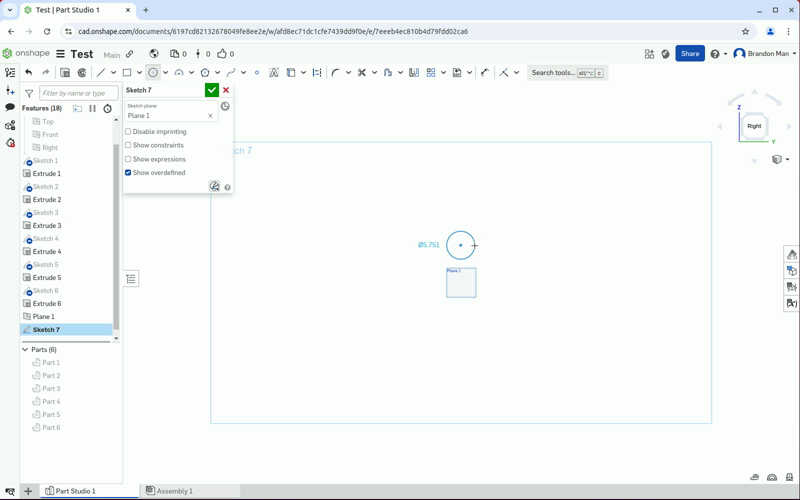
key(esc)
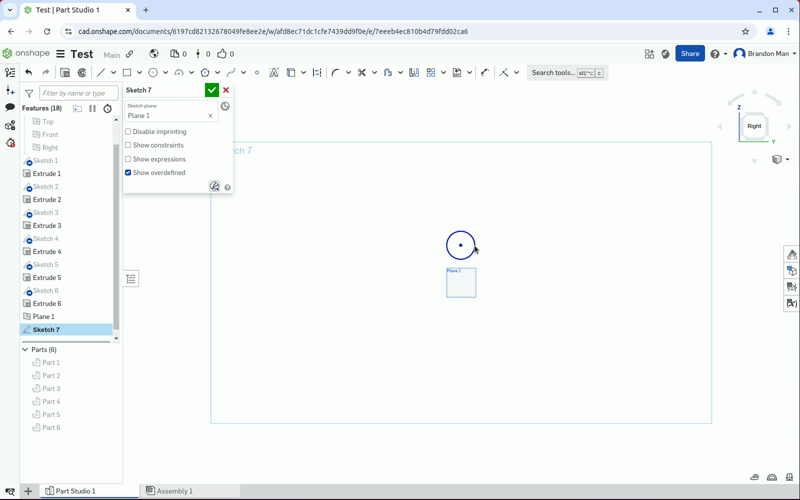
mouse_move(457, 247)
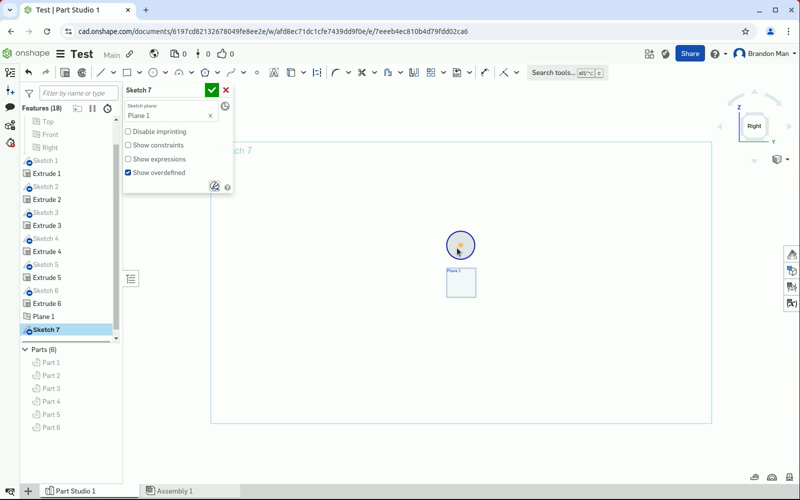
scroll(6)
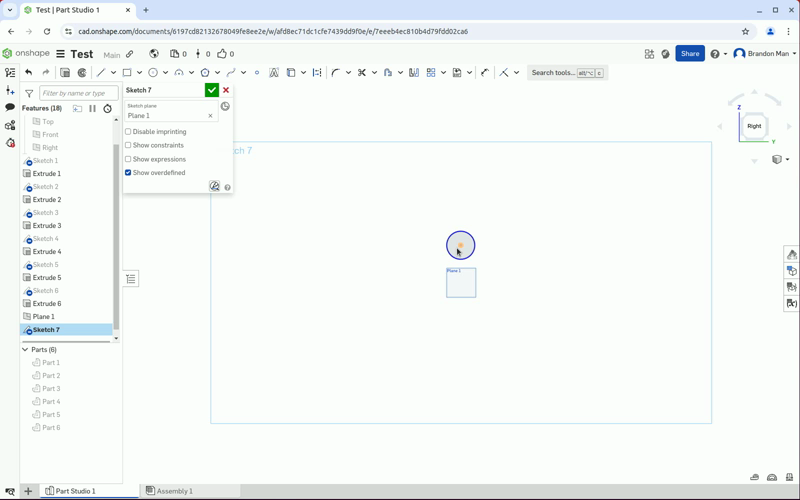
scroll(6)
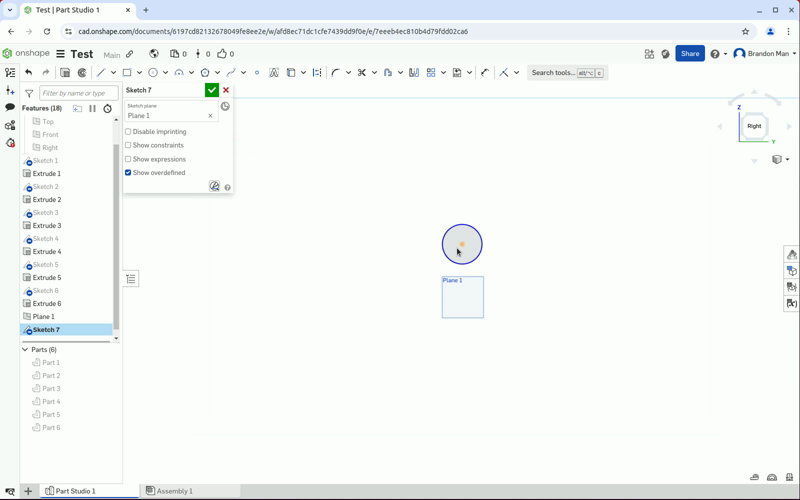
scroll(6)
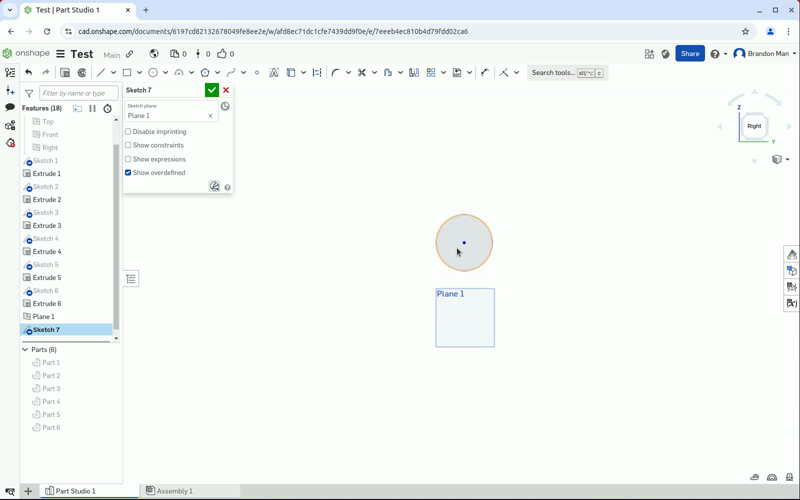
scroll(6)
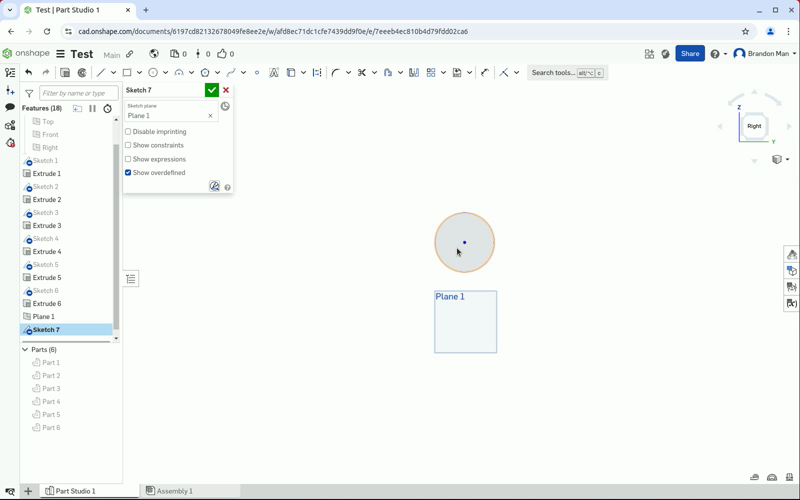
scroll(6)
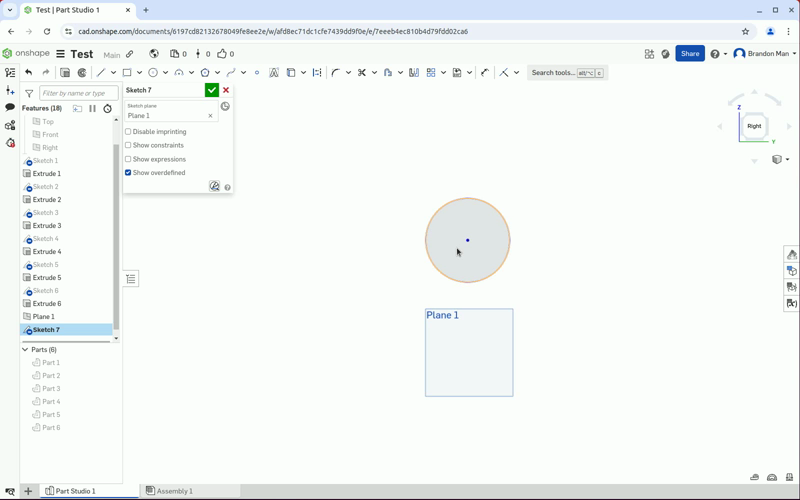
scroll(6)
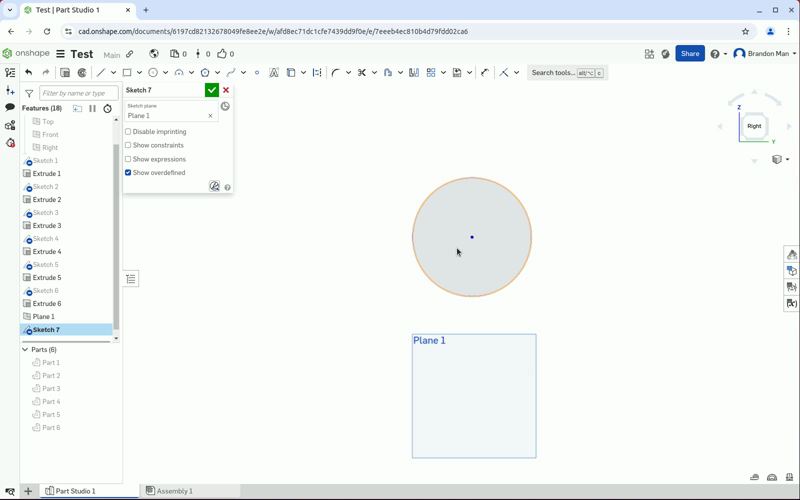
scroll(6)
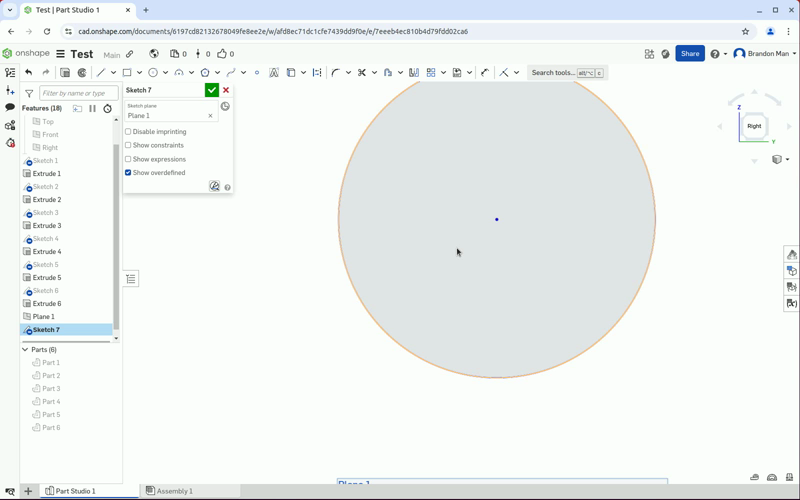
click(457, 247)
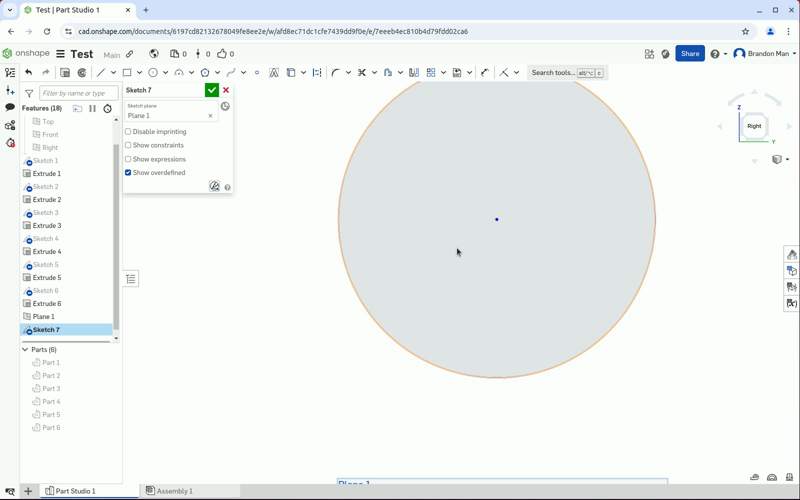
scroll(-6)
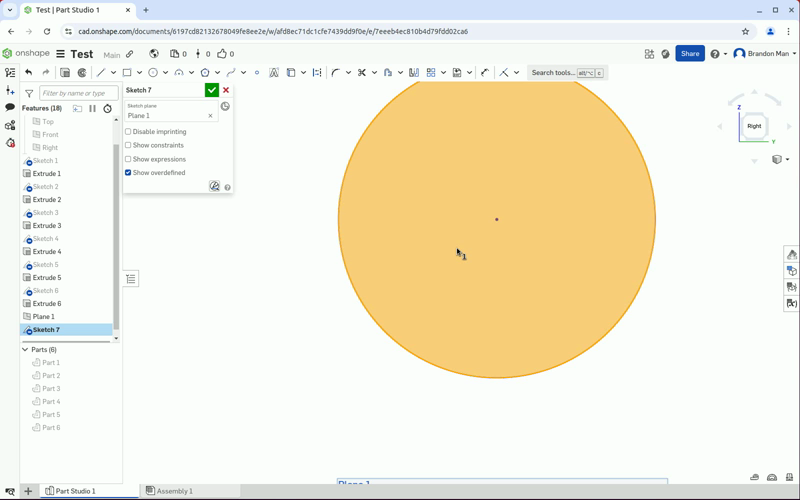
scroll(-6)
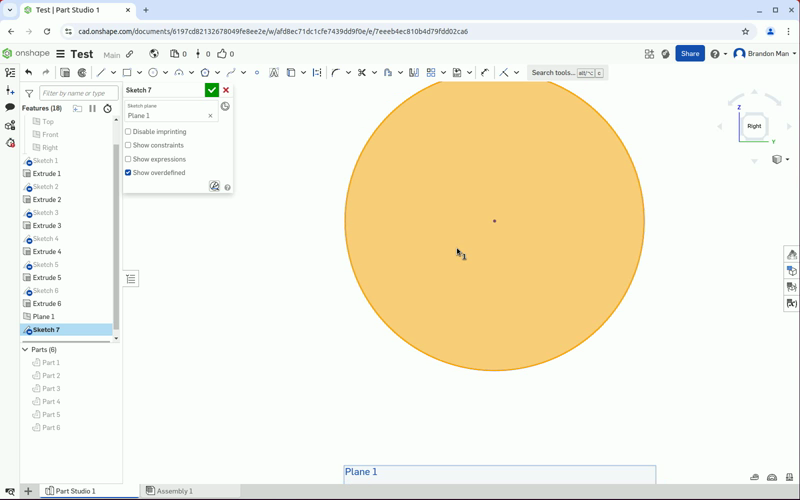
scroll(-6)
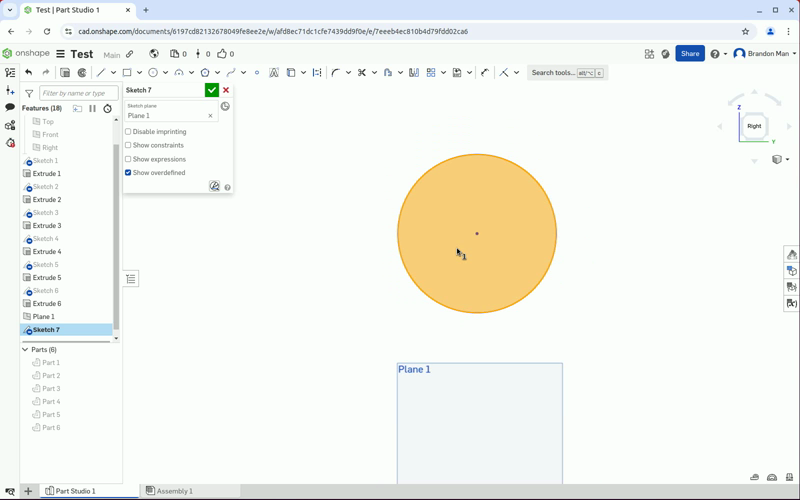
scroll(-6)
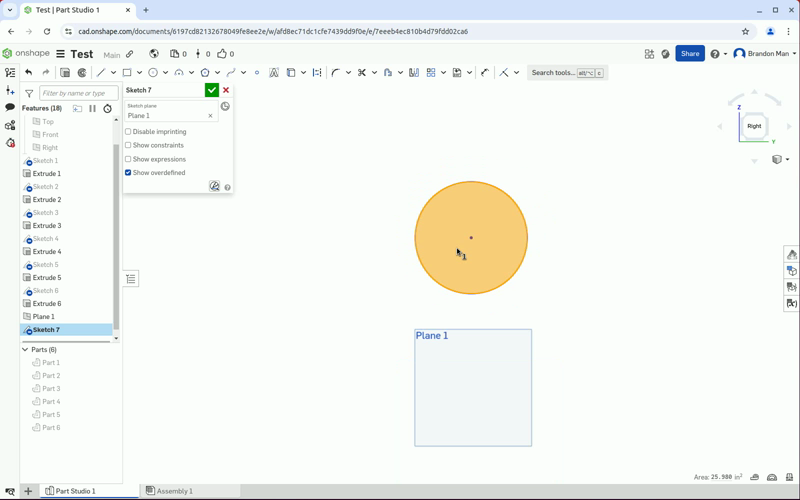
scroll(-6)
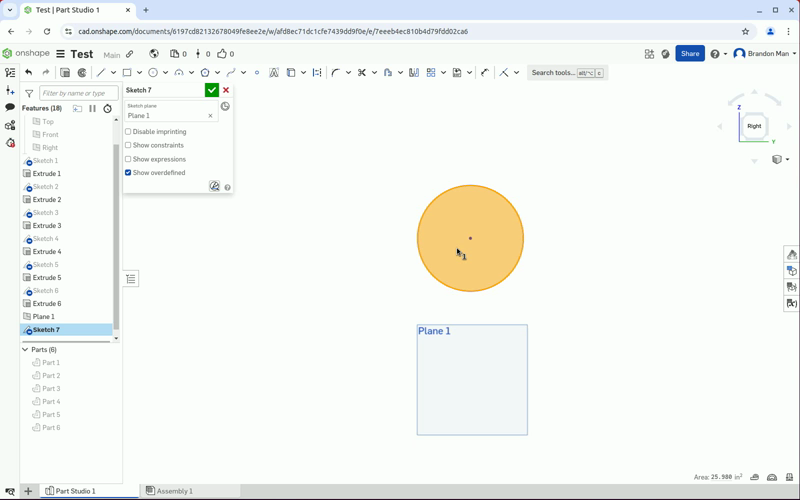
scroll(-6)
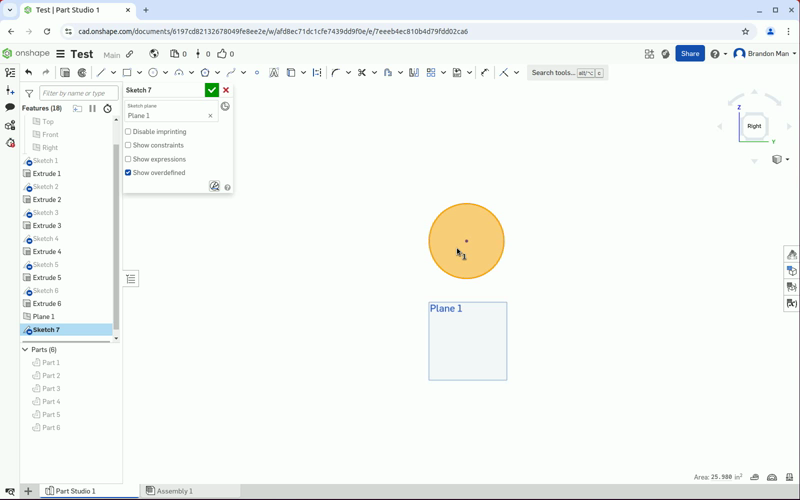
scroll(-6)
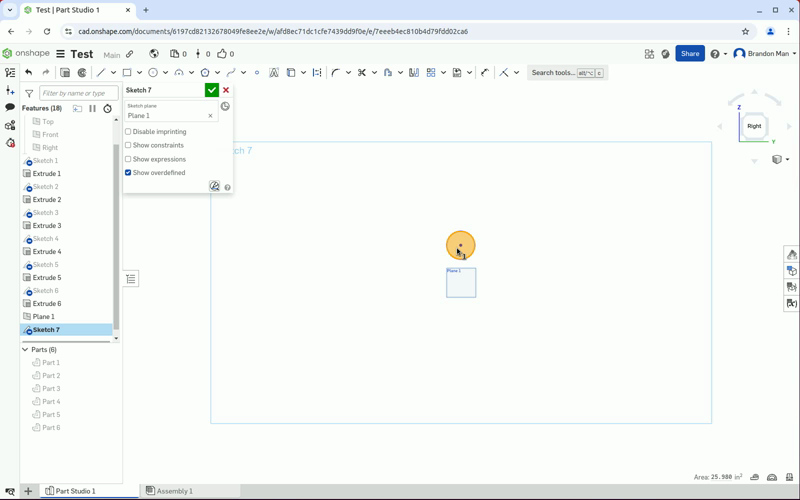
mouse_move(73, 352)
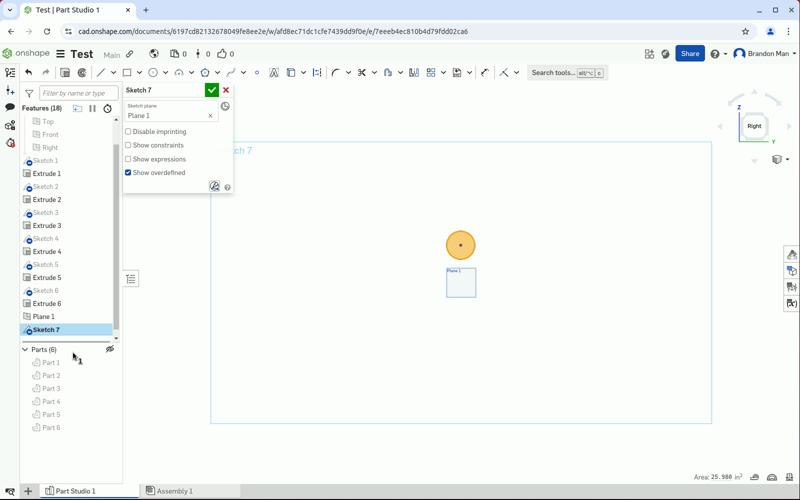
key(shift+y)
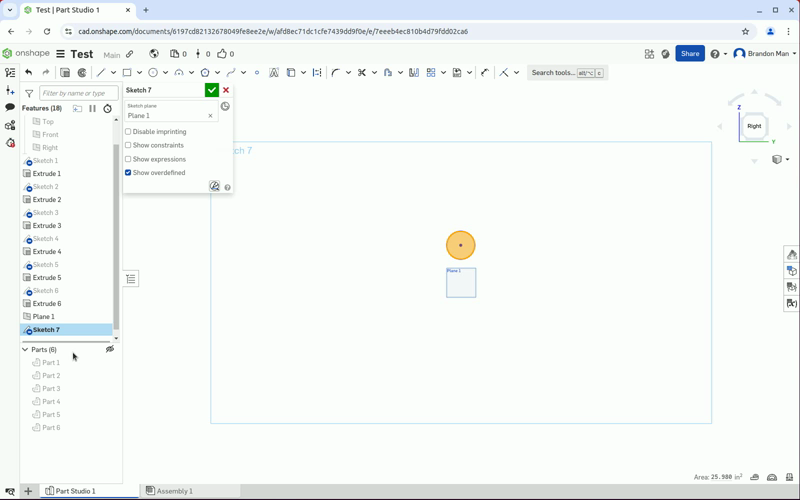
key(shift+e)
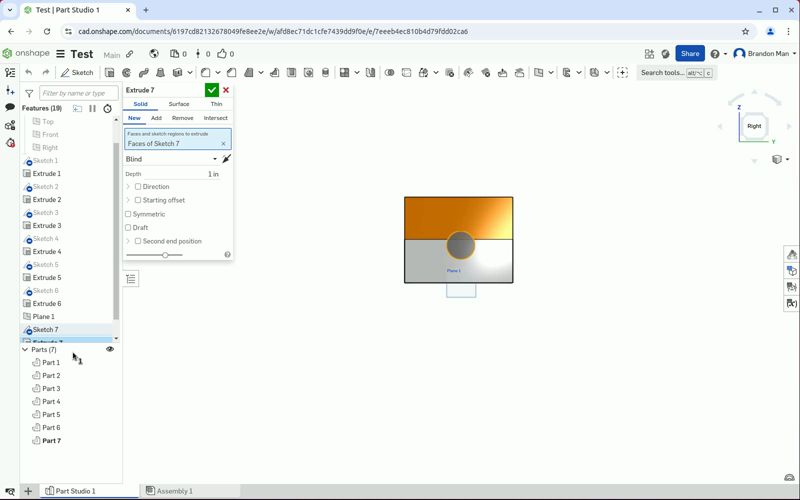
mouse_move(143, 106)
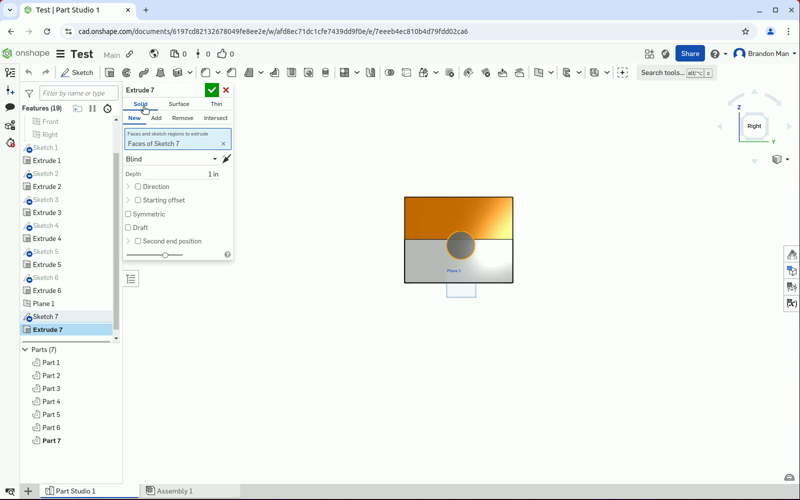
click(143, 106)
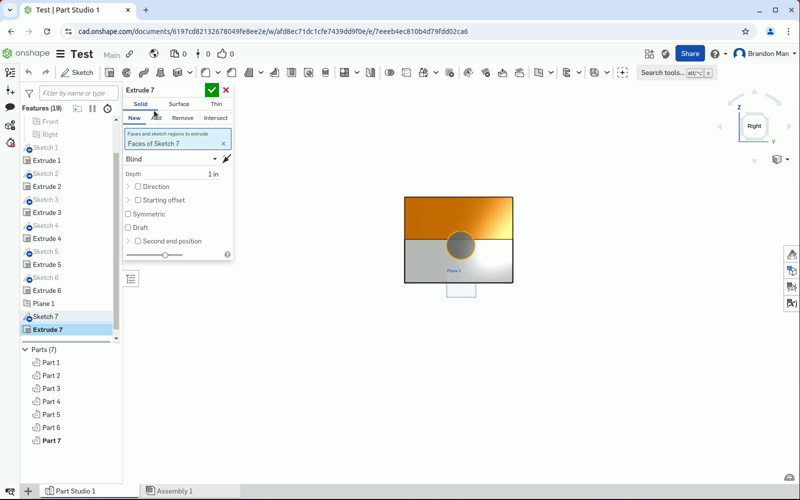
mouse_move(186, 120)
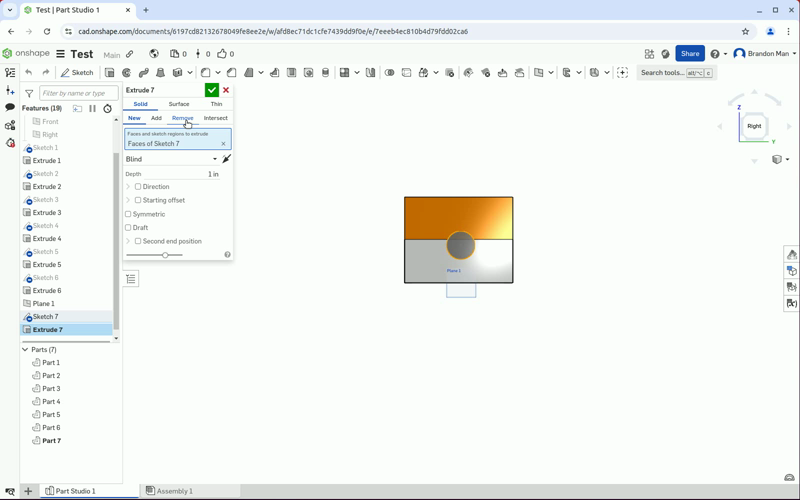
click(186, 120)
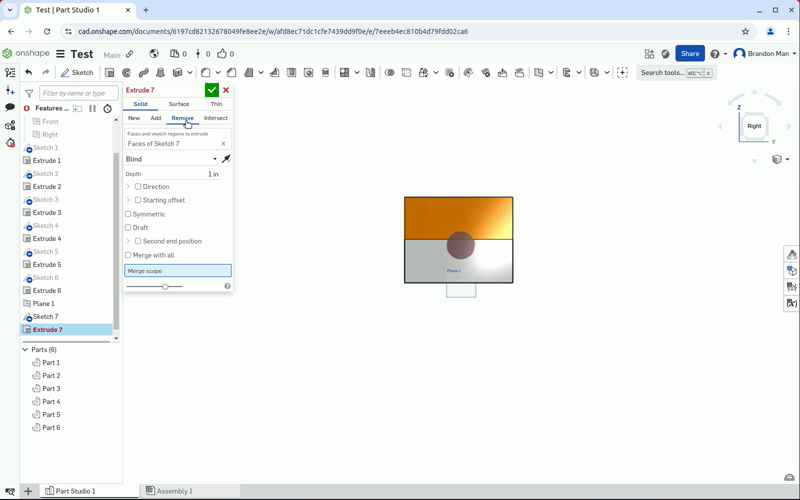
key(tab, 4)
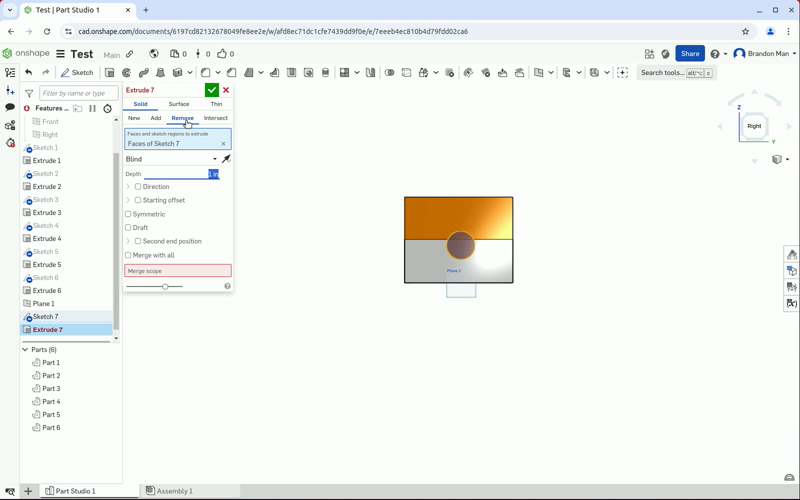
text(30.811)
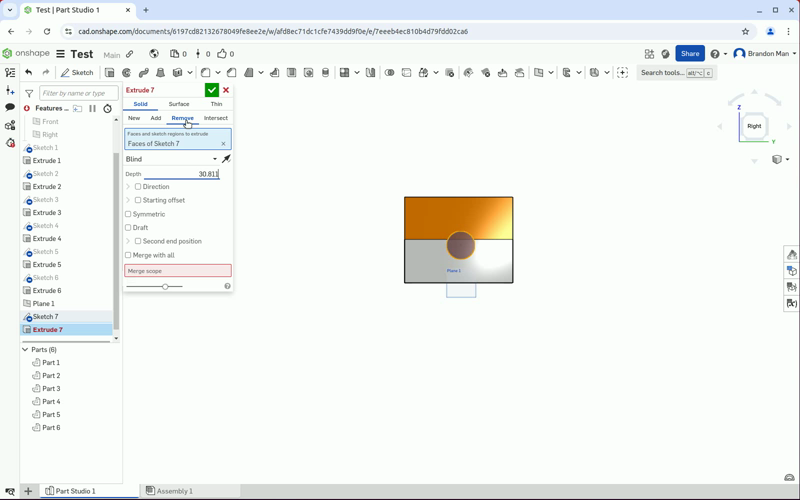
key(tab, 6)
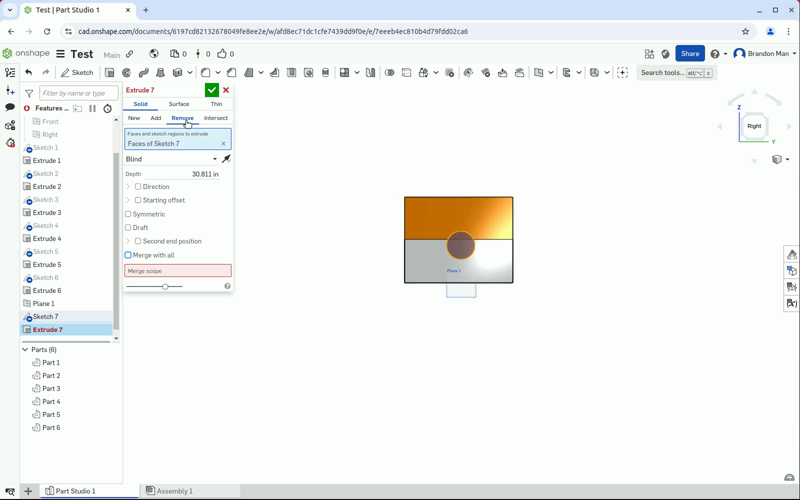
key(space)
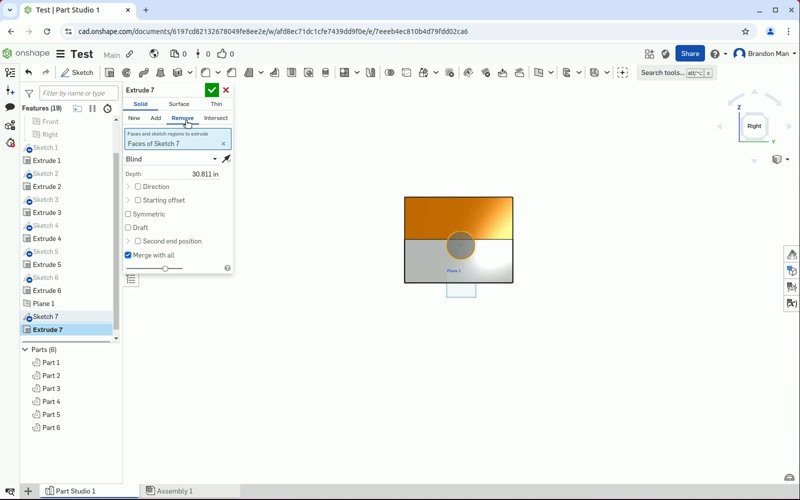
key(enter)
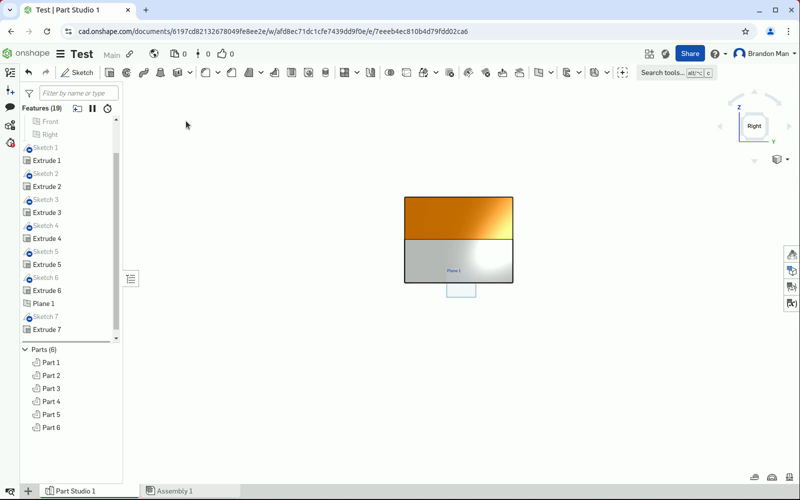
key(shift+h)
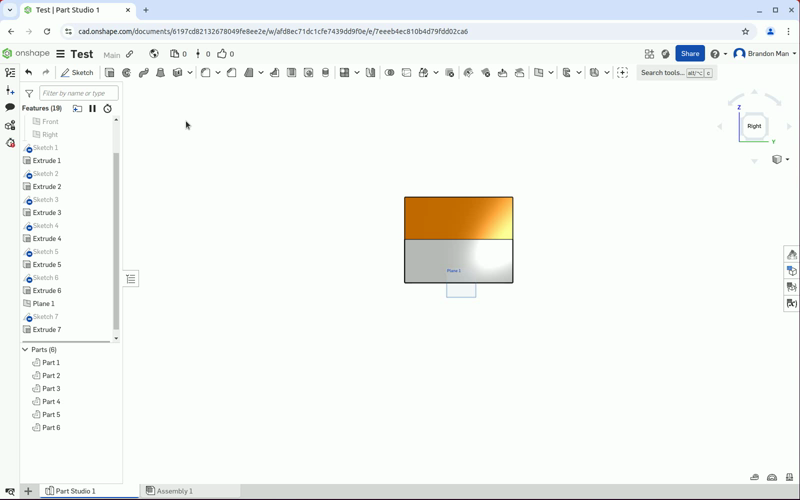
key(shift+h)
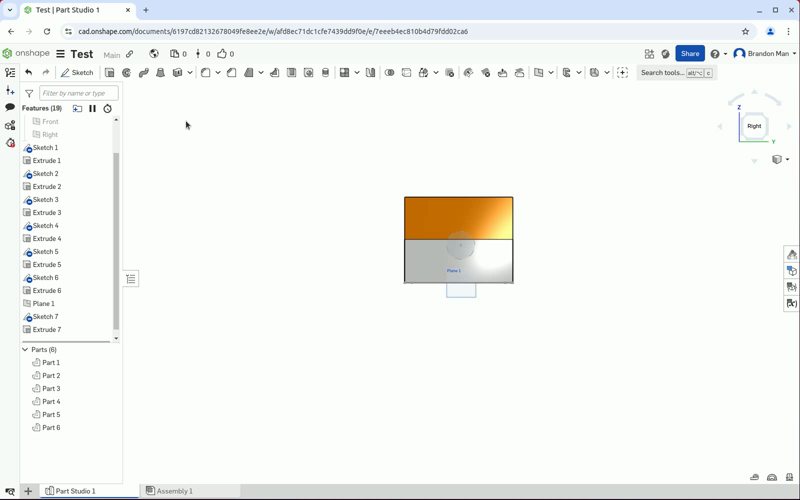
key(shift+7)
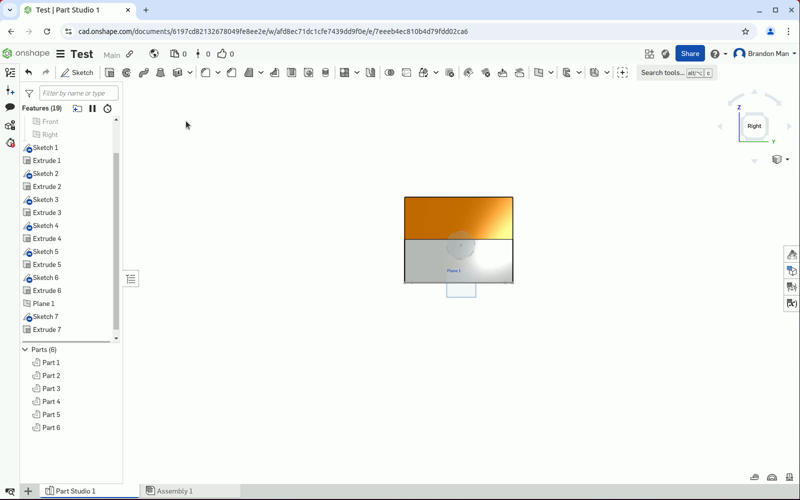
key(right, 2)
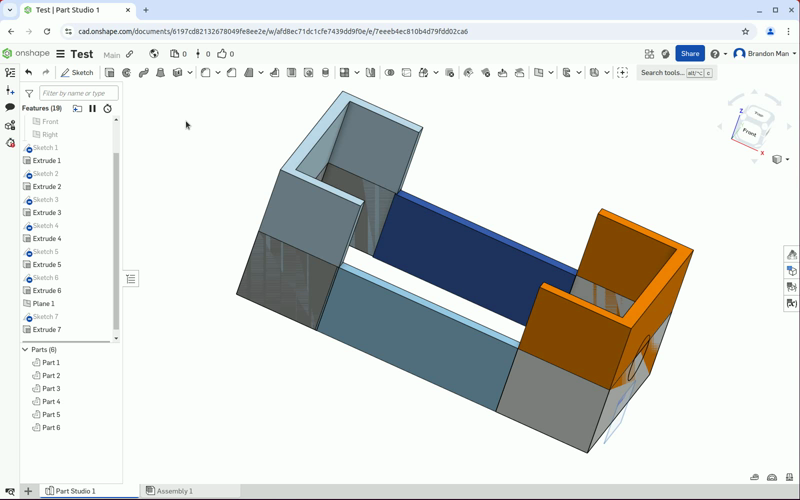
key(down, 2)
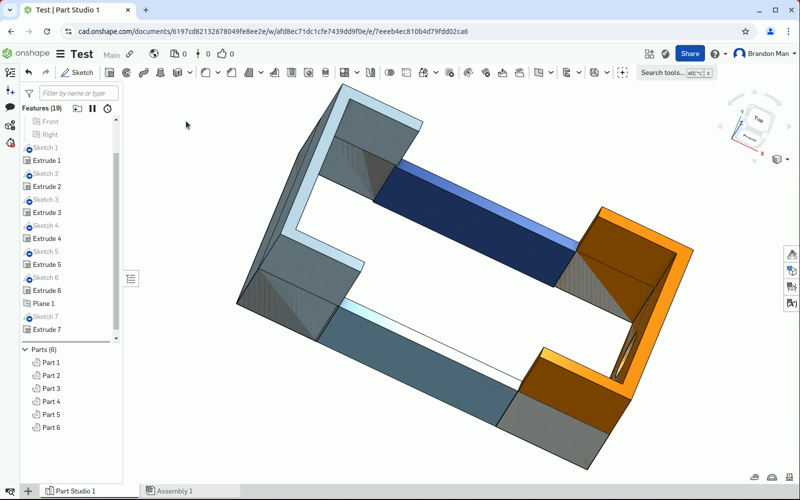
key(up, 2)
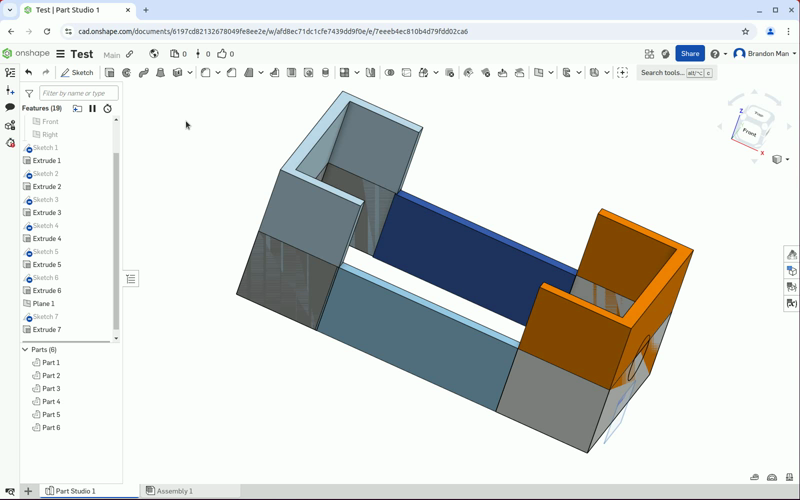
key(left, 2)
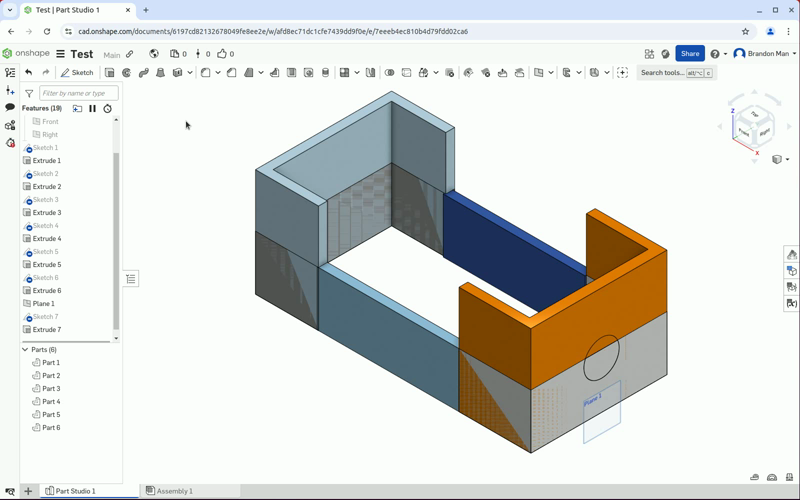
mouse_move(69, 150)
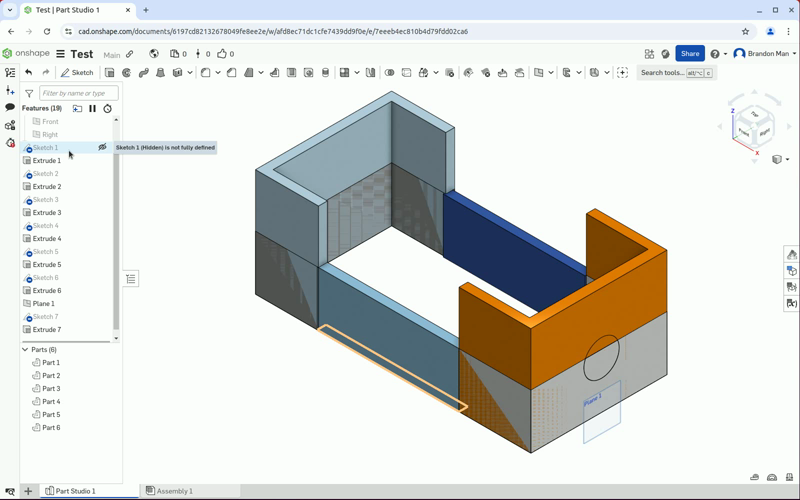
click(69, 150)